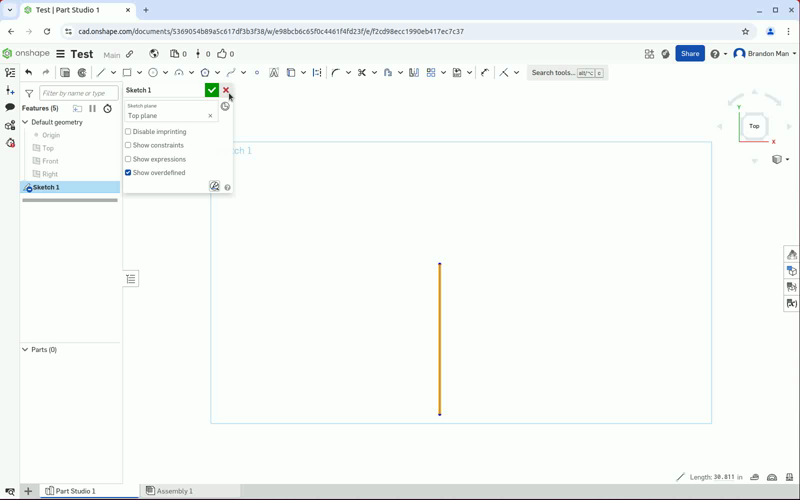
key(shift+h)
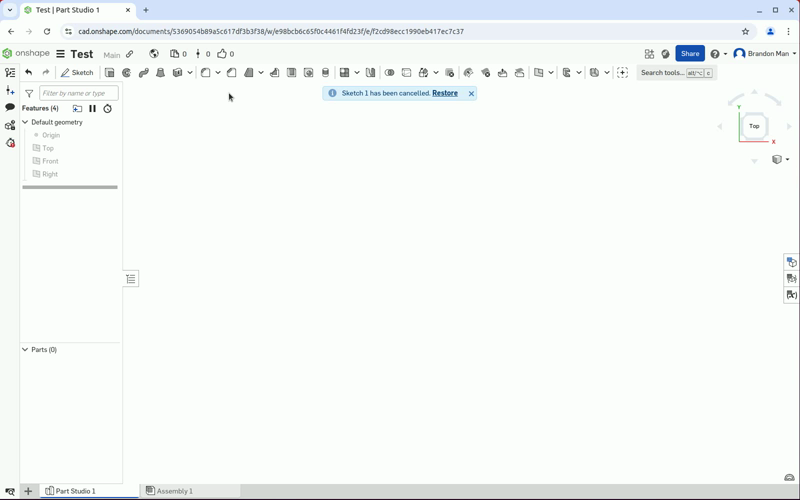
mouse_move(73, 352)
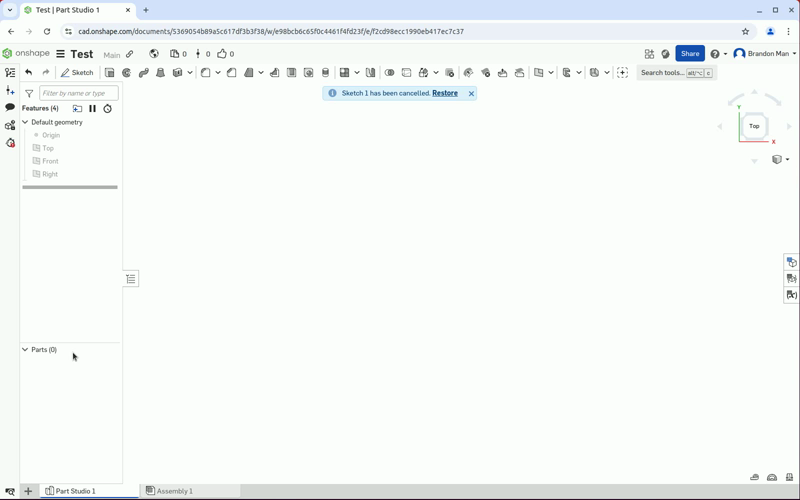
key(y)
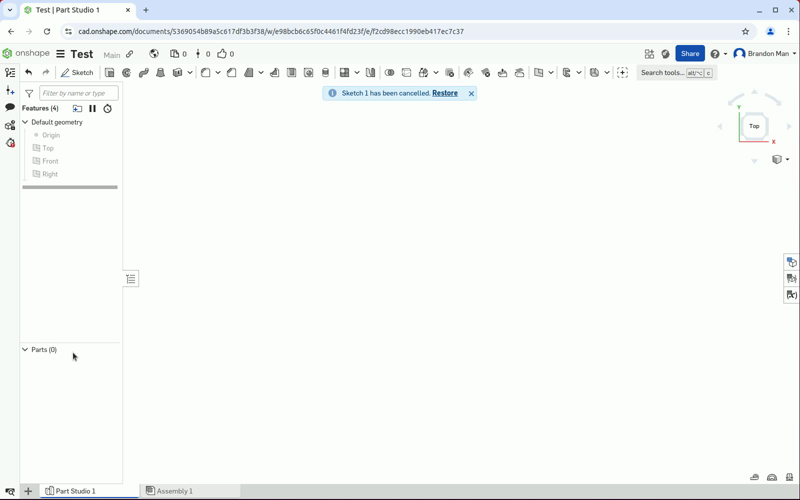
key(shift+p)
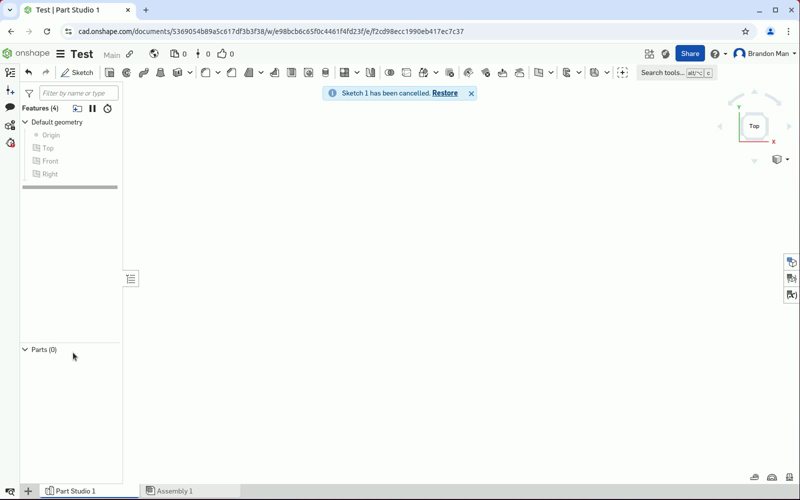
key(space)
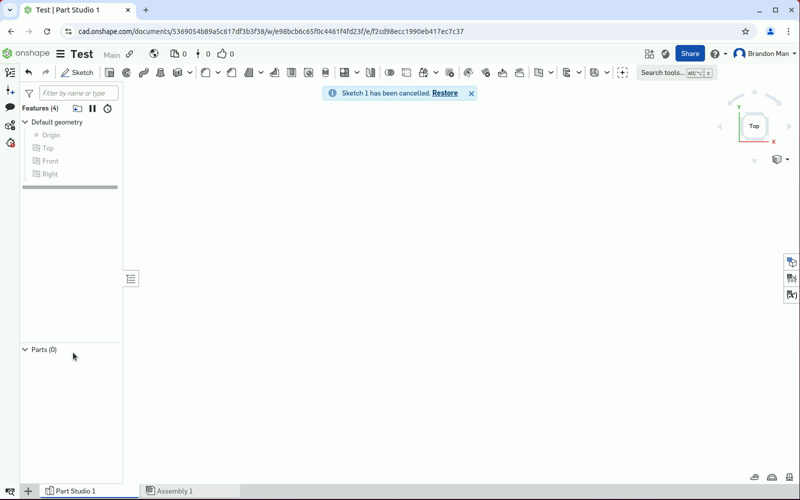
key_down(shift)
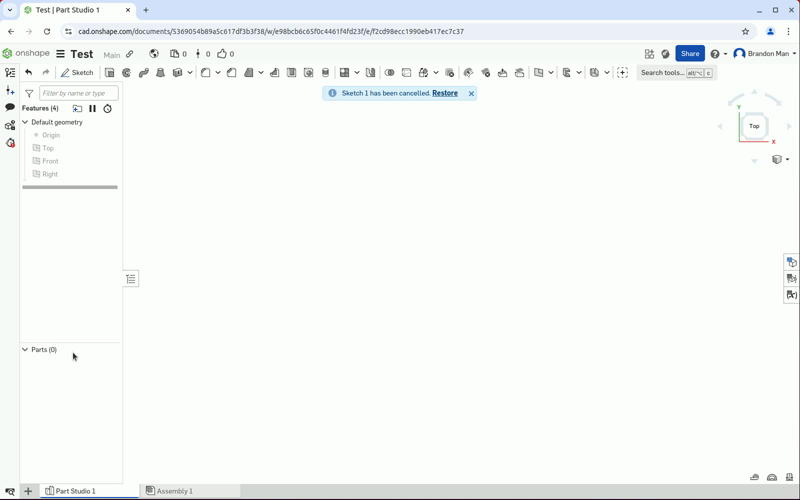
key(up)
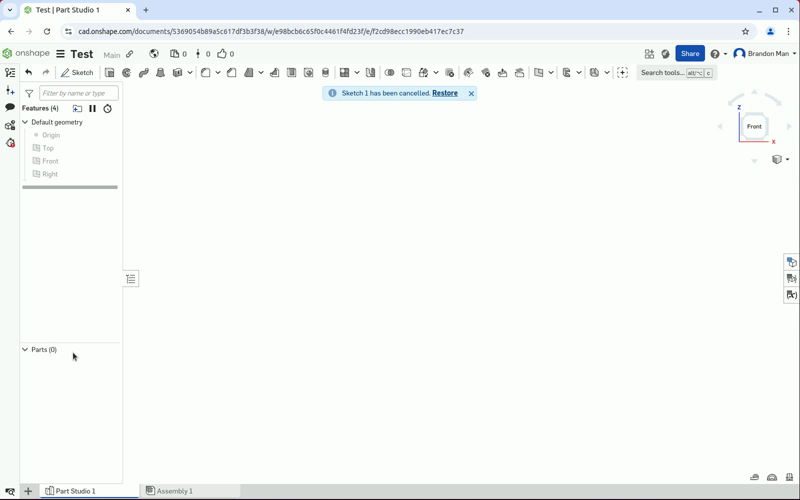
key_up(shift)
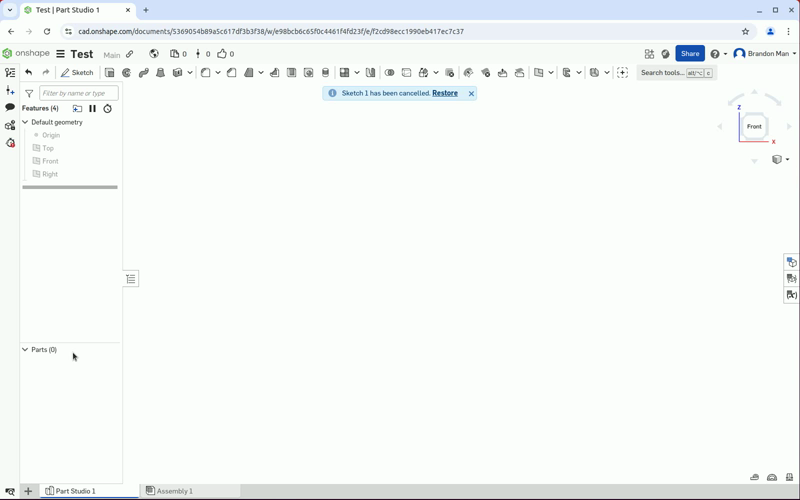
key(space)
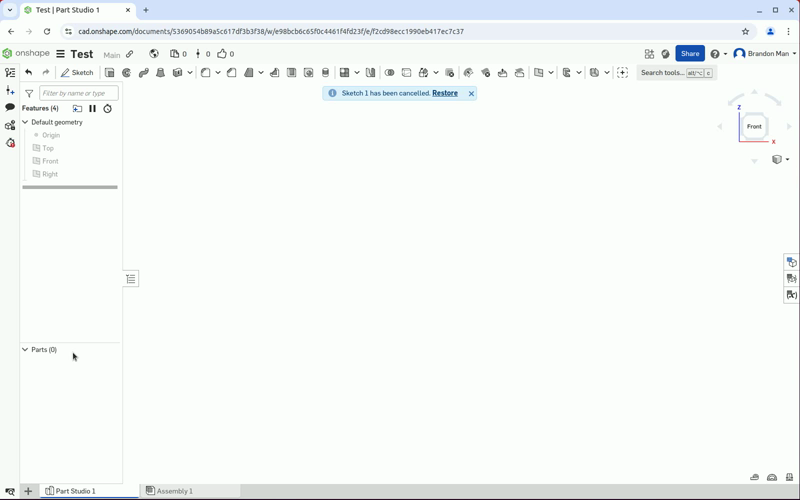
key_down(shift)
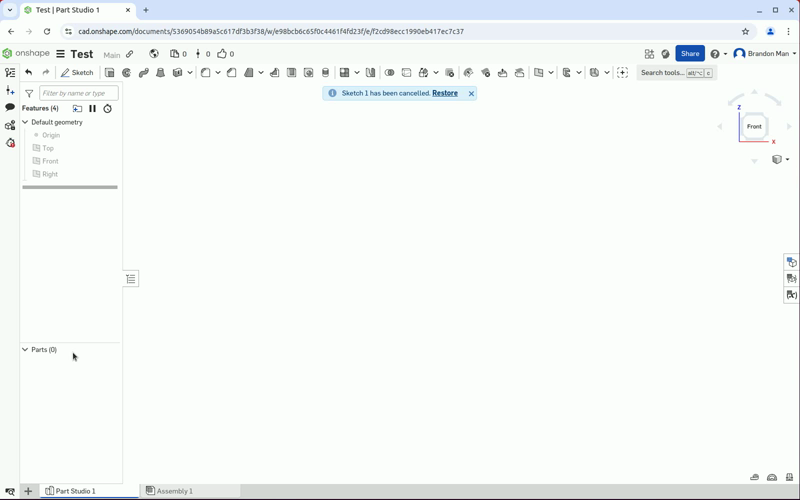
key(left)
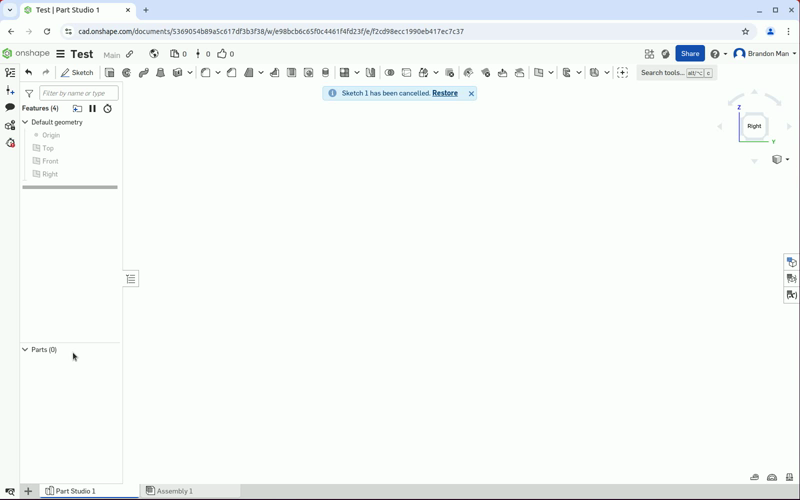
key_up(shift)
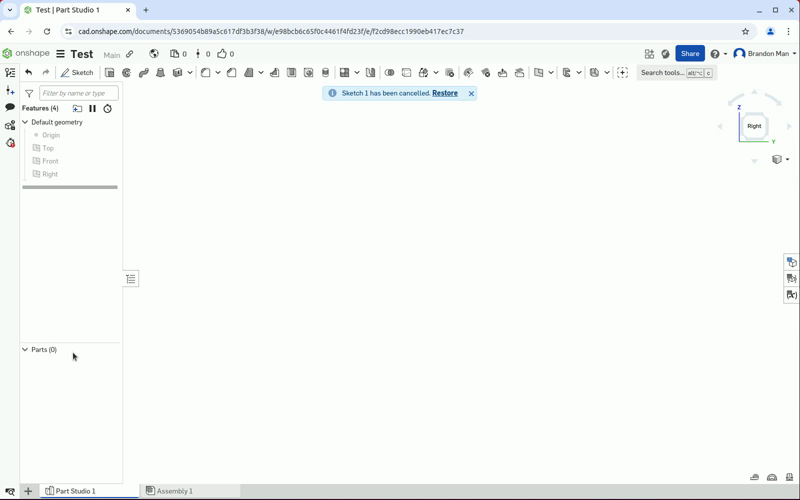
mouse_move(73, 352)
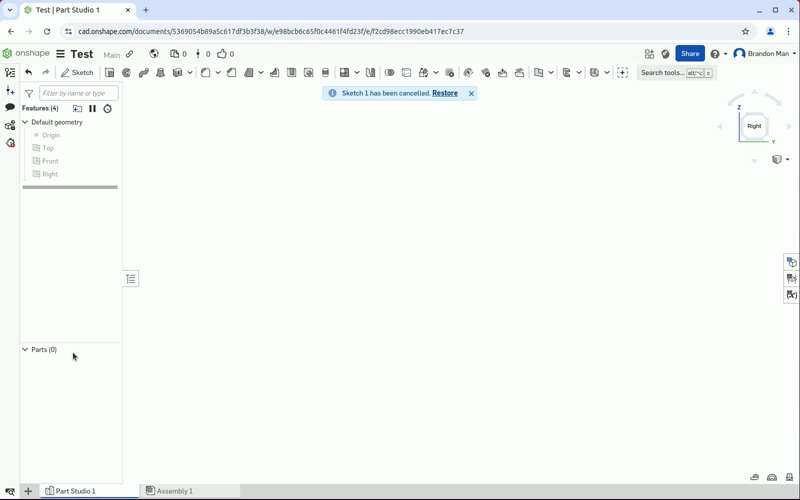
key(shift+y)
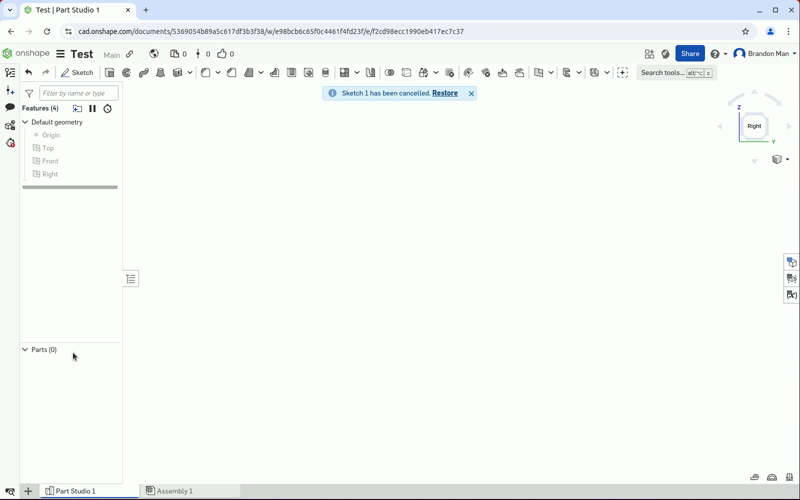
key(shift+s)
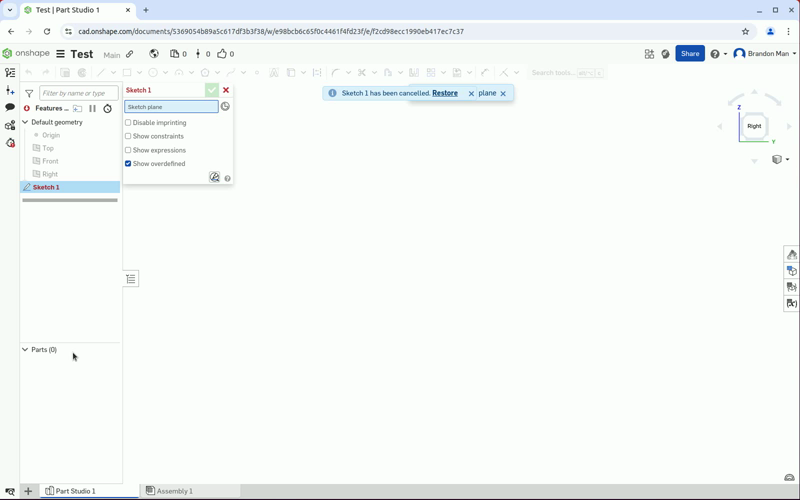
mouse_move(73, 176)
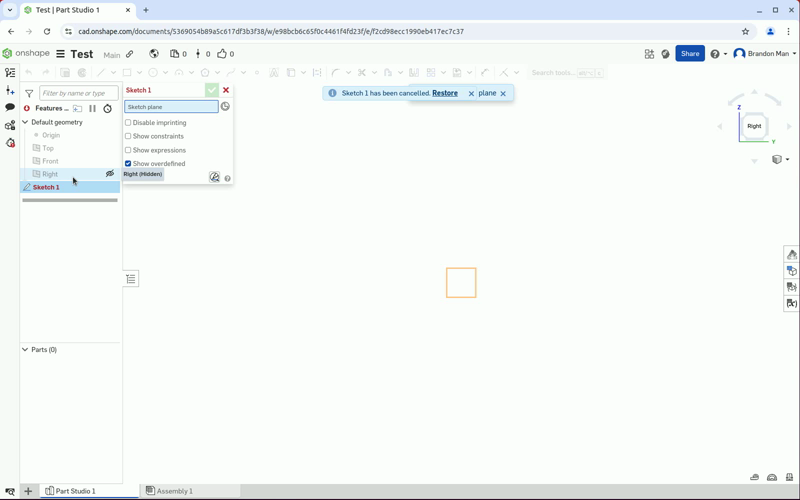
click(73, 176)
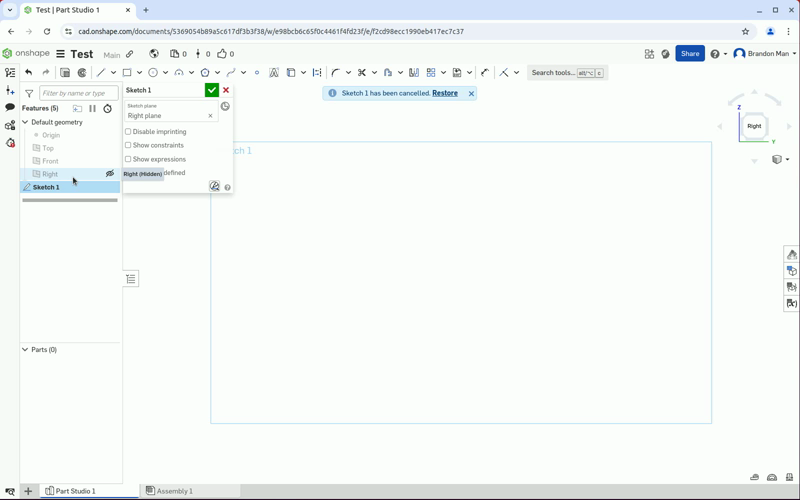
mouse_move(73, 352)
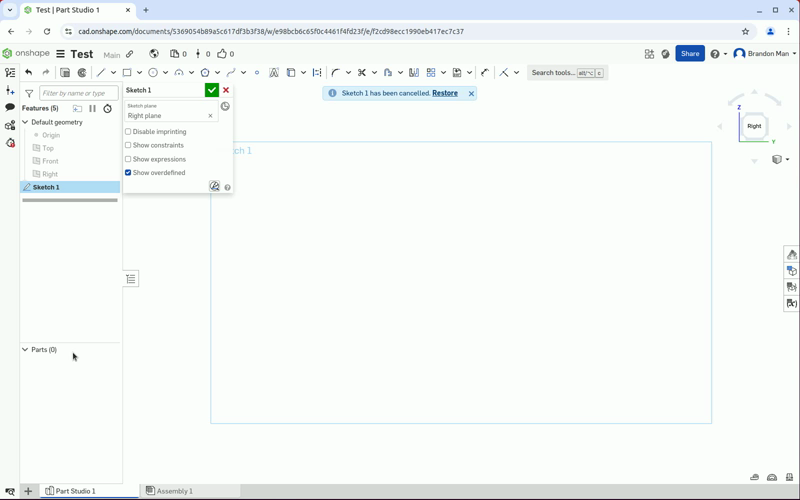
key(y)
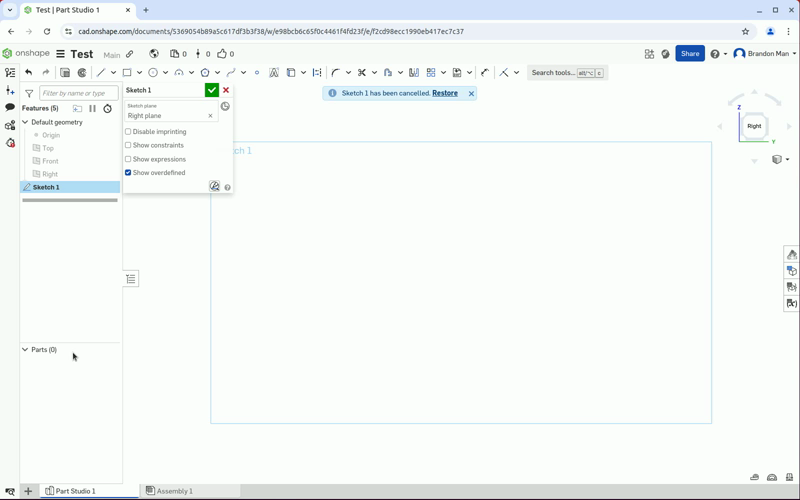
key(c)
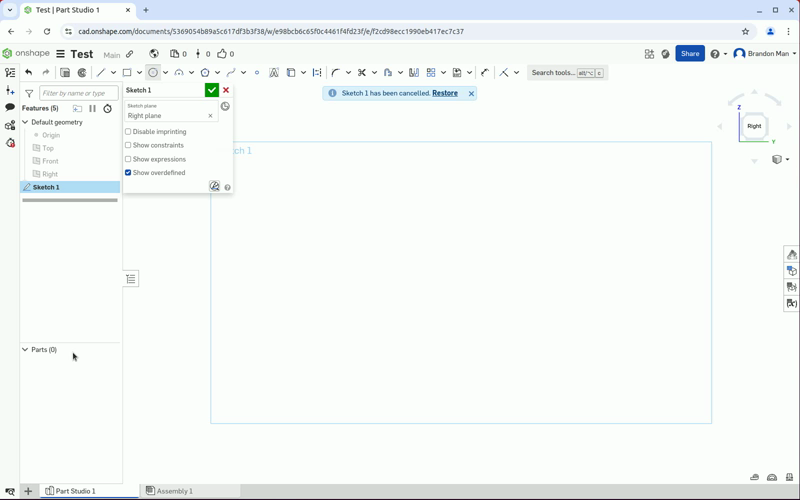
key_down(shift)
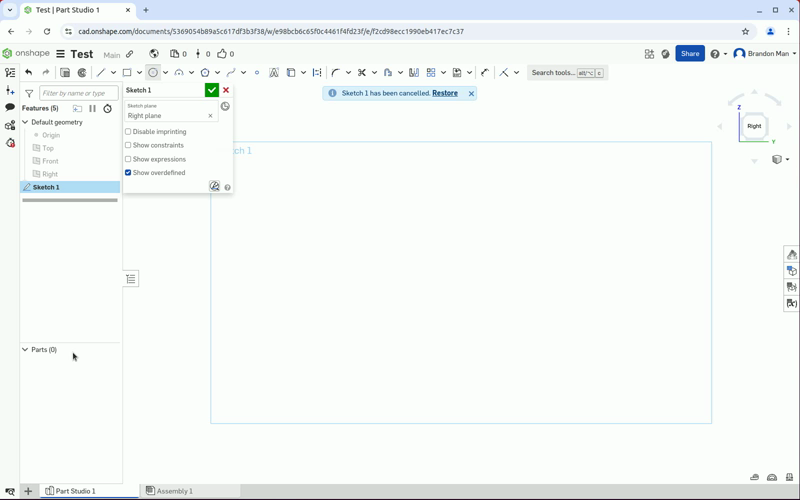
mouse_move(461, 282)
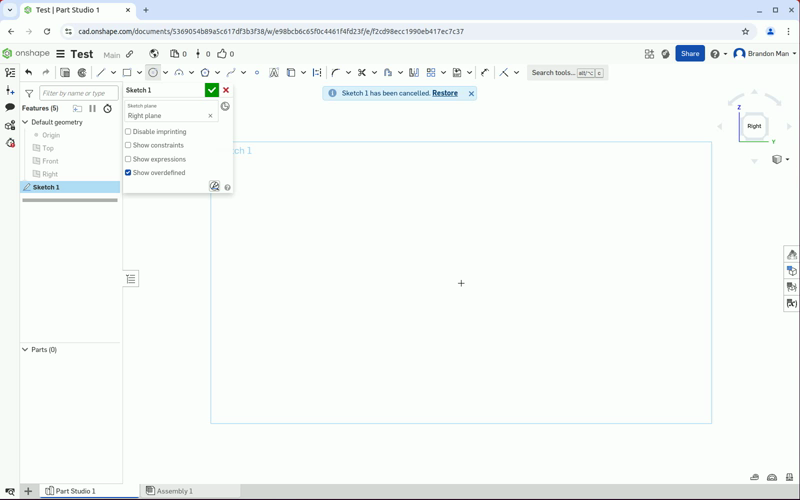
click(461, 282)
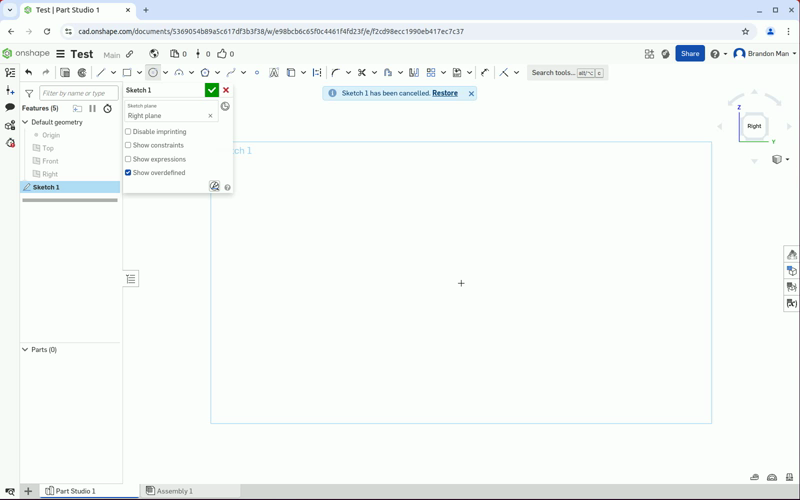
key_up(shift)
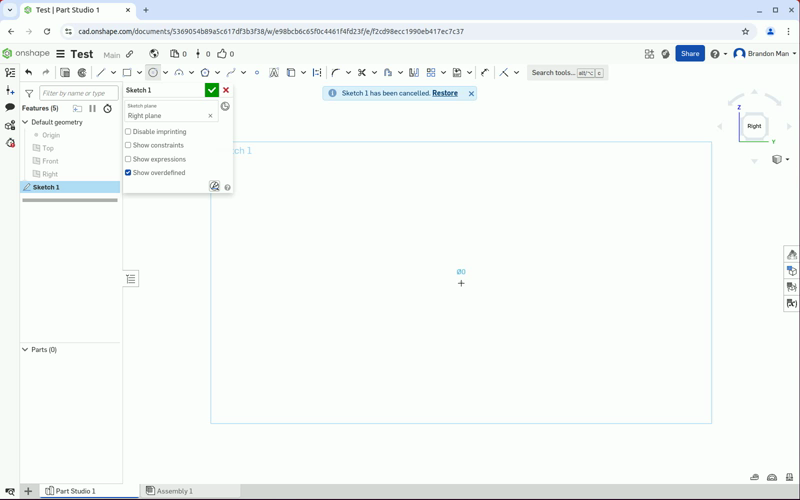
mouse_move(468, 282)
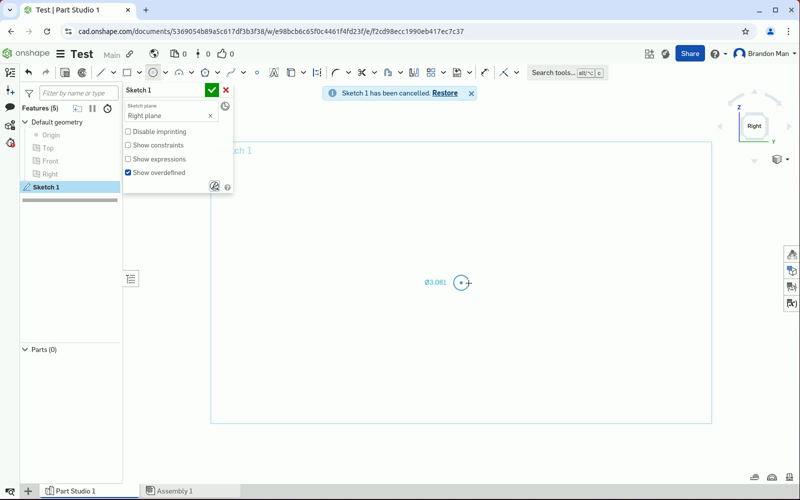
click(468, 282)
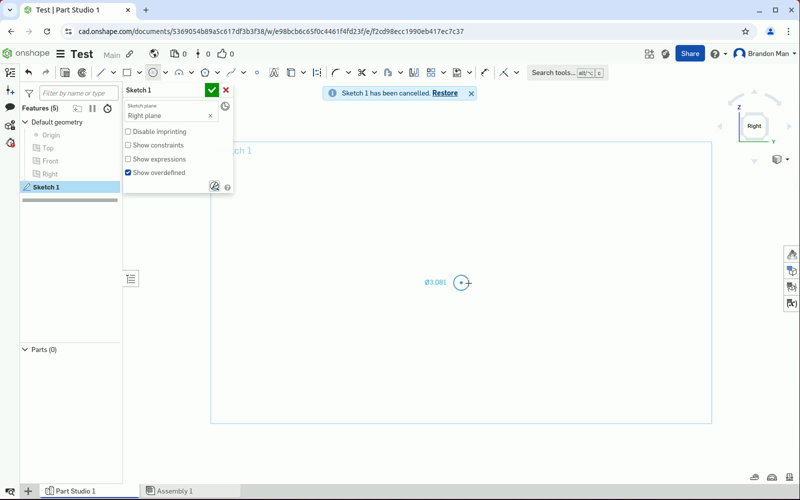
key(esc)
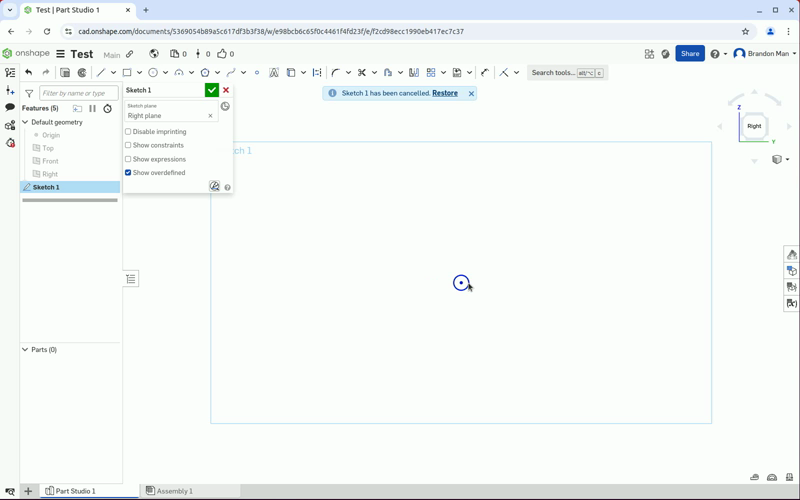
mouse_move(462, 284)
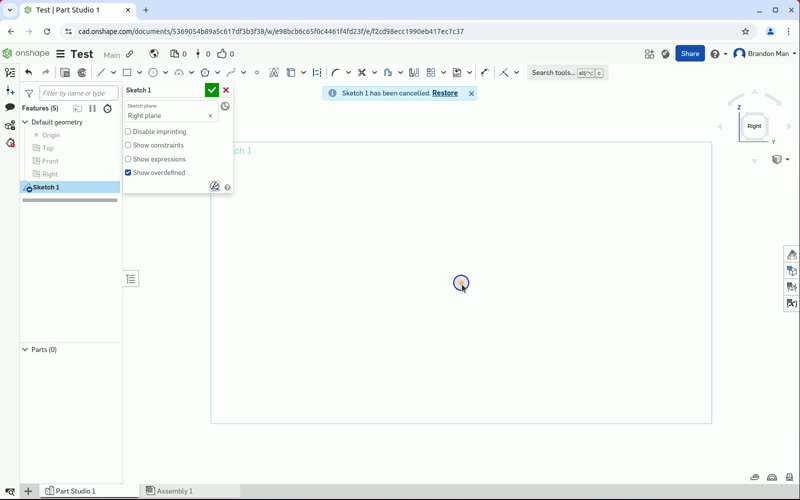
scroll(6)
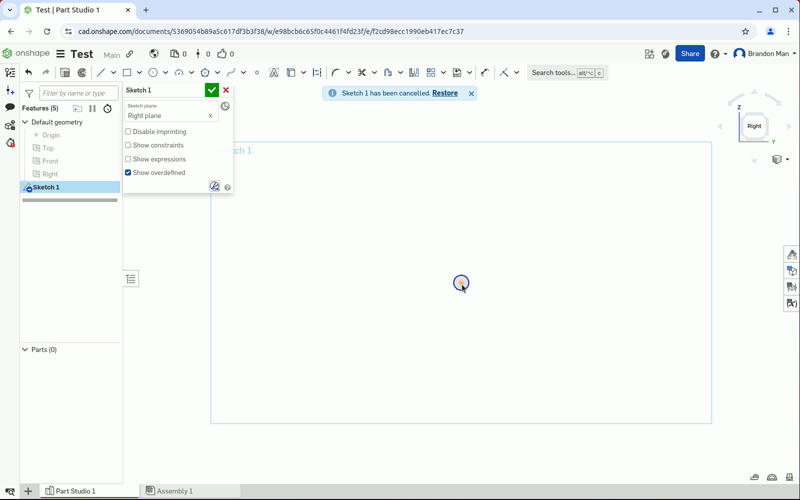
scroll(6)
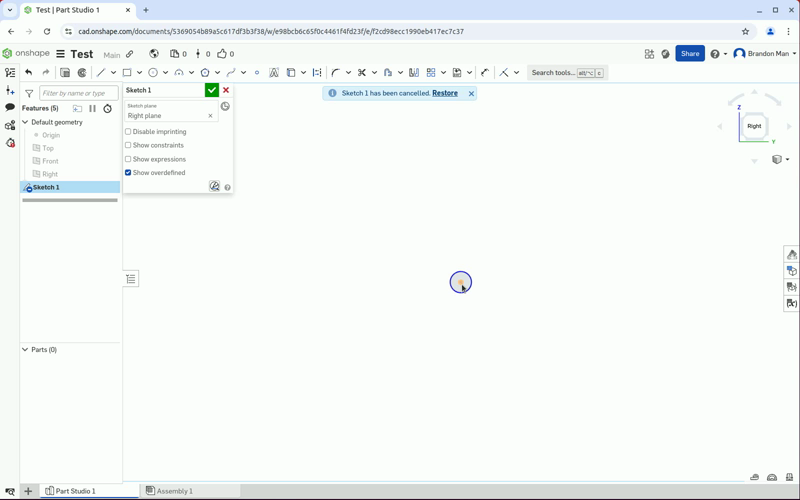
scroll(6)
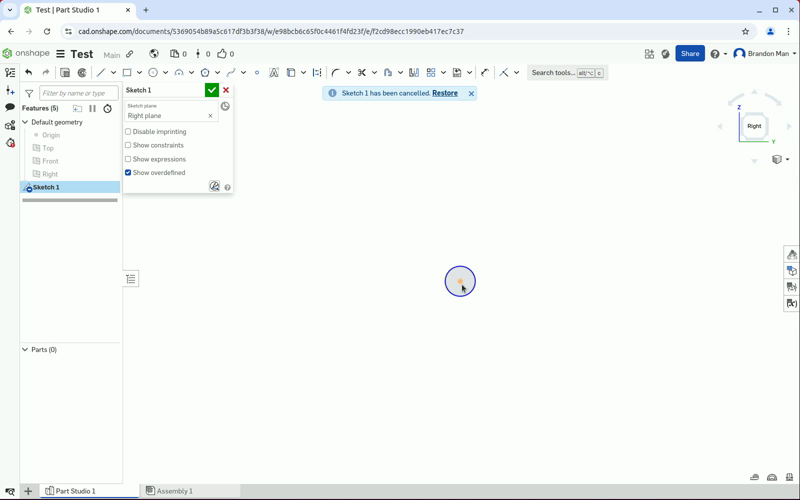
scroll(6)
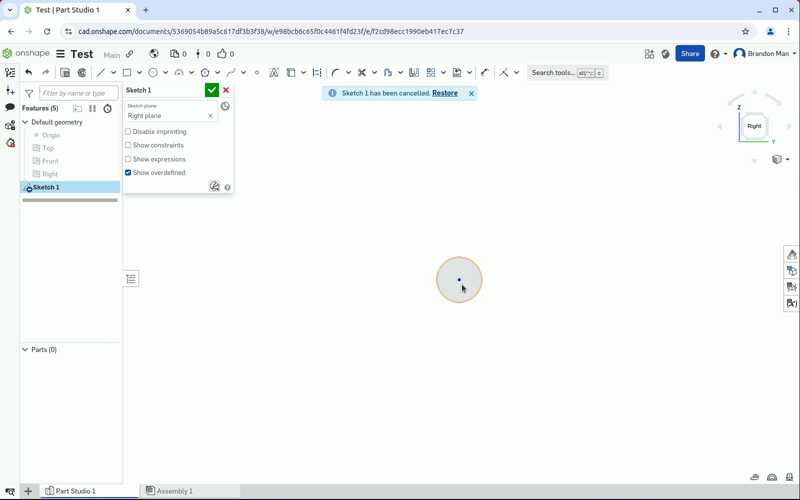
scroll(6)
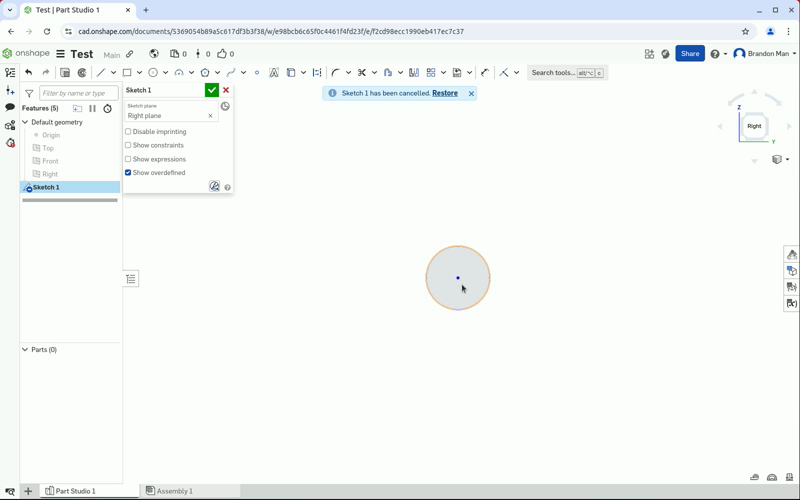
scroll(6)
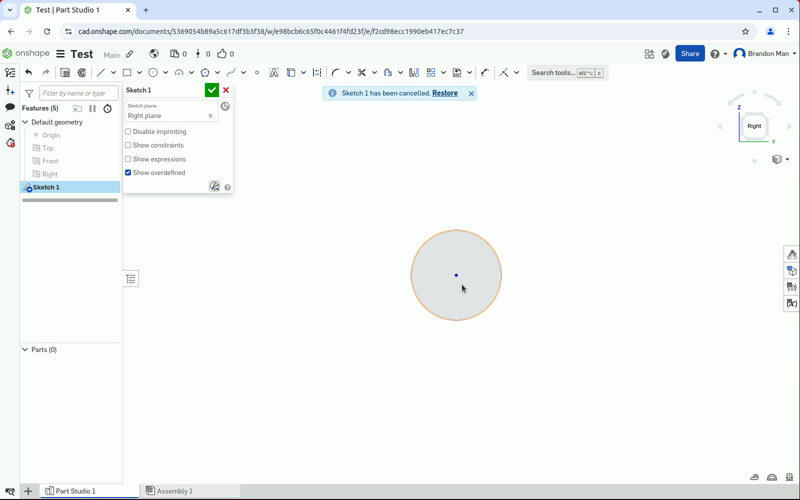
scroll(6)
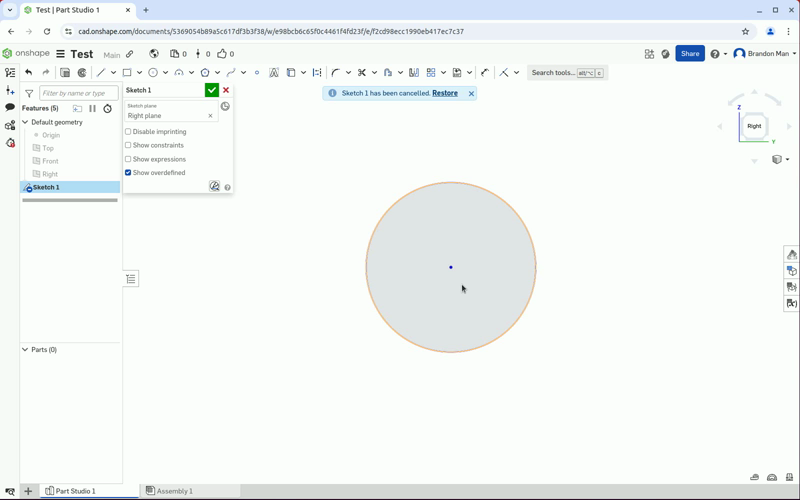
click(462, 284)
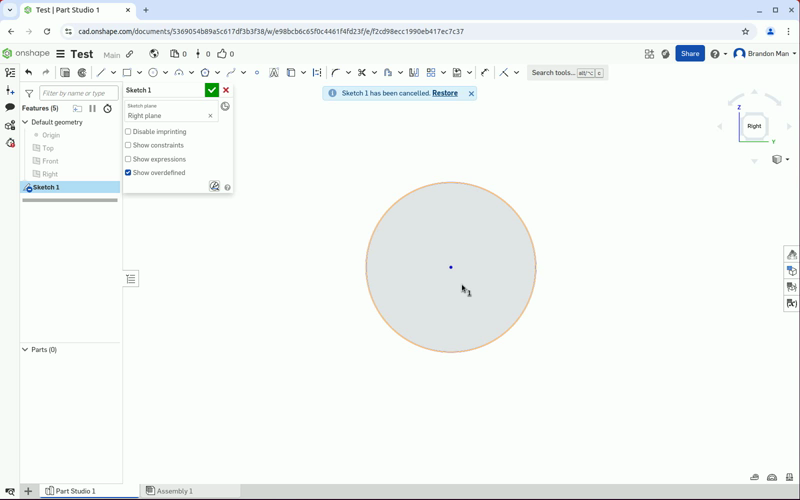
scroll(-6)
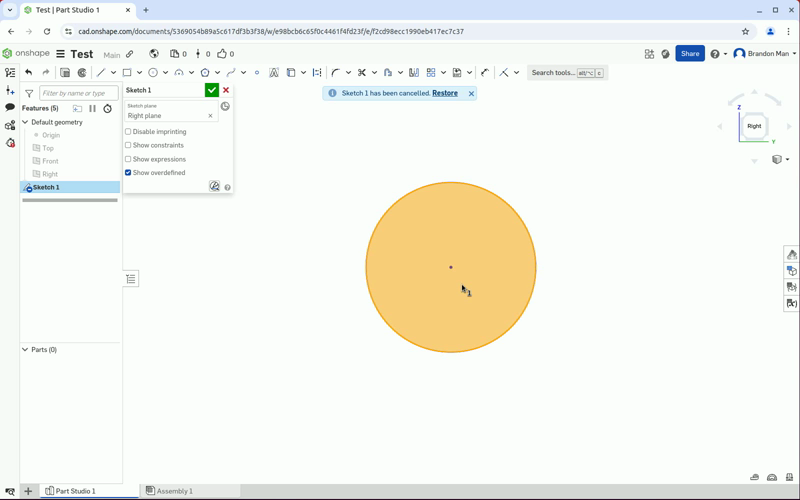
scroll(-6)
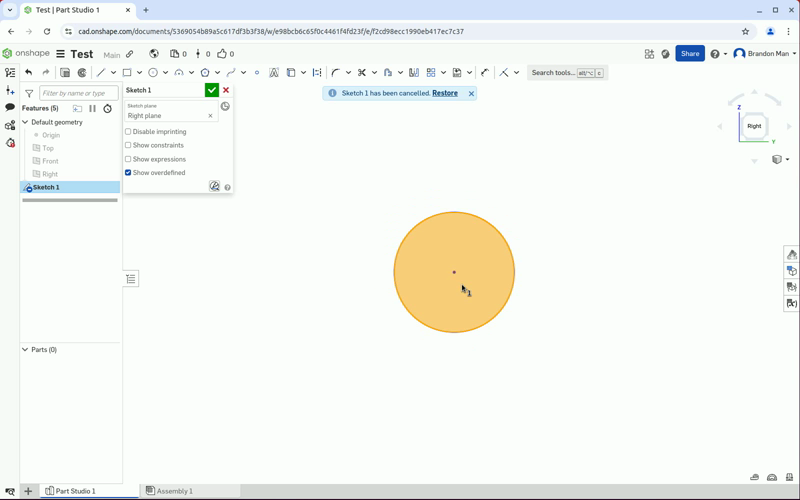
scroll(-6)
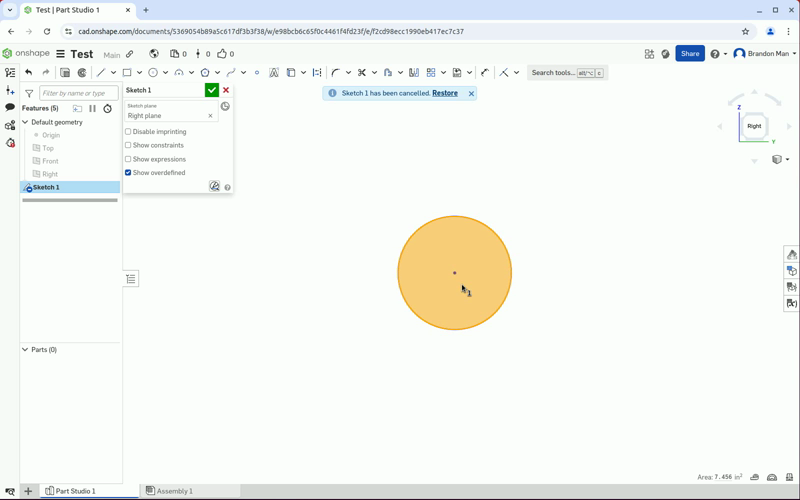
scroll(-6)
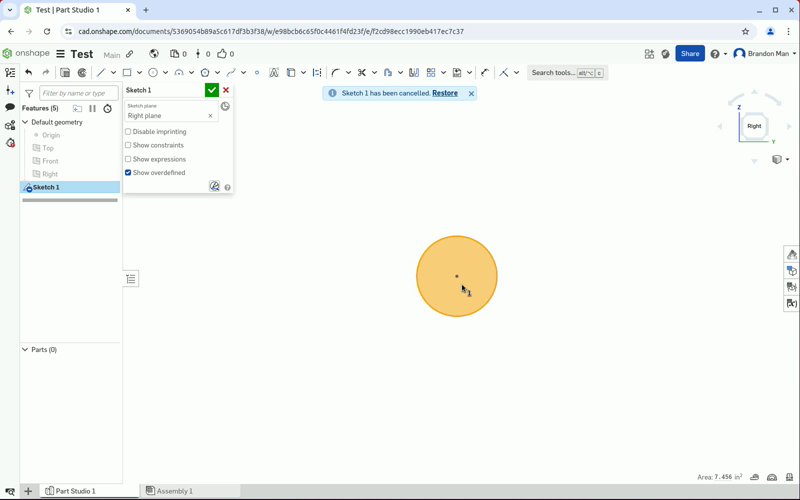
scroll(-6)
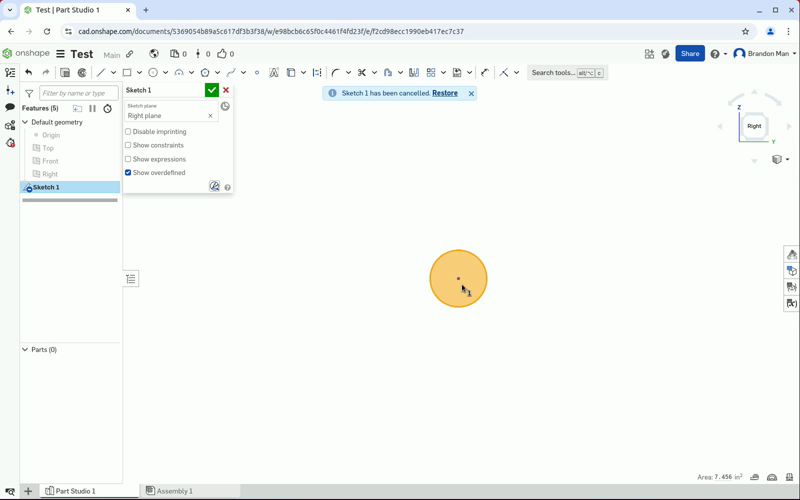
scroll(-6)
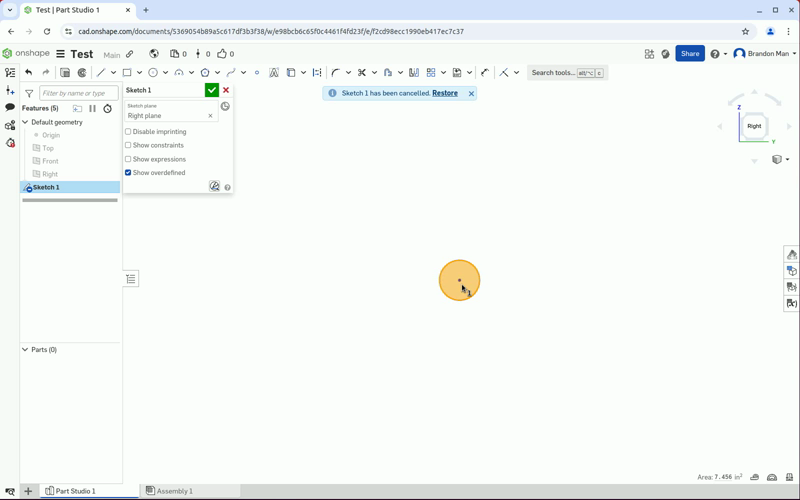
scroll(-6)
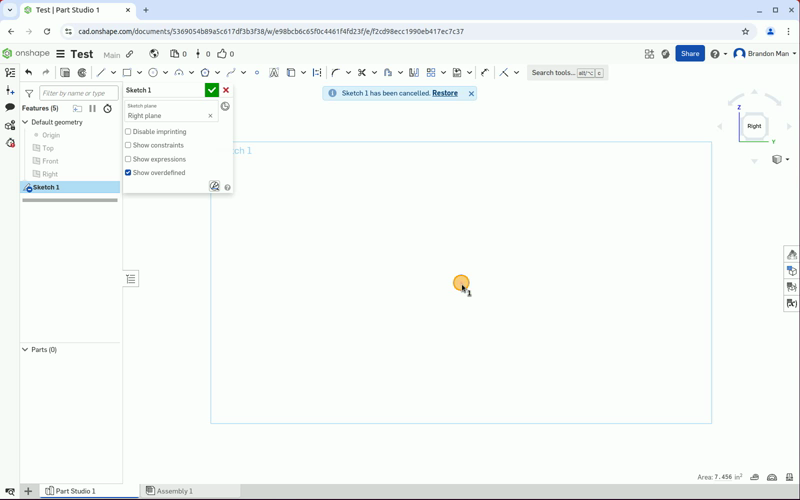
mouse_move(73, 352)
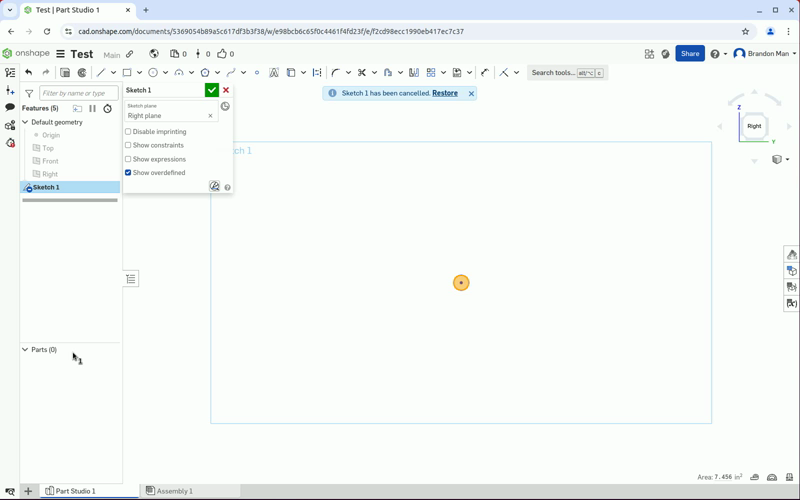
key(shift+y)
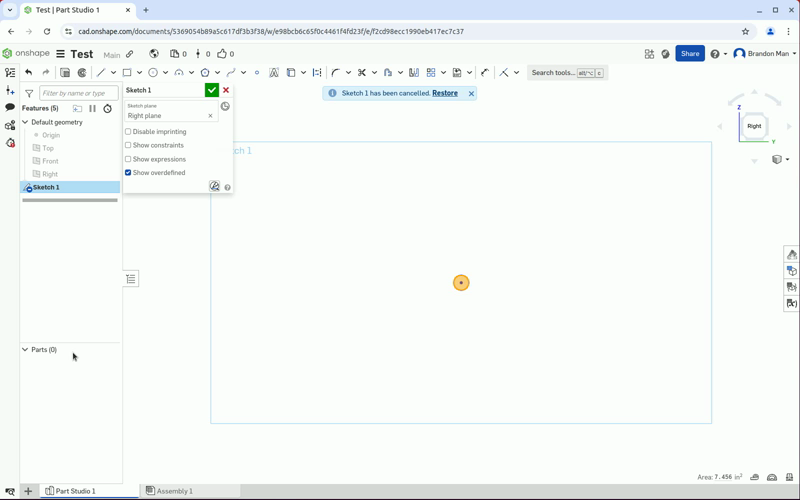
key(shift+e)
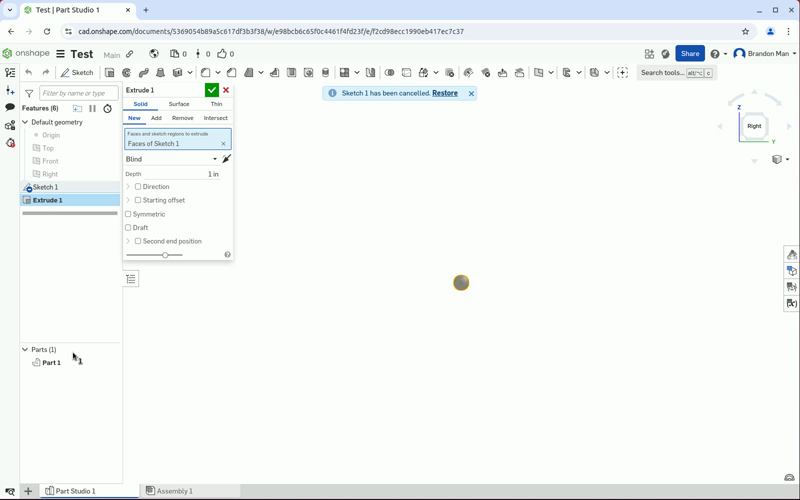
mouse_move(143, 106)
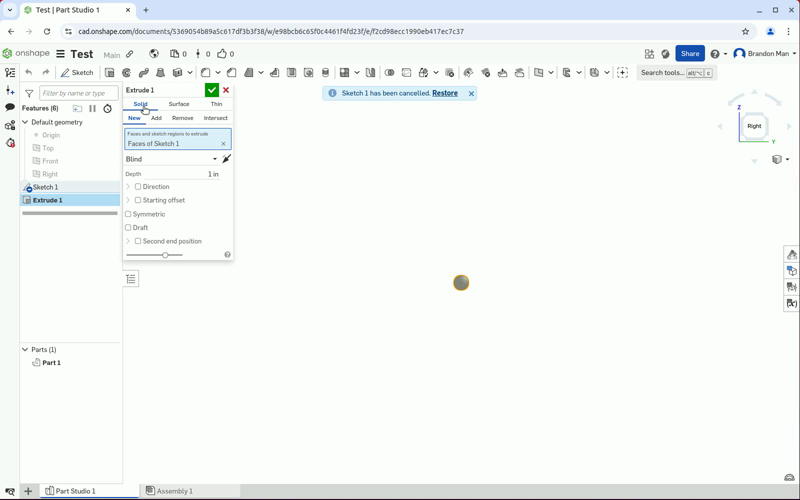
click(143, 106)
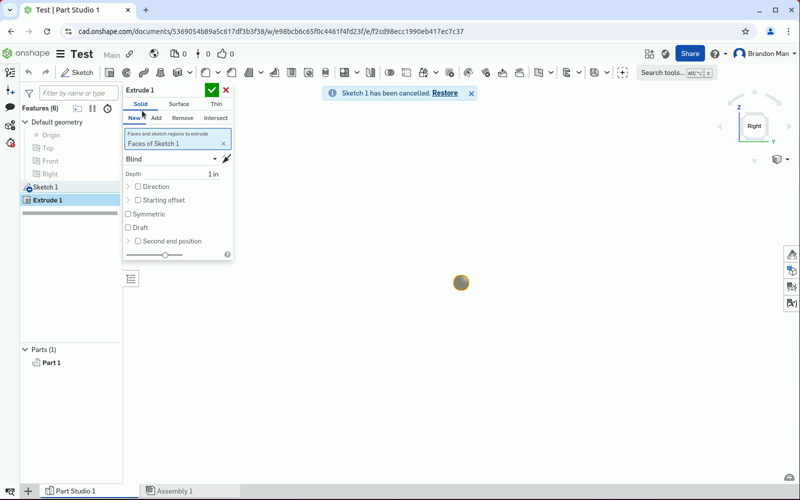
mouse_move(137, 120)
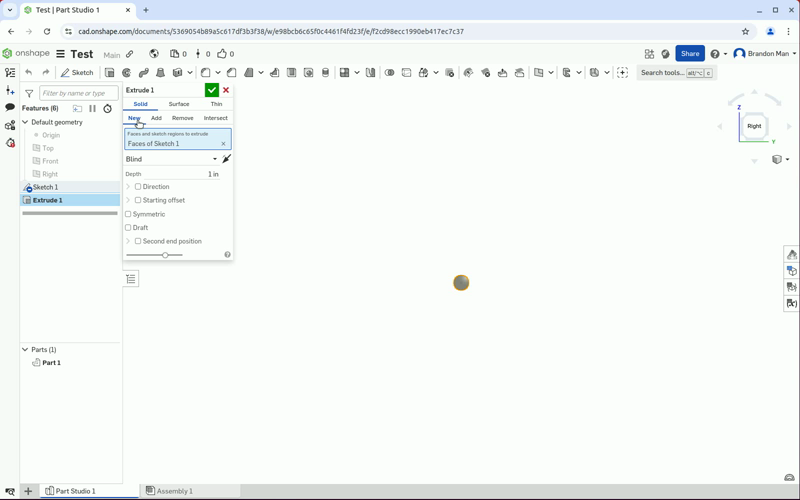
click(137, 120)
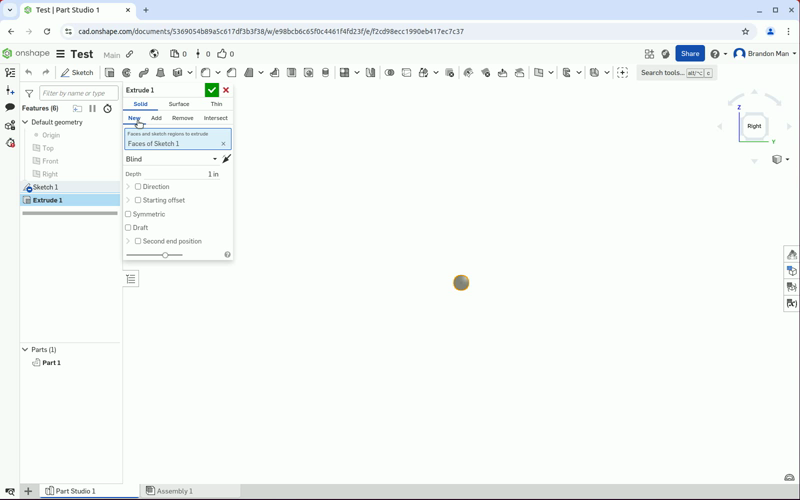
key(tab, 4)
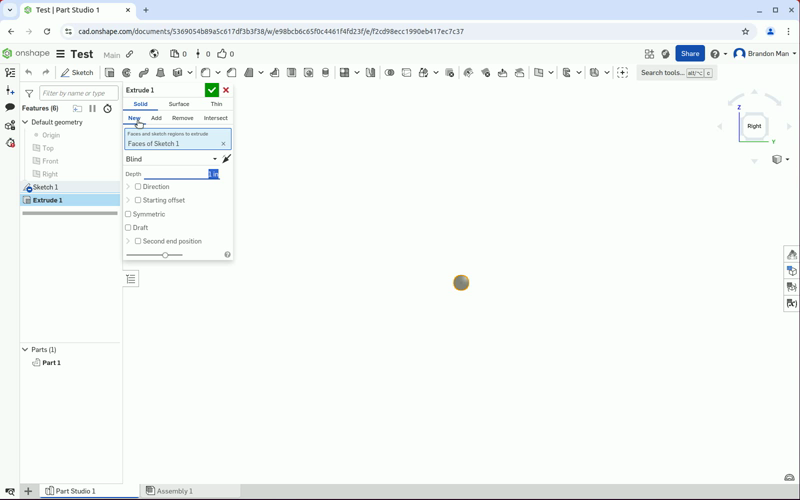
text(23.108)
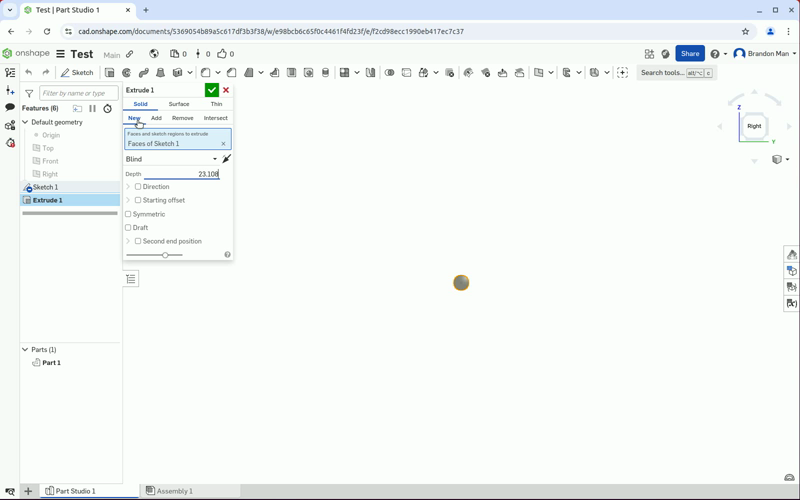
key(enter)
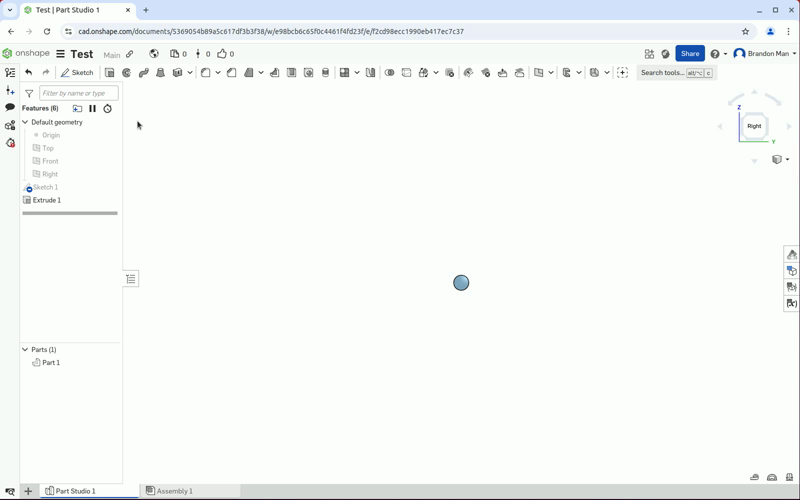
key(shift+h)
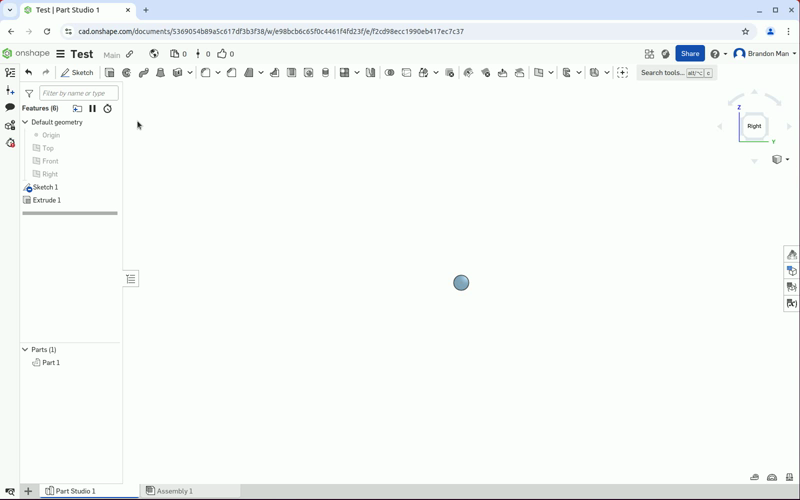
key(shift+h)
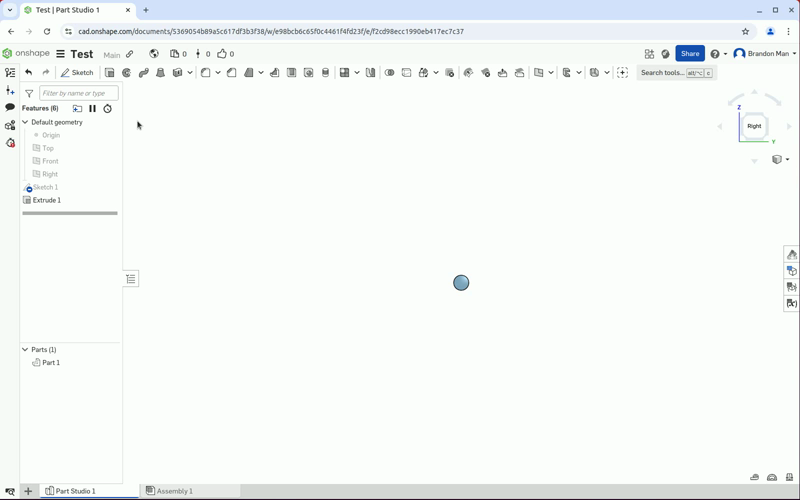
mouse_move(73, 189)
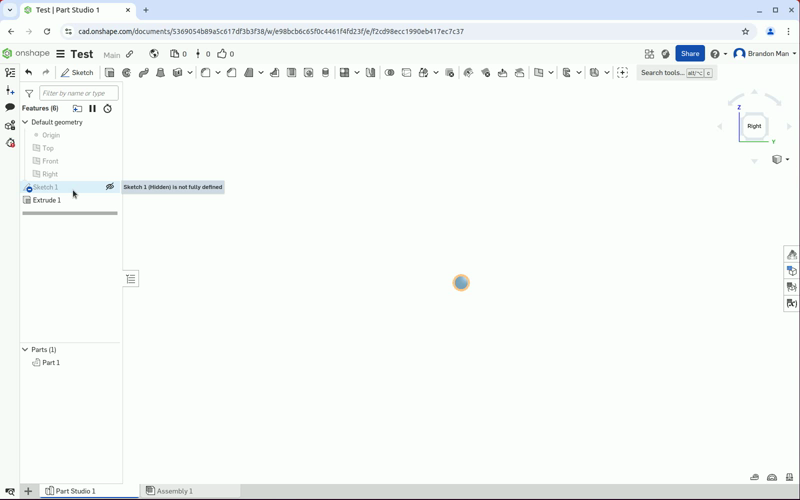
click(73, 189)
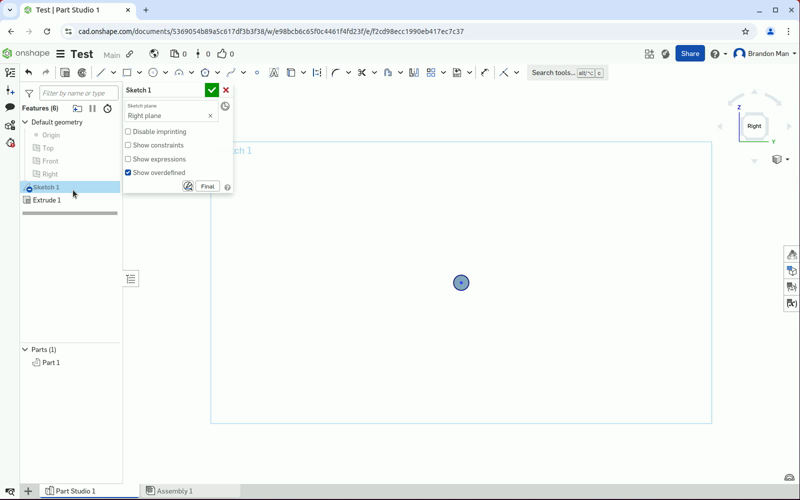
mouse_move(229, 92)
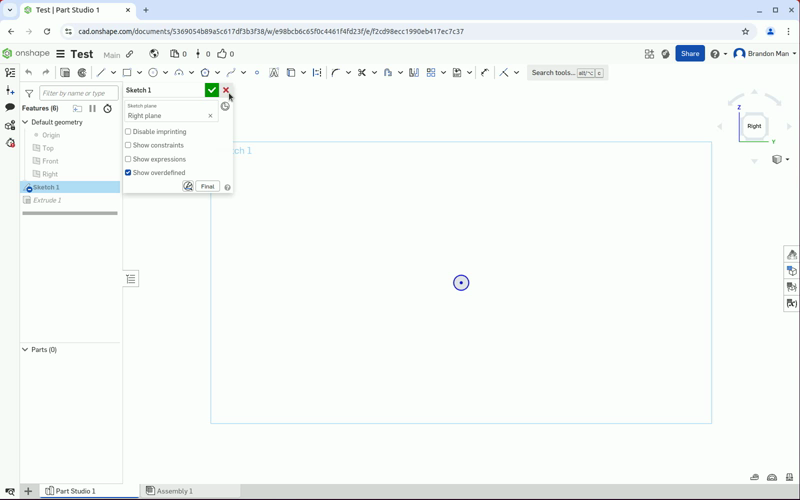
click(229, 92)
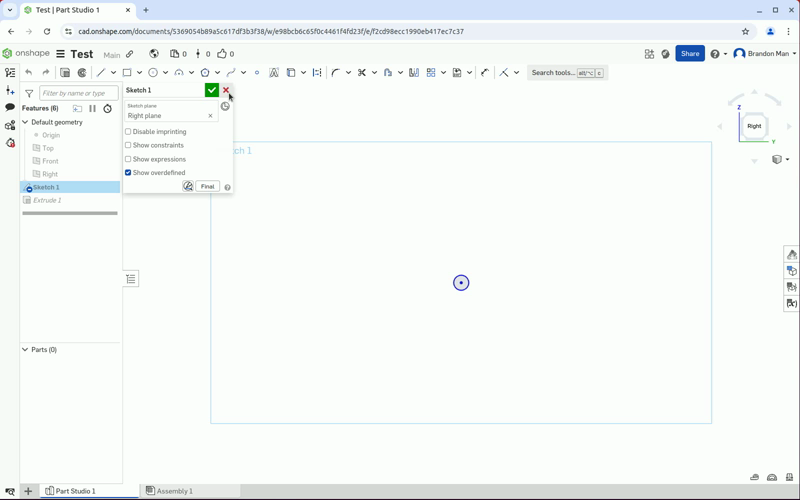
key(shift+s)
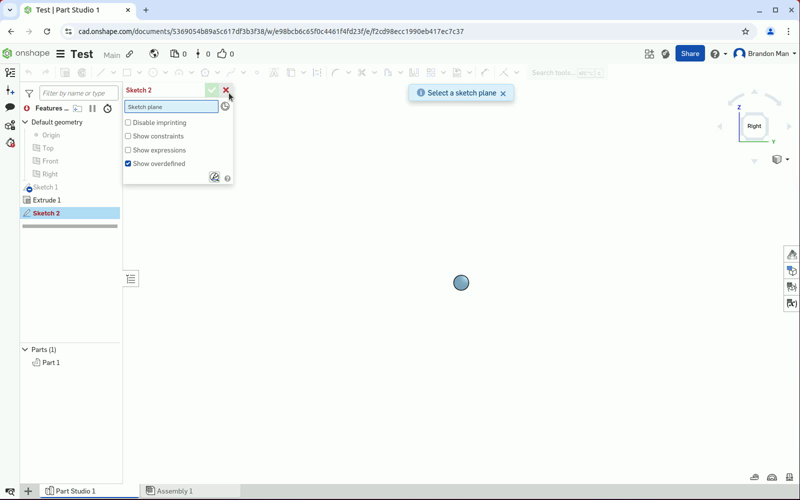
mouse_move(73, 176)
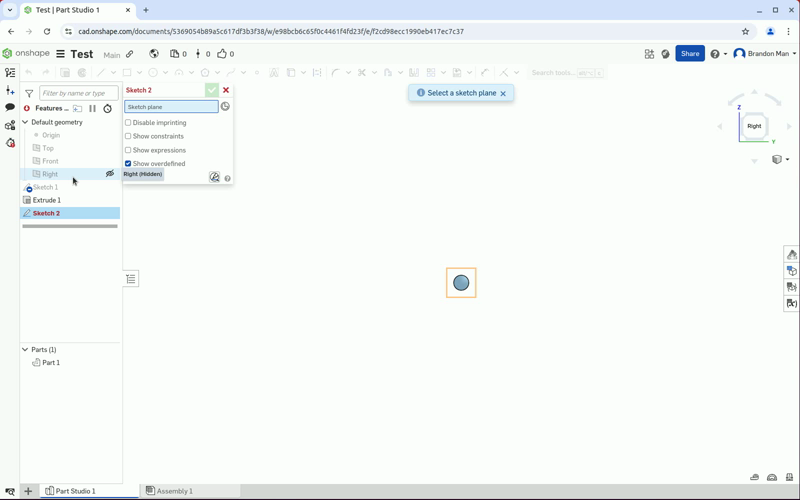
click(73, 176)
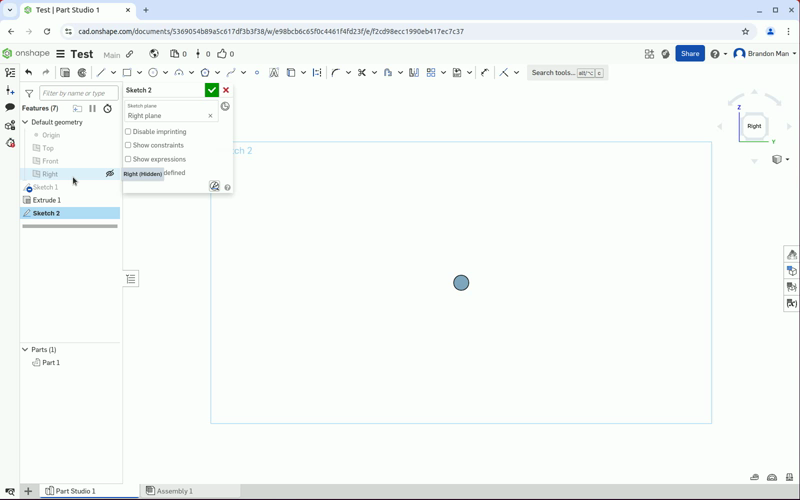
mouse_move(73, 352)
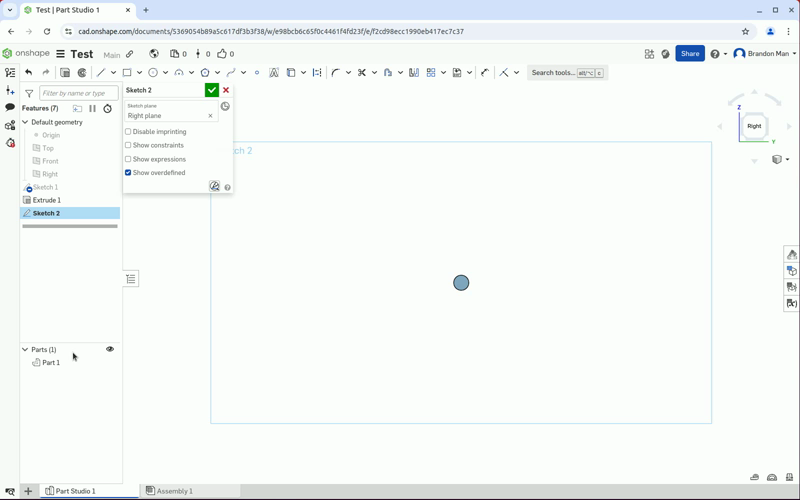
key(y)
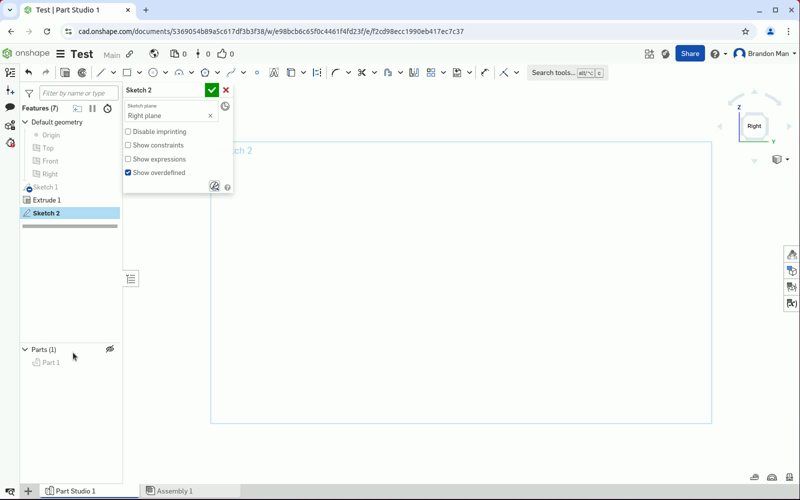
key(a)
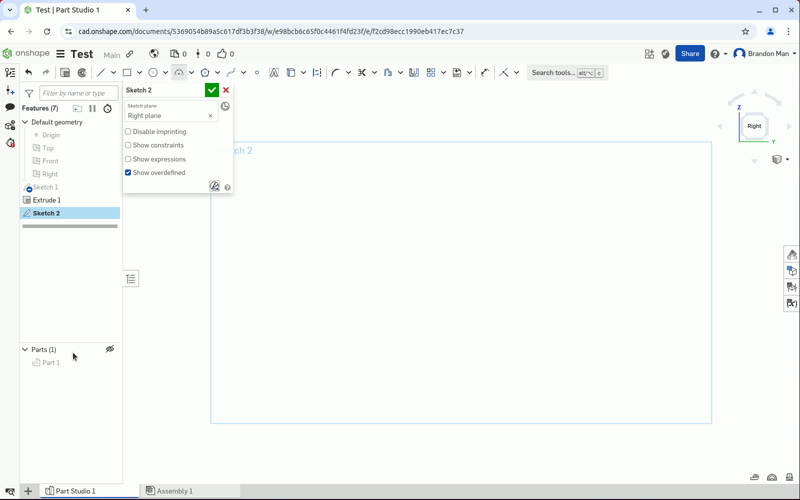
key_down(shift)
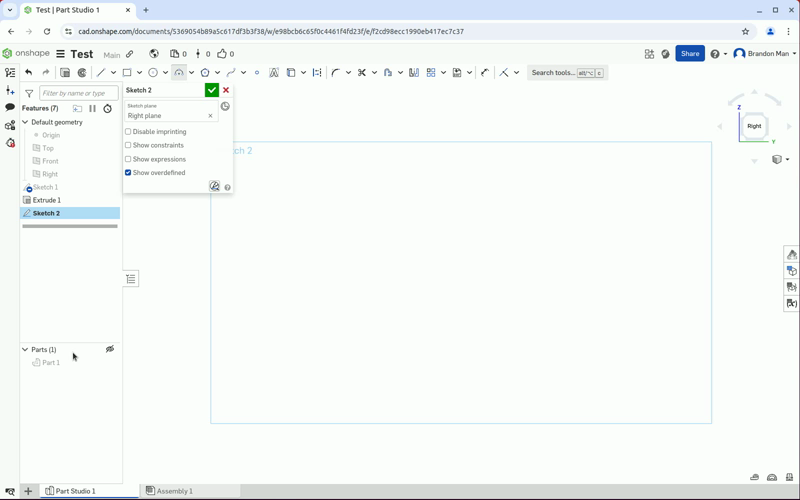
mouse_move(460, 268)
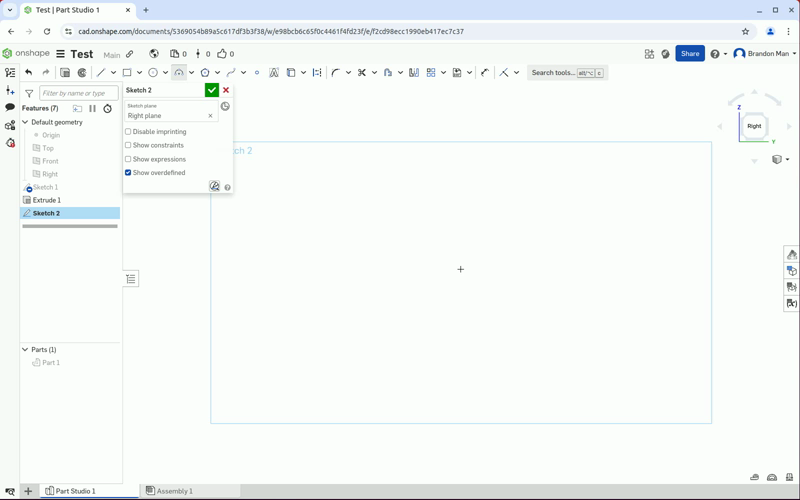
click(460, 268)
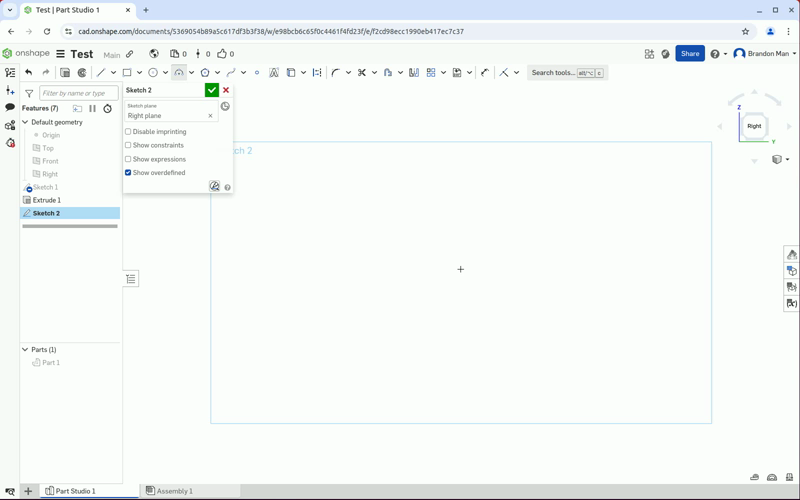
key_up(shift)
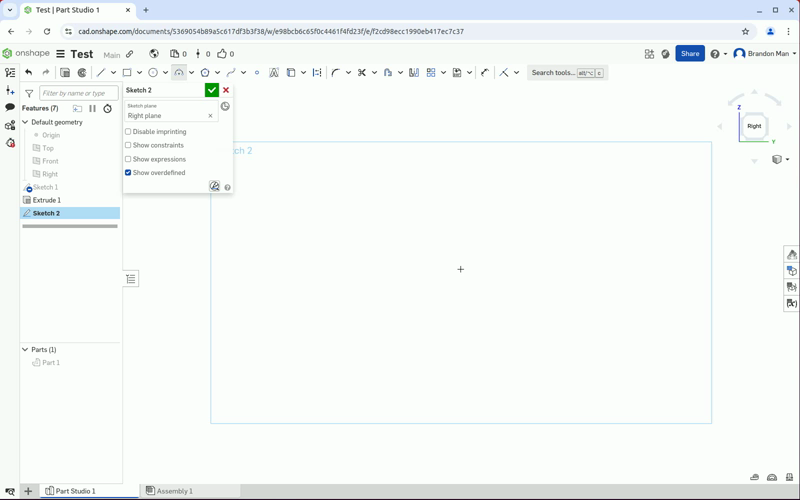
key_down(shift)
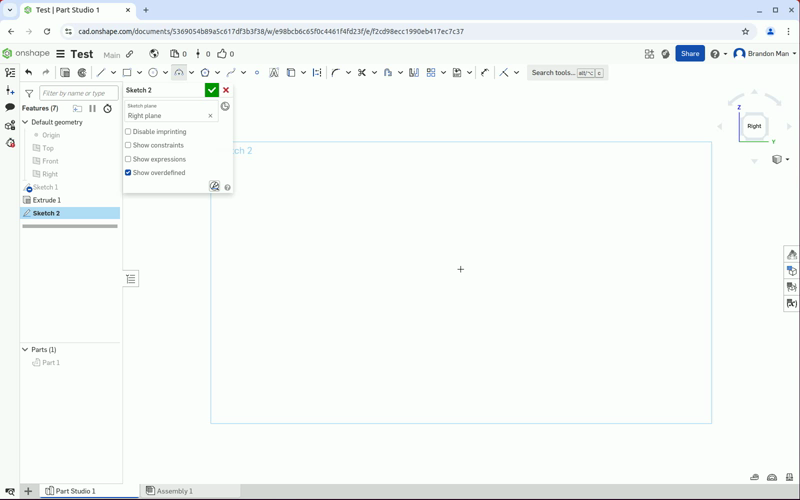
mouse_move(473, 276)
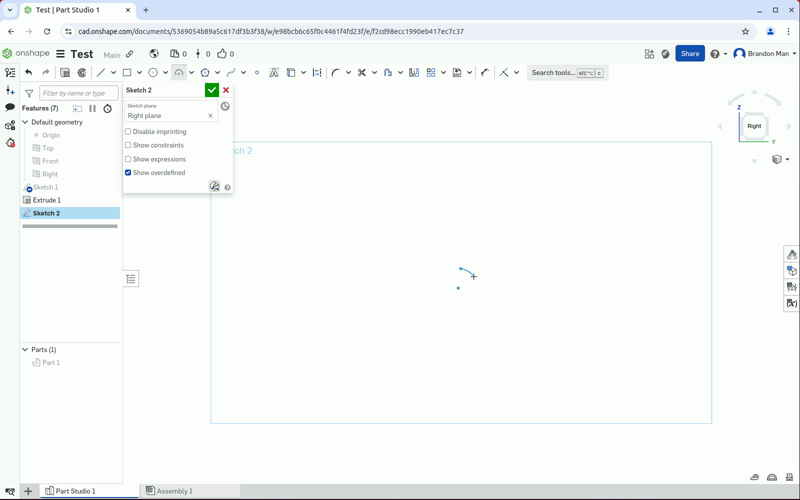
click(473, 276)
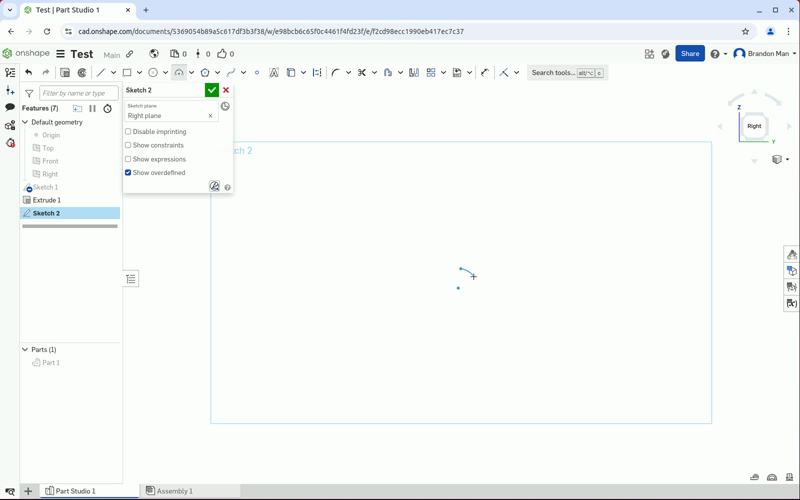
mouse_move(468, 270)
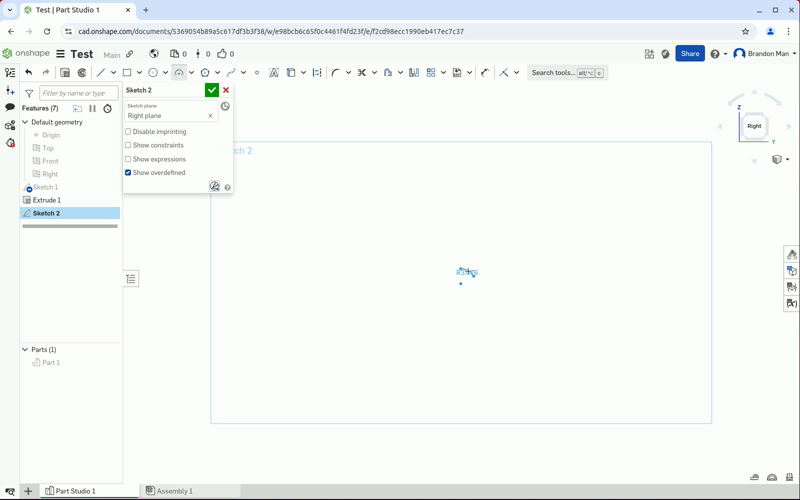
click(468, 270)
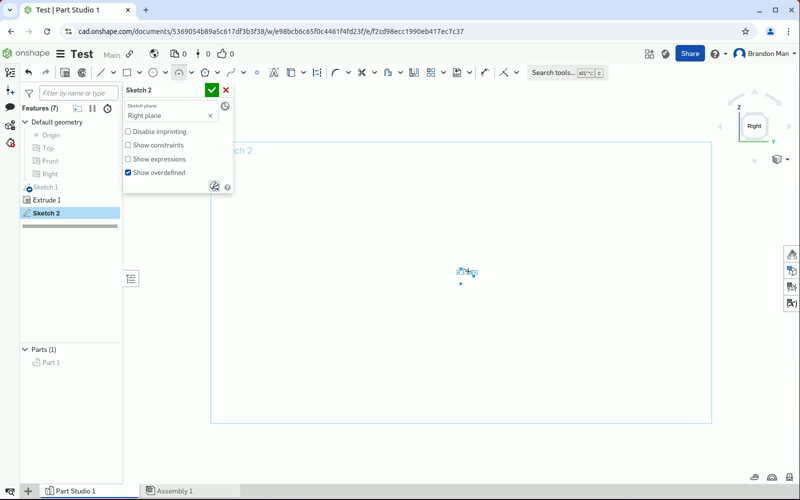
key_up(shift)
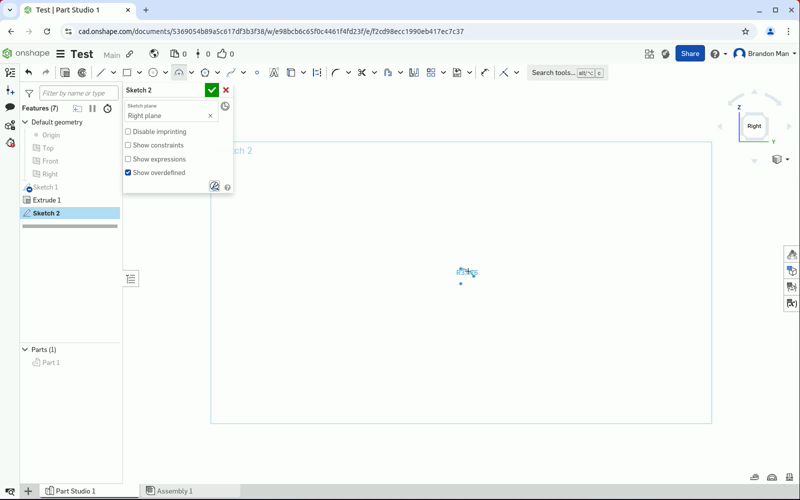
key(esc)
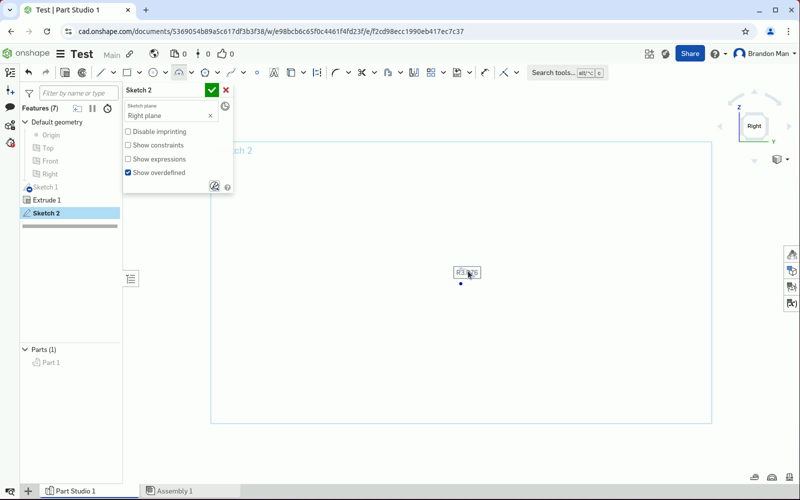
key(l)
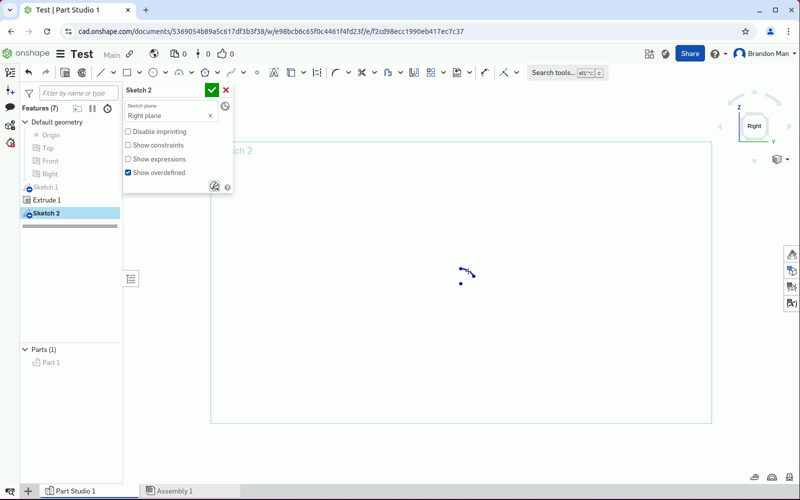
mouse_move(473, 276)
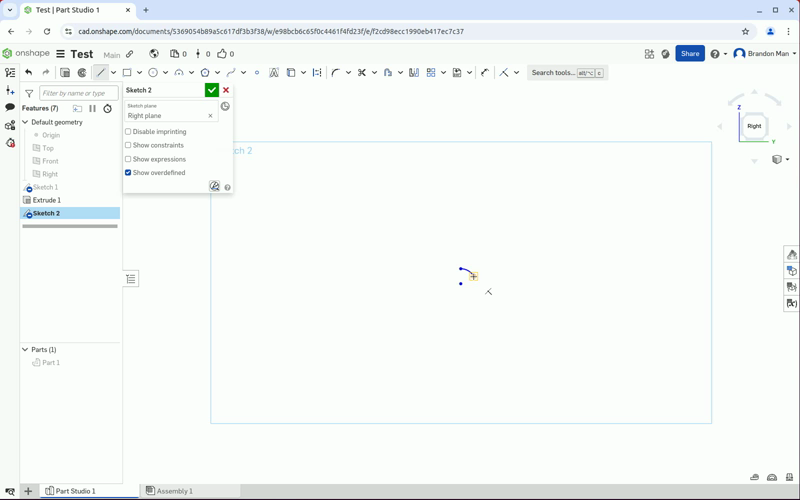
click(473, 276)
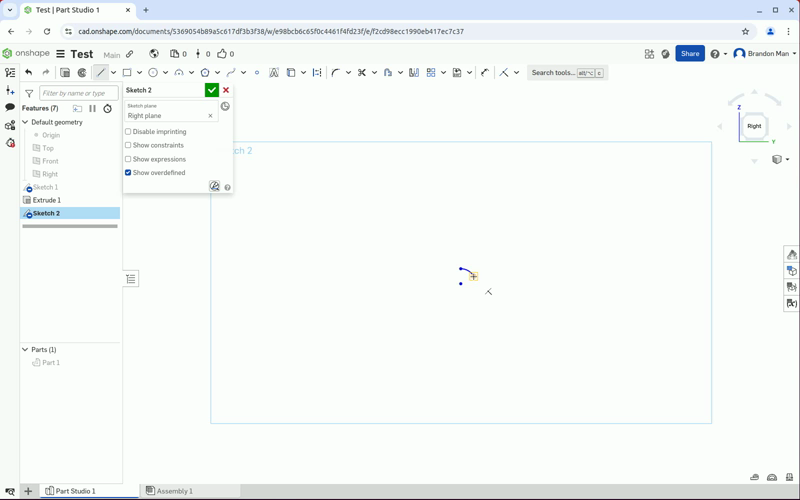
key_down(shift)
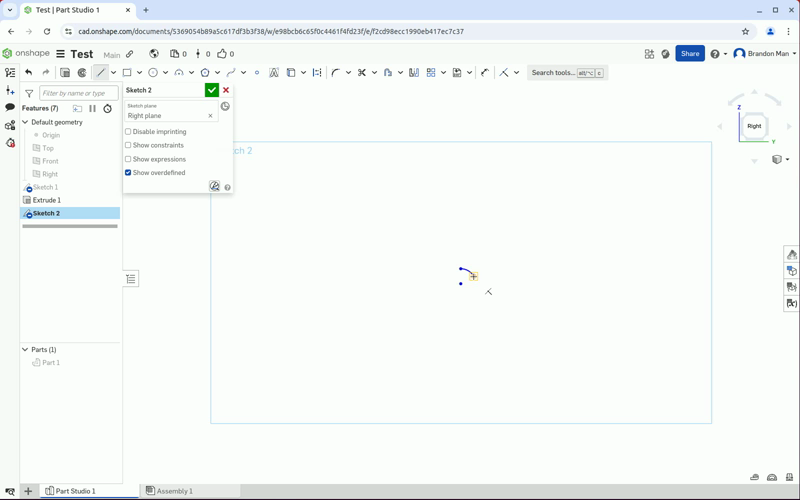
mouse_move(503, 276)
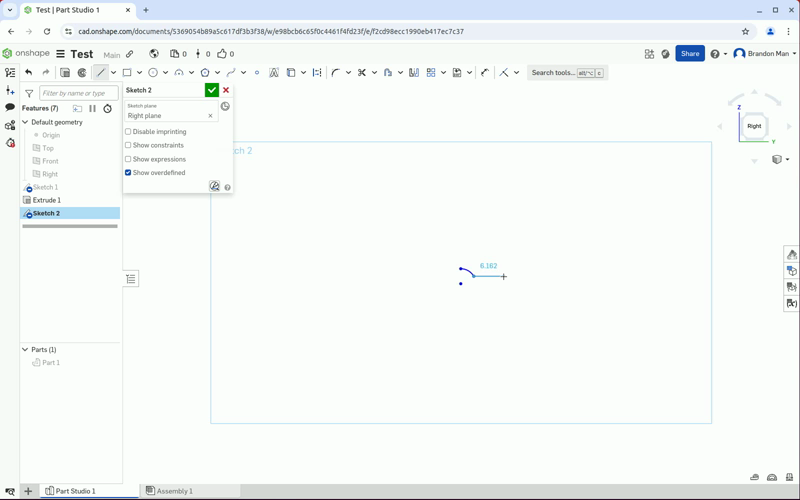
mouse_move(469, 268)
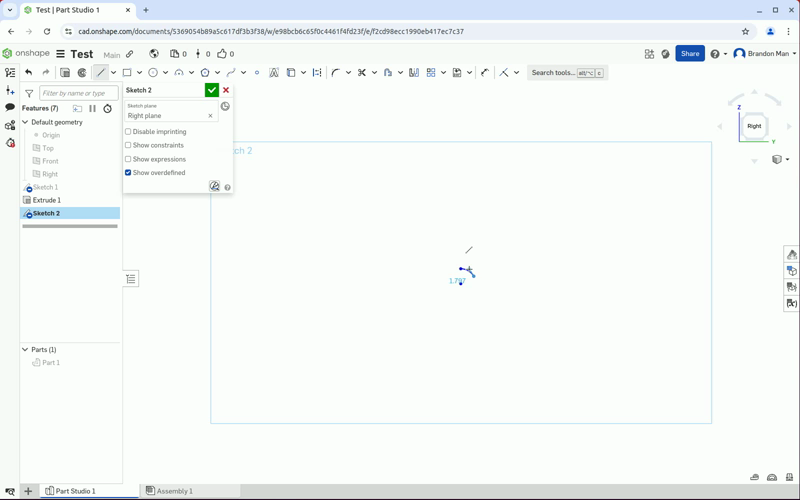
scroll(6)
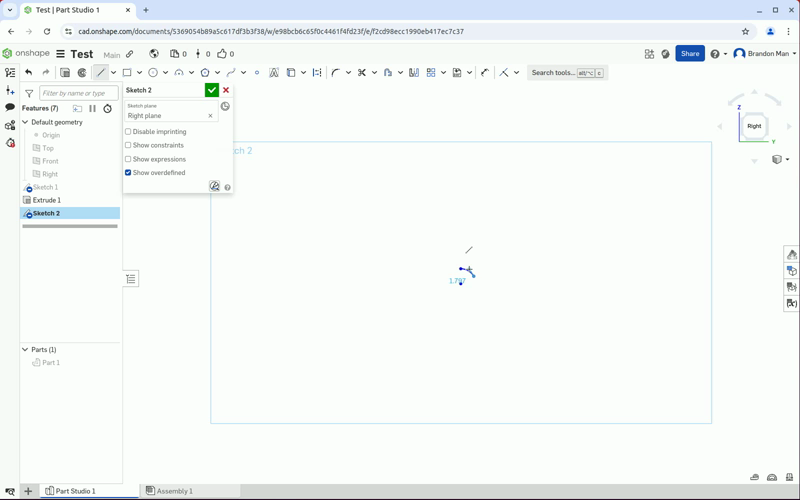
scroll(6)
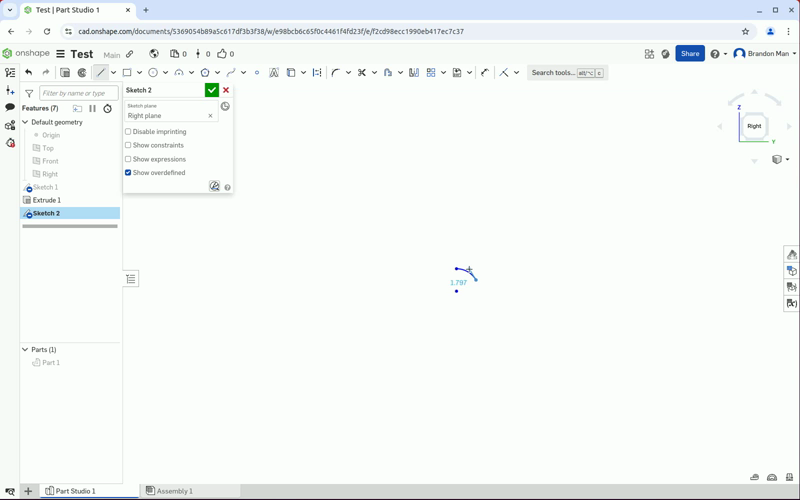
scroll(6)
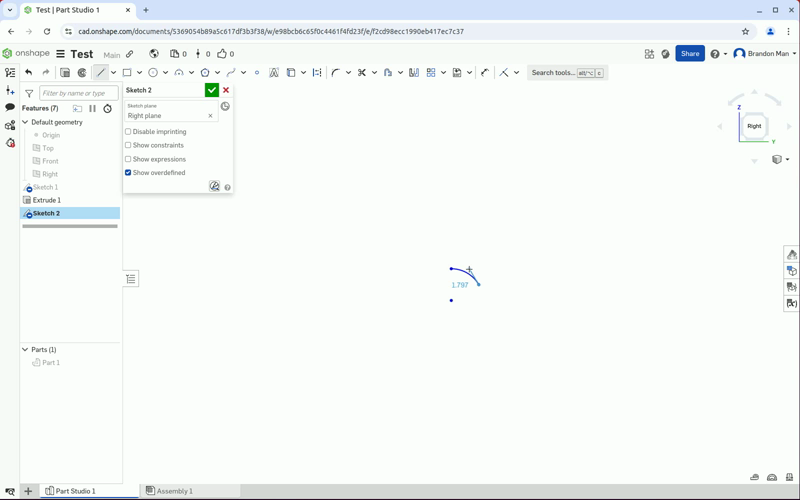
scroll(6)
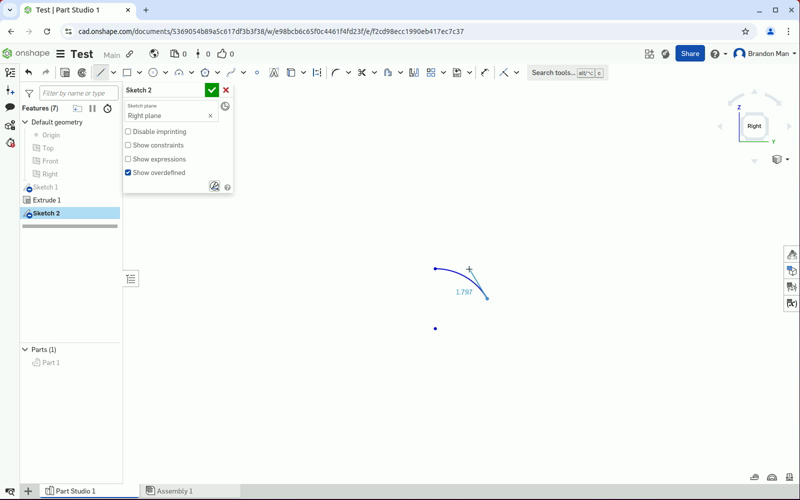
scroll(6)
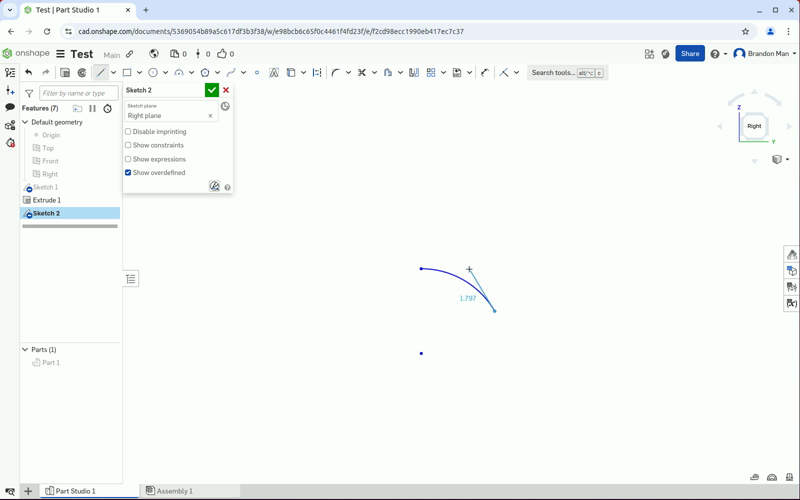
scroll(6)
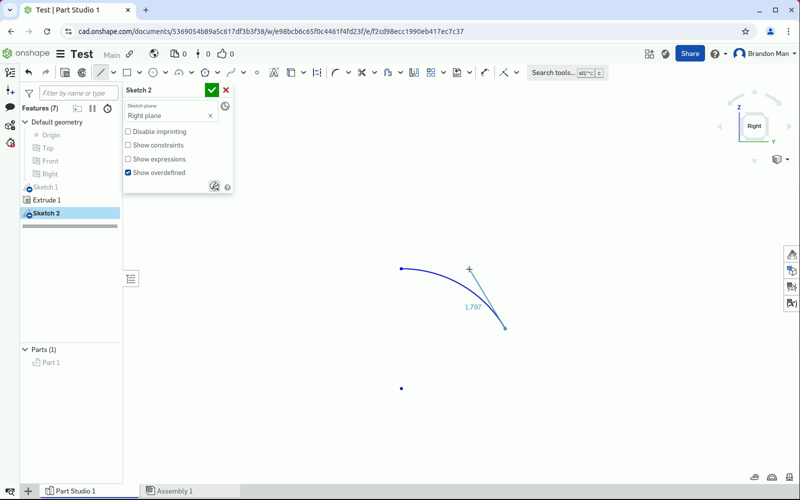
scroll(6)
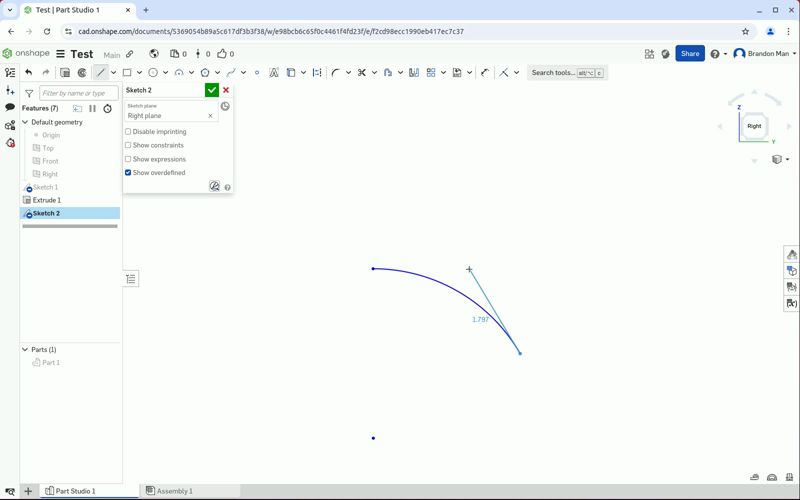
click(469, 268)
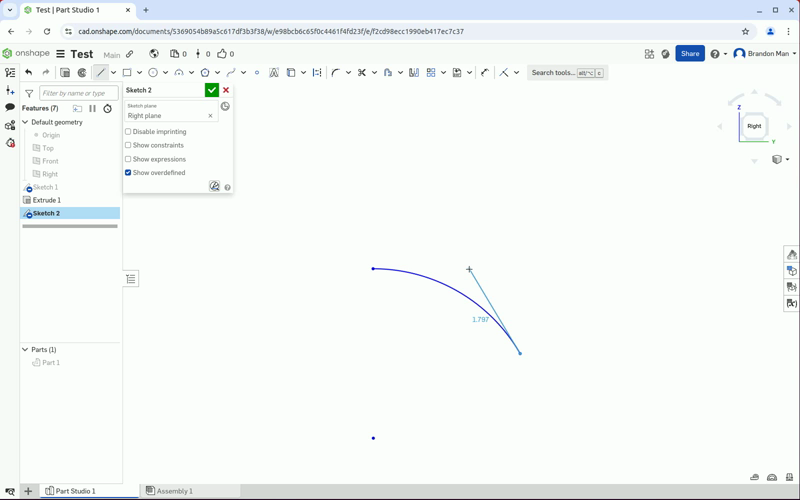
scroll(-6)
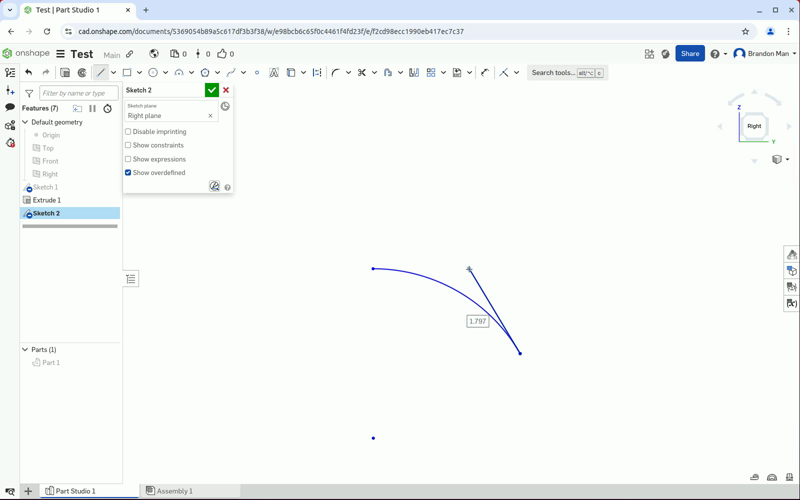
scroll(-6)
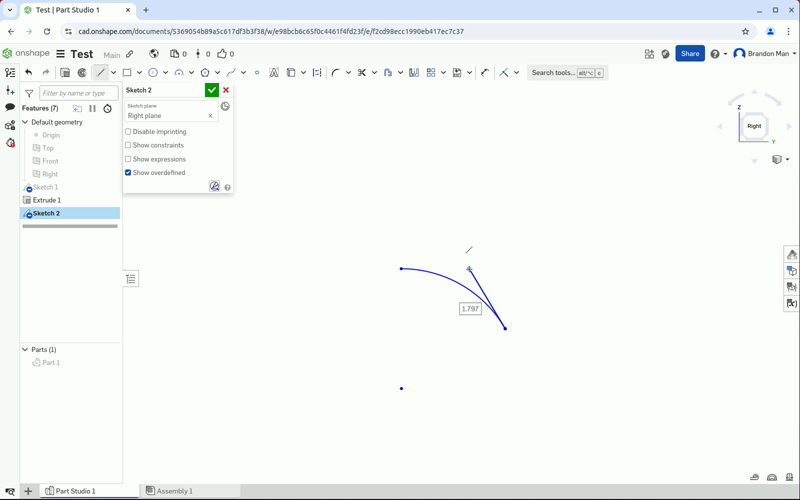
scroll(-6)
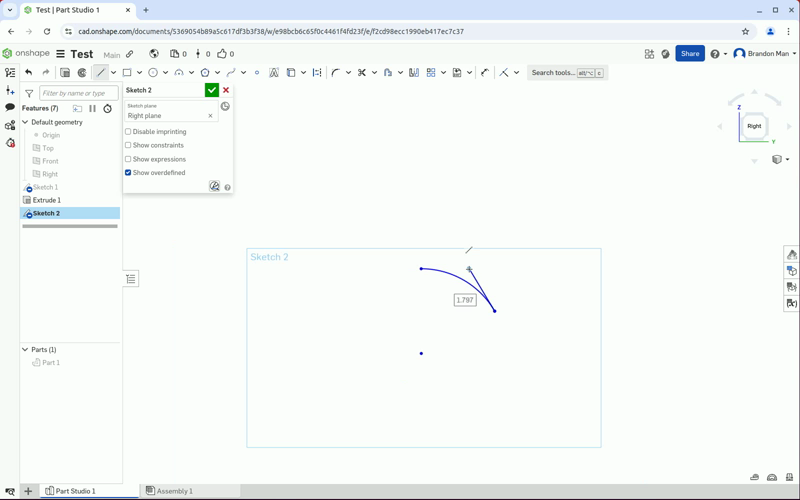
scroll(-6)
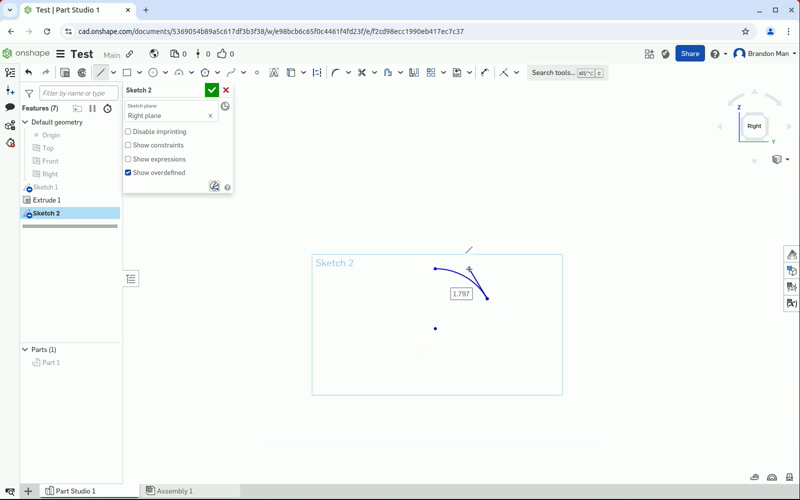
scroll(-6)
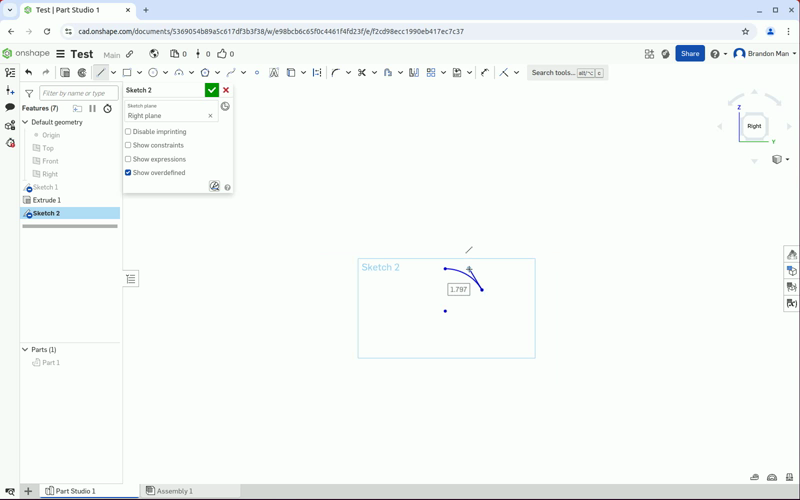
scroll(-6)
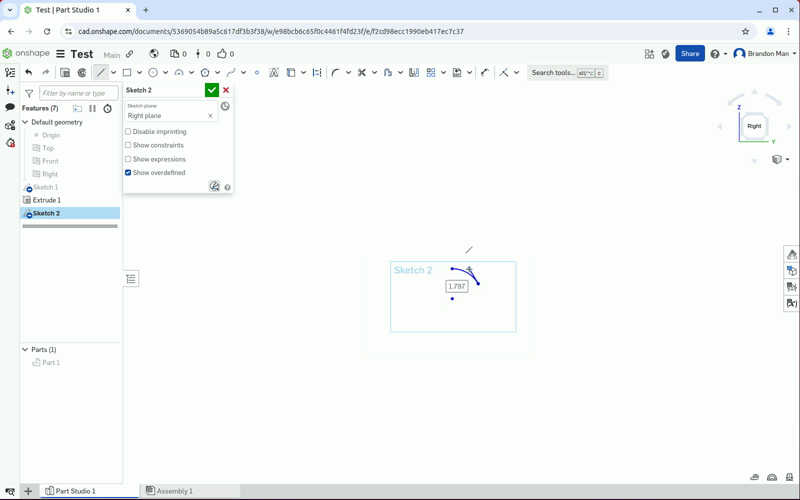
scroll(-6)
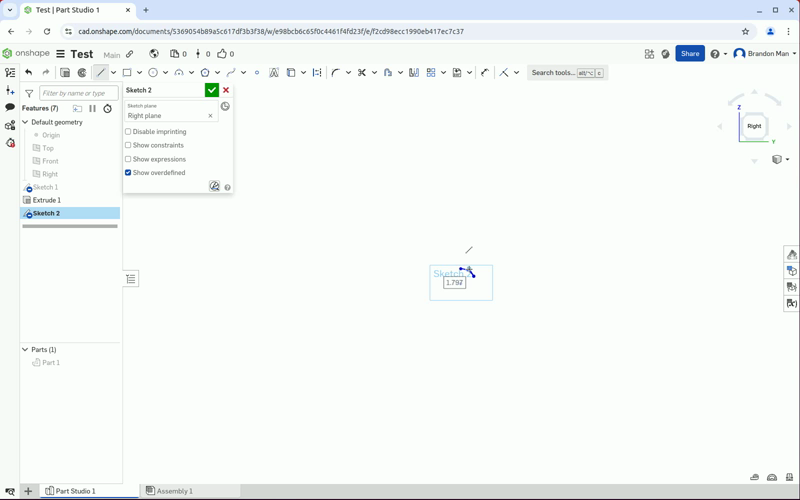
key_up(shift)
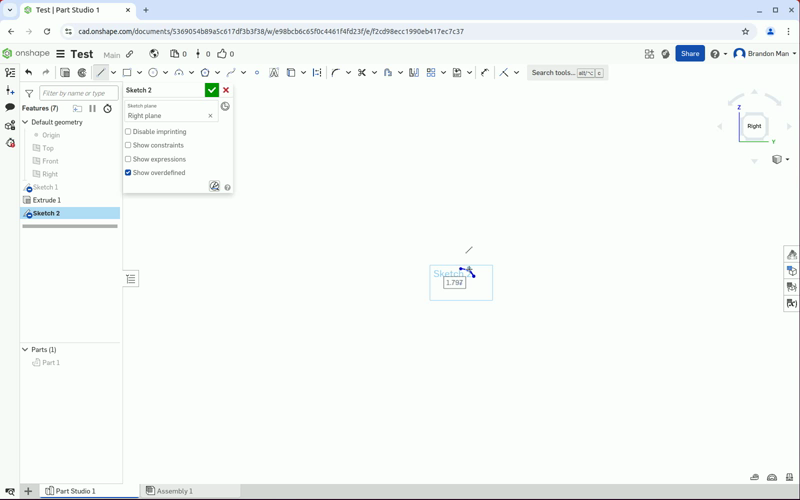
mouse_move(499, 268)
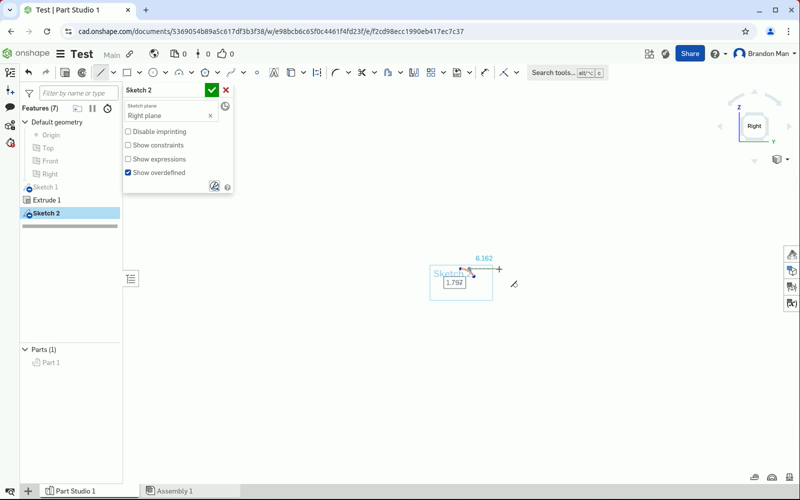
key_down(shift)
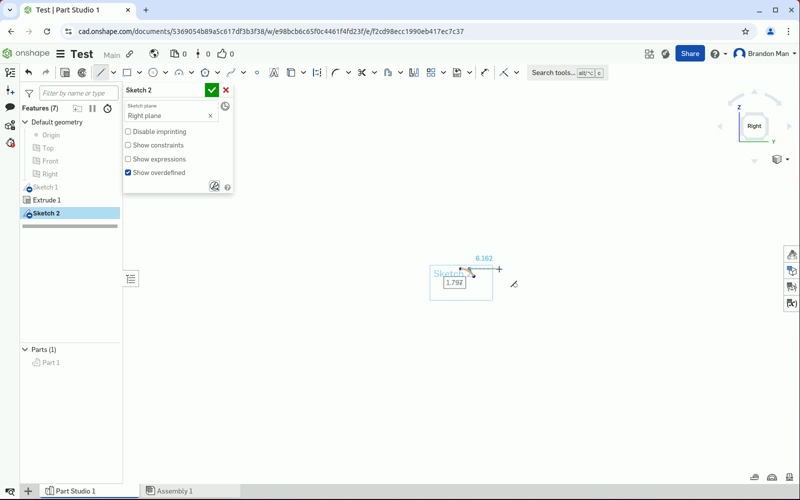
mouse_move(460, 268)
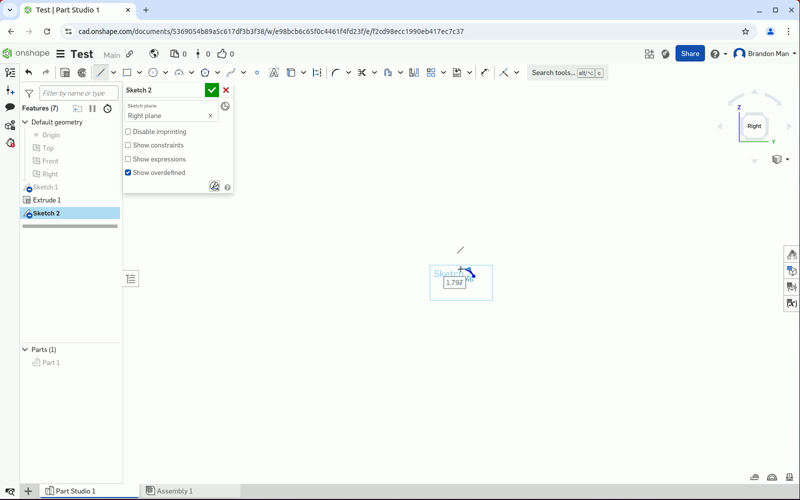
key_up(shift)
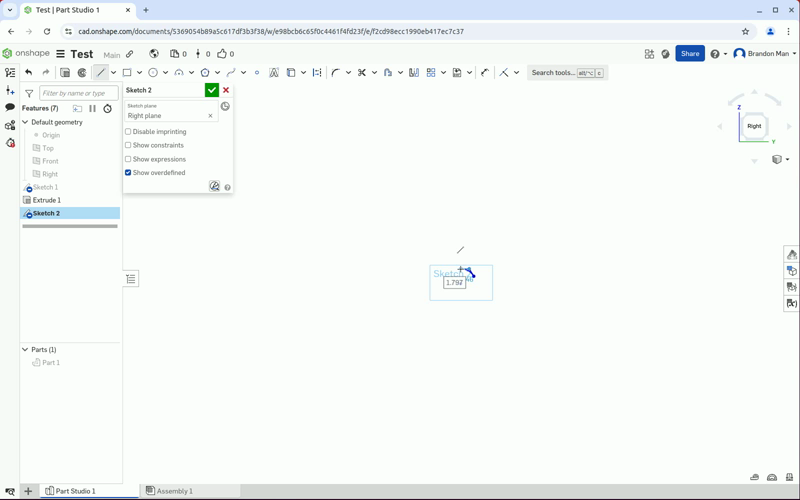
click(460, 268)
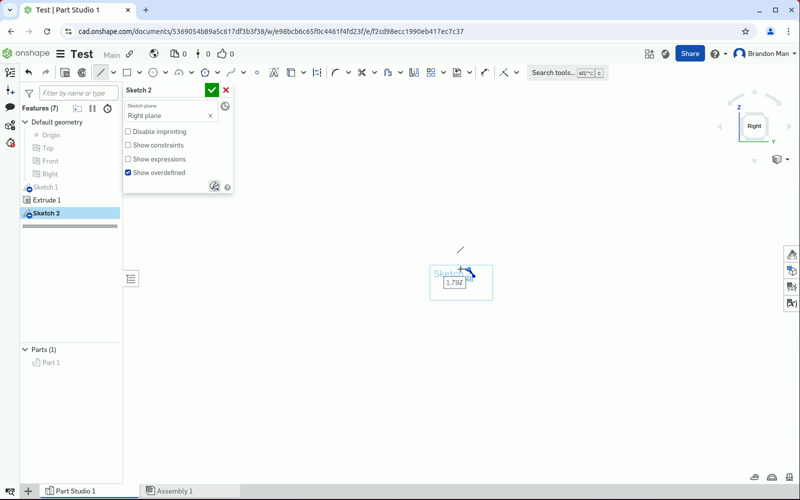
key(esc)
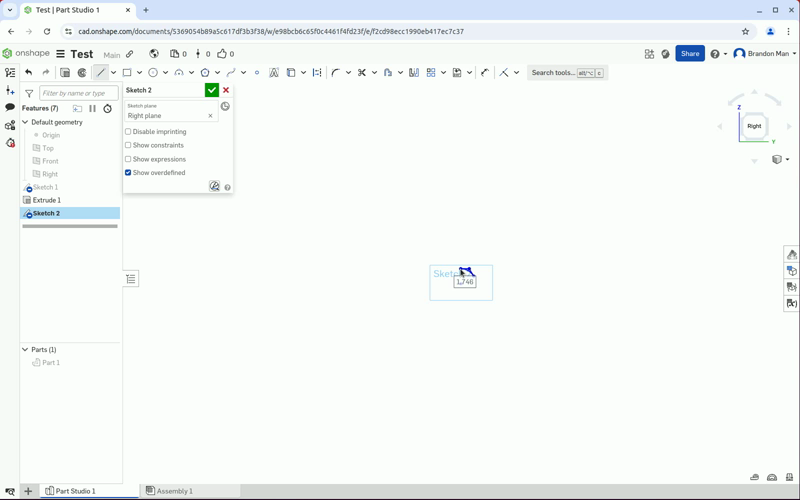
mouse_move(473, 276)
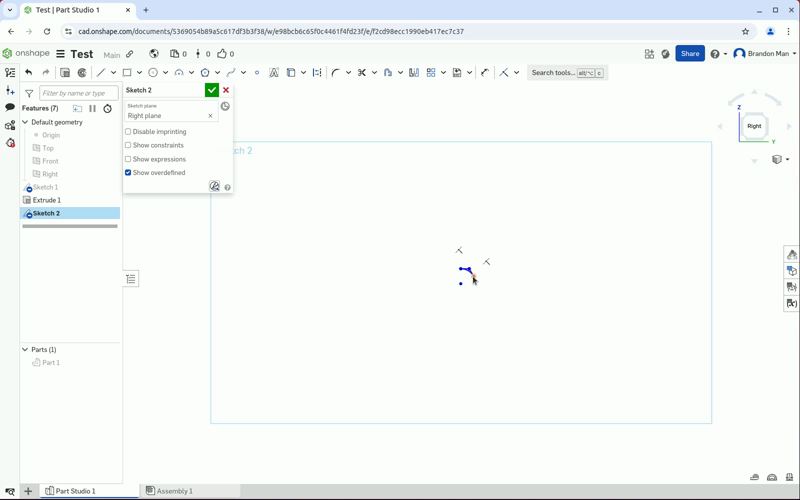
scroll(6)
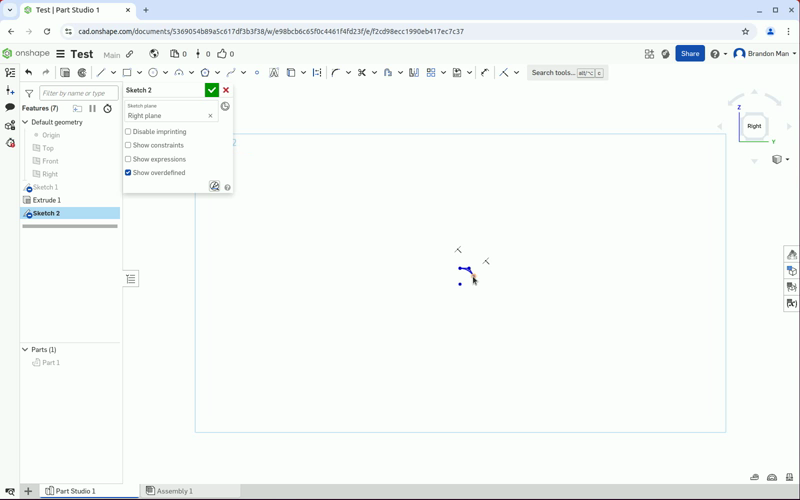
scroll(6)
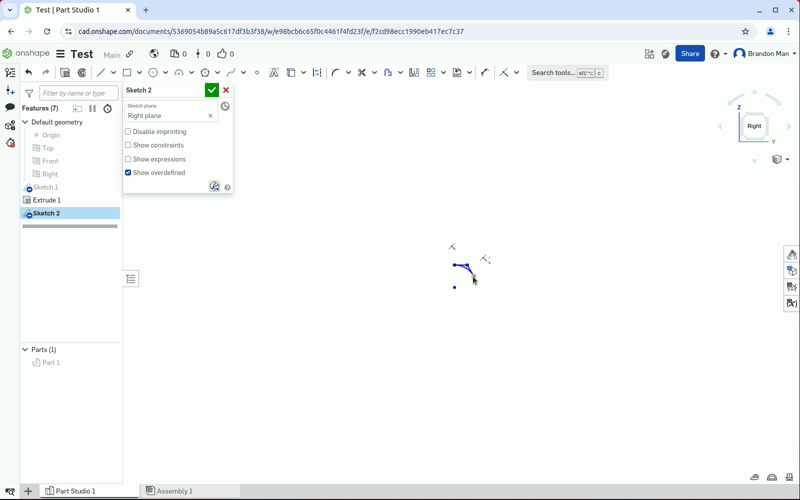
scroll(6)
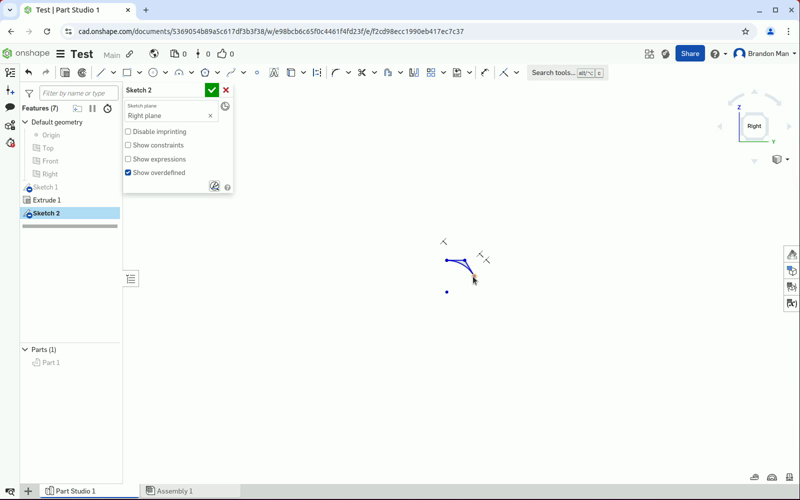
scroll(6)
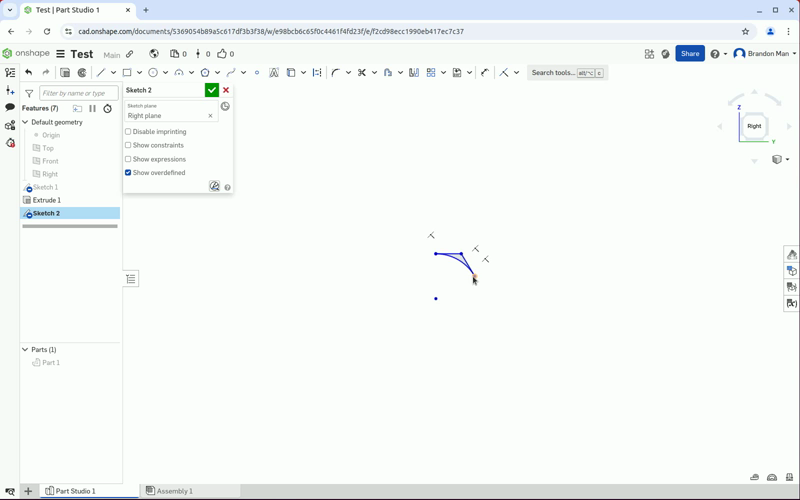
scroll(6)
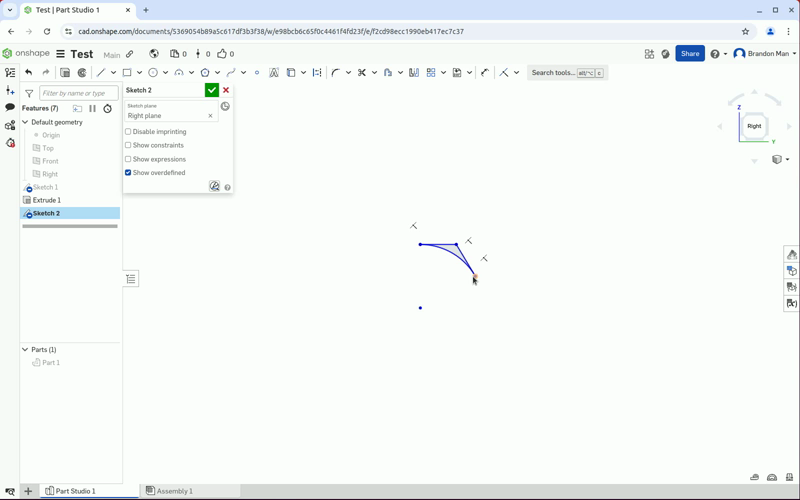
scroll(6)
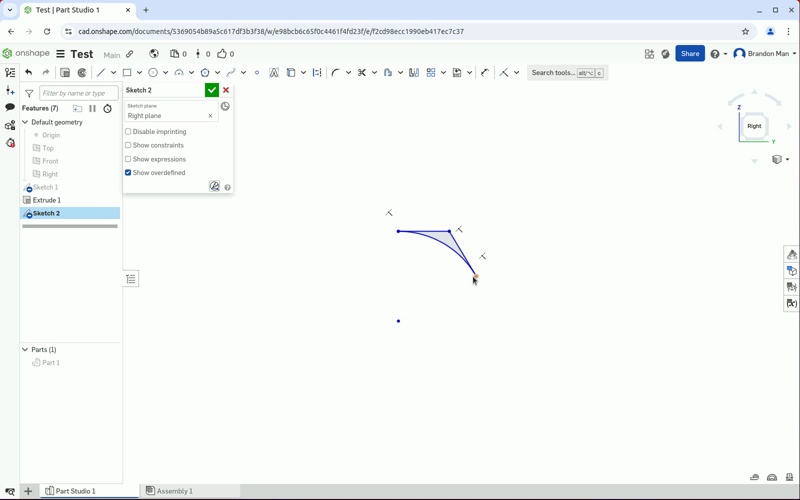
scroll(6)
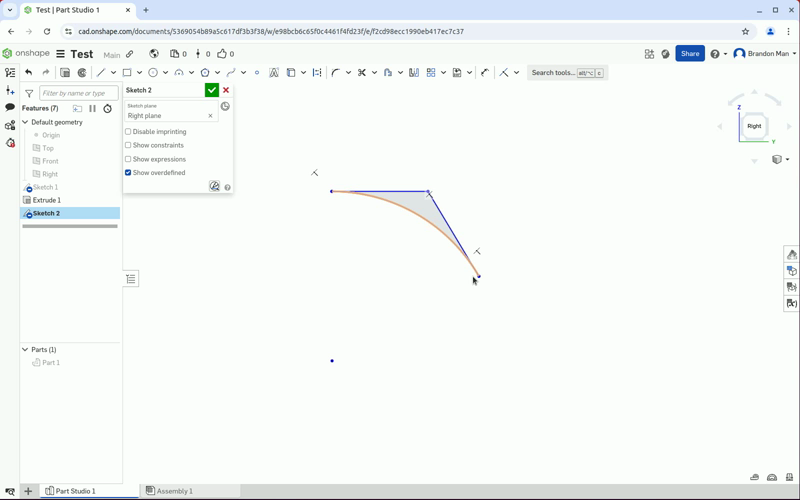
click(473, 276)
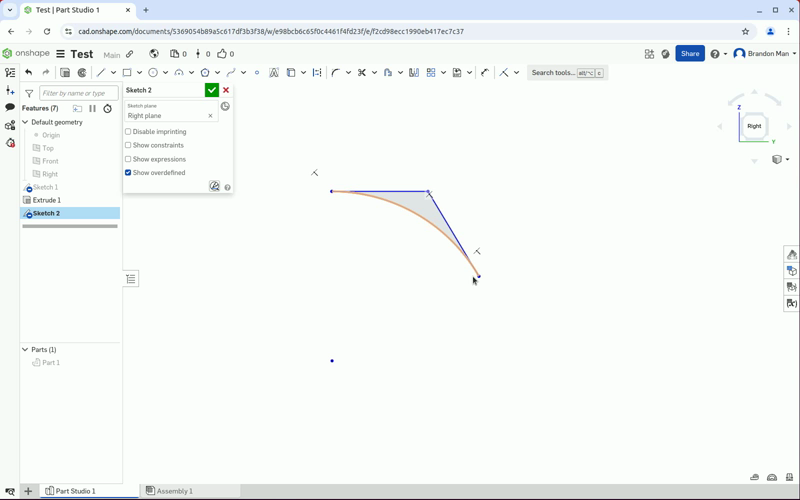
scroll(-6)
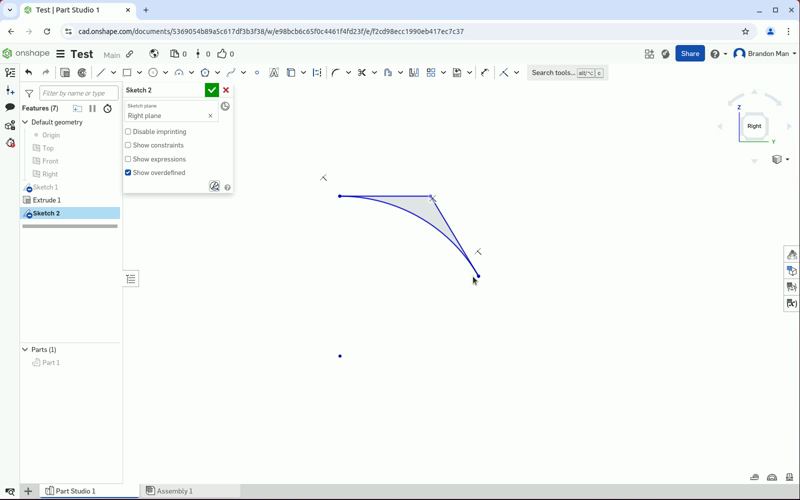
scroll(-6)
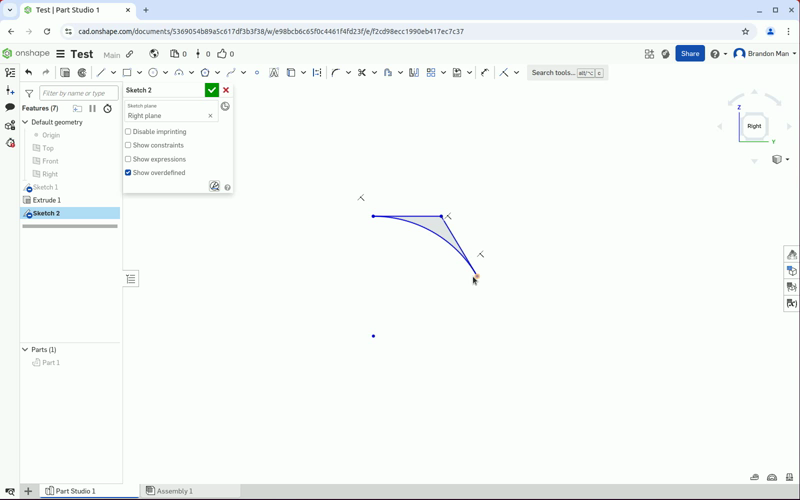
scroll(-6)
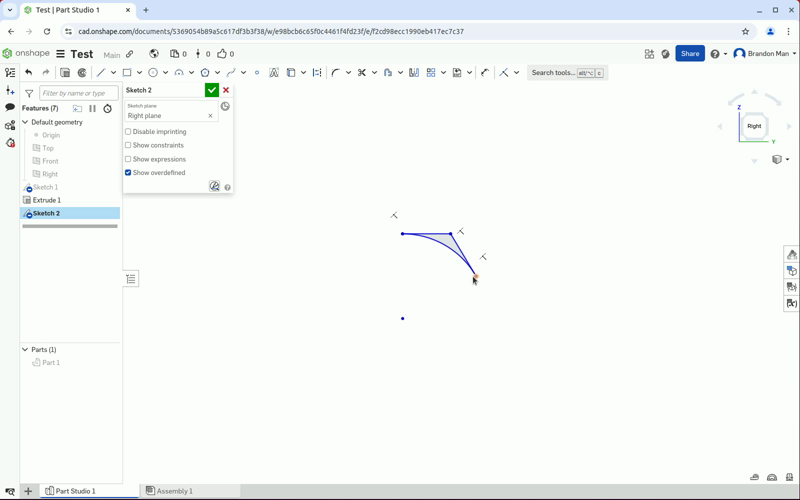
scroll(-6)
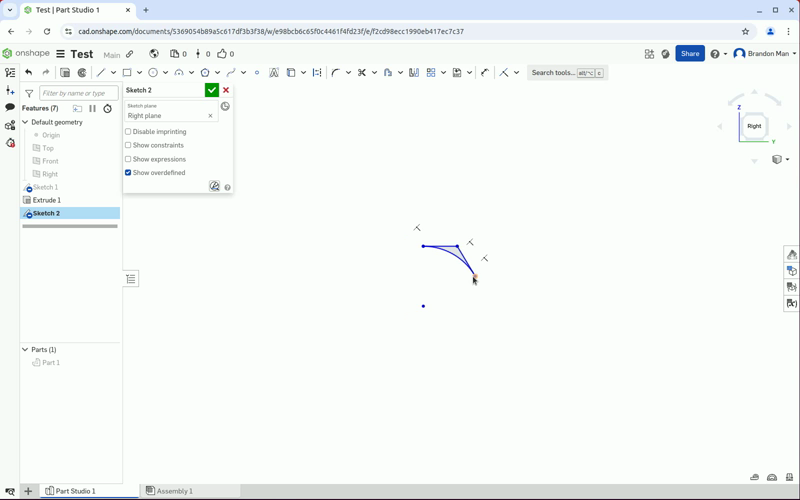
scroll(-6)
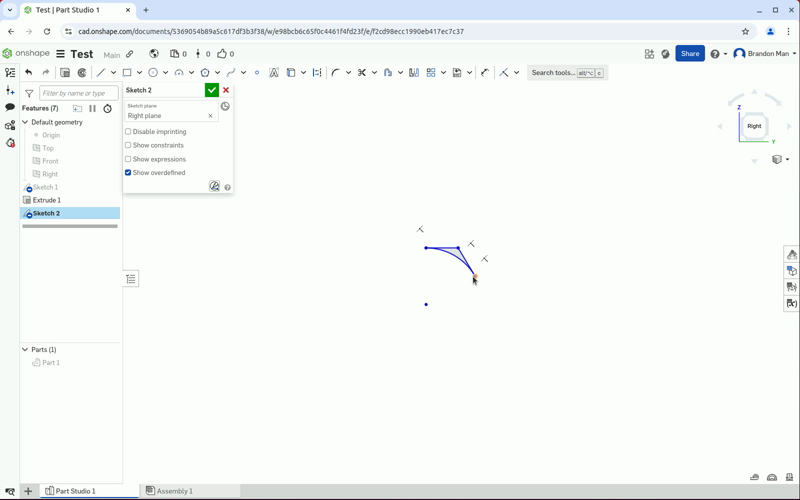
scroll(-6)
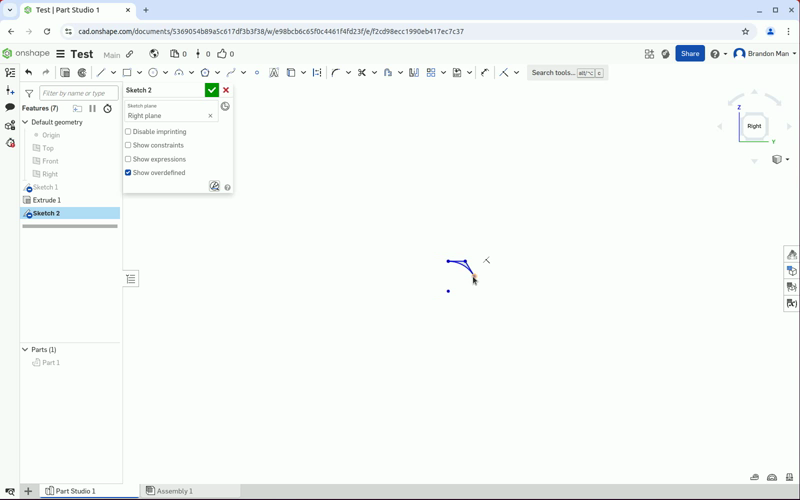
scroll(-6)
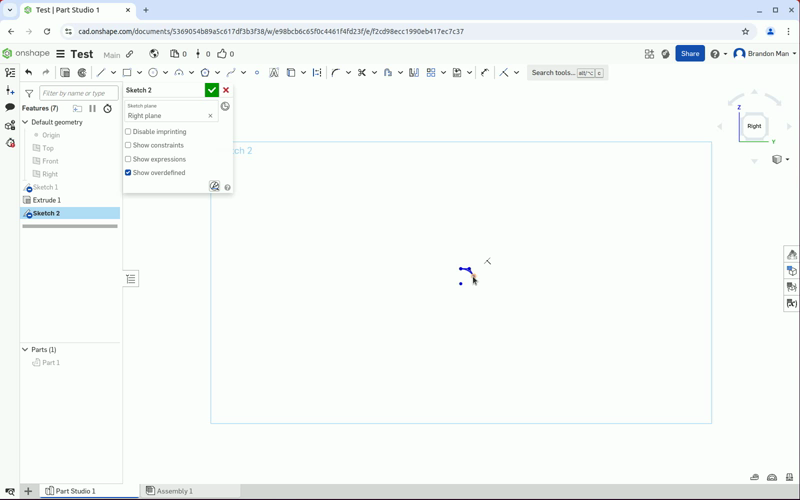
mouse_move(73, 352)
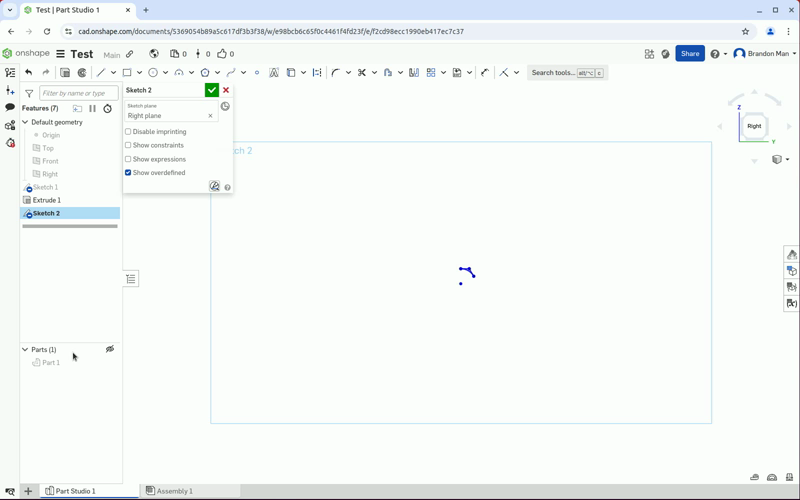
key(shift+y)
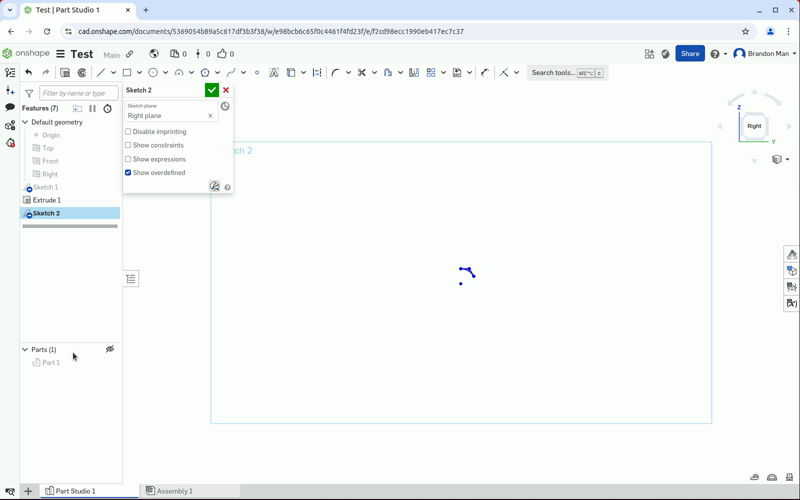
key(shift+e)
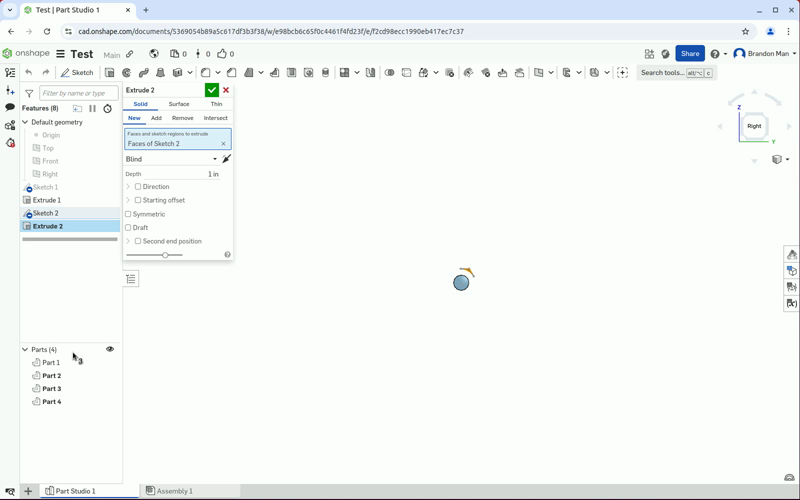
mouse_move(143, 106)
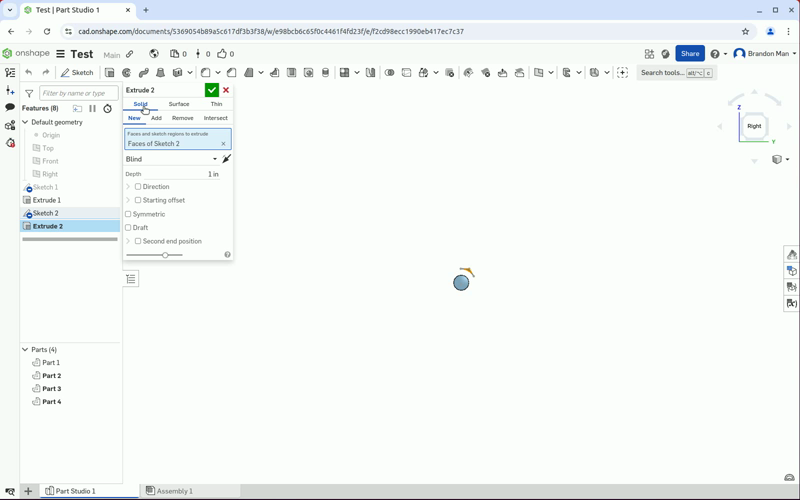
click(143, 106)
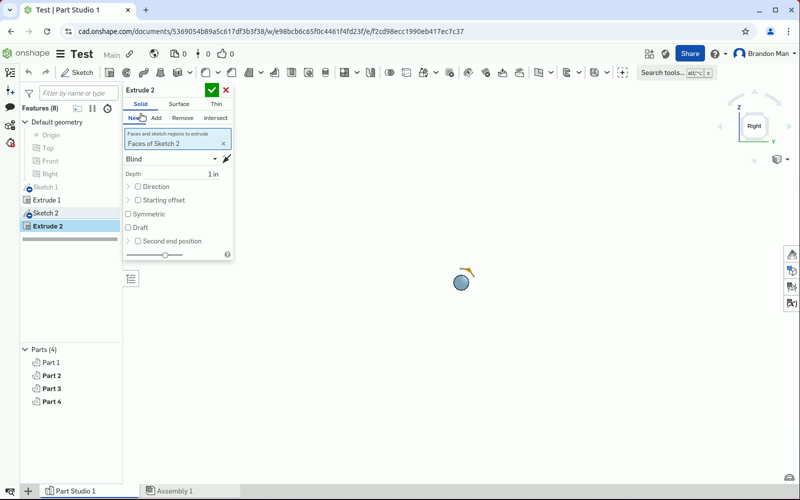
mouse_move(137, 120)
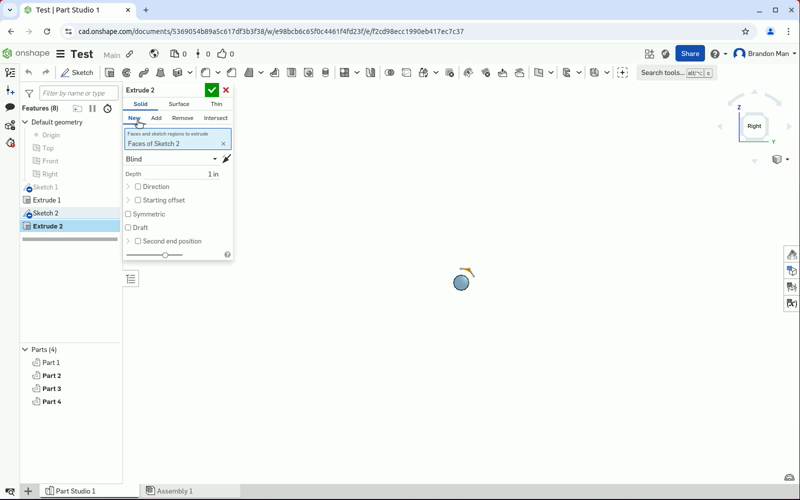
click(137, 120)
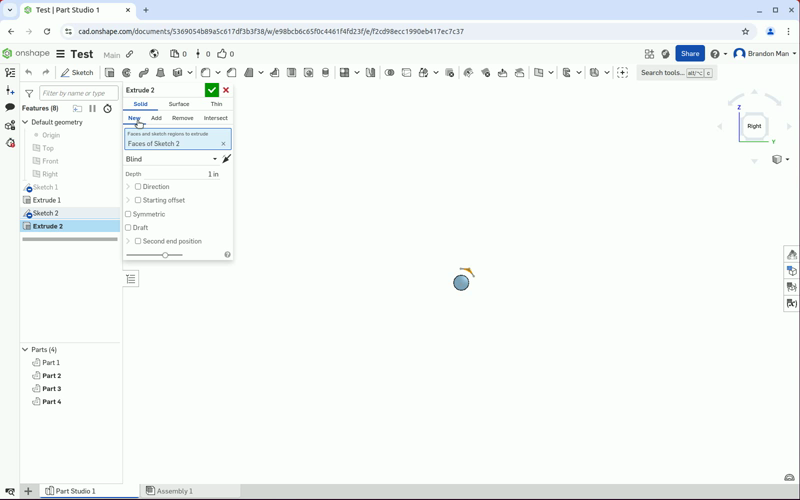
key(tab, 4)
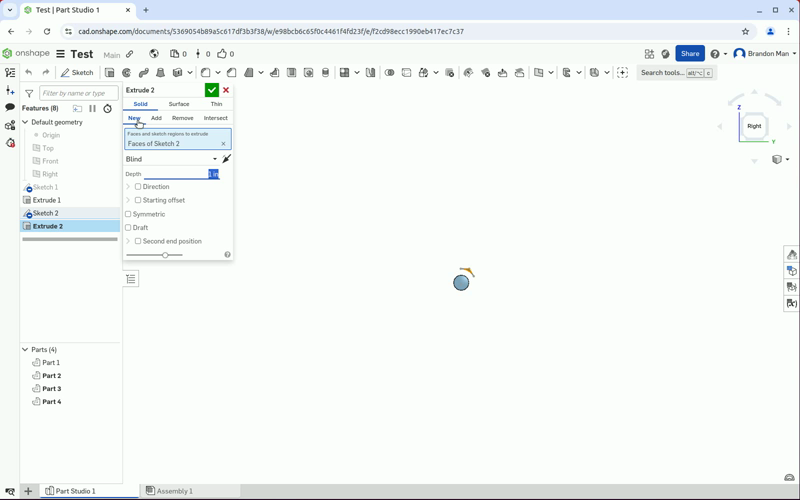
text(-1.444)
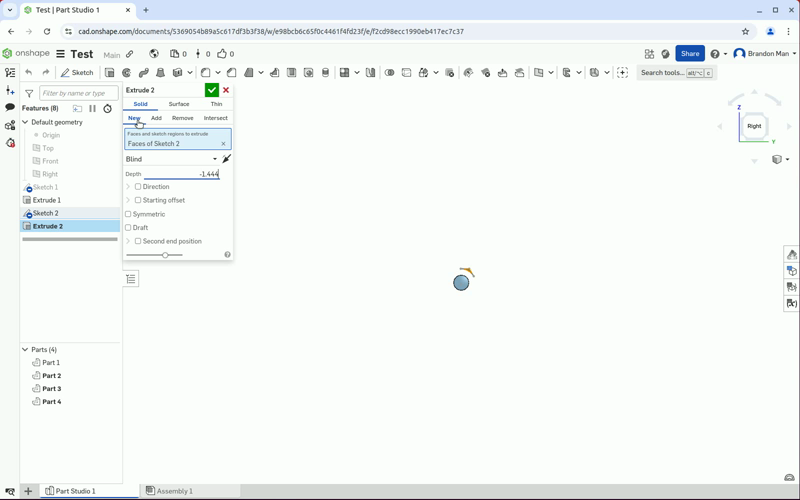
key(enter)
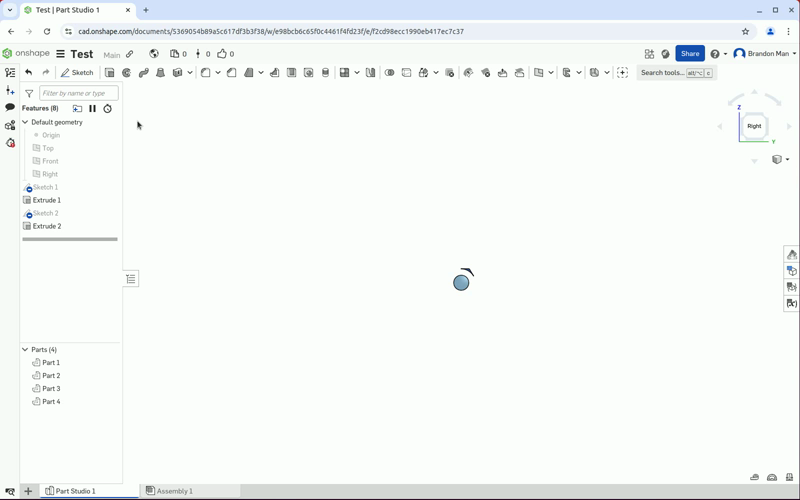
key(shift+h)
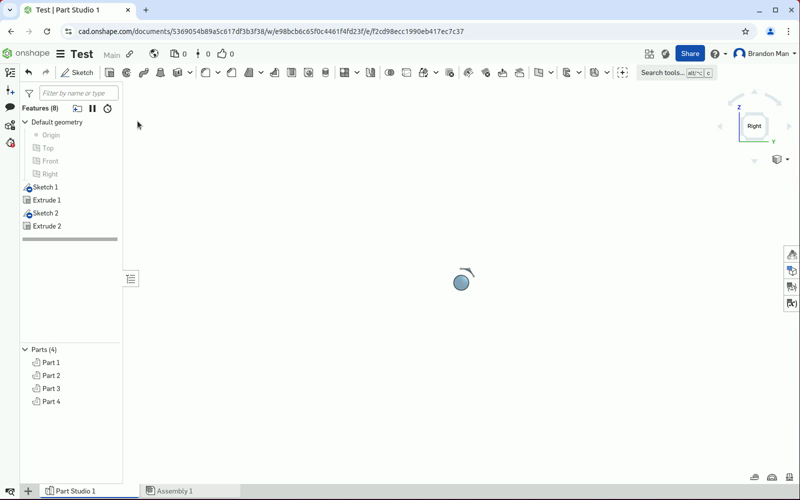
key(shift+h)
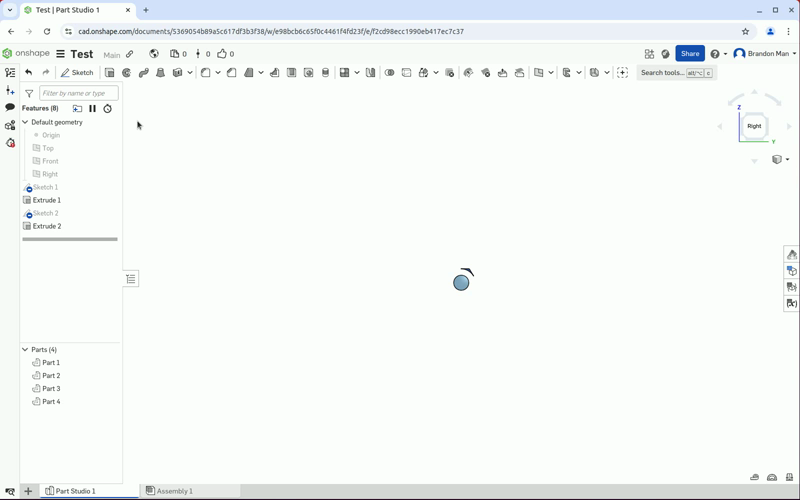
mouse_move(73, 189)
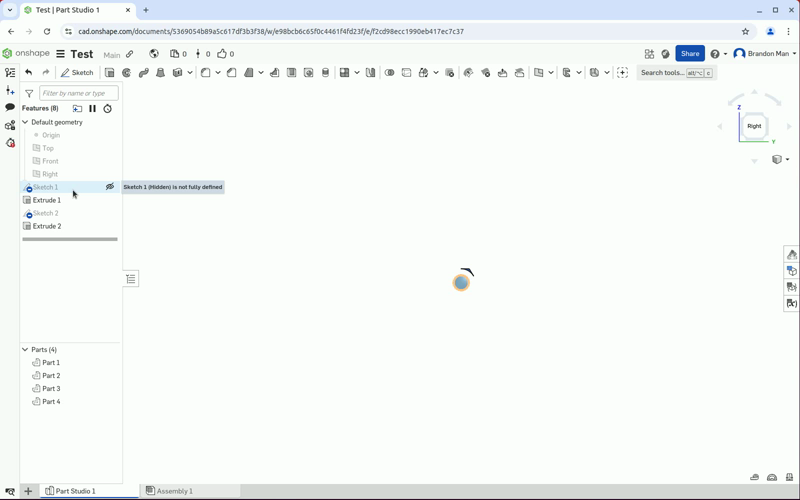
click(73, 189)
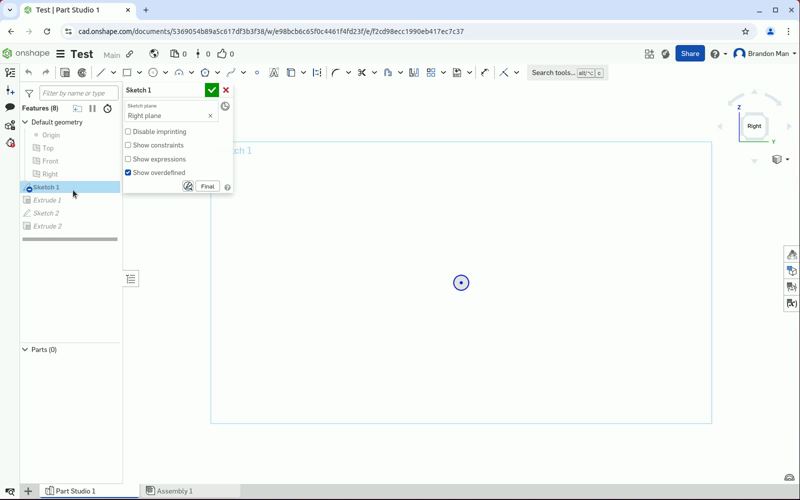
mouse_move(229, 92)
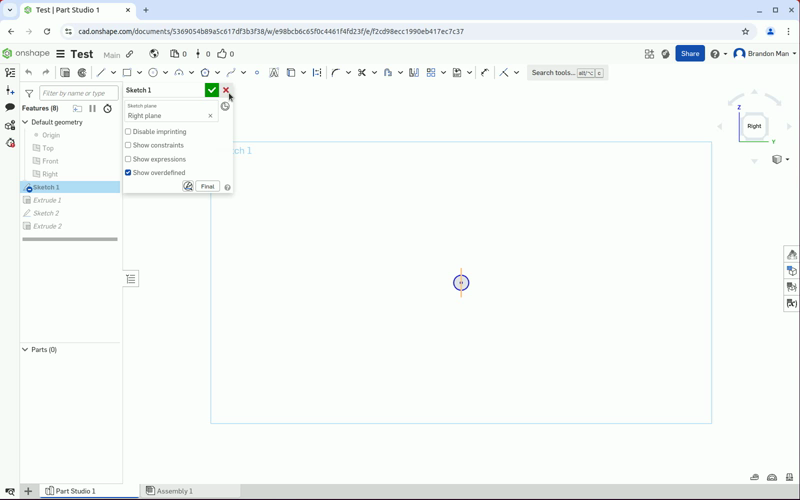
click(229, 92)
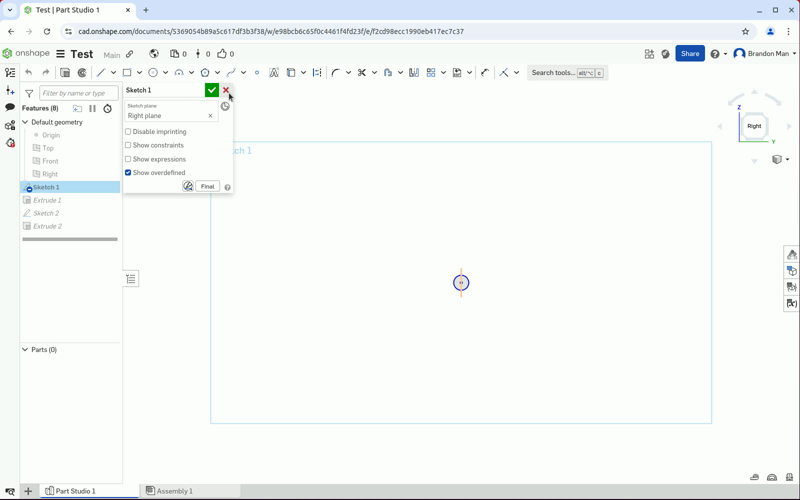
key(shift+s)
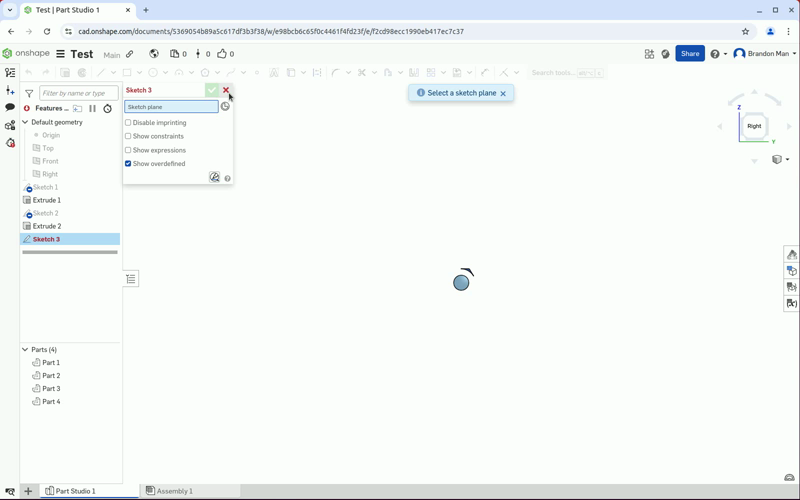
mouse_move(73, 176)
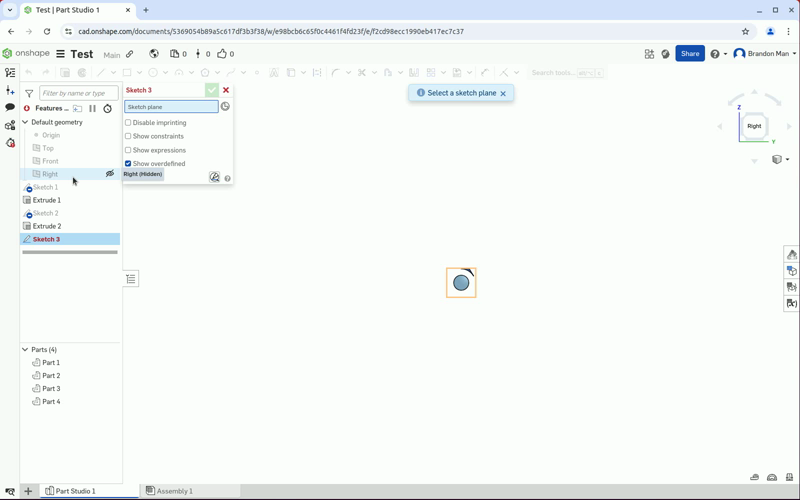
click(73, 176)
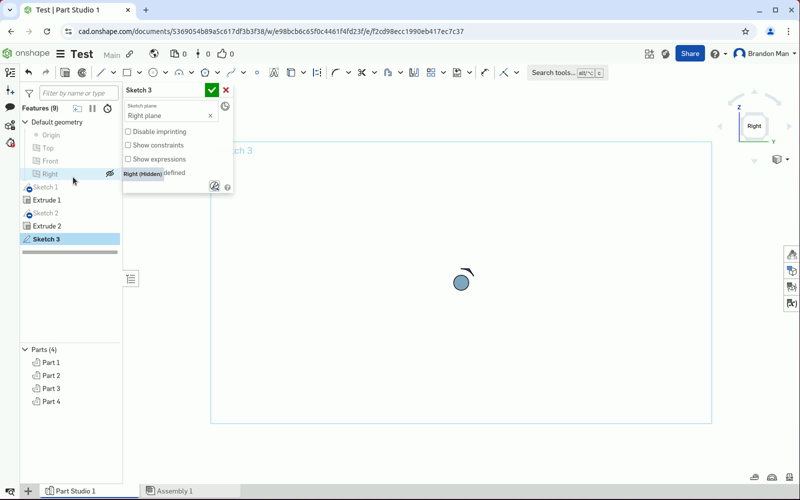
mouse_move(73, 352)
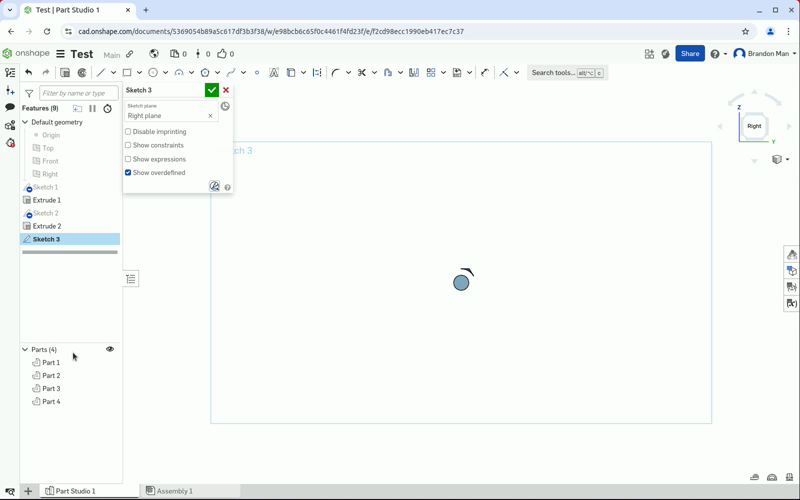
key(y)
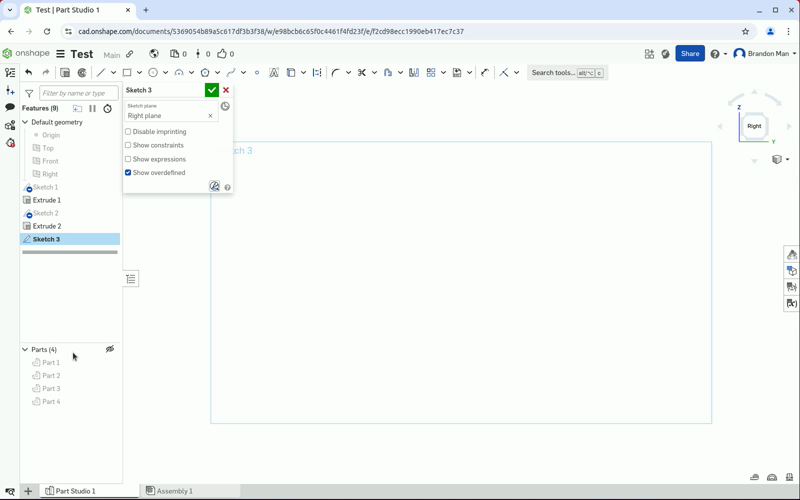
key(a)
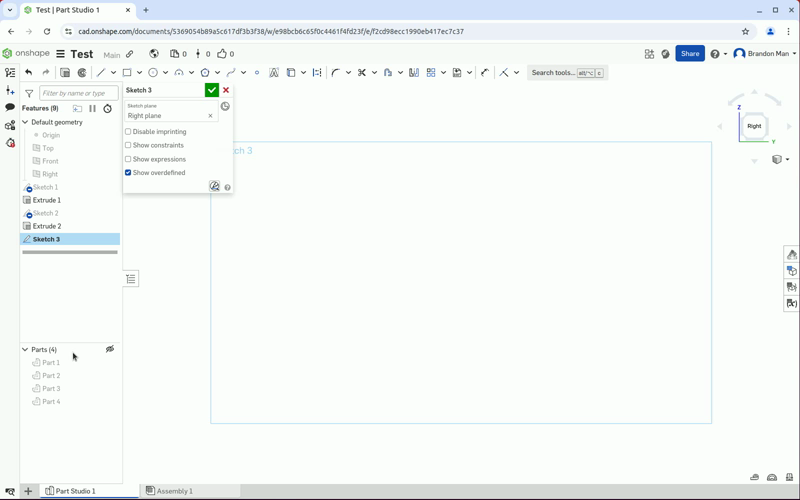
key_down(shift)
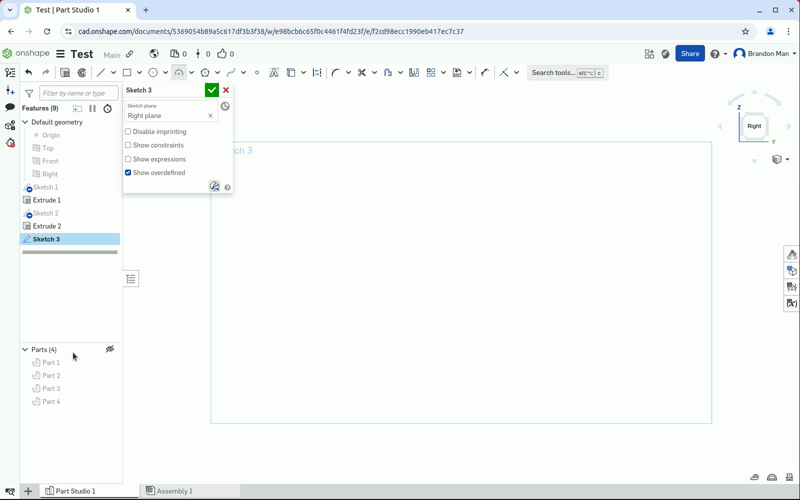
mouse_move(449, 275)
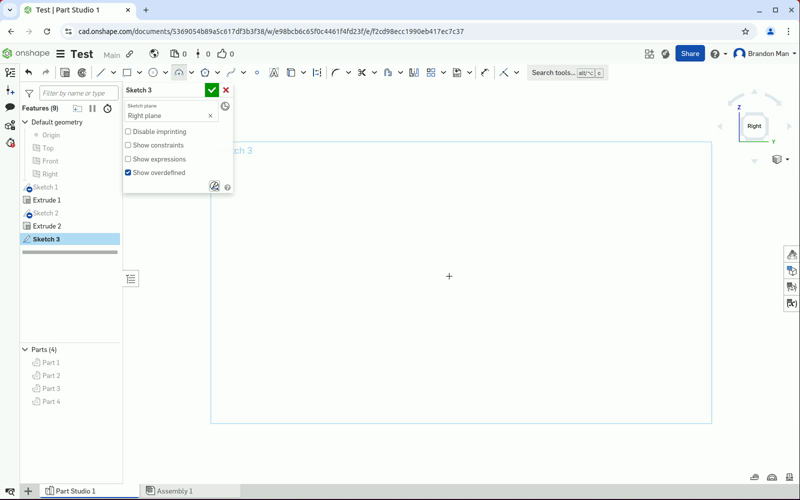
click(449, 275)
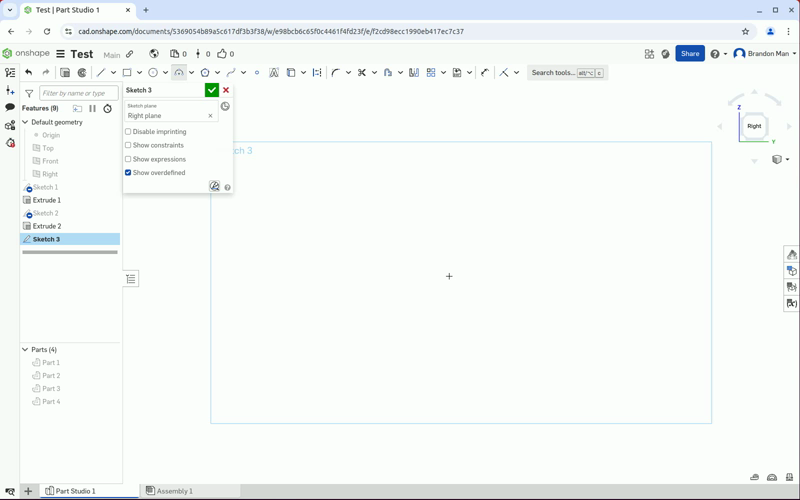
key_up(shift)
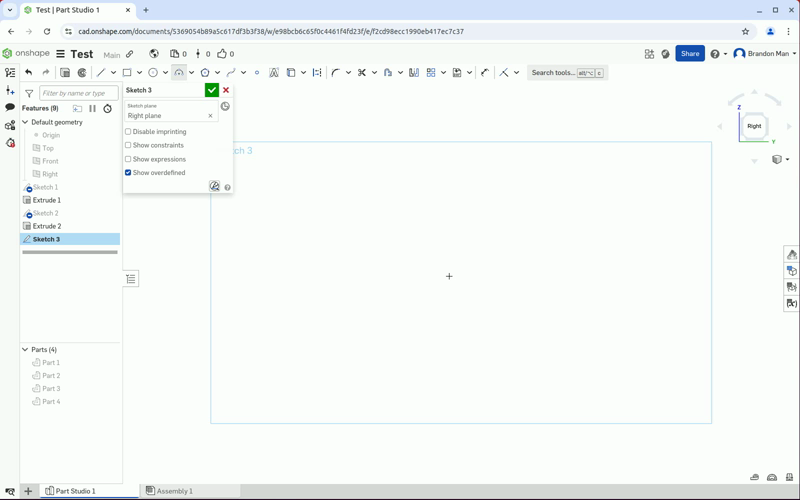
key_down(shift)
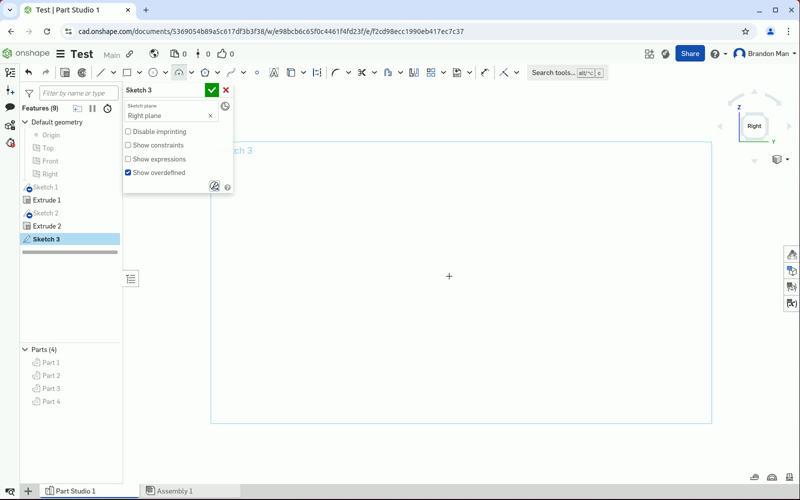
mouse_move(461, 268)
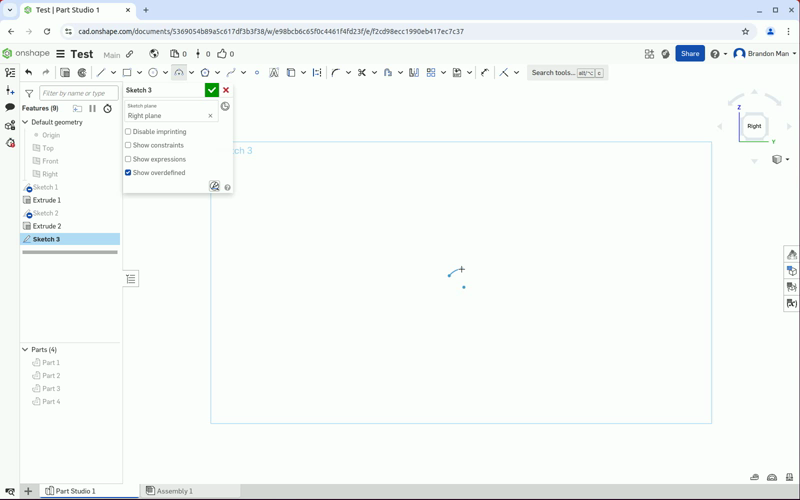
click(461, 268)
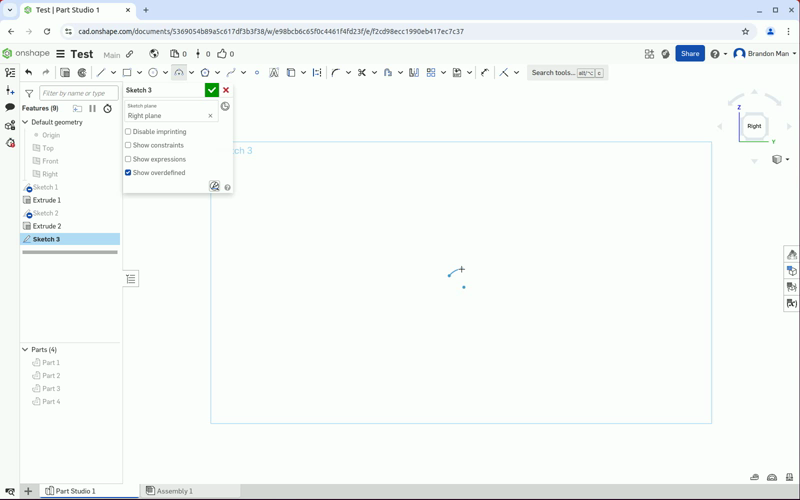
mouse_move(454, 270)
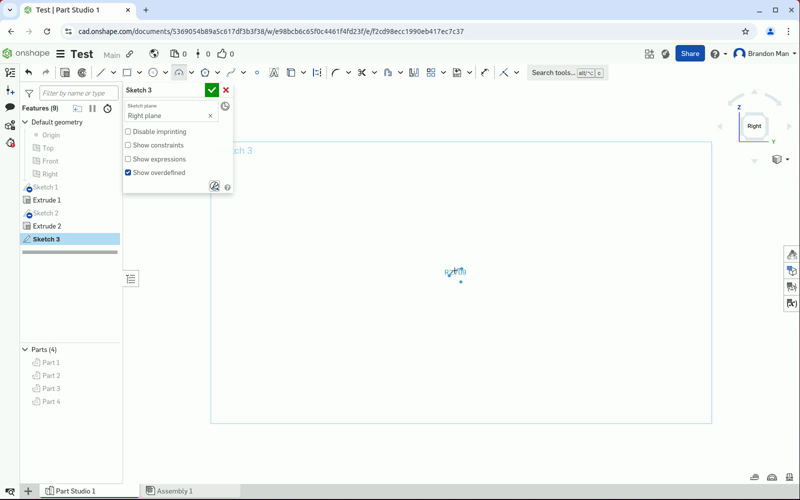
click(454, 270)
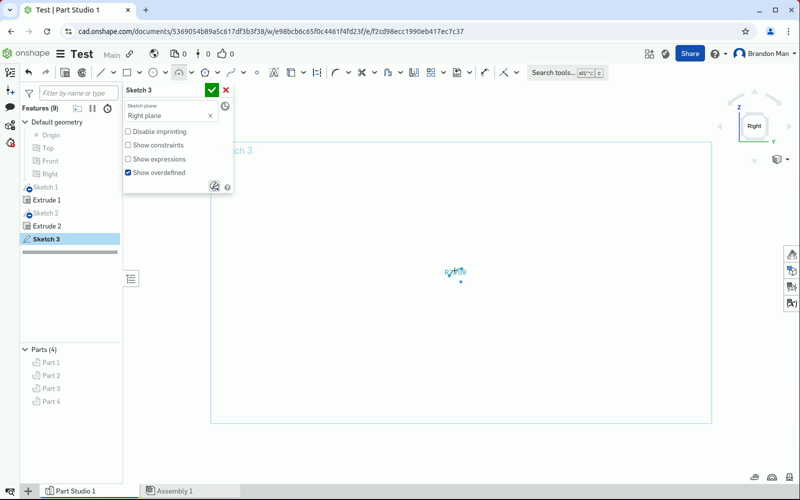
key_up(shift)
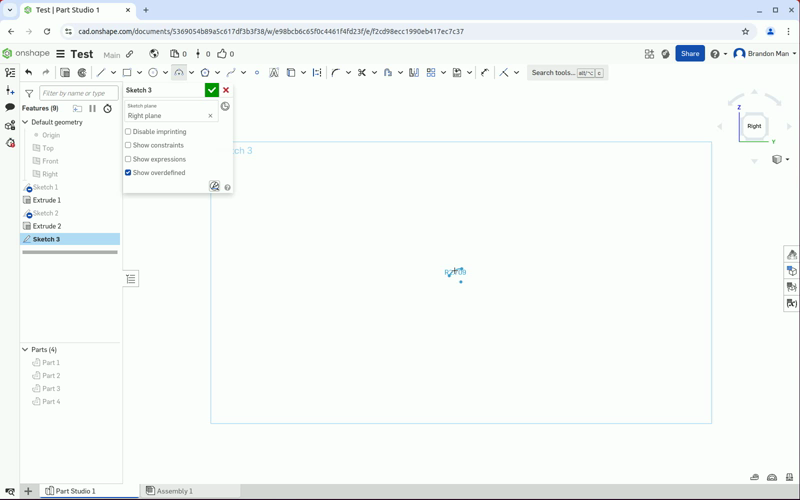
key(esc)
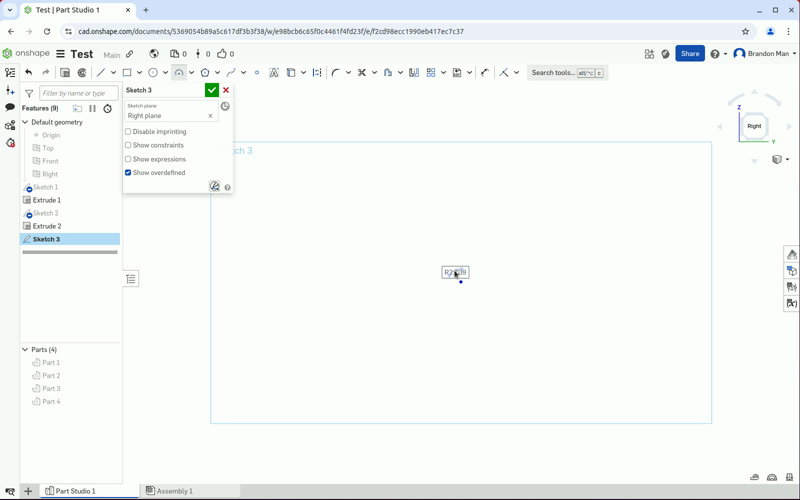
key(l)
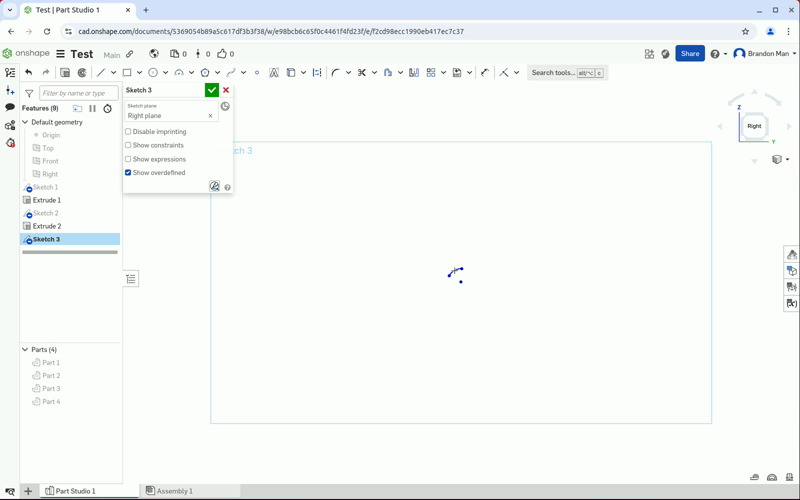
mouse_move(461, 268)
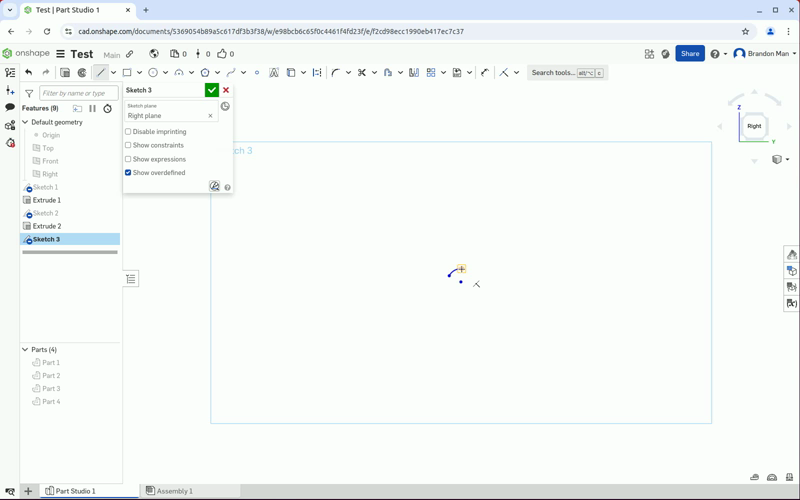
click(461, 268)
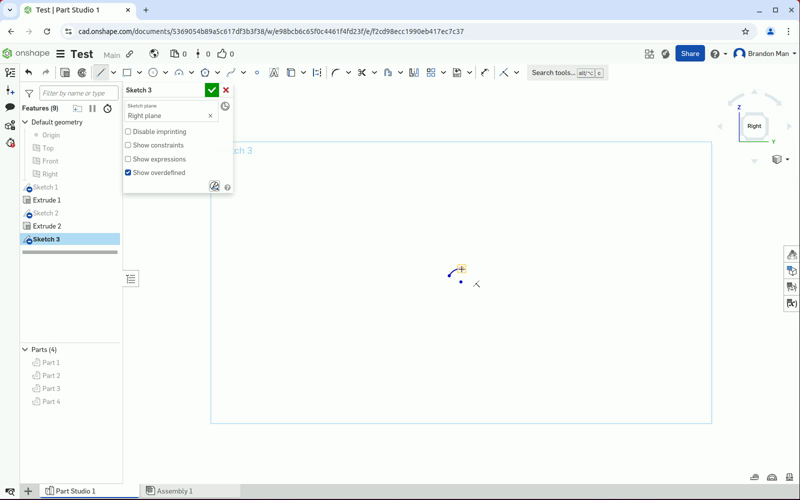
key_down(shift)
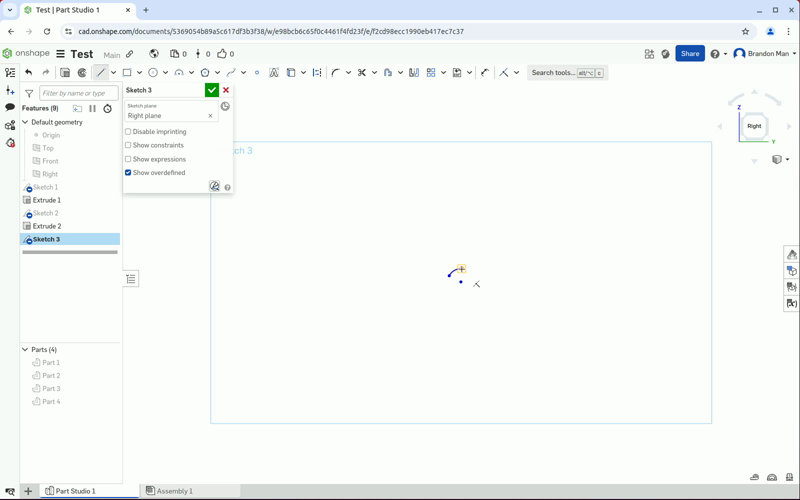
mouse_move(492, 268)
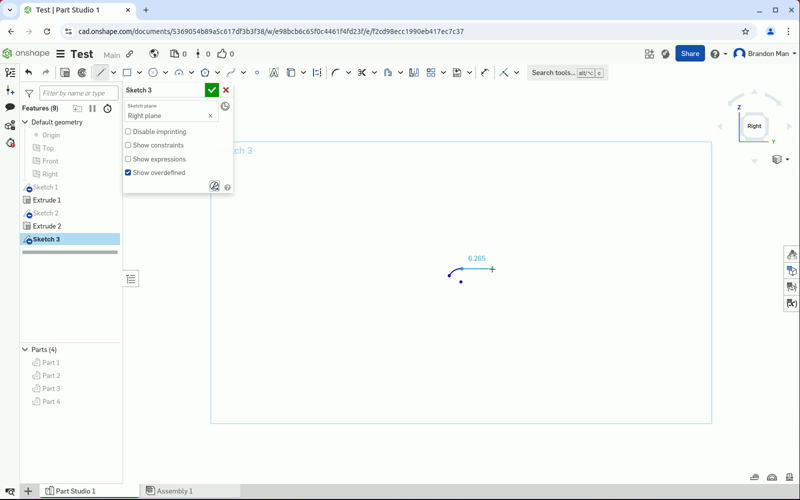
mouse_move(453, 268)
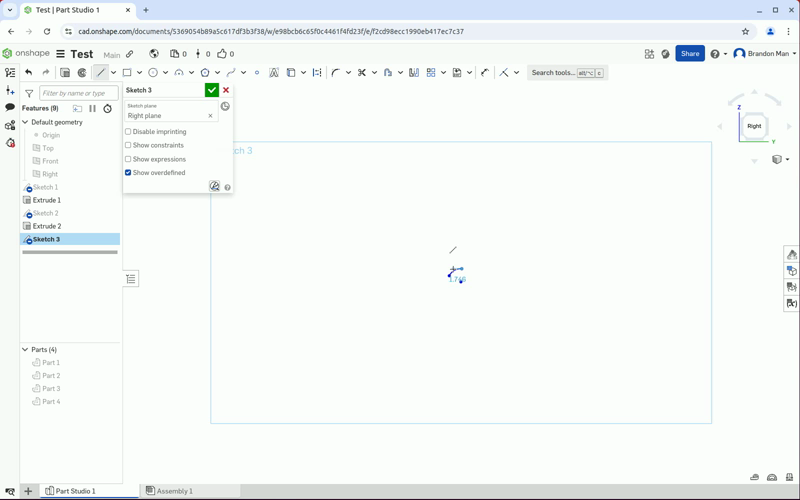
scroll(6)
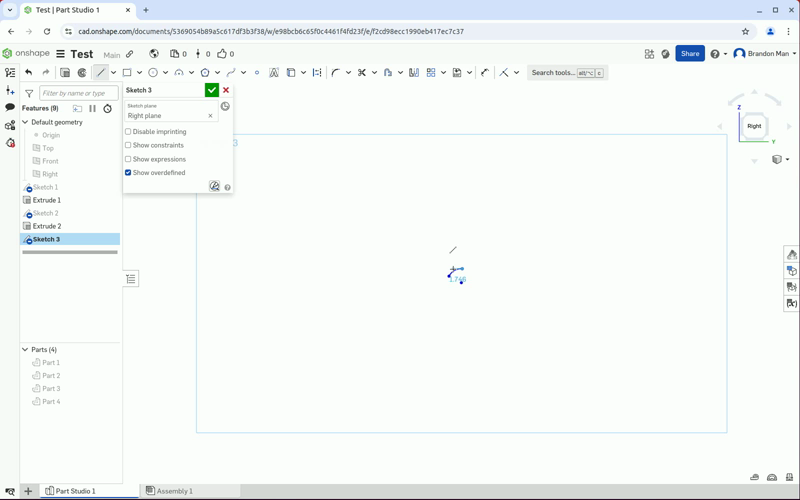
scroll(6)
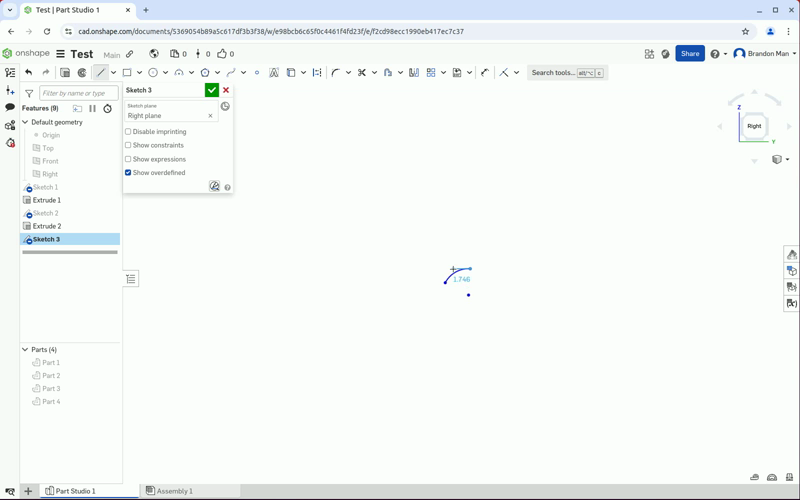
scroll(6)
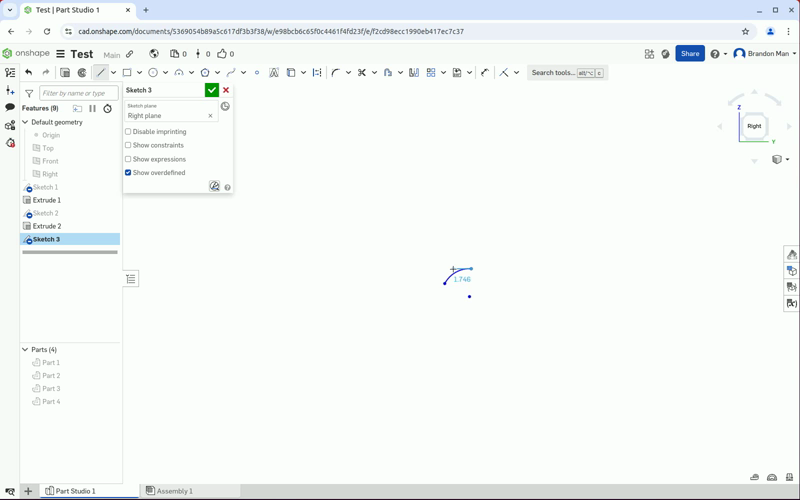
scroll(6)
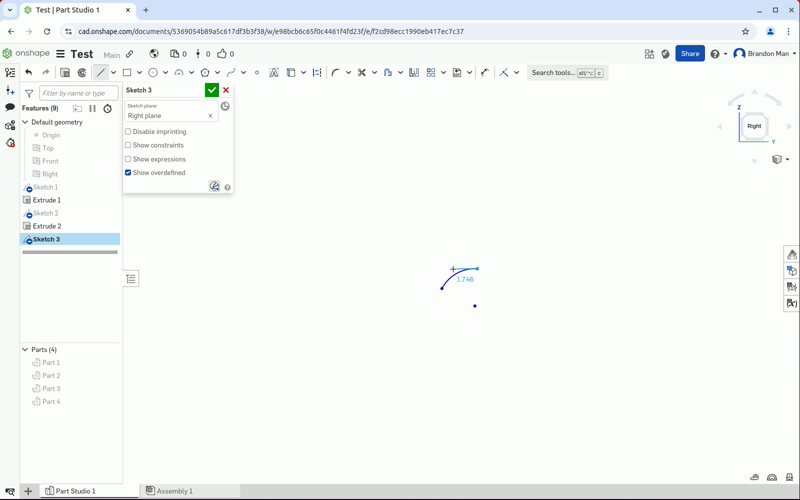
scroll(6)
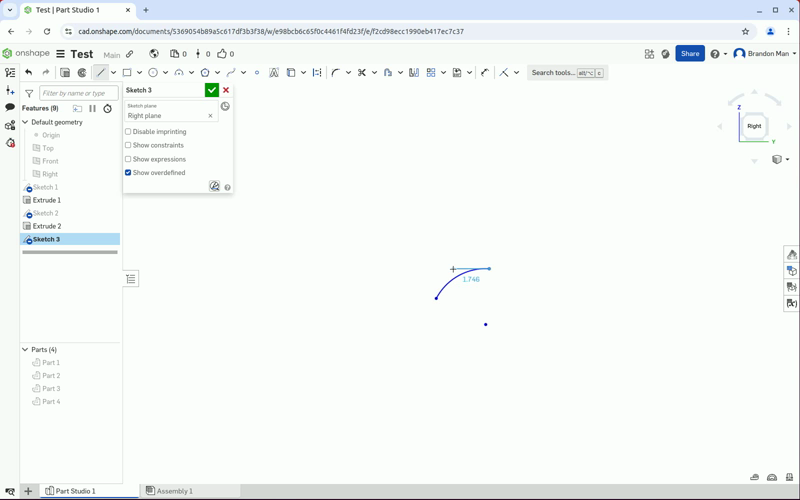
scroll(6)
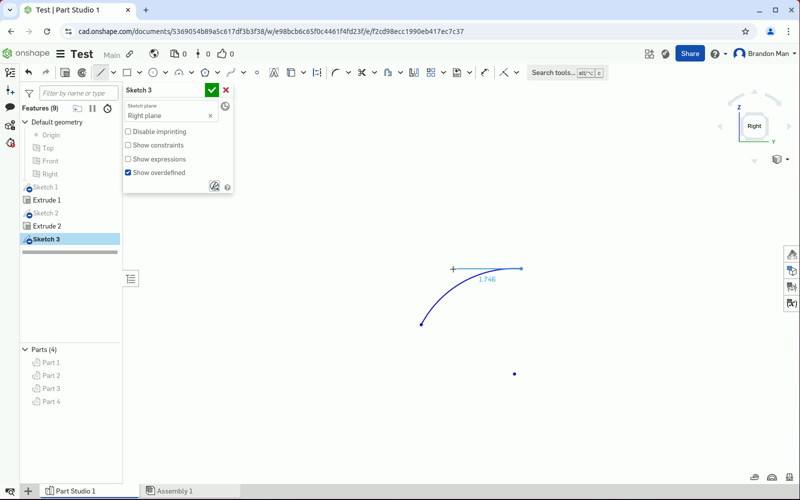
scroll(6)
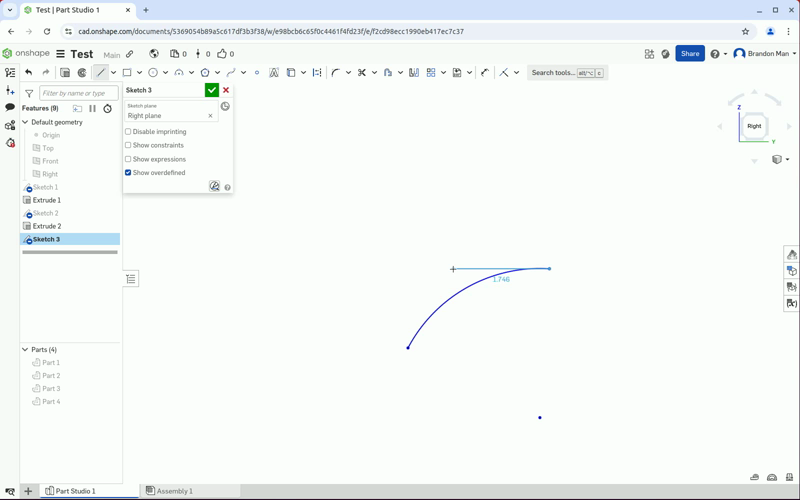
click(453, 268)
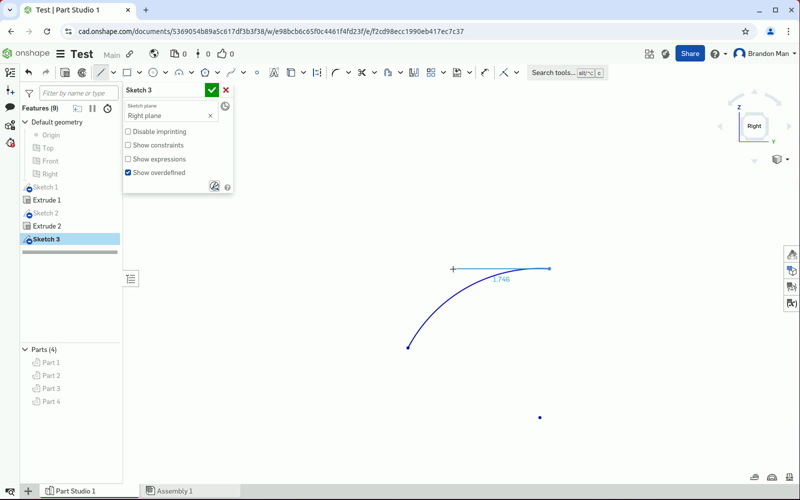
scroll(-6)
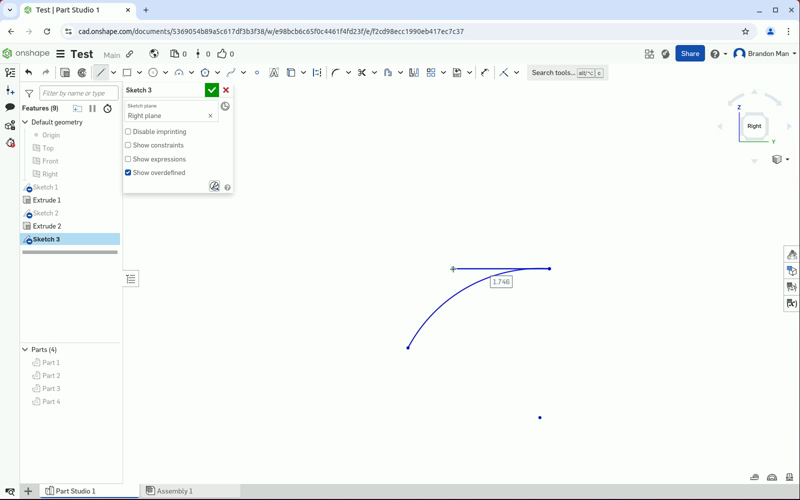
scroll(-6)
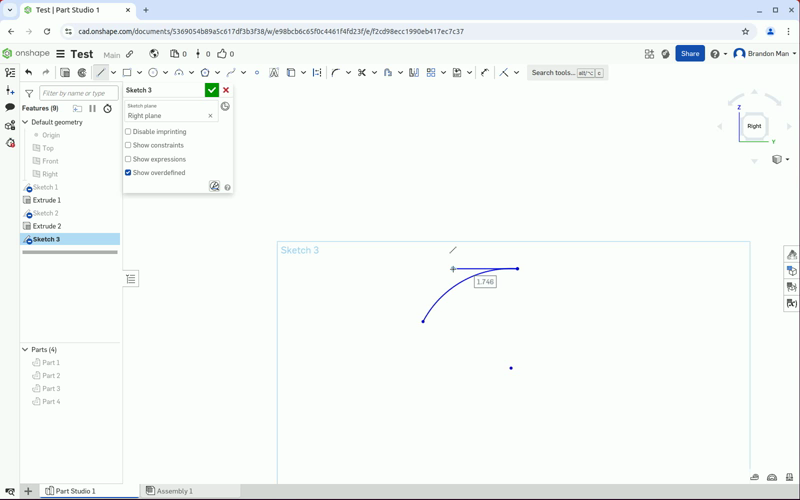
scroll(-6)
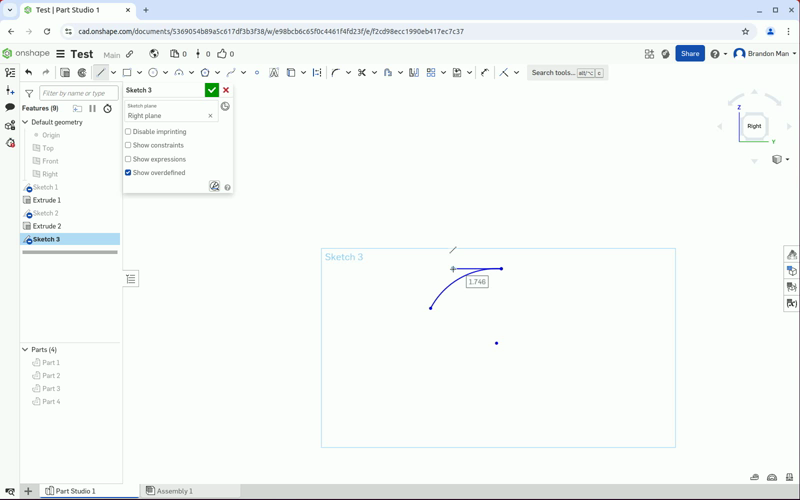
scroll(-6)
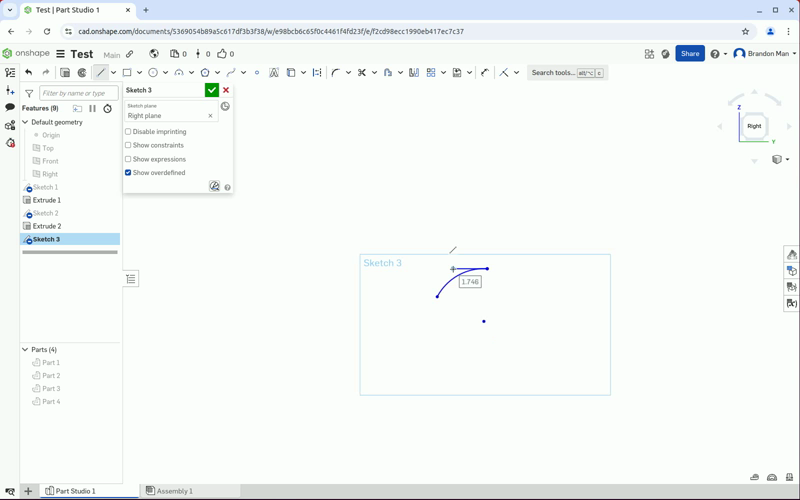
scroll(-6)
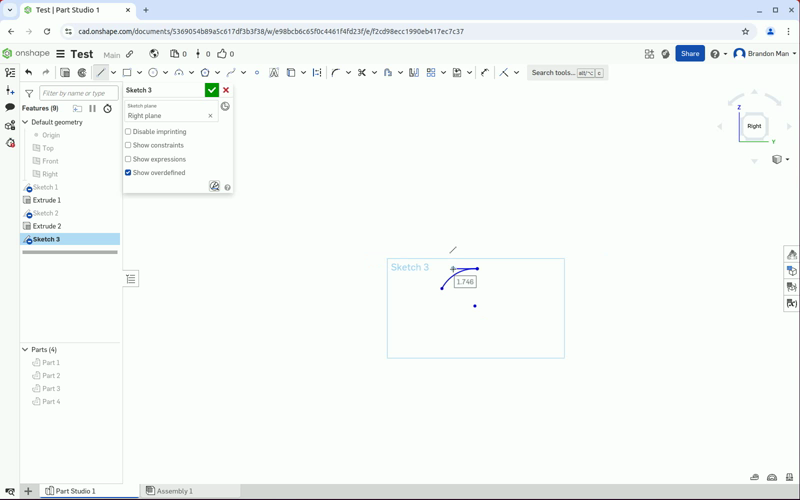
scroll(-6)
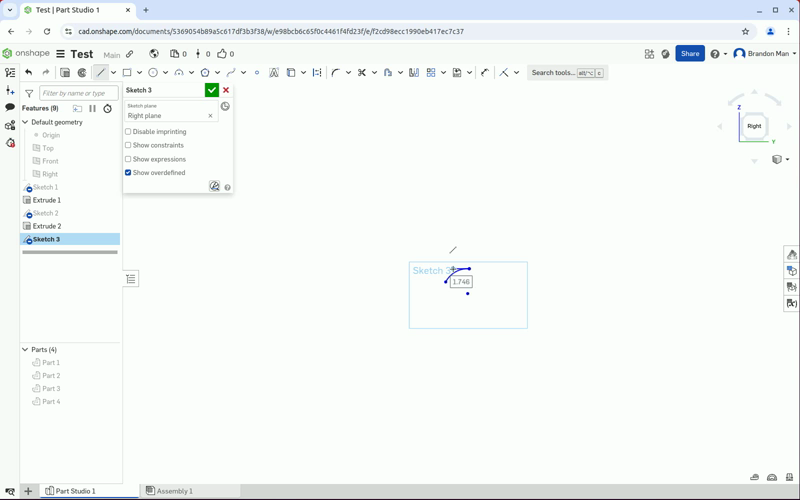
scroll(-6)
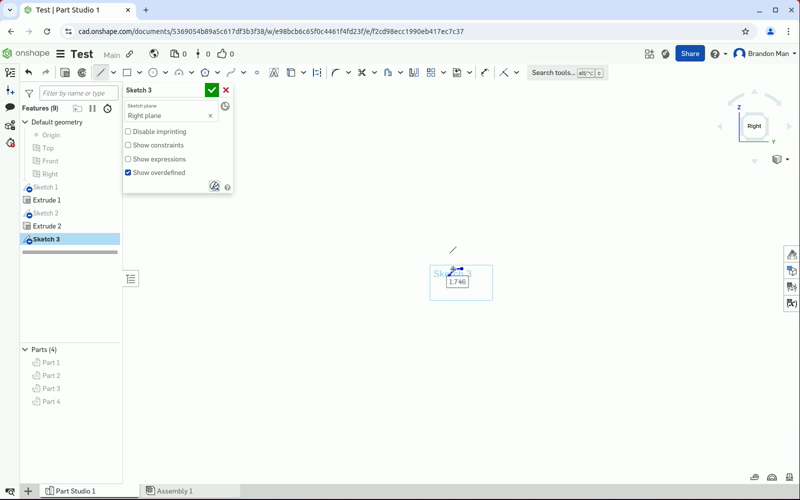
key_up(shift)
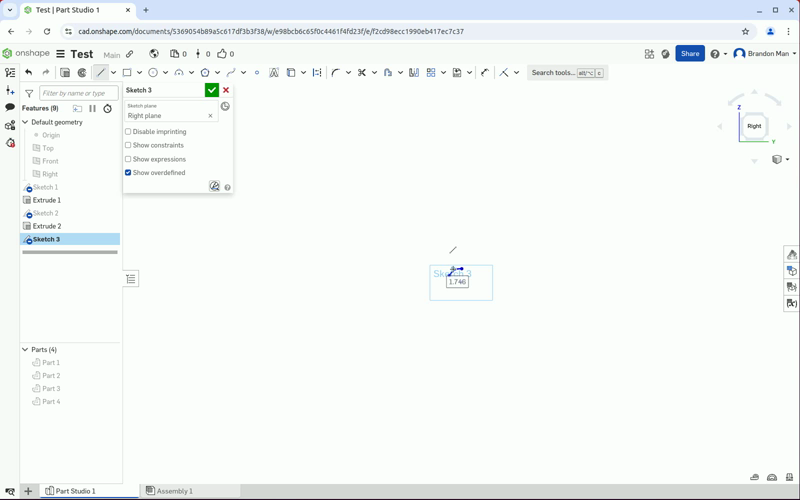
mouse_move(483, 268)
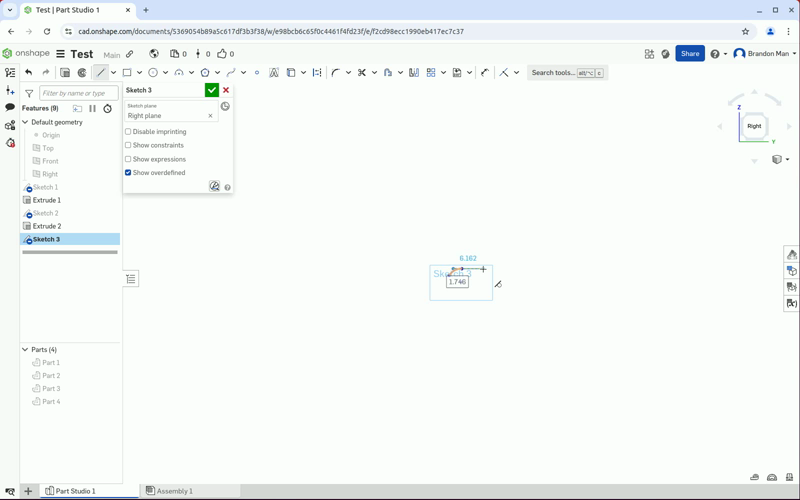
key_down(shift)
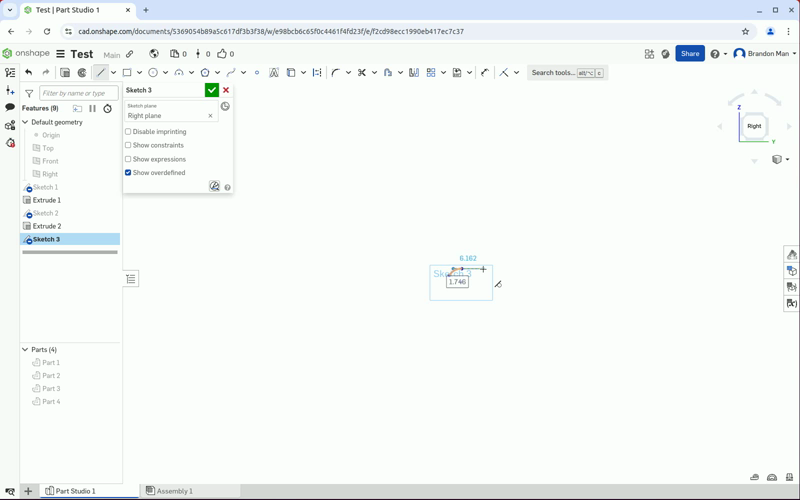
mouse_move(449, 275)
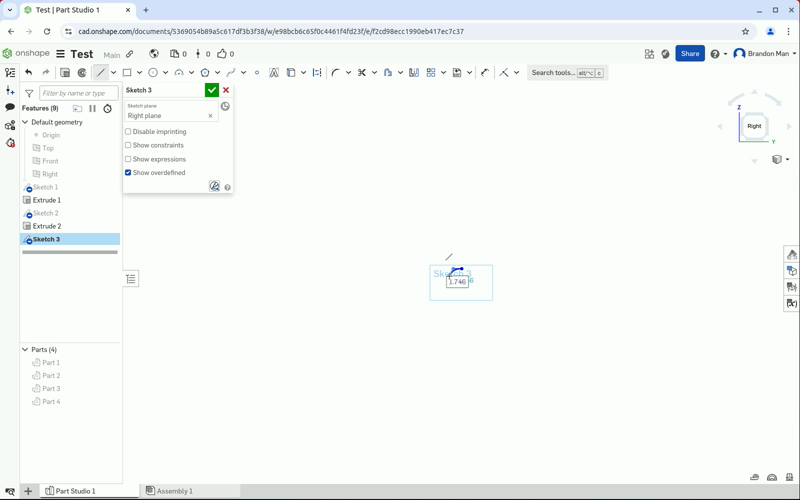
key_up(shift)
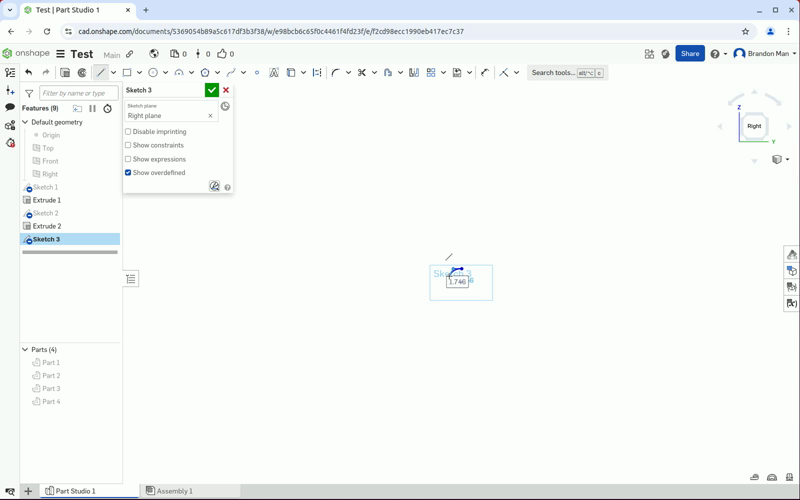
click(449, 275)
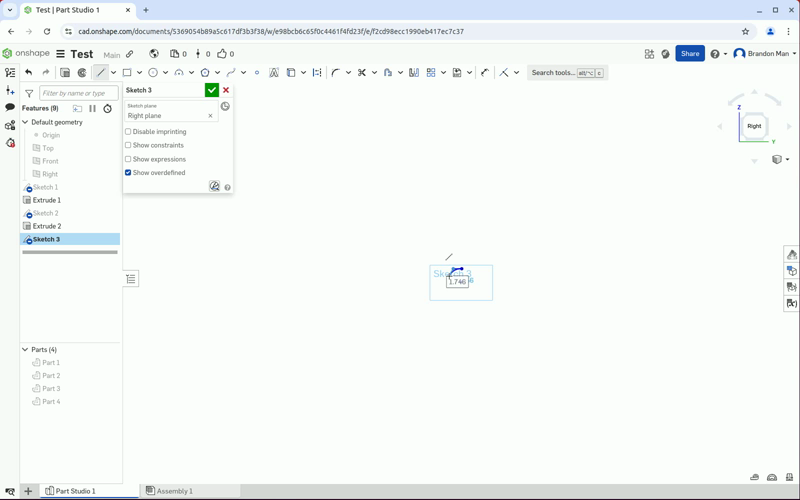
key(esc)
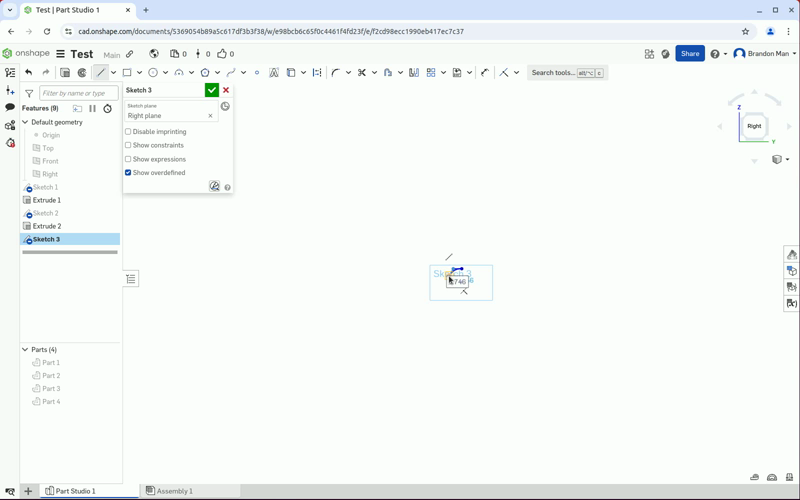
mouse_move(455, 269)
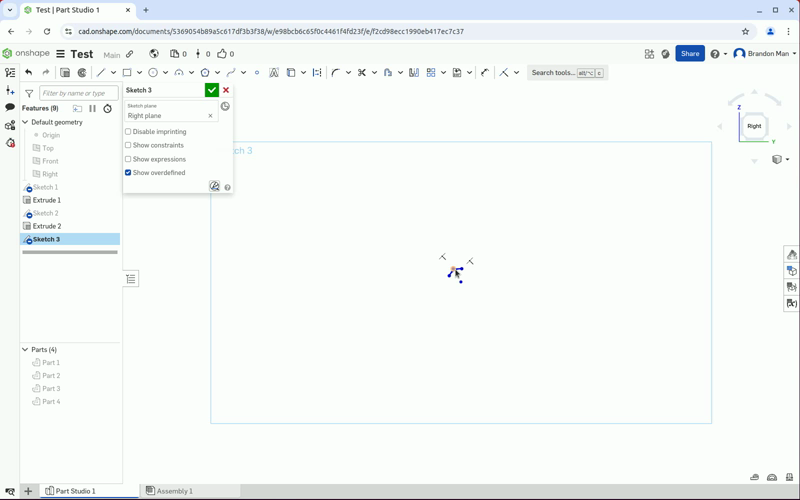
scroll(6)
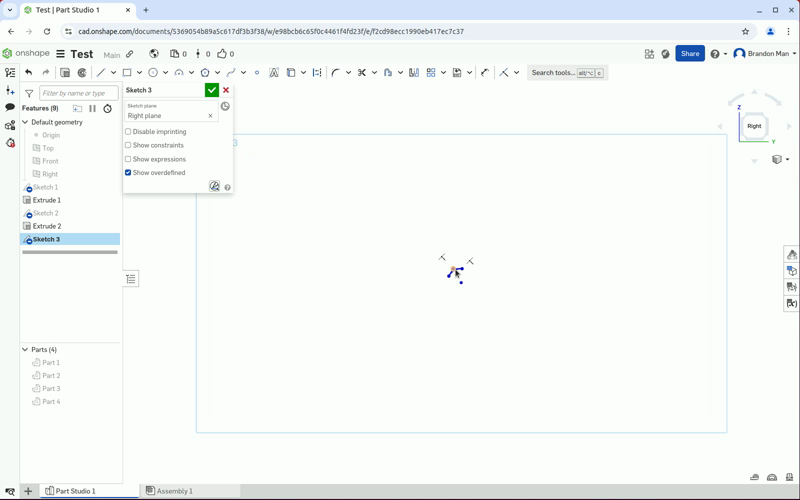
scroll(6)
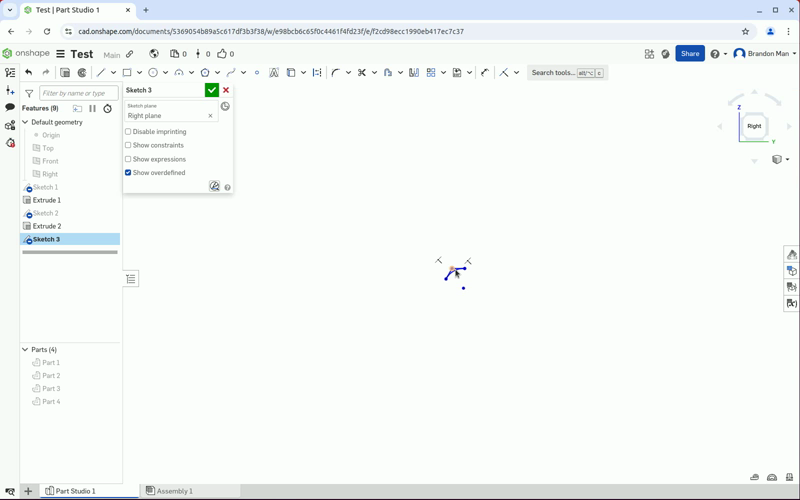
scroll(6)
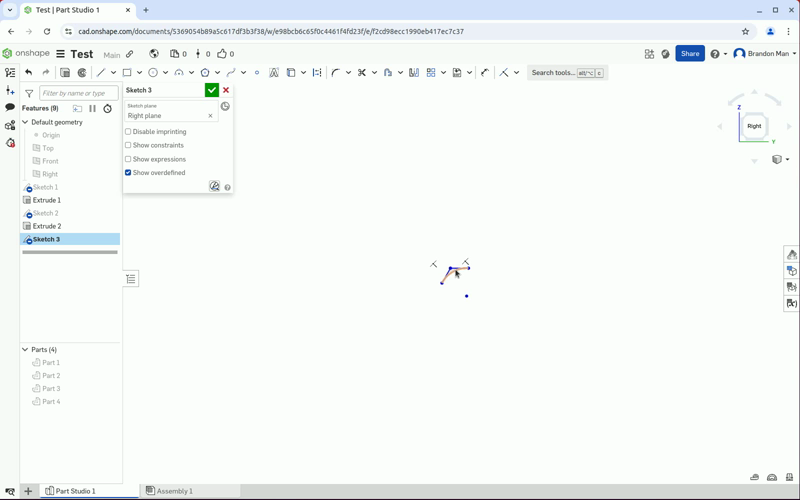
scroll(6)
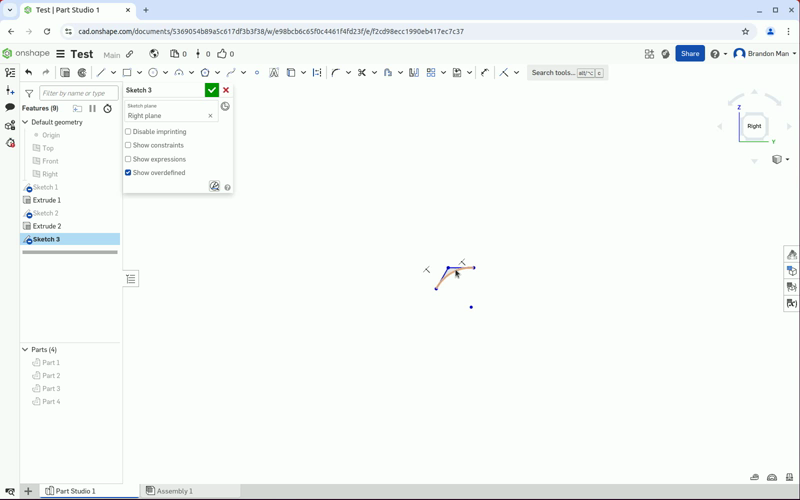
scroll(6)
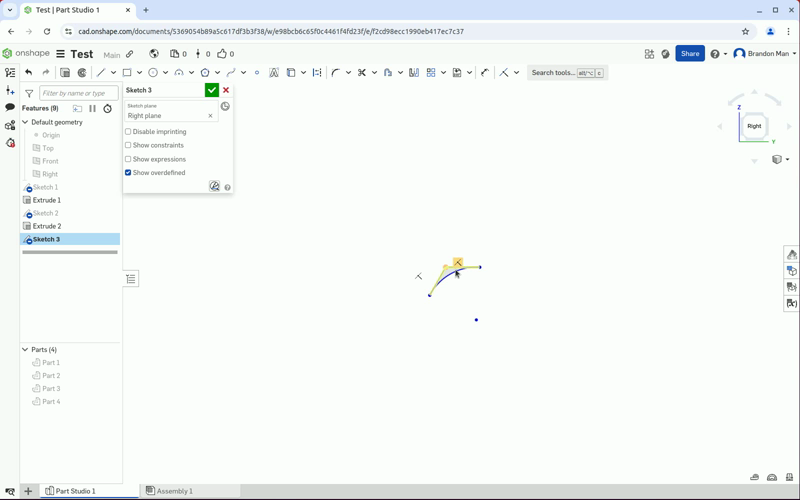
scroll(6)
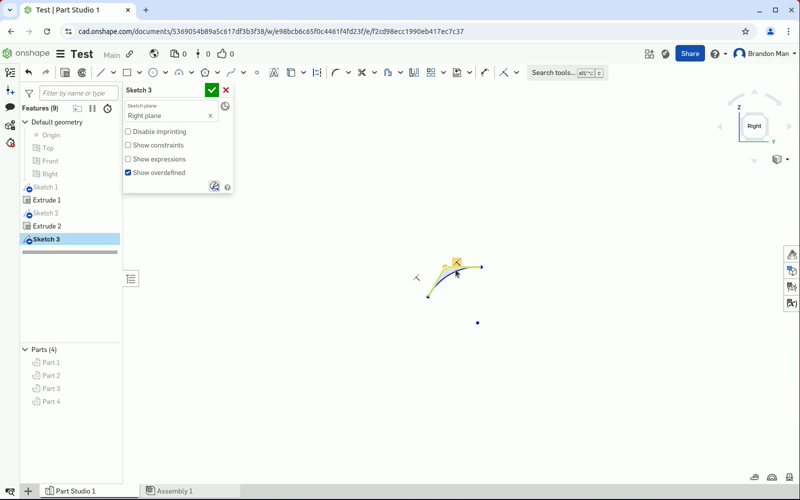
scroll(6)
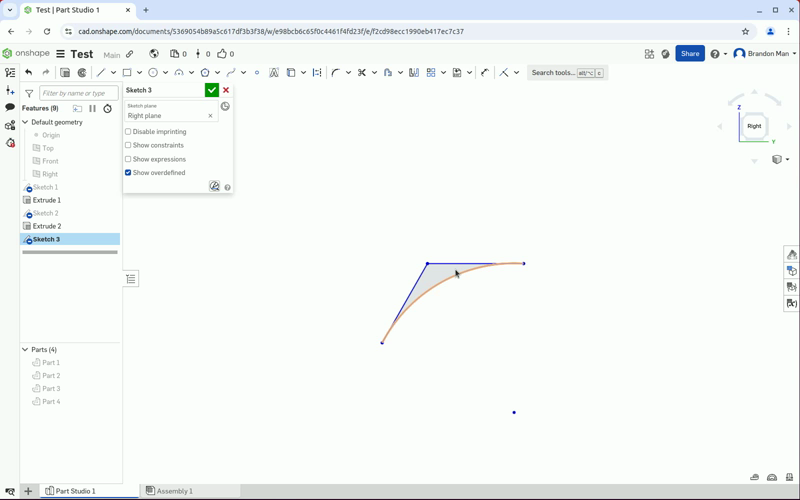
click(455, 269)
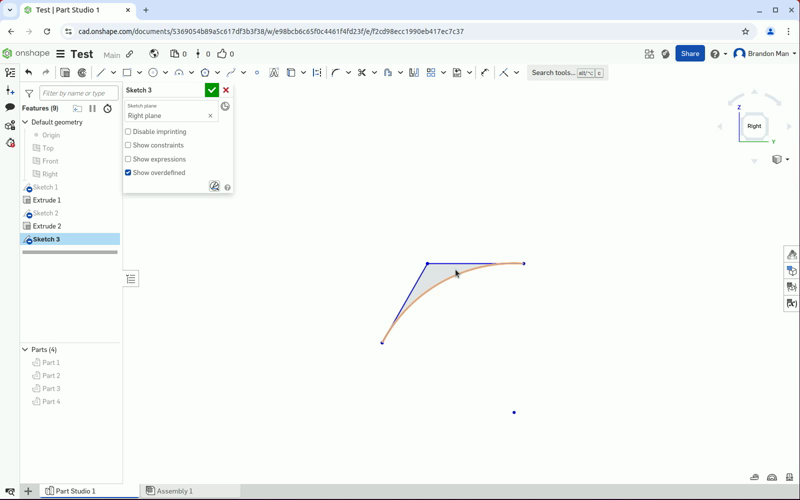
scroll(-6)
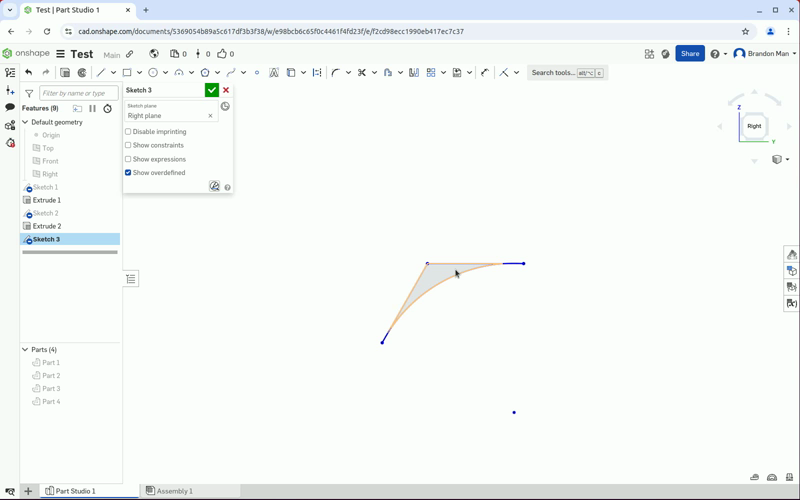
scroll(-6)
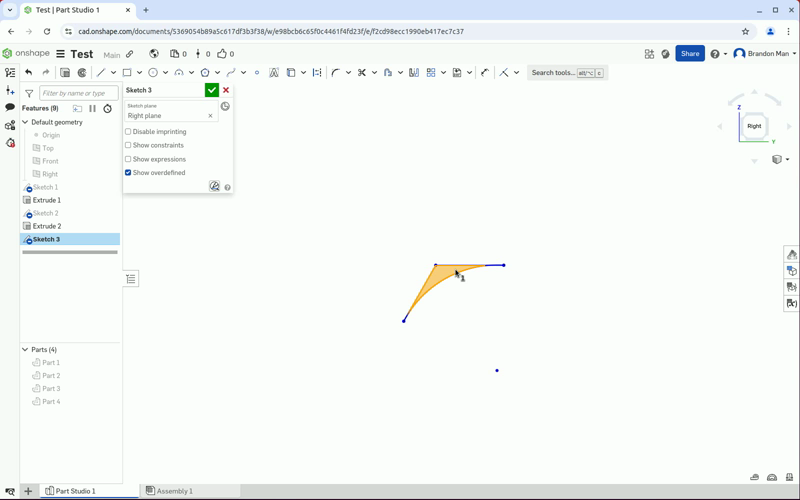
scroll(-6)
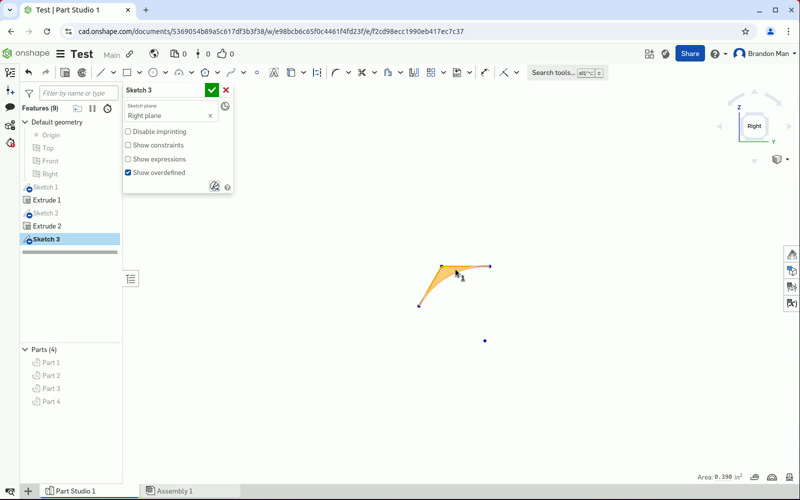
scroll(-6)
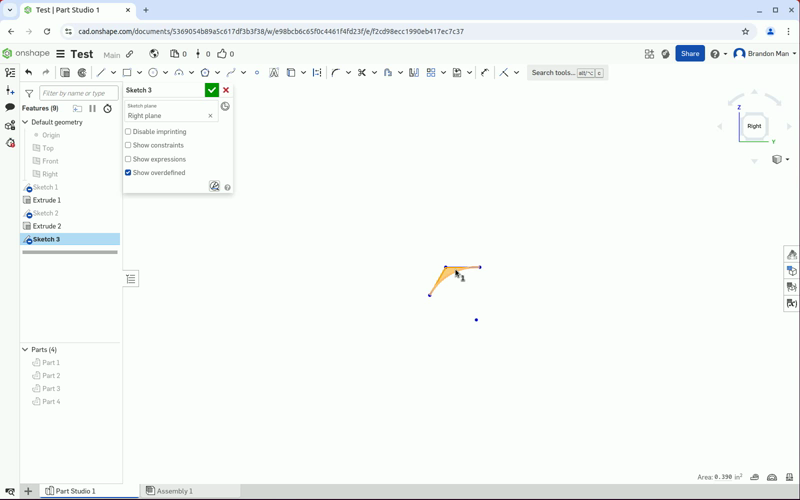
scroll(-6)
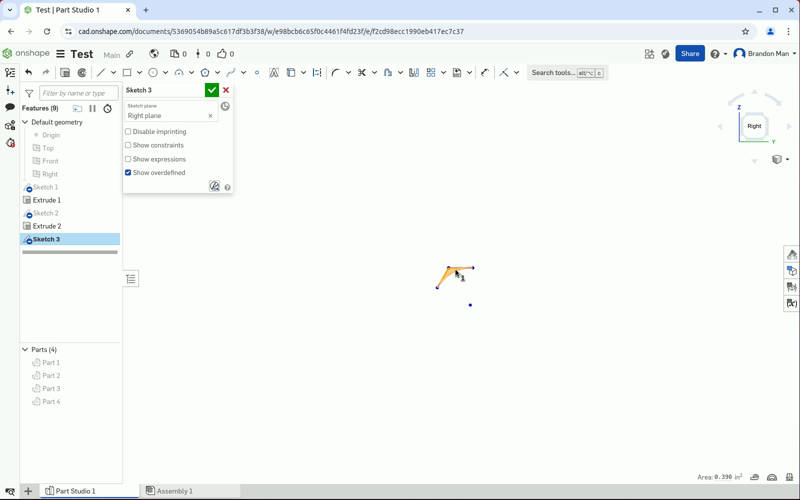
scroll(-6)
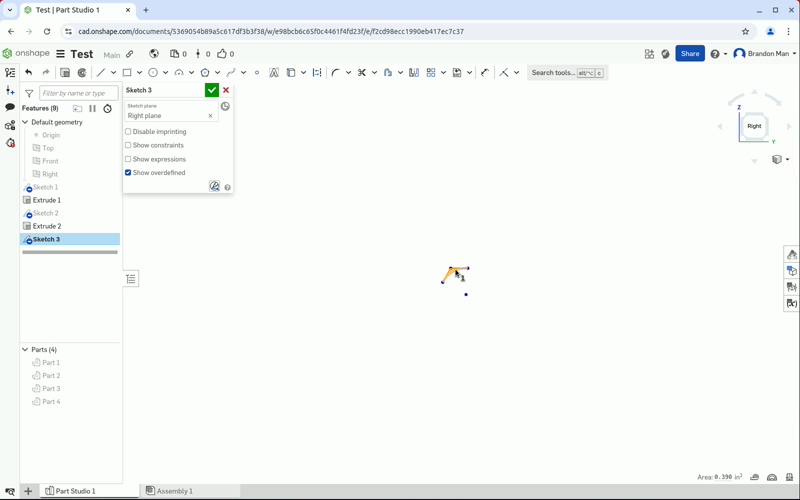
scroll(-6)
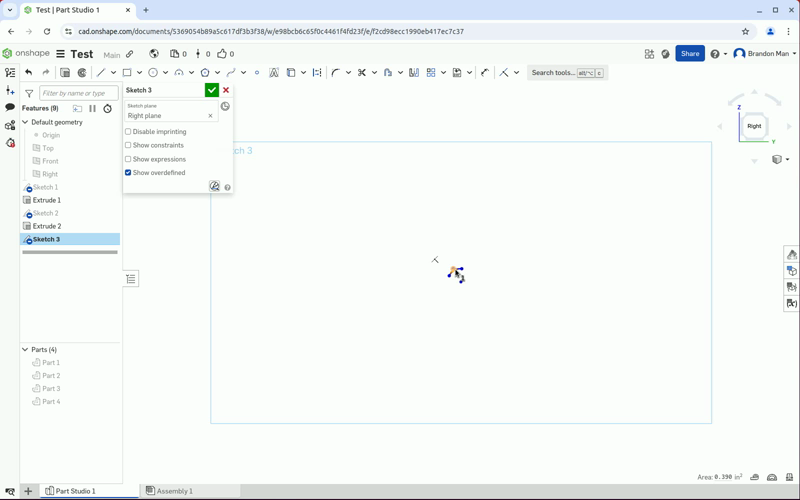
mouse_move(73, 352)
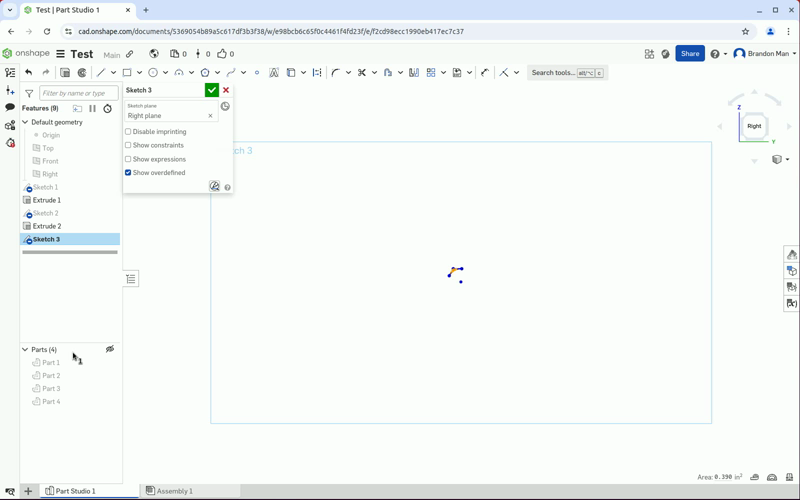
key(shift+y)
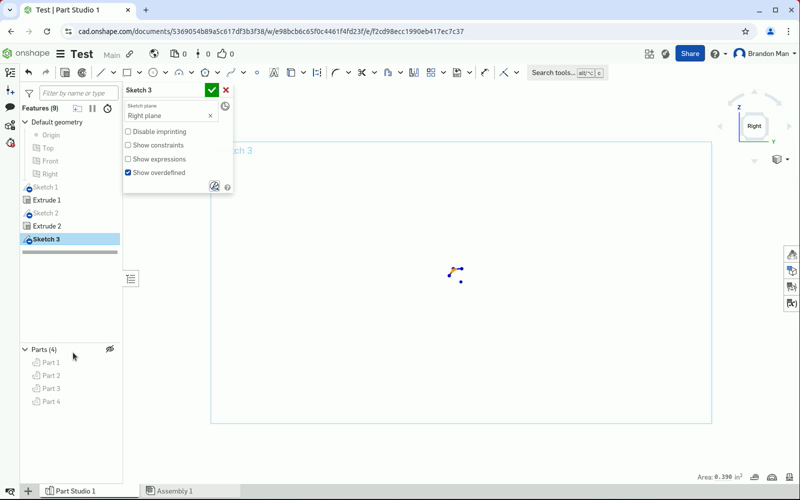
key(shift+e)
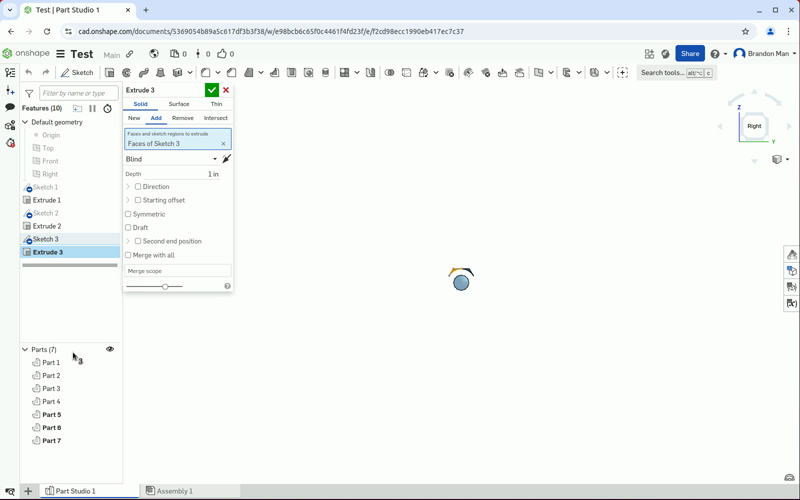
mouse_move(143, 106)
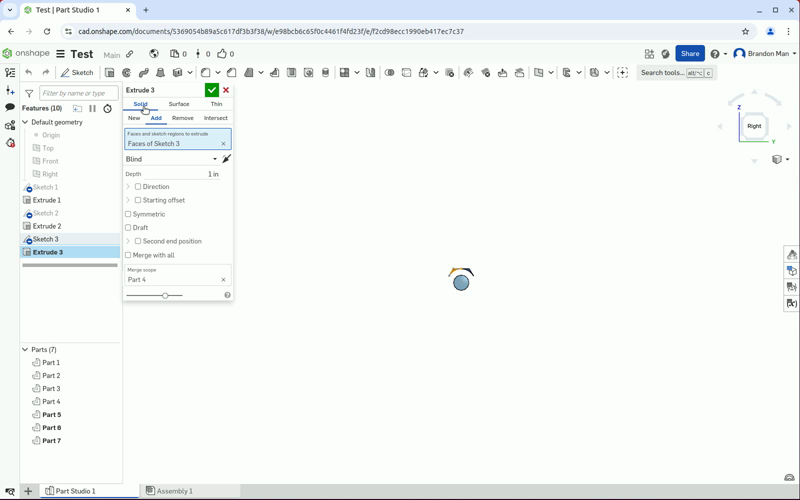
click(143, 106)
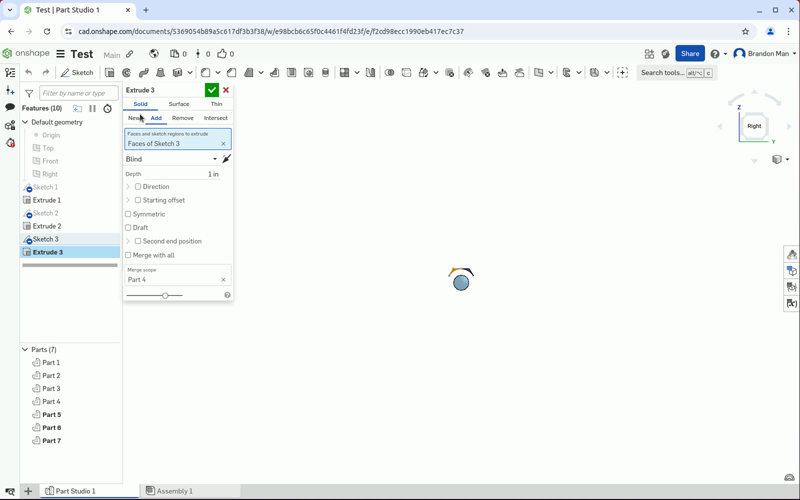
mouse_move(137, 120)
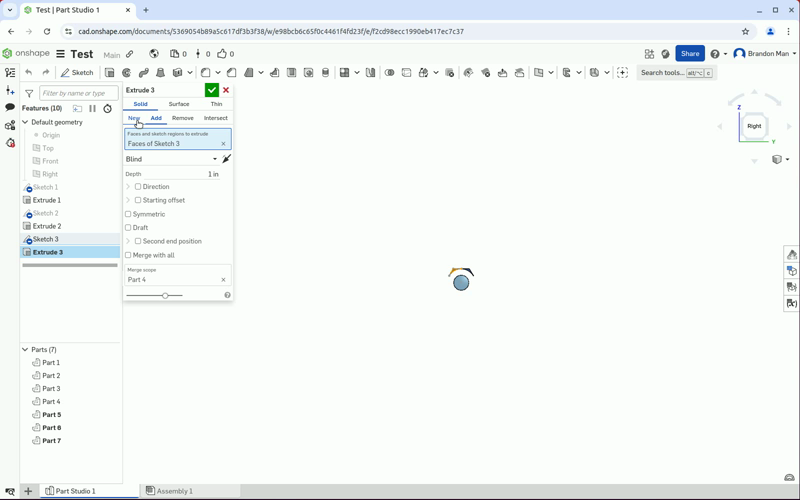
click(137, 120)
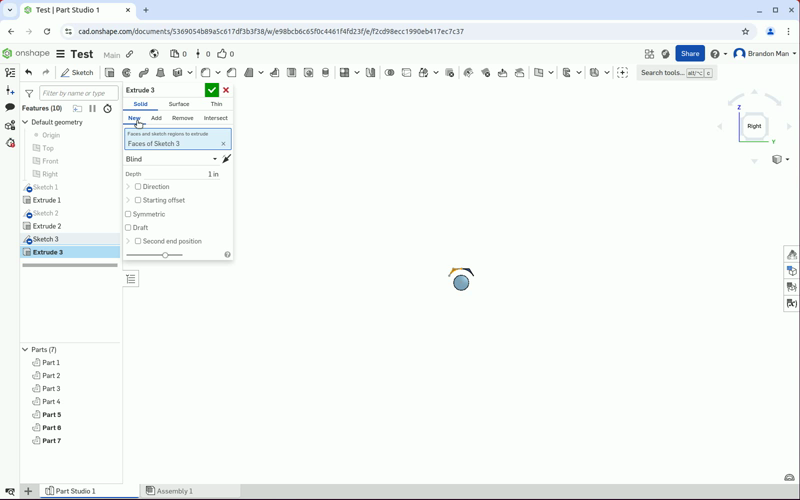
key(tab, 4)
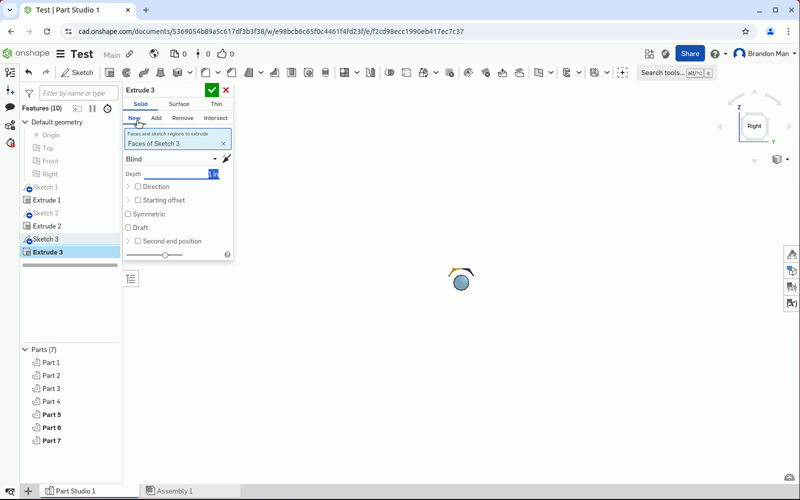
text(-1.444)
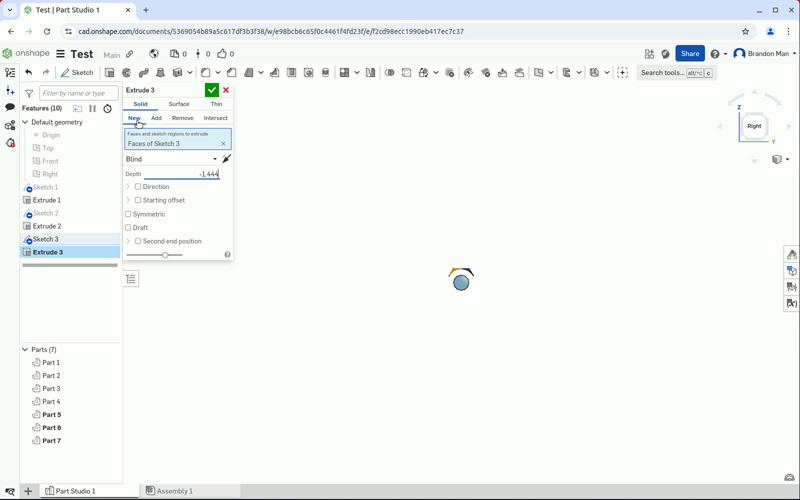
key(enter)
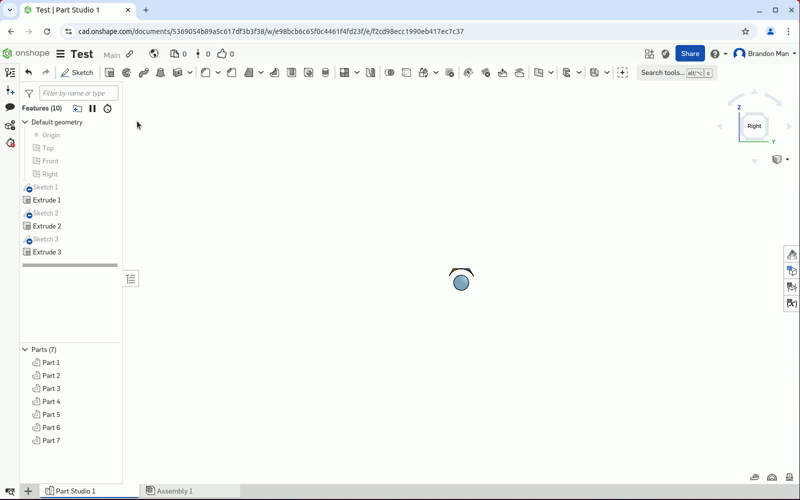
key(shift+h)
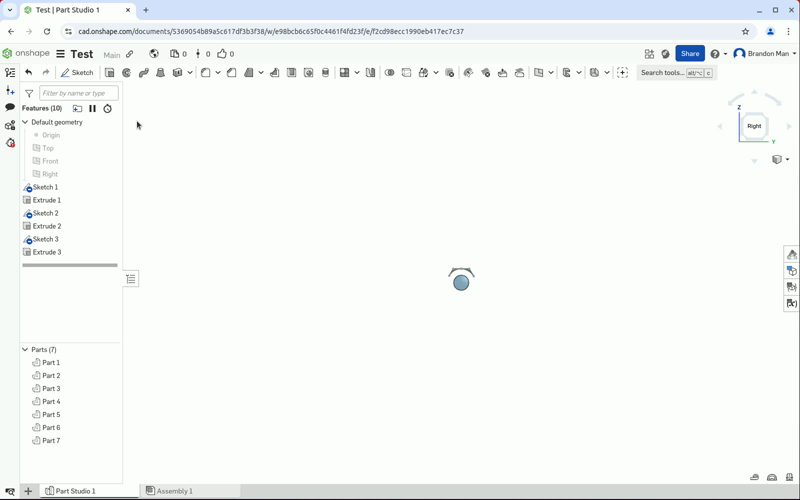
key(shift+h)
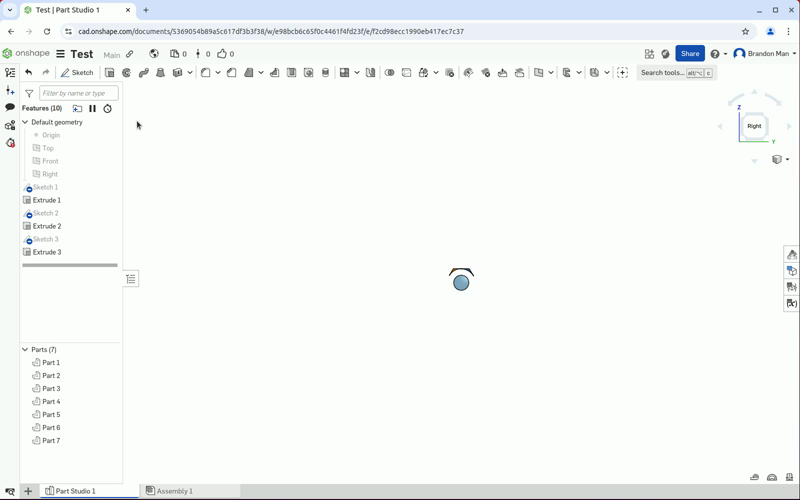
mouse_move(73, 189)
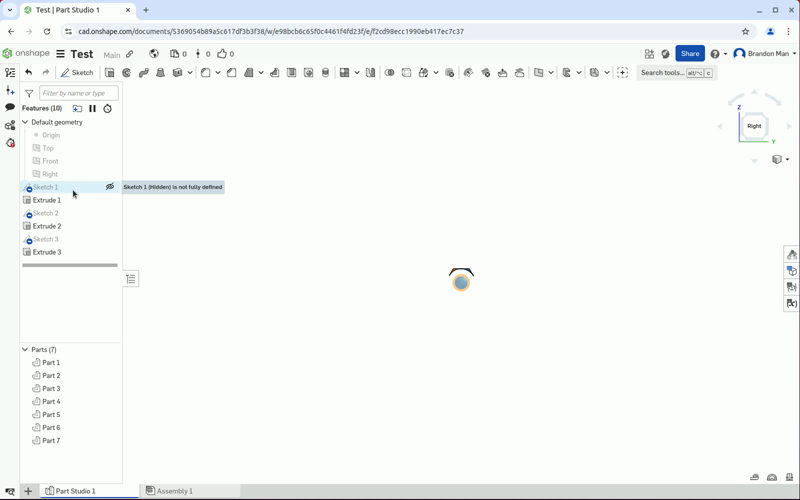
click(73, 189)
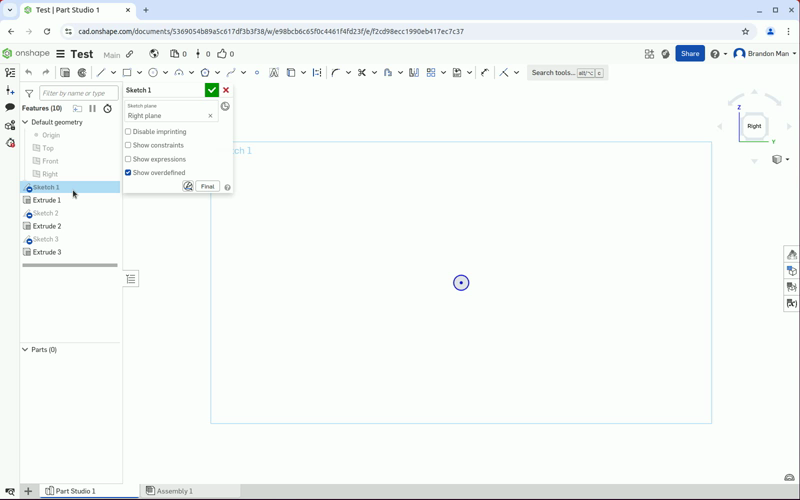
mouse_move(229, 92)
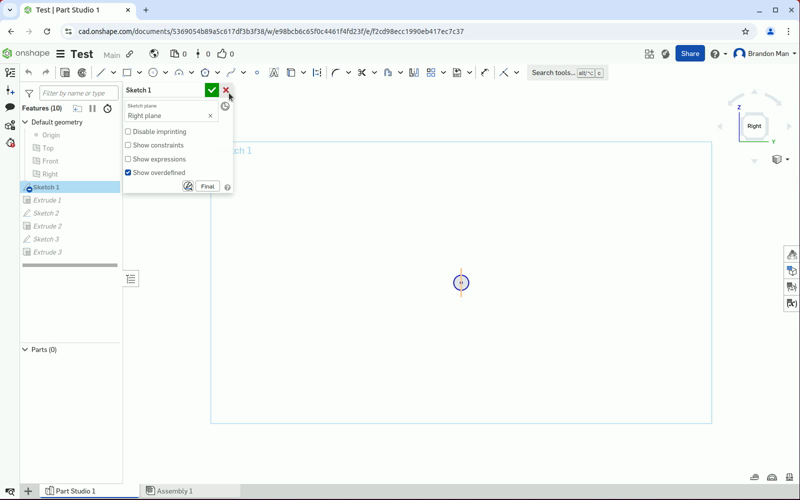
click(229, 92)
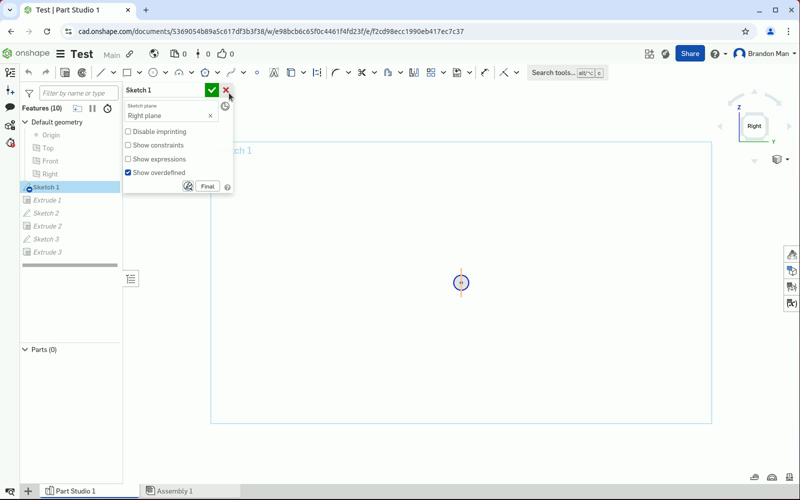
key(shift+s)
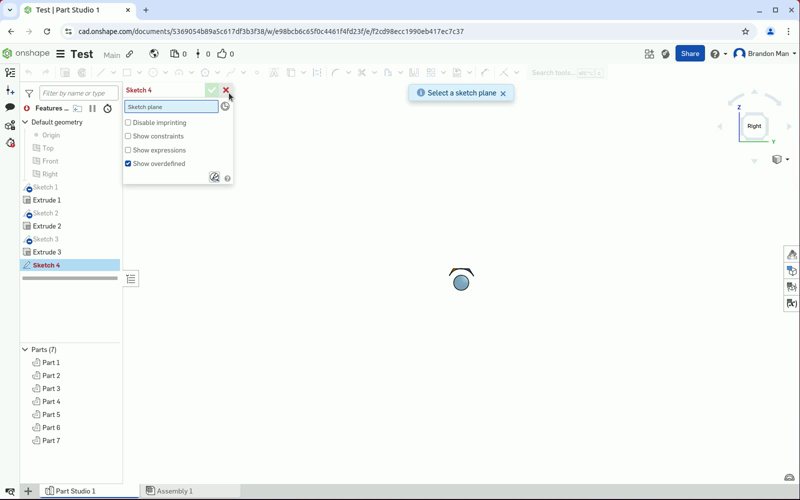
mouse_move(73, 176)
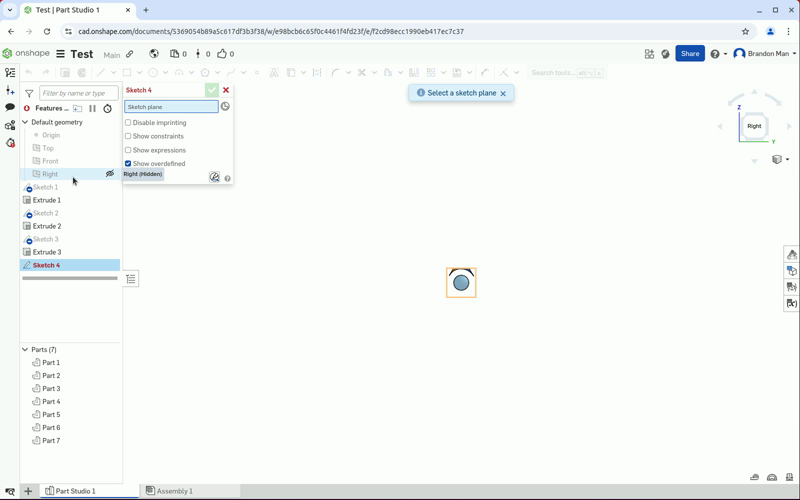
click(73, 176)
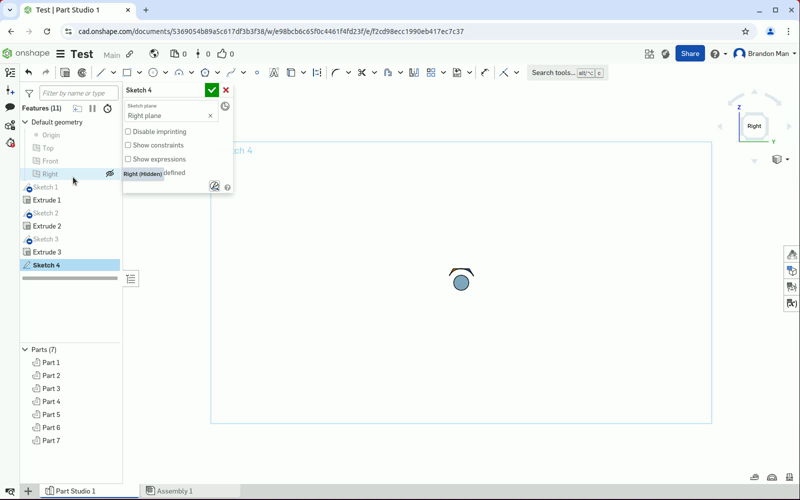
mouse_move(73, 352)
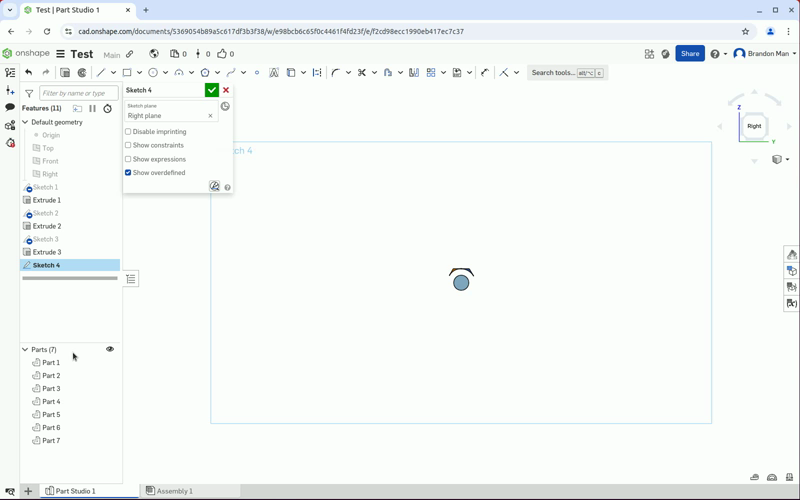
key(y)
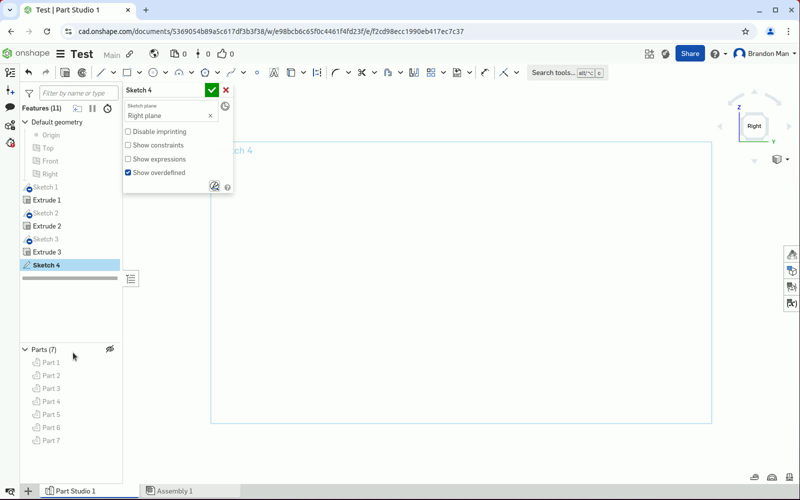
key(l)
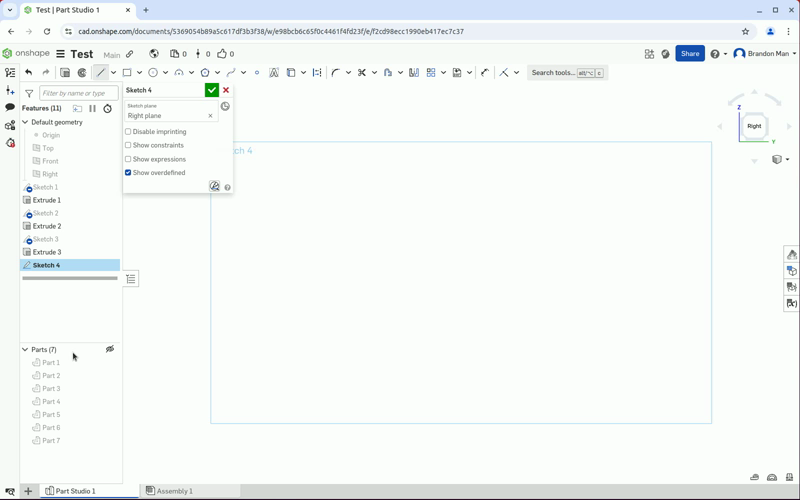
key_down(shift)
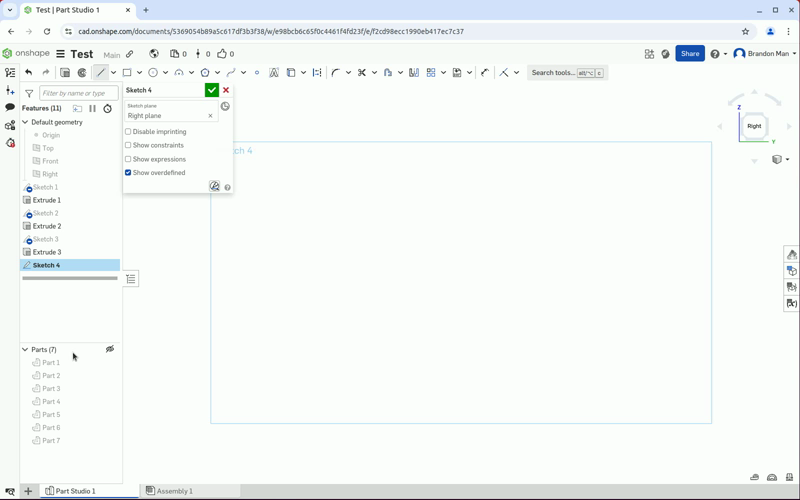
mouse_move(444, 282)
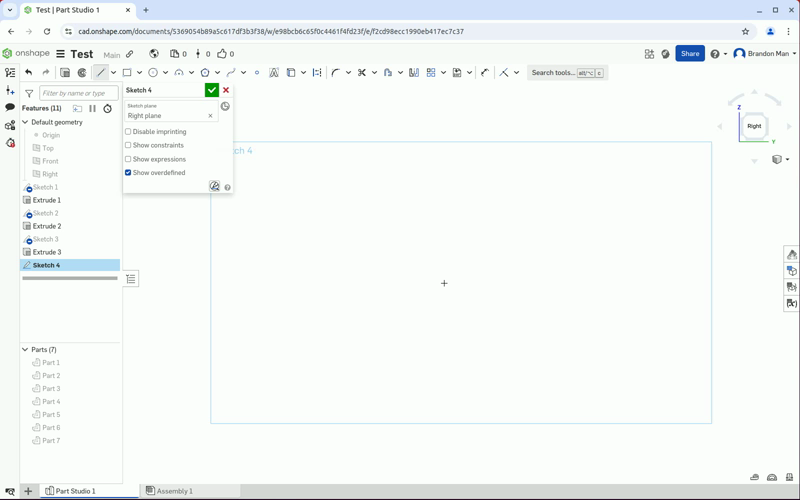
click(444, 282)
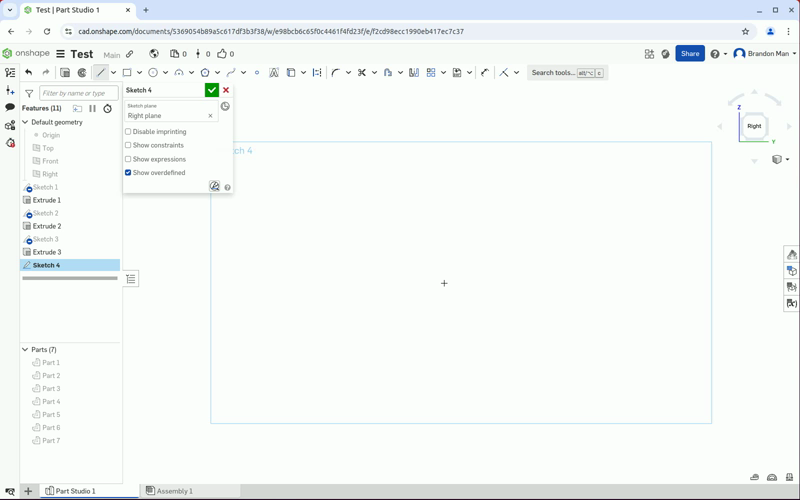
key_up(shift)
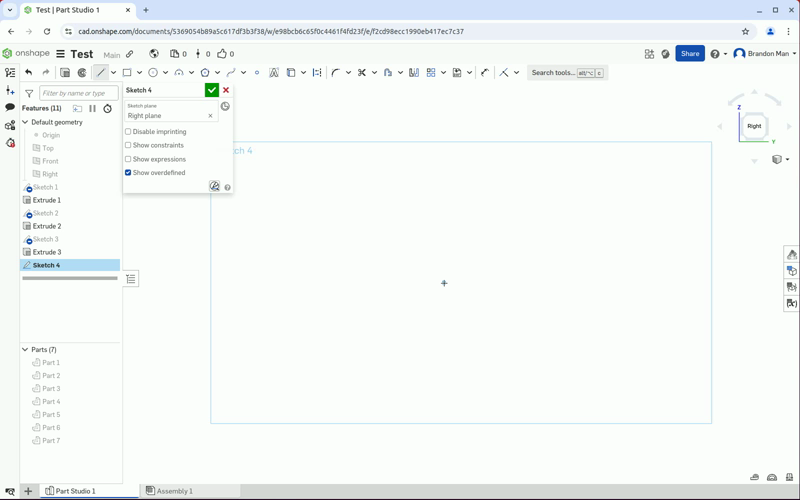
key_down(shift)
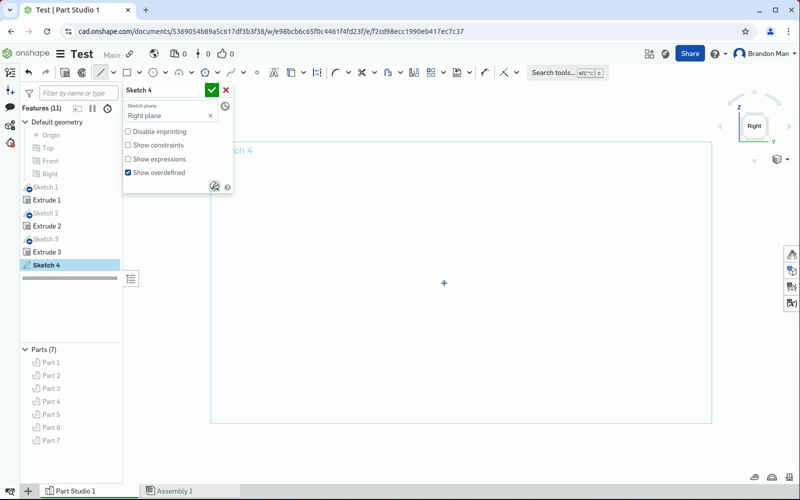
mouse_move(474, 282)
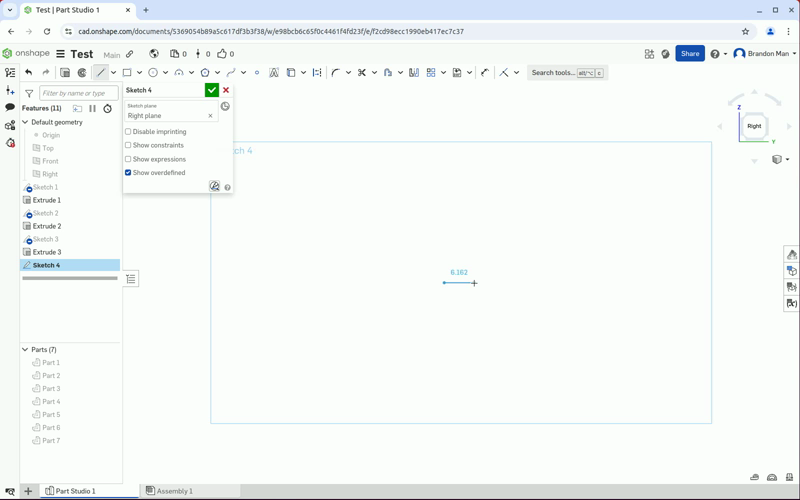
mouse_move(449, 291)
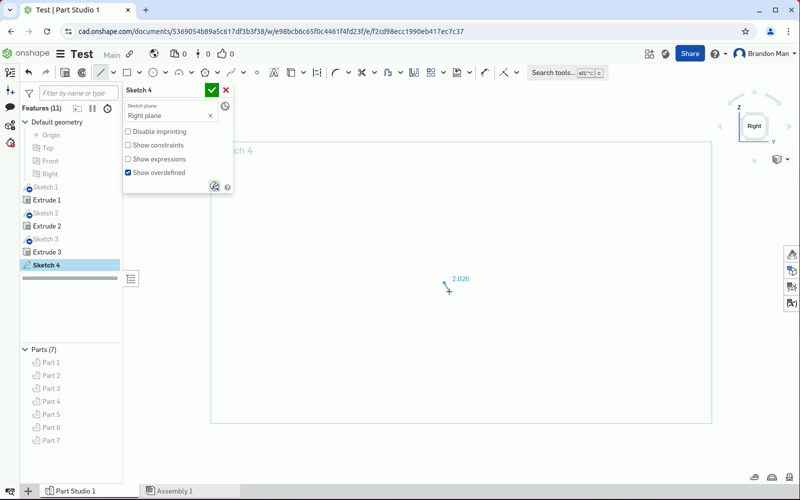
click(449, 291)
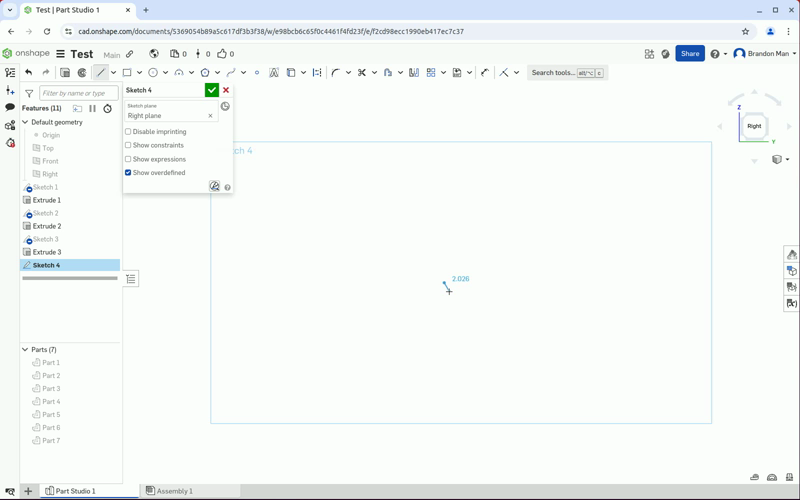
key_up(shift)
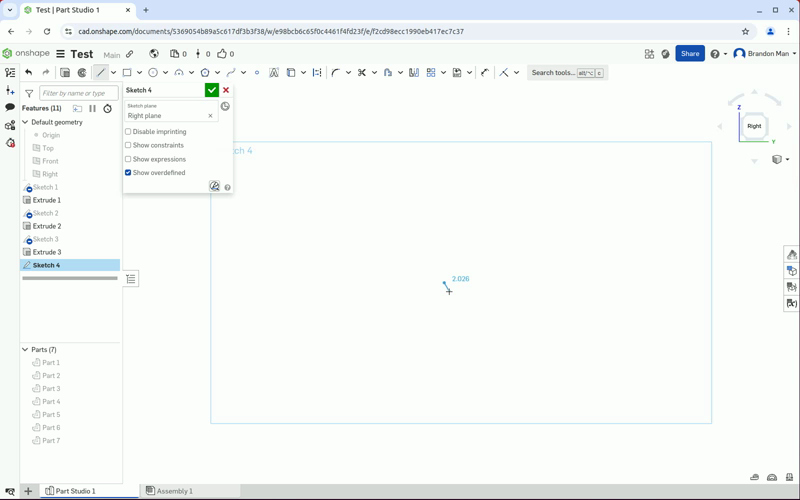
key(esc)
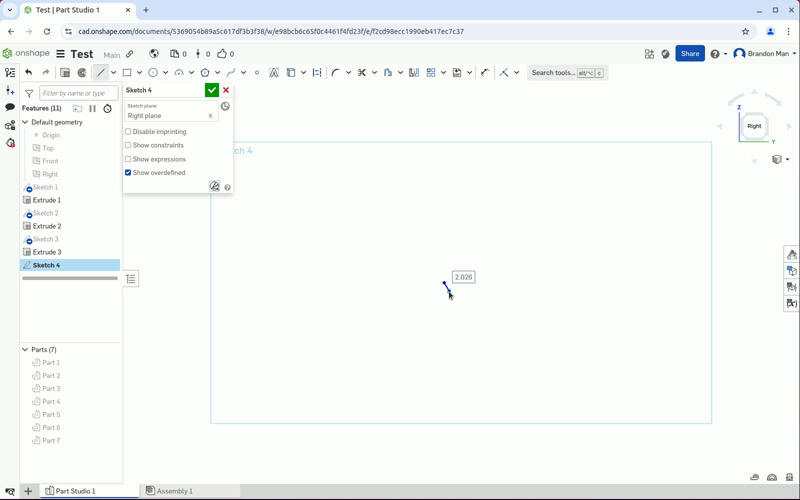
key(a)
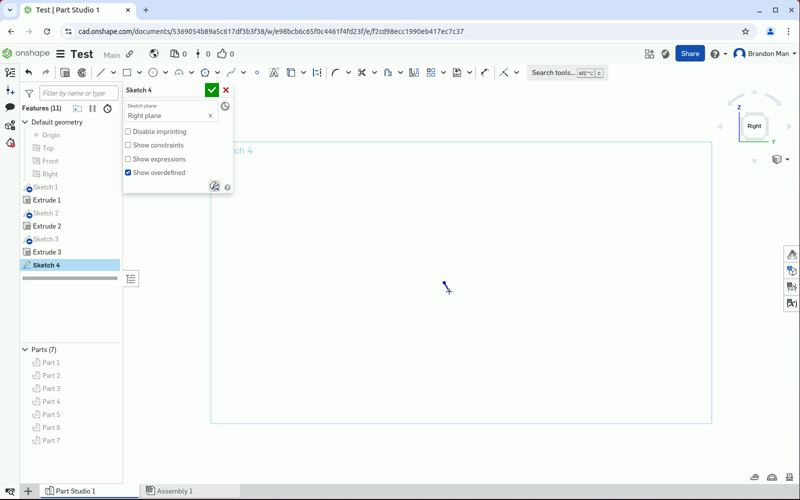
mouse_move(449, 291)
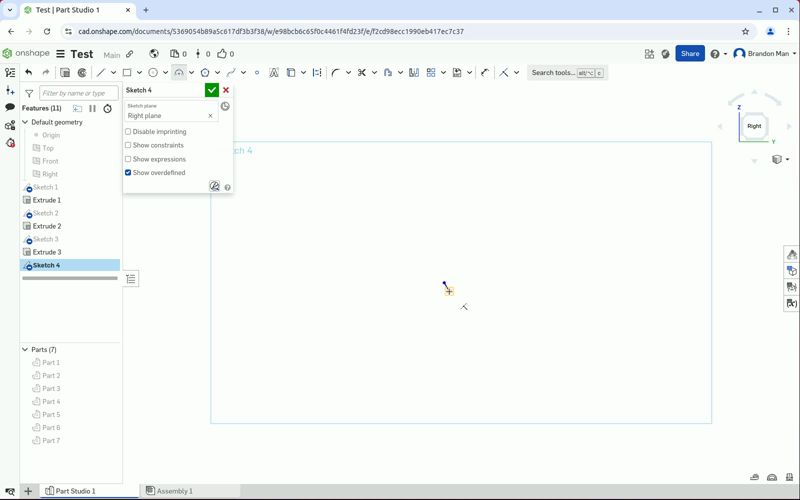
click(449, 291)
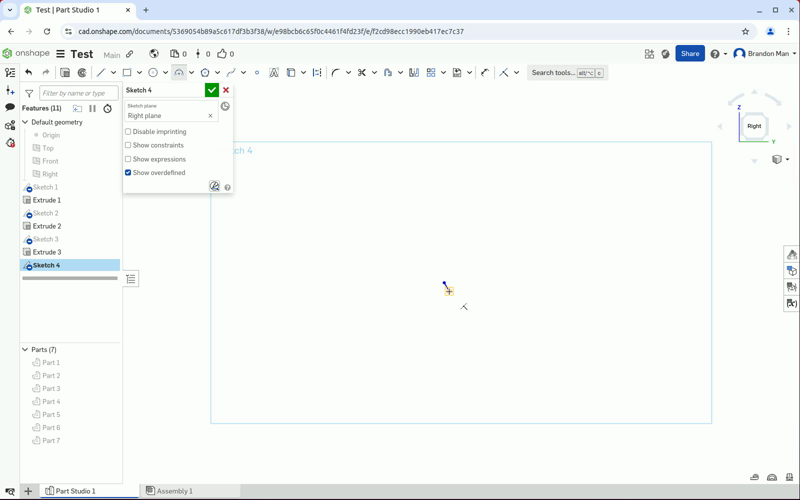
key_down(shift)
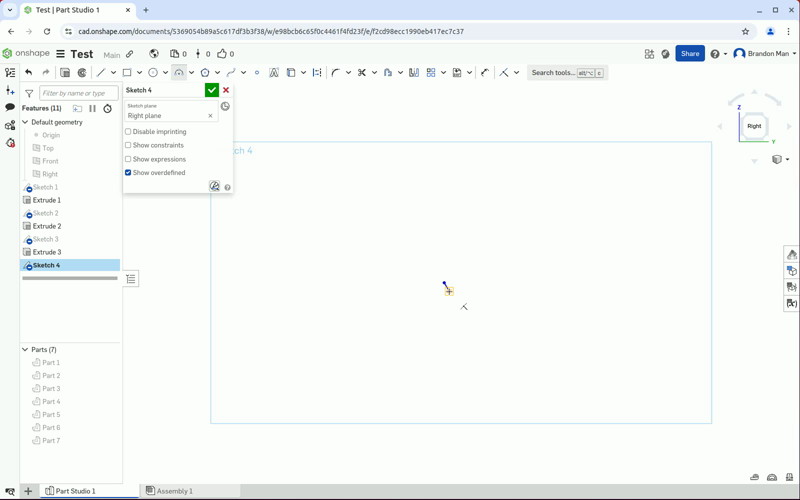
mouse_move(449, 274)
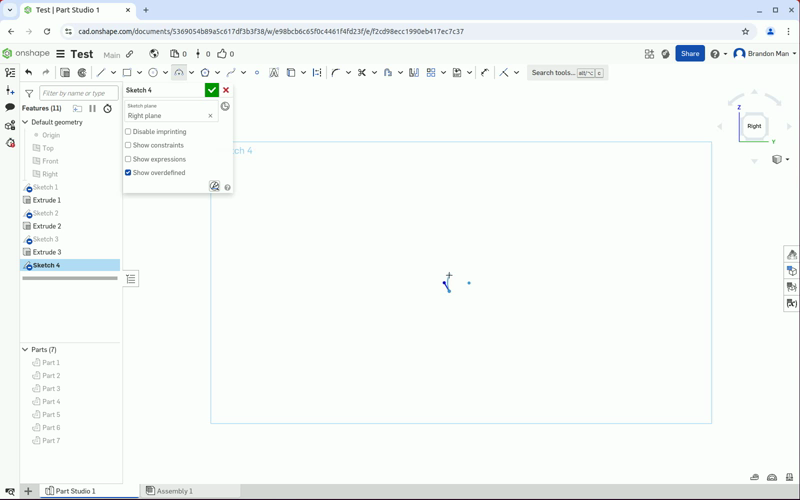
click(449, 274)
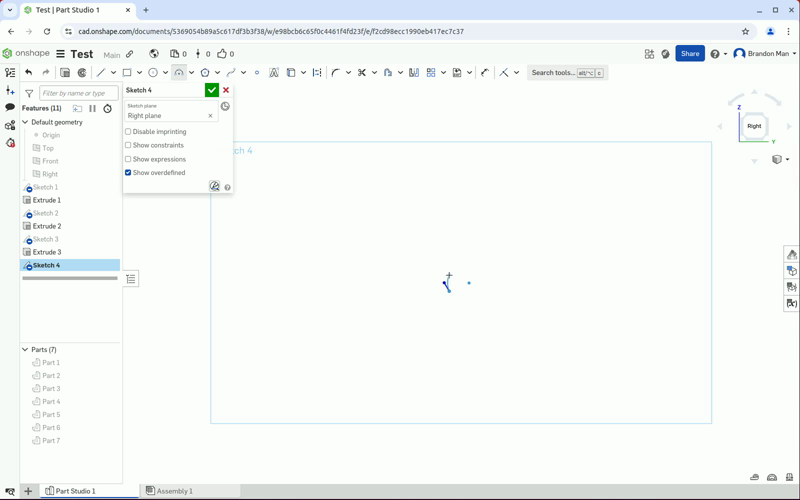
mouse_move(447, 282)
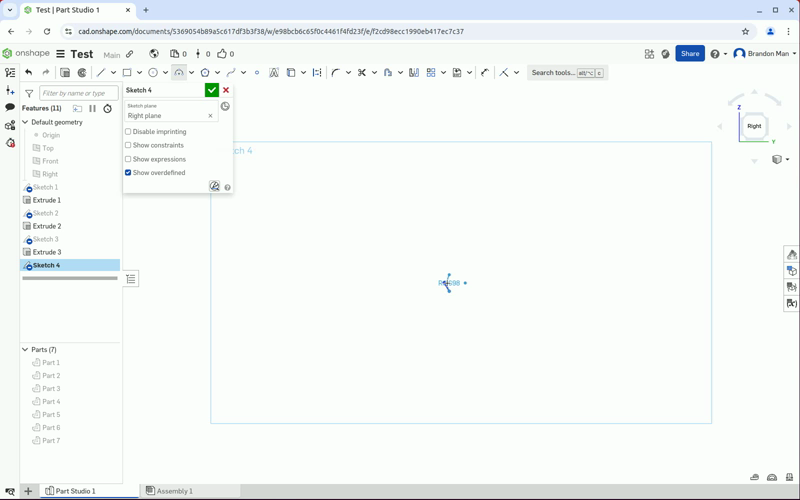
scroll(6)
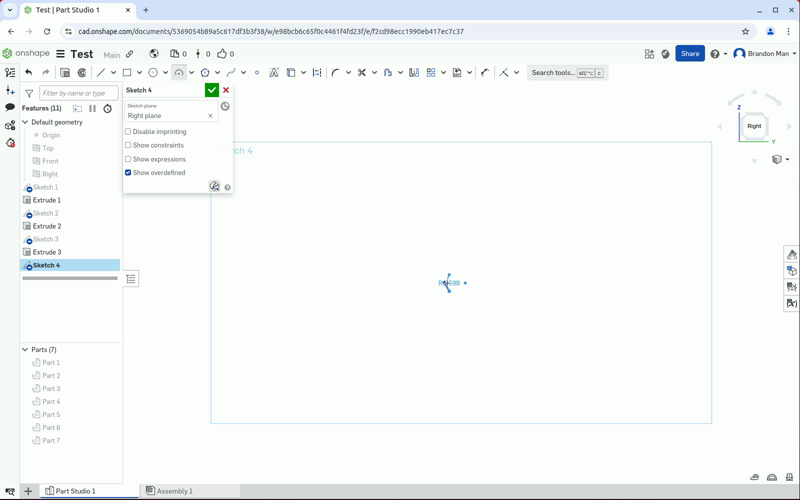
scroll(6)
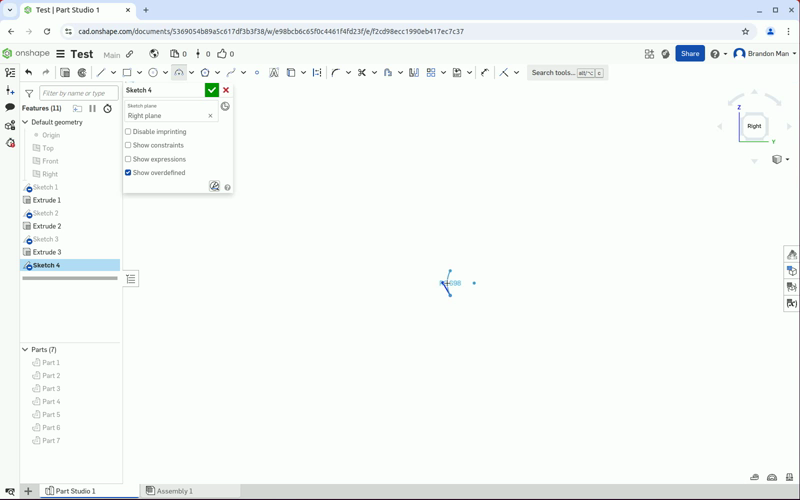
scroll(6)
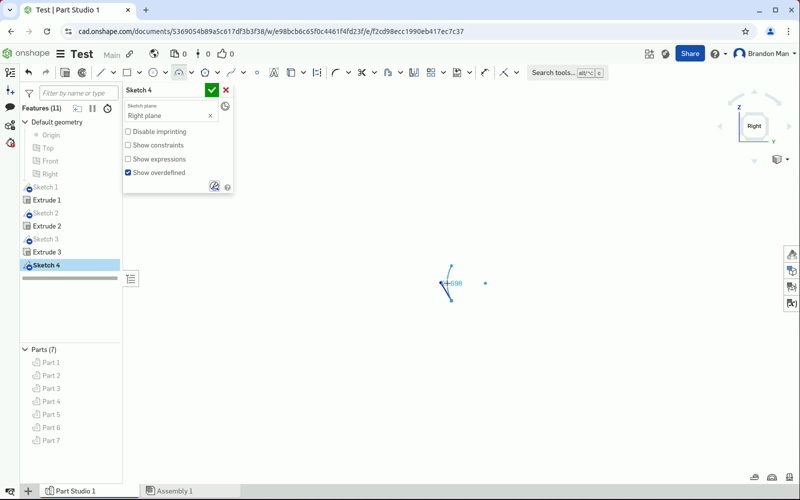
scroll(6)
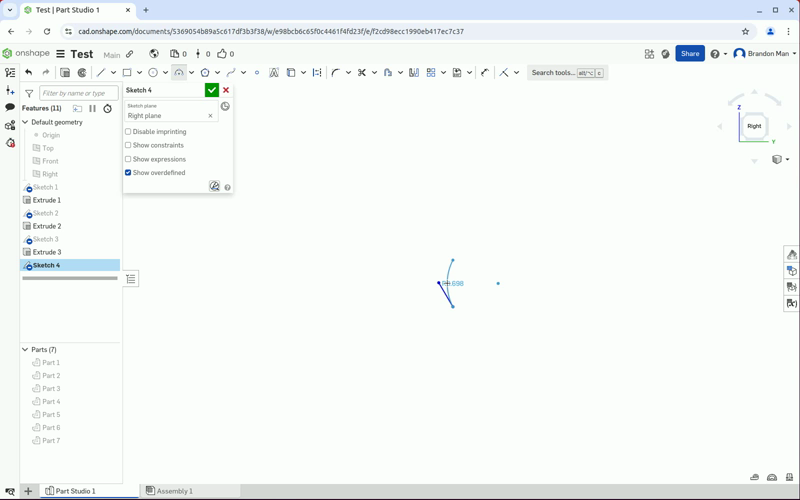
scroll(6)
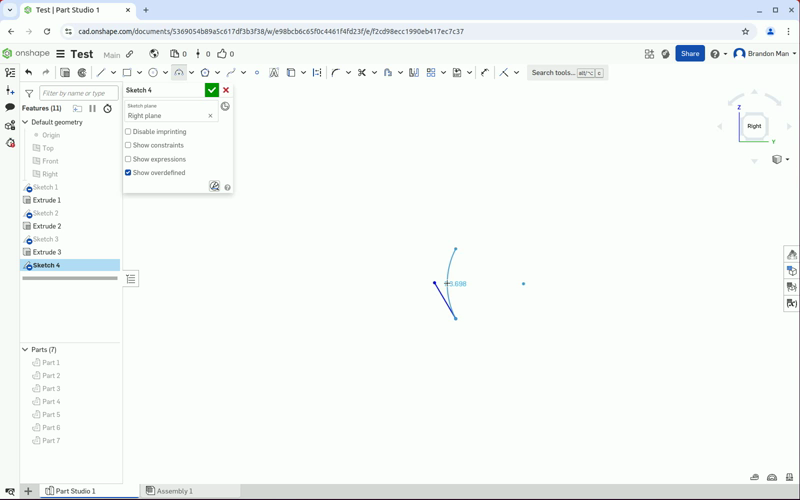
scroll(6)
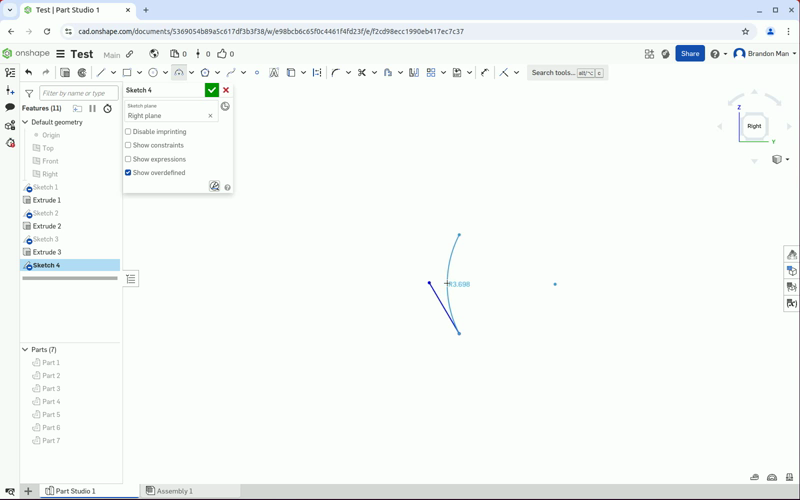
scroll(6)
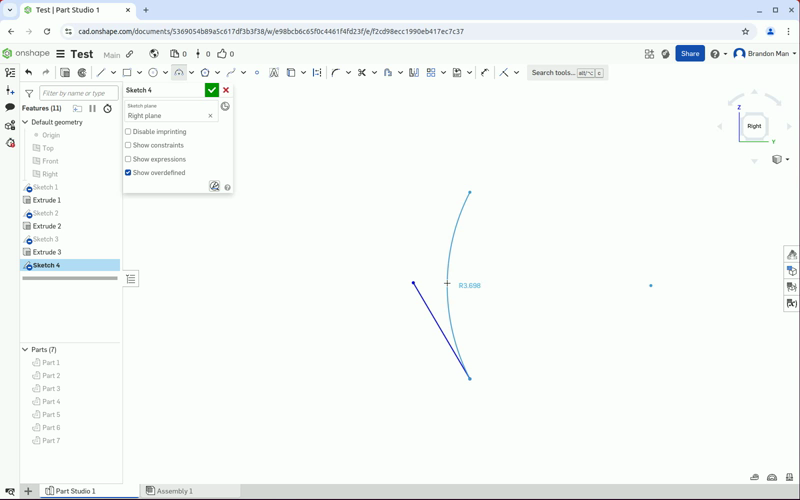
click(447, 282)
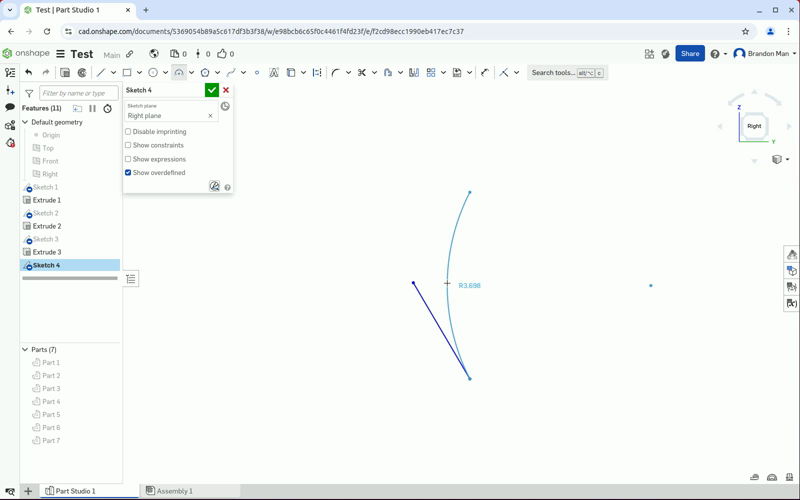
scroll(-6)
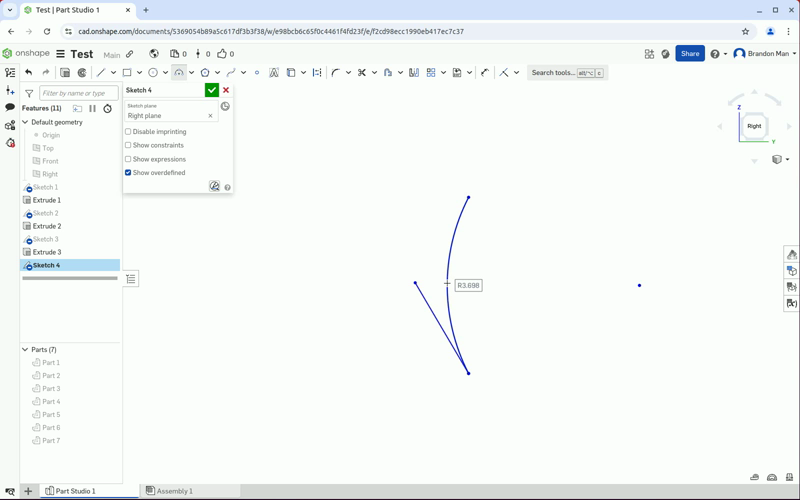
scroll(-6)
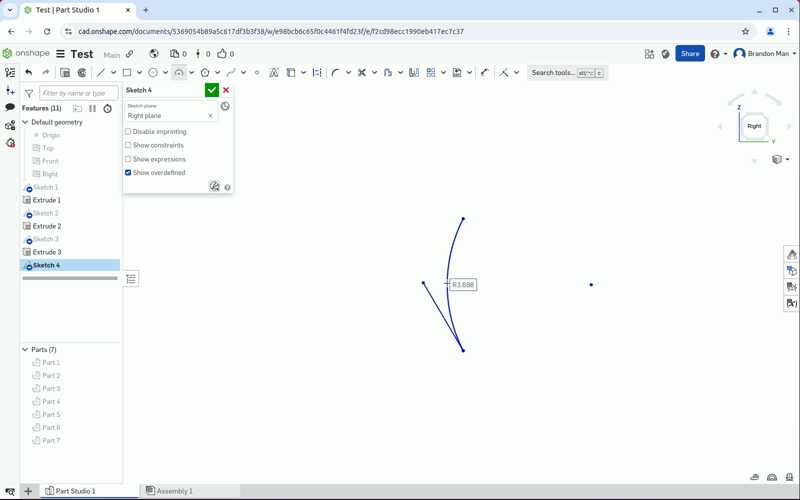
scroll(-6)
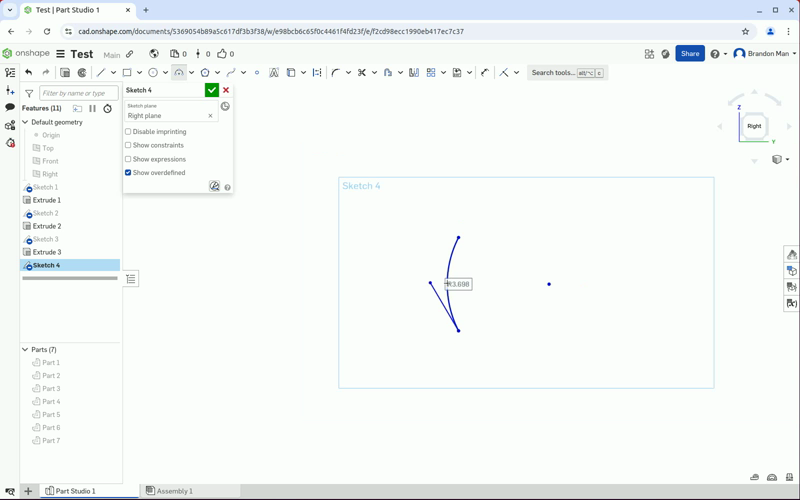
scroll(-6)
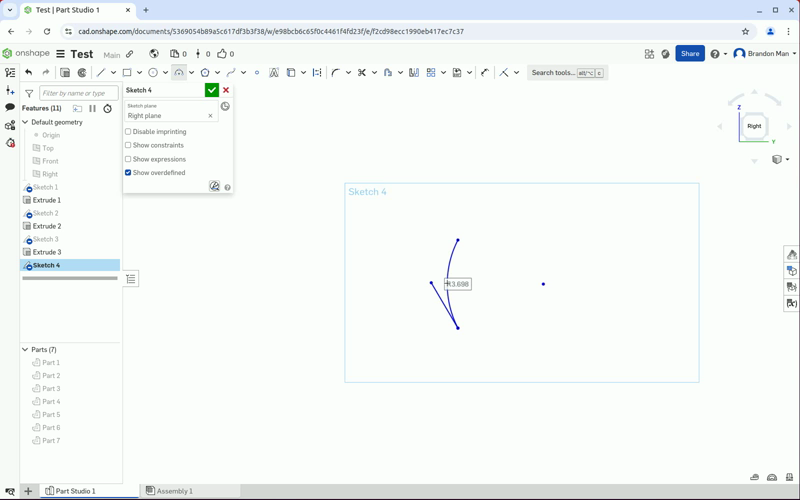
scroll(-6)
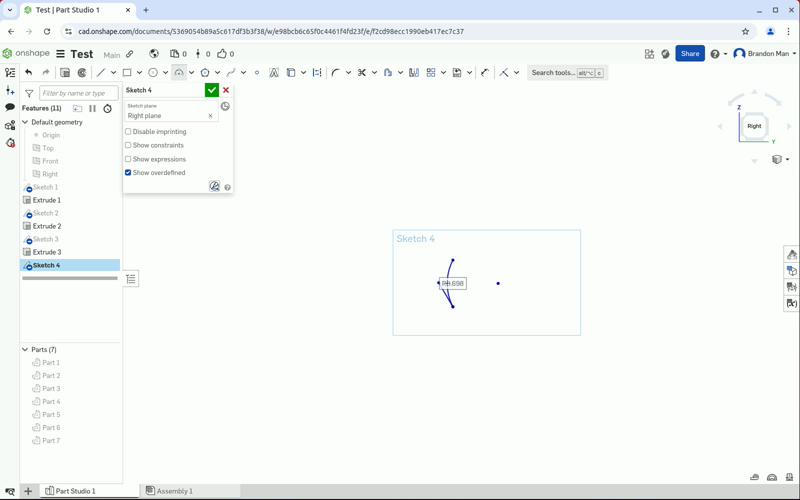
scroll(-6)
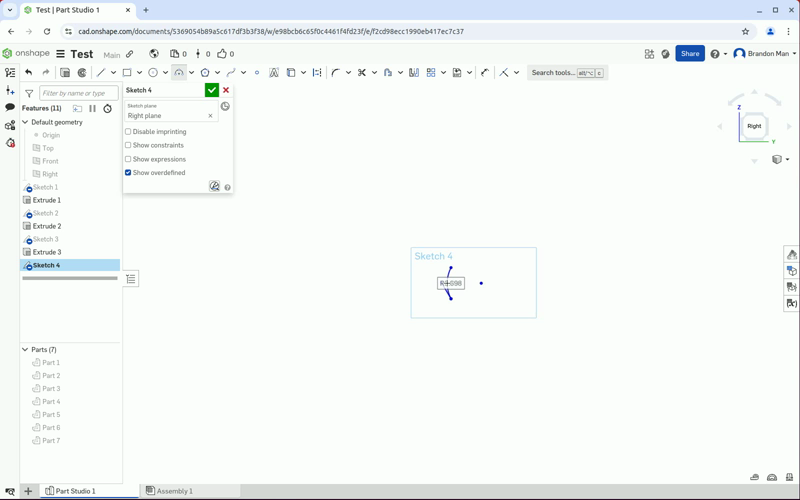
scroll(-6)
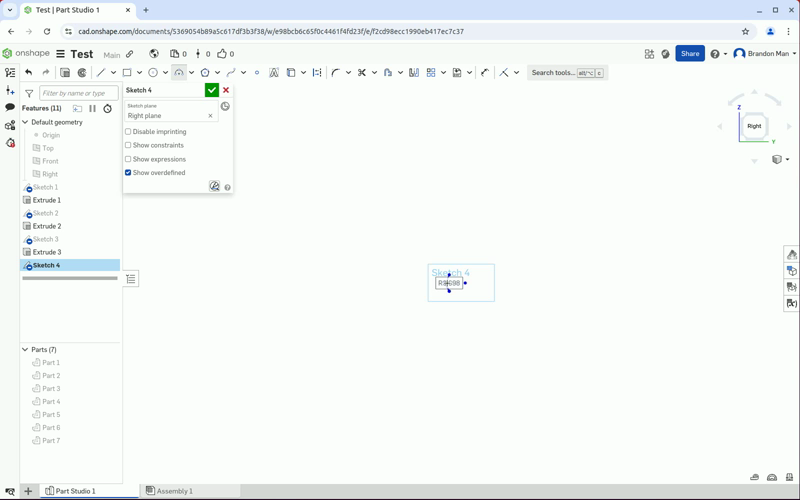
key_up(shift)
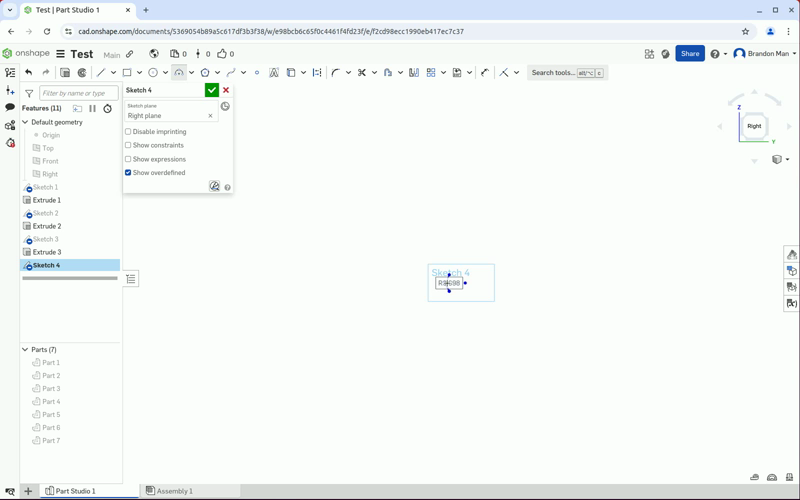
key(esc)
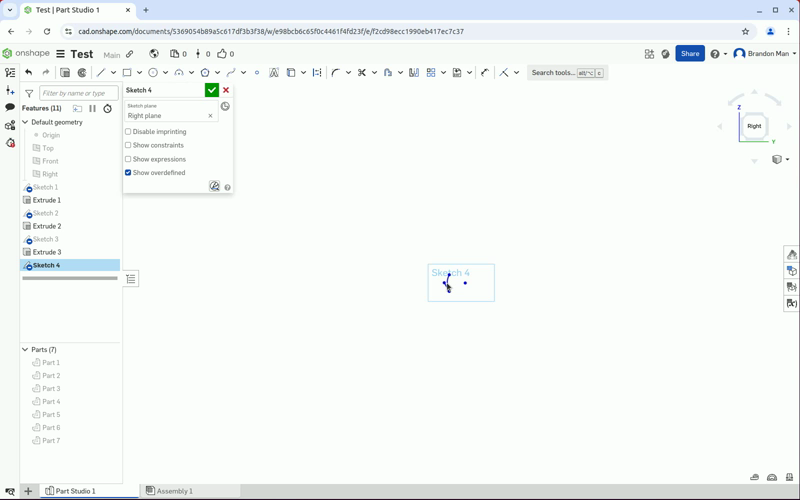
key(l)
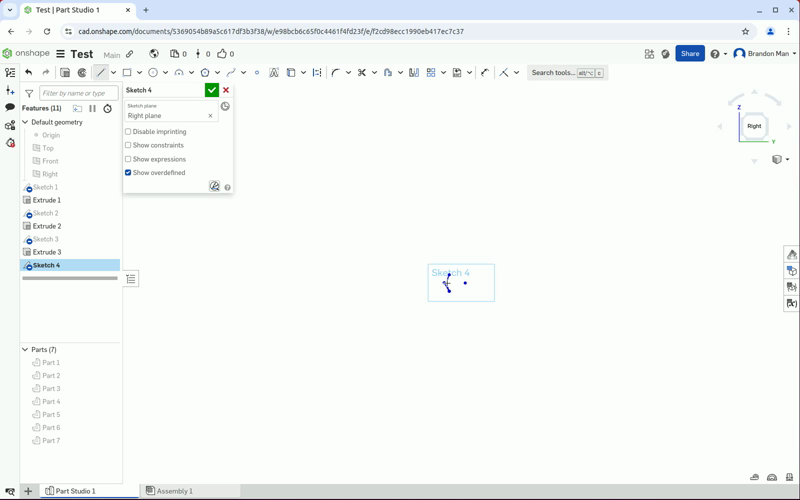
mouse_move(449, 274)
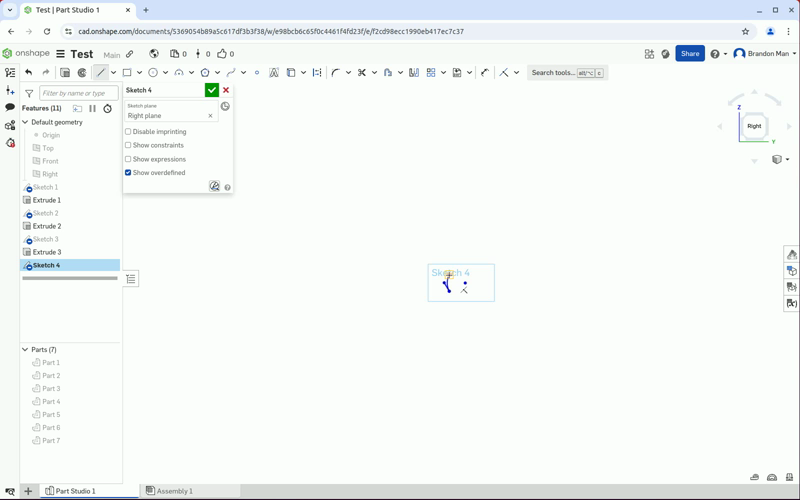
click(449, 274)
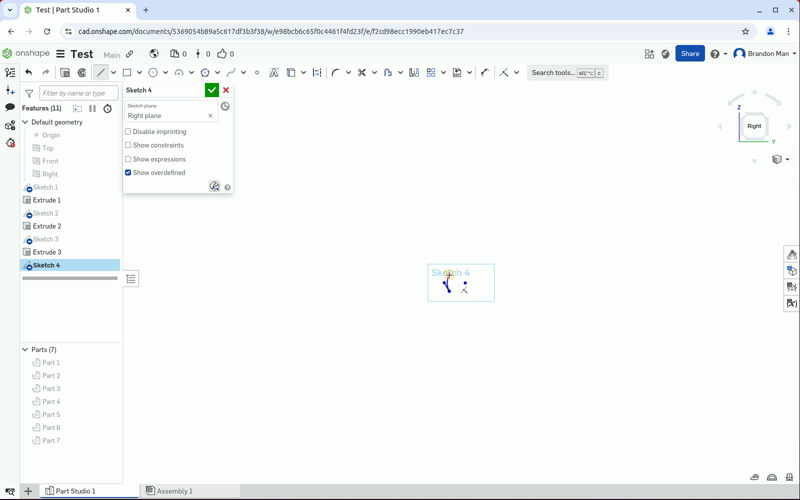
mouse_move(479, 274)
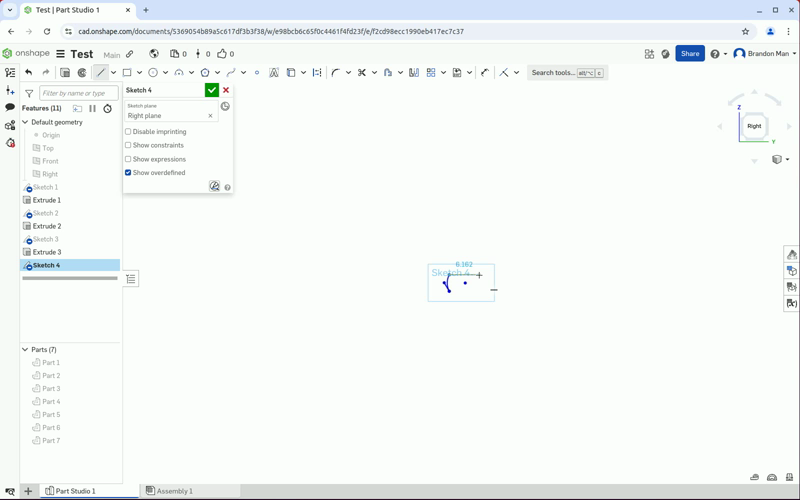
key_down(shift)
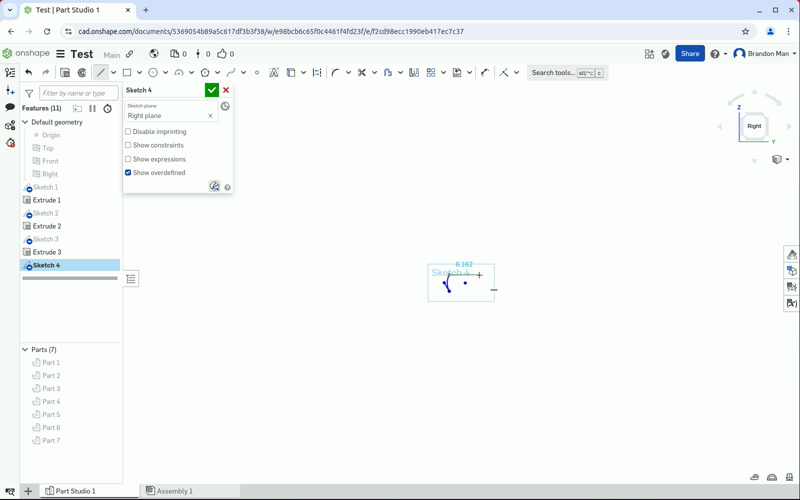
mouse_move(444, 282)
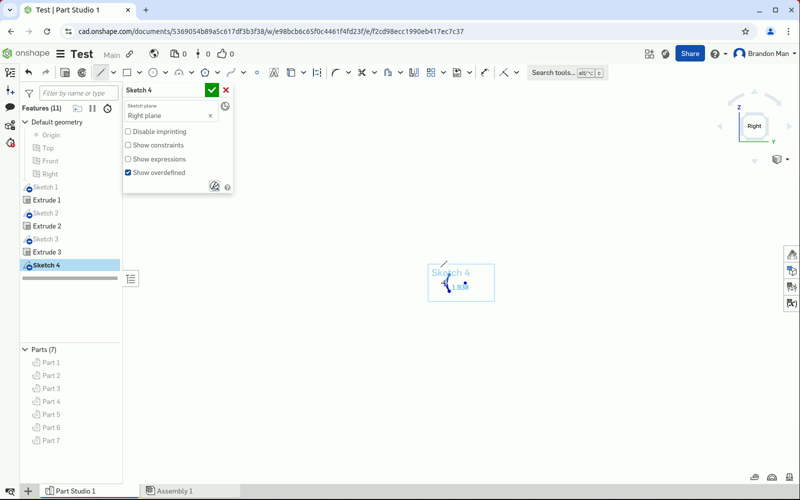
scroll(6)
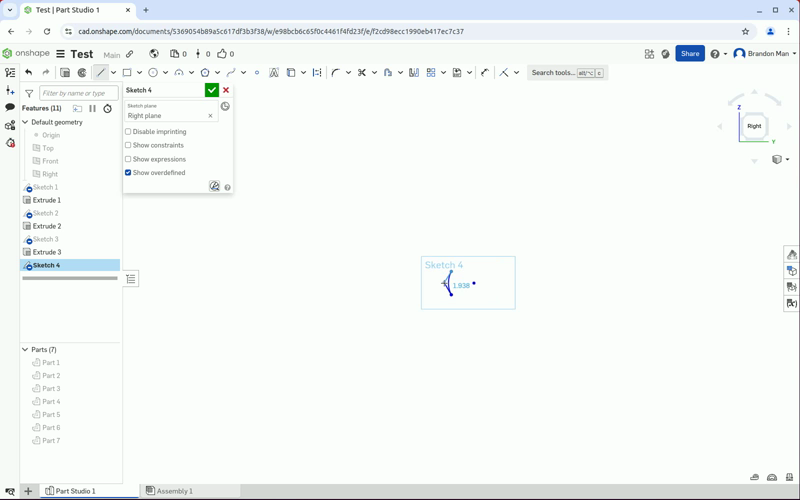
scroll(6)
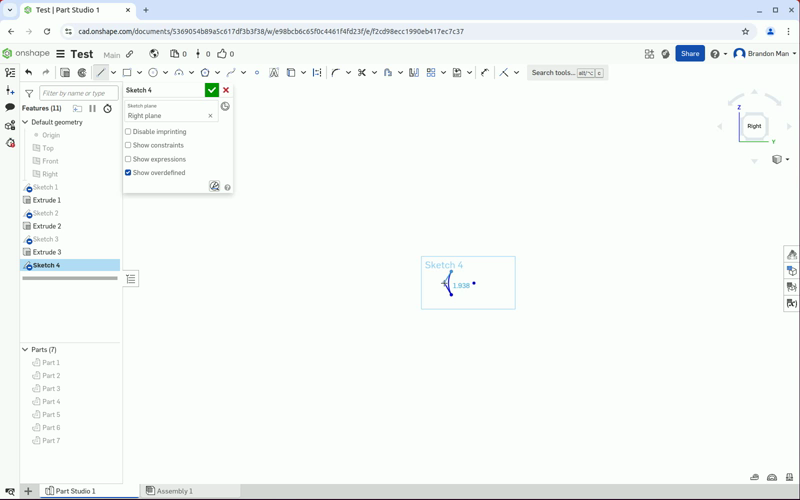
scroll(6)
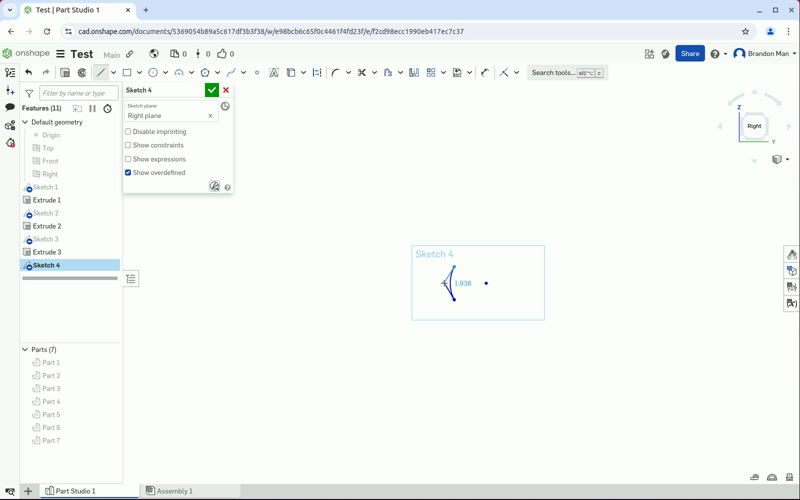
scroll(6)
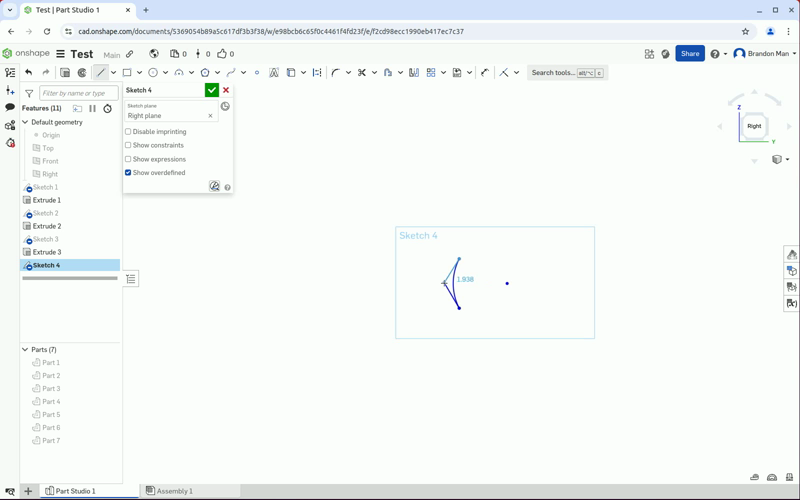
scroll(6)
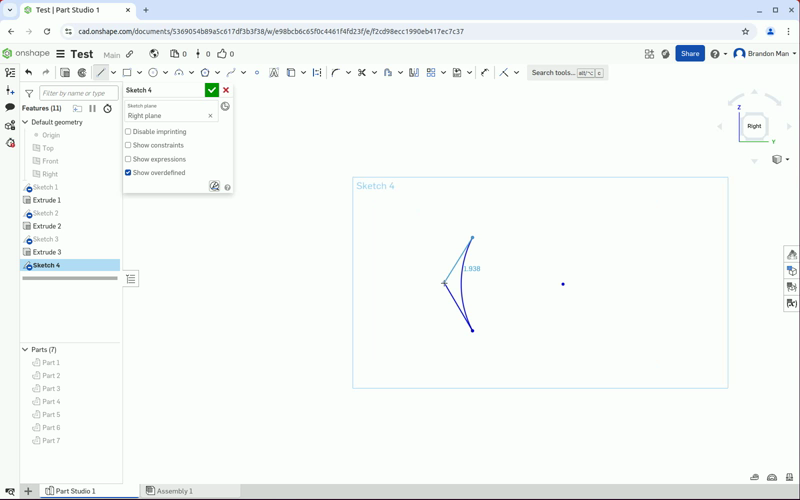
scroll(6)
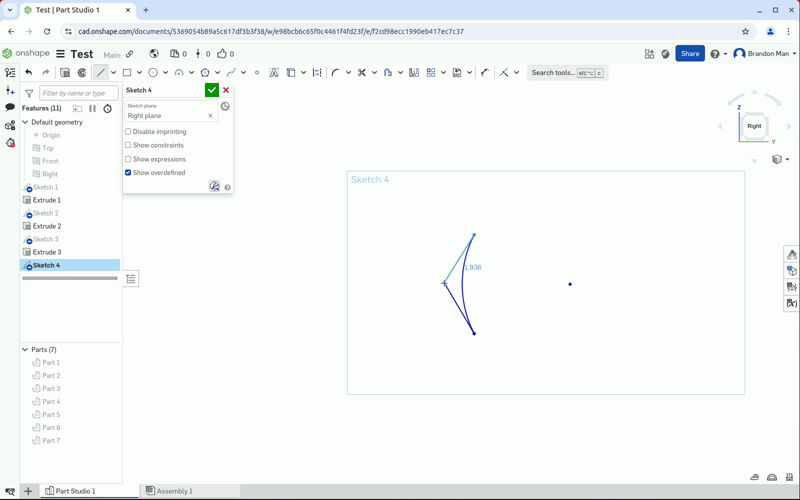
scroll(6)
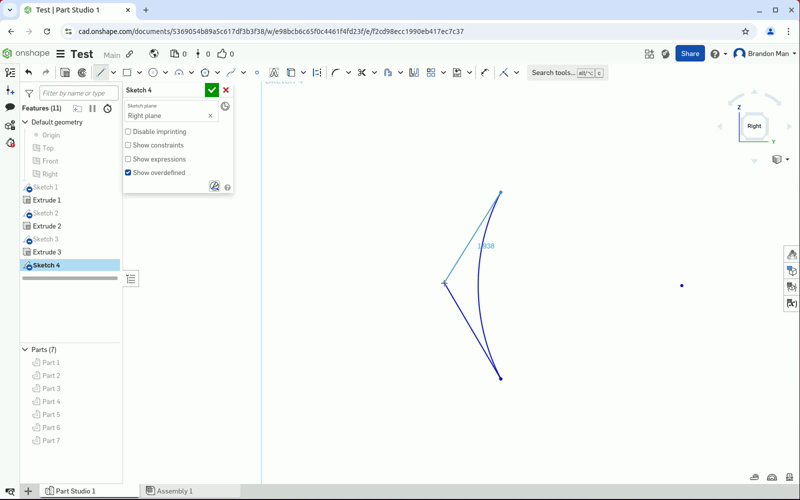
key_up(shift)
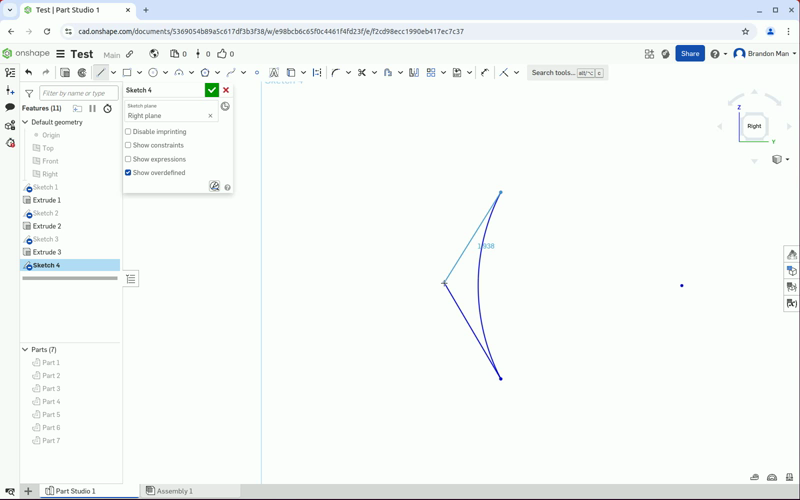
click(444, 282)
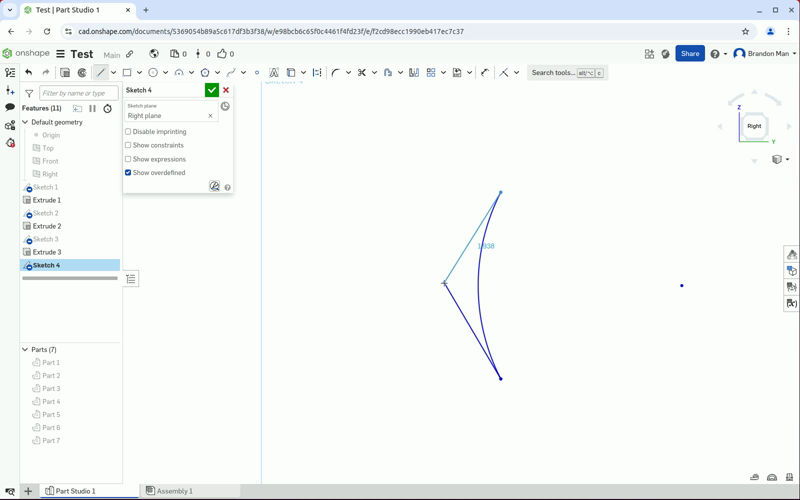
scroll(-6)
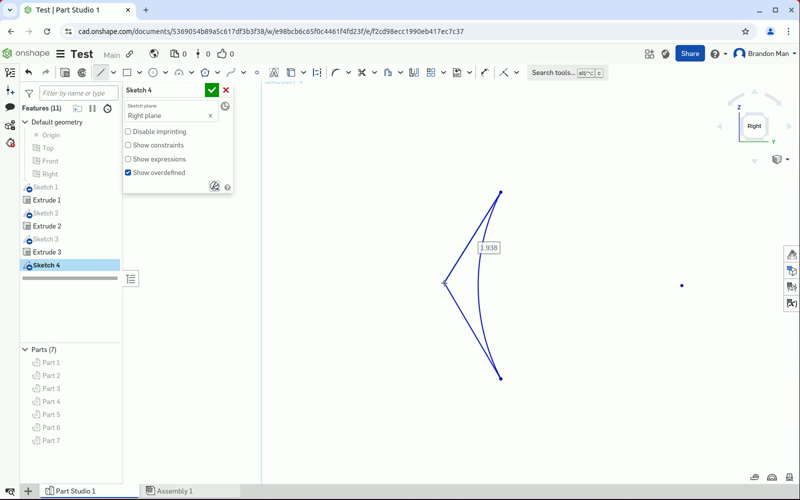
scroll(-6)
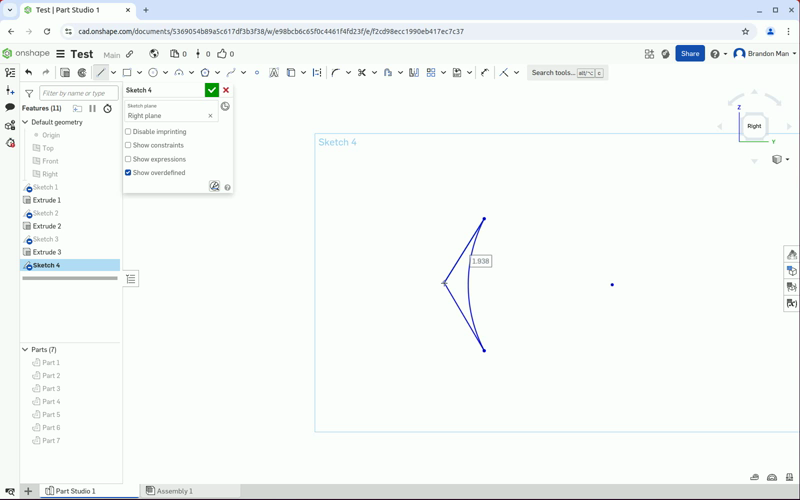
scroll(-6)
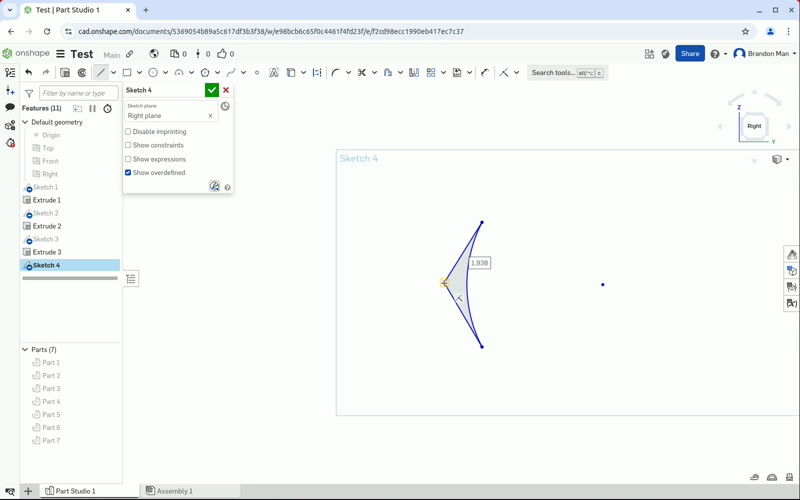
scroll(-6)
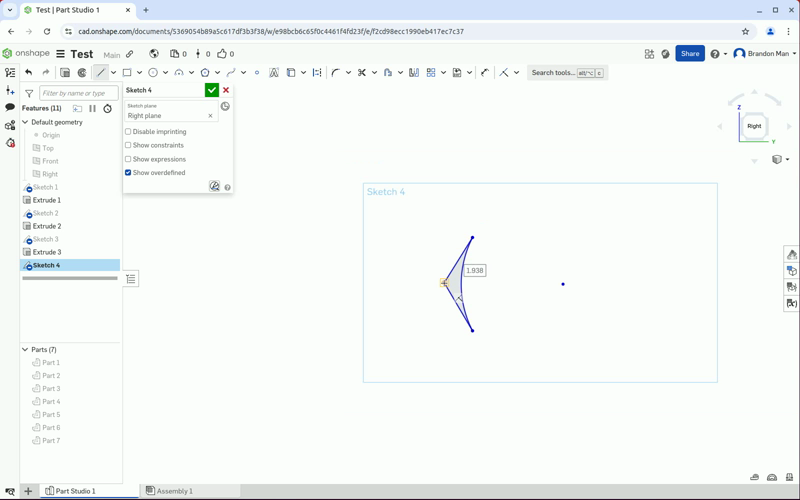
scroll(-6)
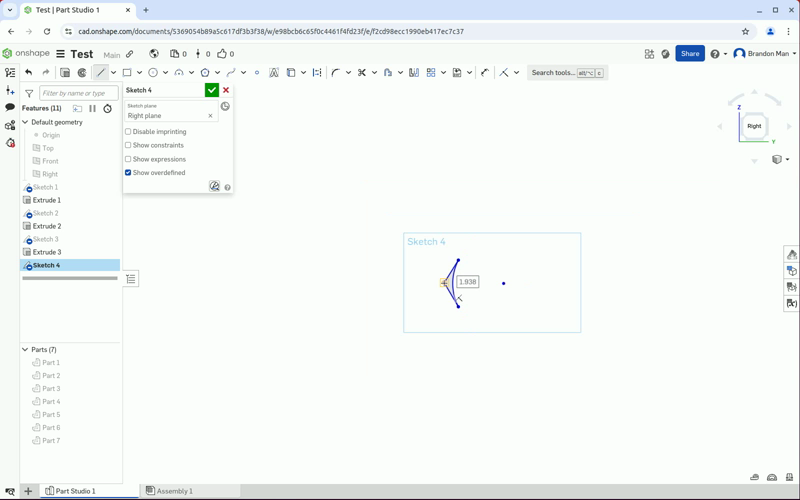
scroll(-6)
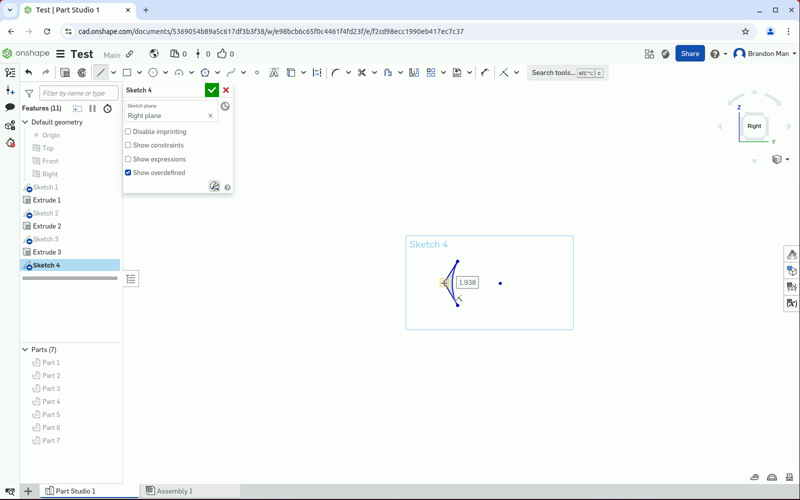
scroll(-6)
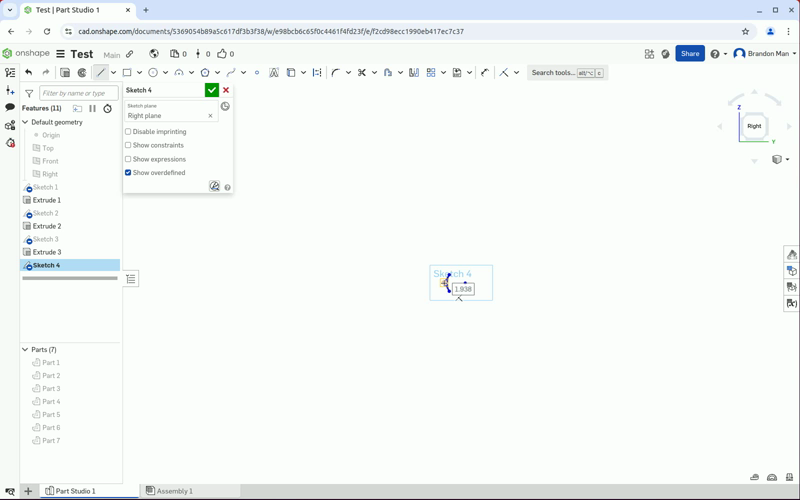
key(esc)
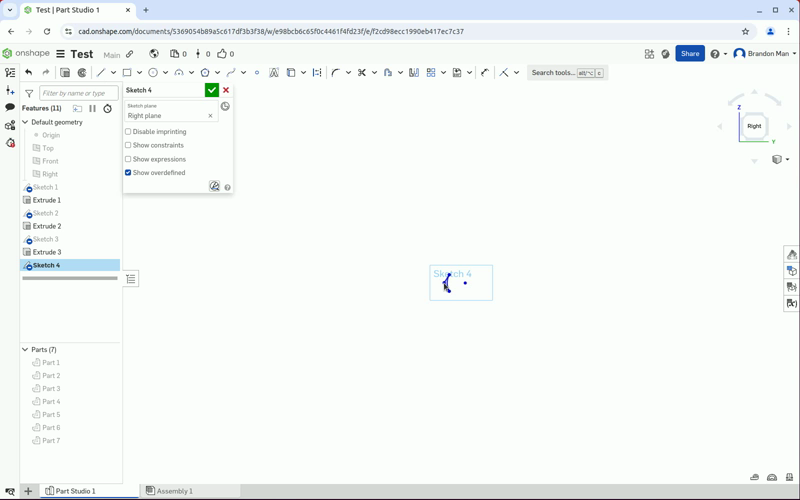
mouse_move(447, 277)
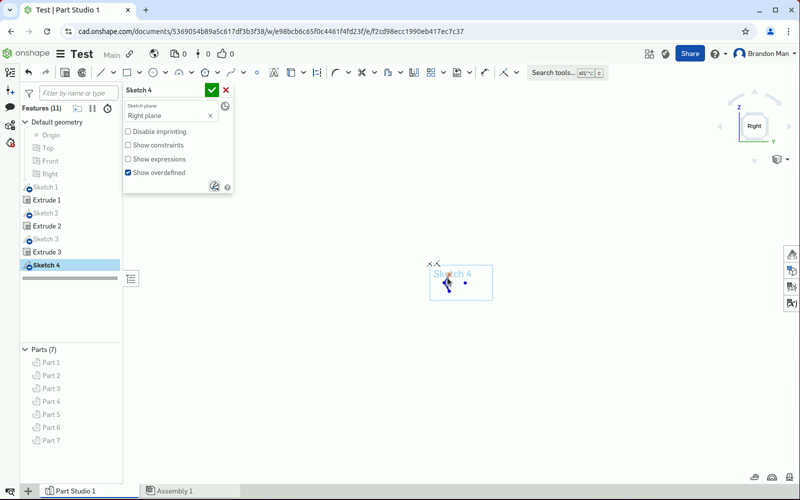
scroll(6)
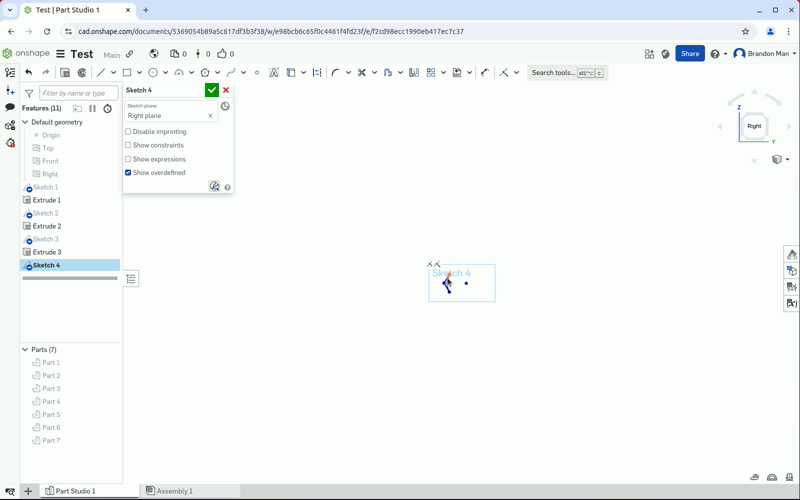
scroll(6)
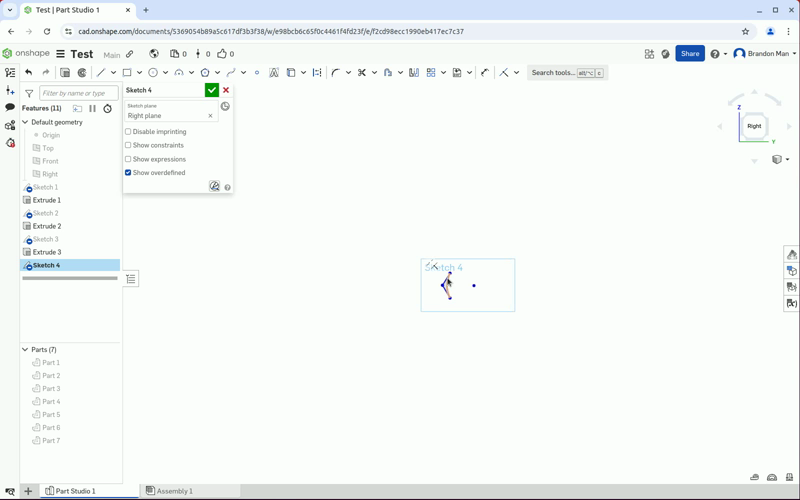
scroll(6)
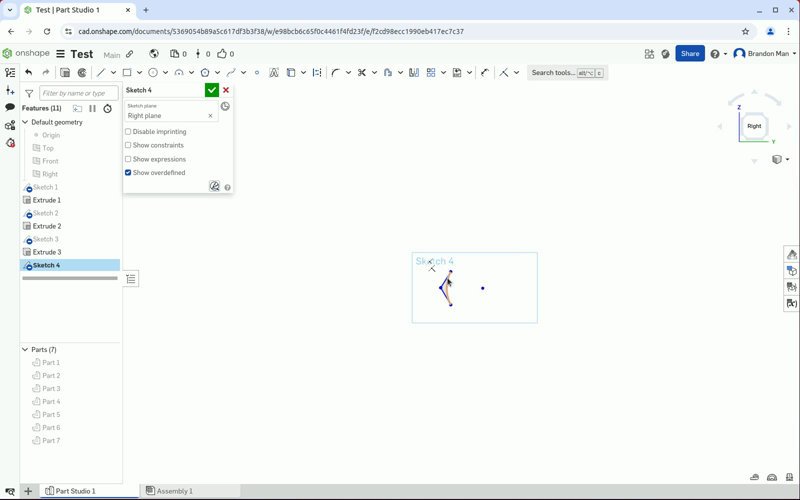
scroll(6)
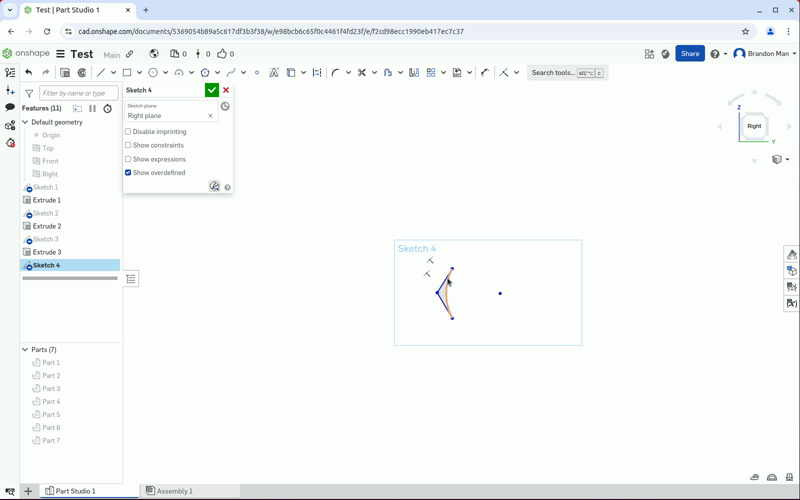
scroll(6)
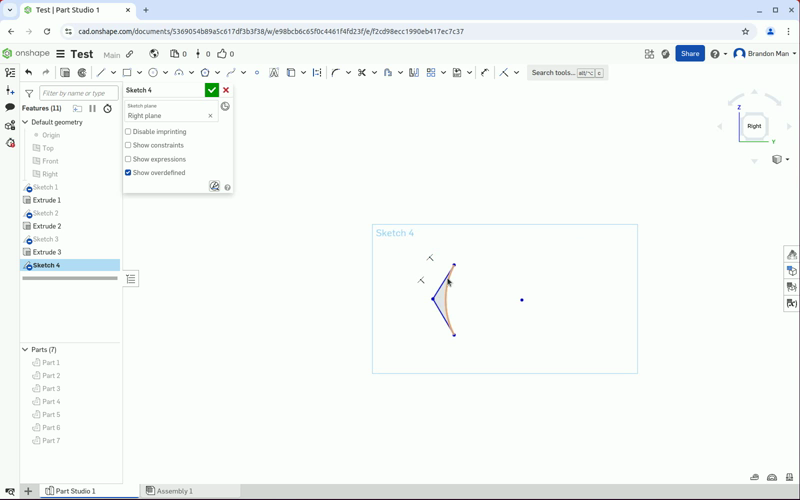
scroll(6)
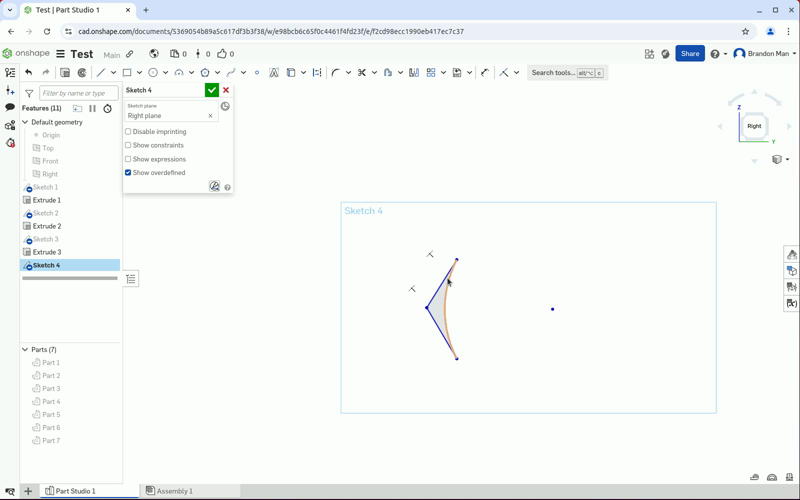
scroll(6)
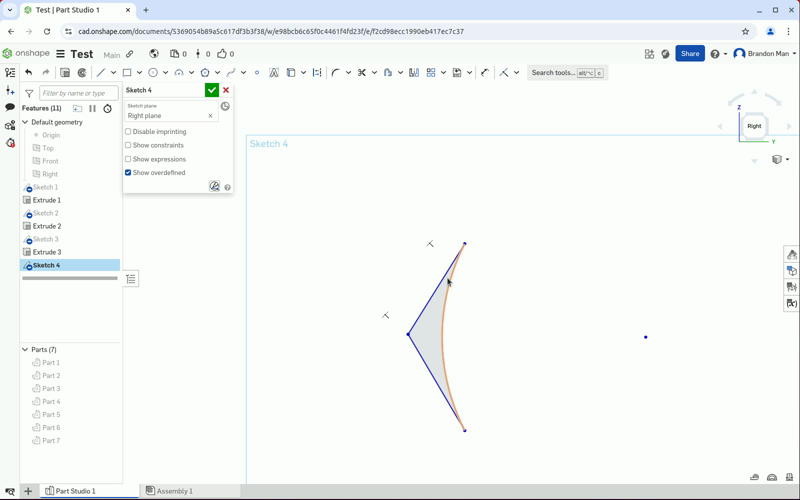
click(447, 277)
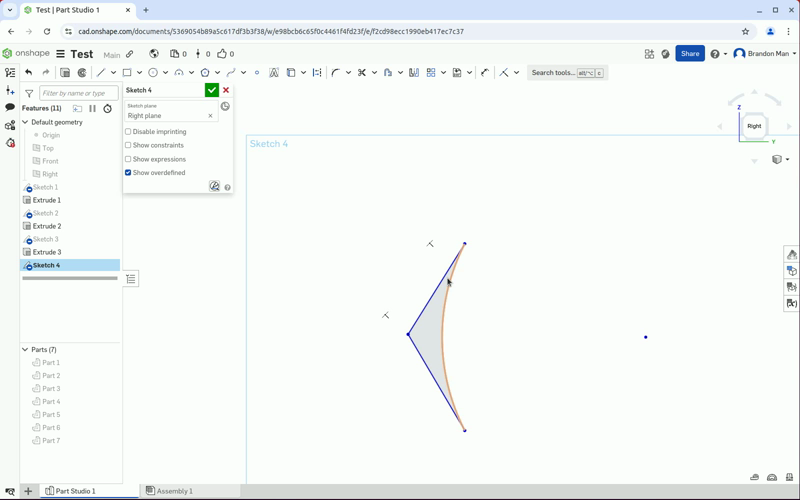
scroll(-6)
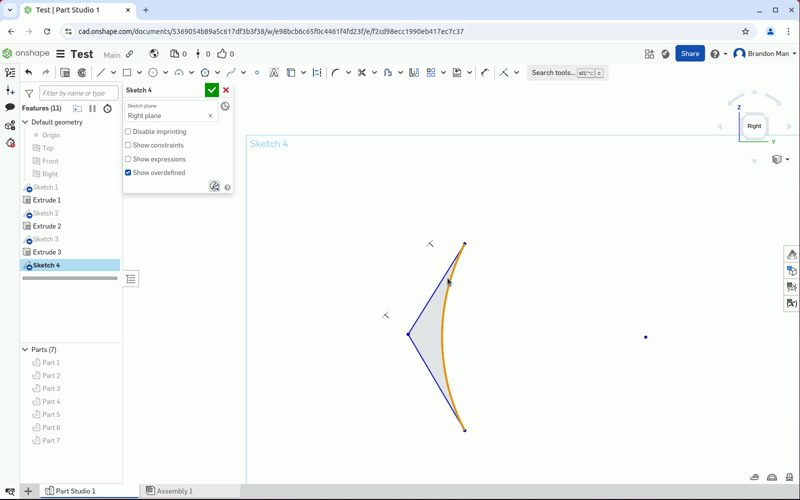
scroll(-6)
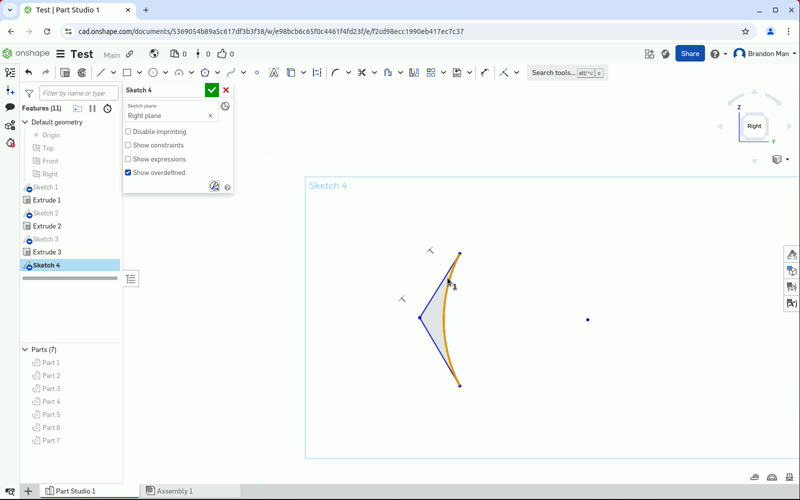
scroll(-6)
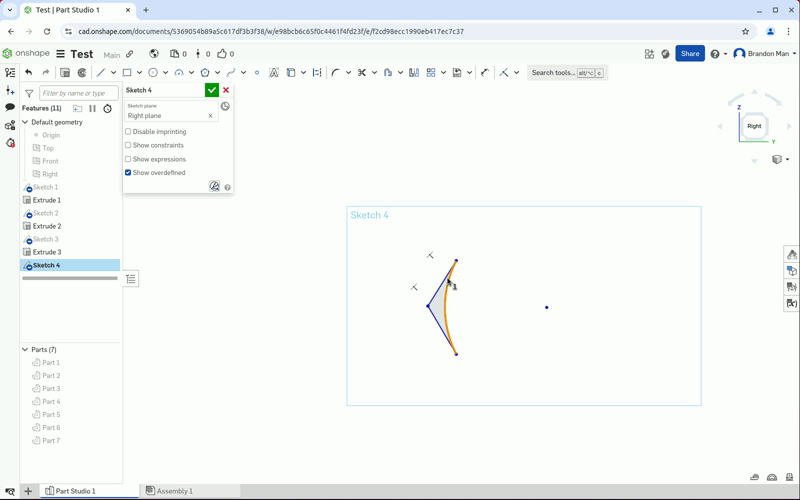
scroll(-6)
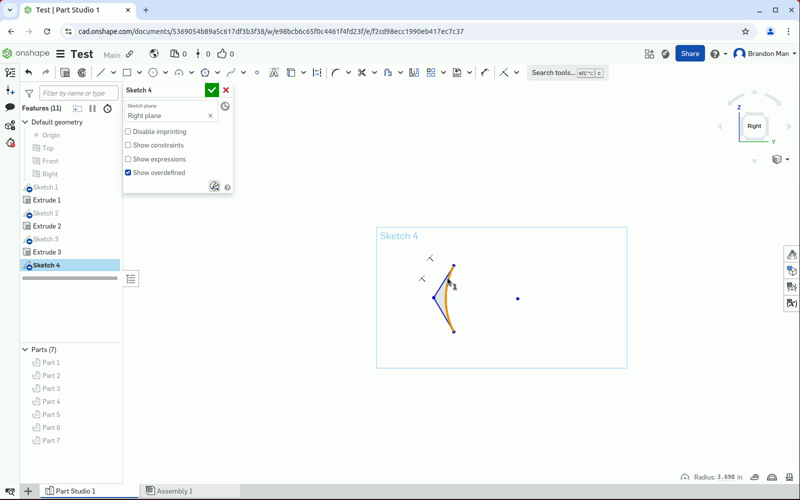
scroll(-6)
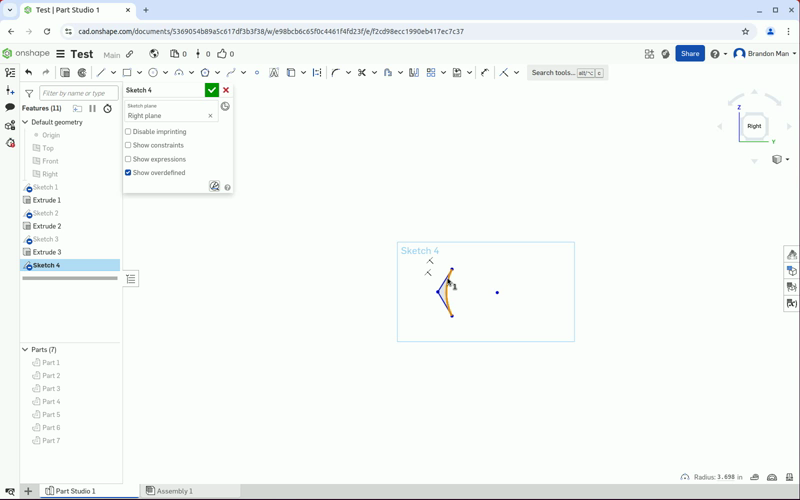
scroll(-6)
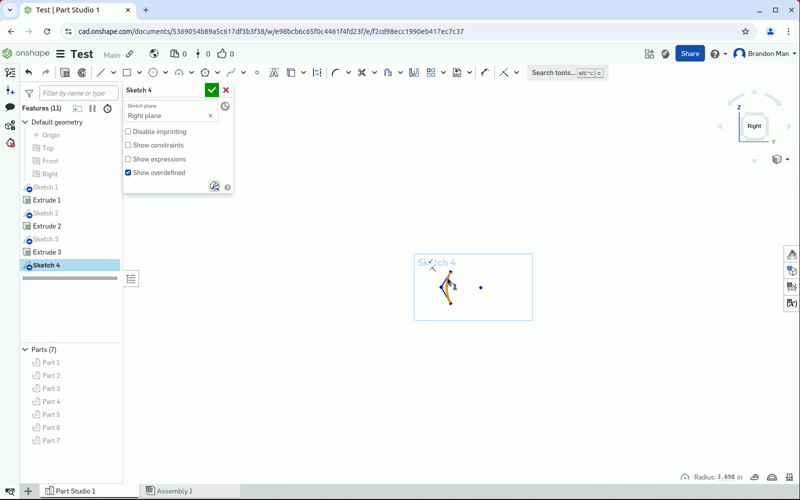
scroll(-6)
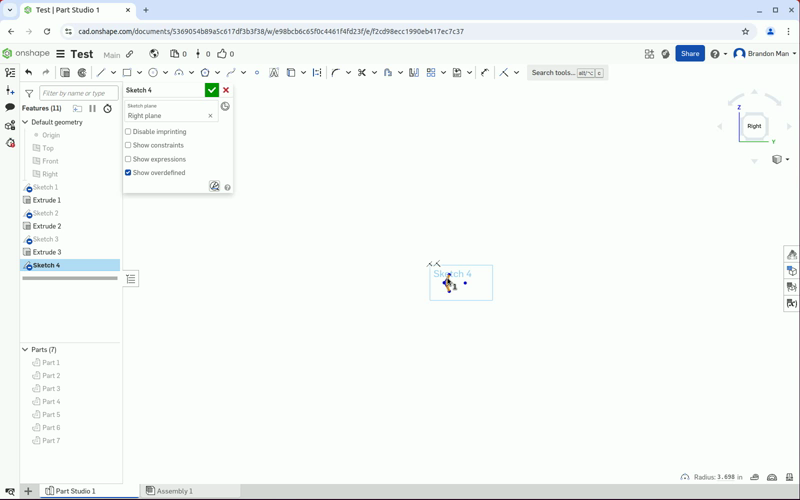
mouse_move(73, 352)
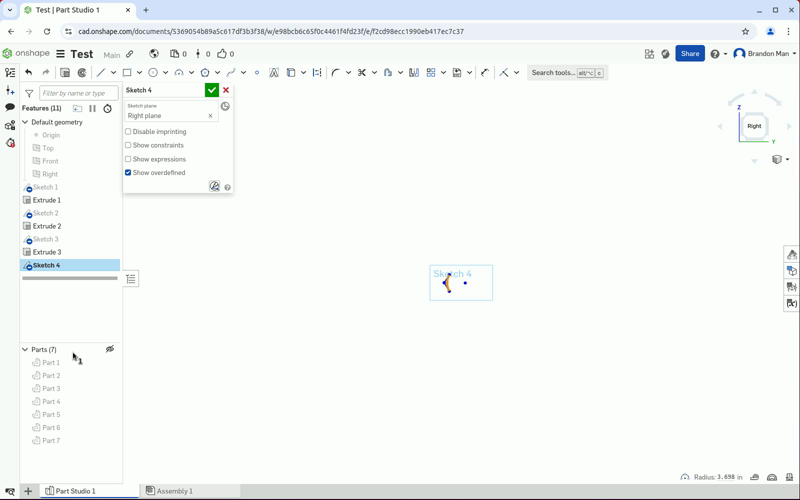
key(shift+y)
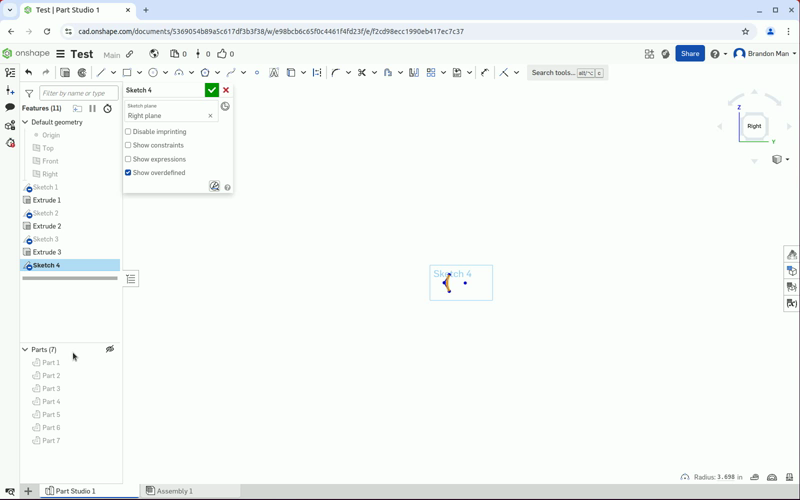
key(shift+e)
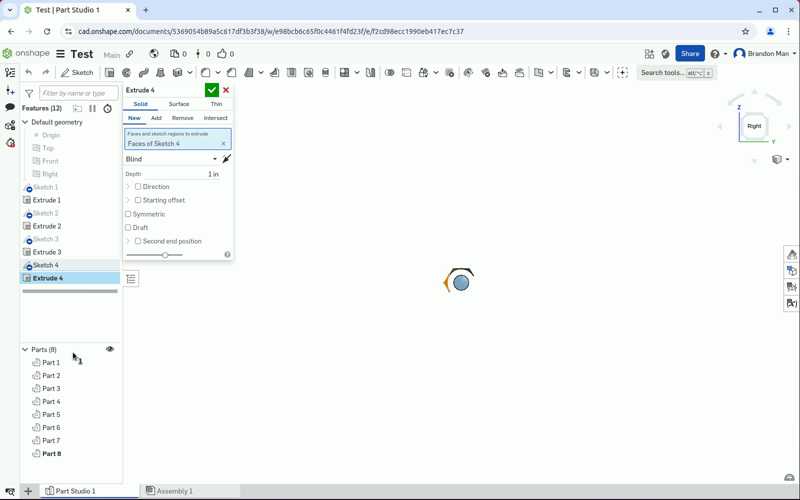
mouse_move(143, 106)
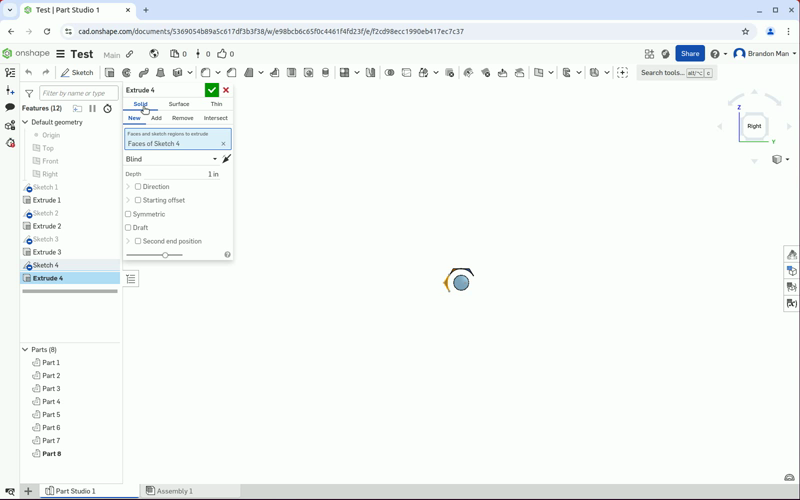
click(143, 106)
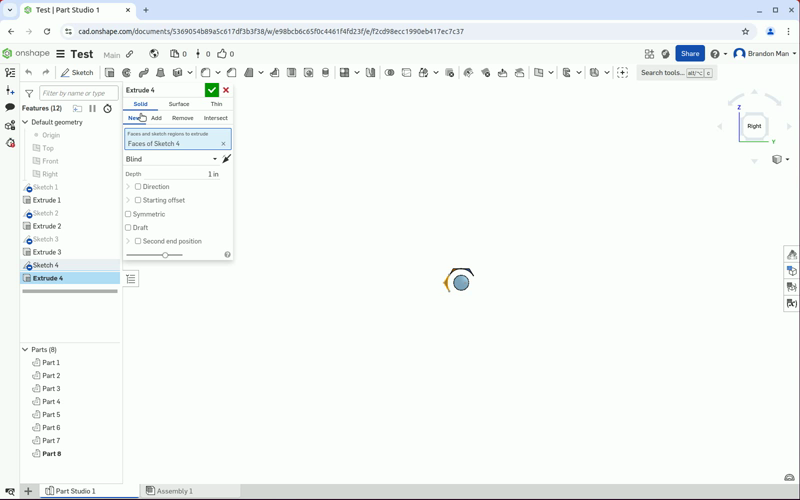
mouse_move(137, 120)
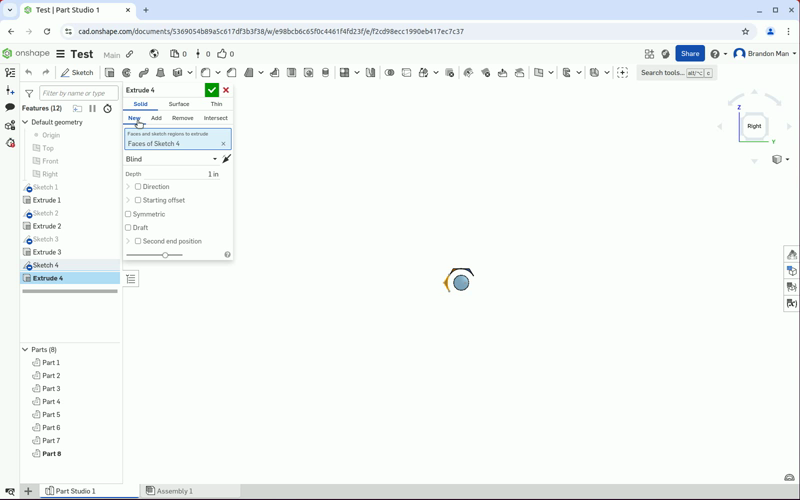
click(137, 120)
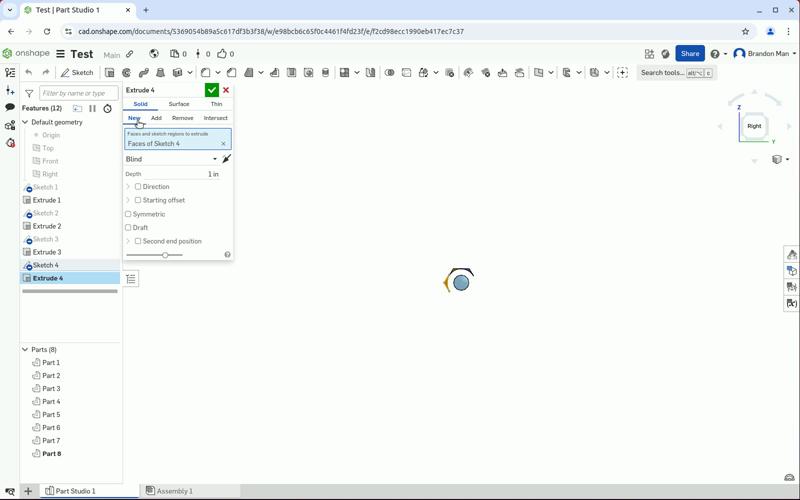
key(tab, 4)
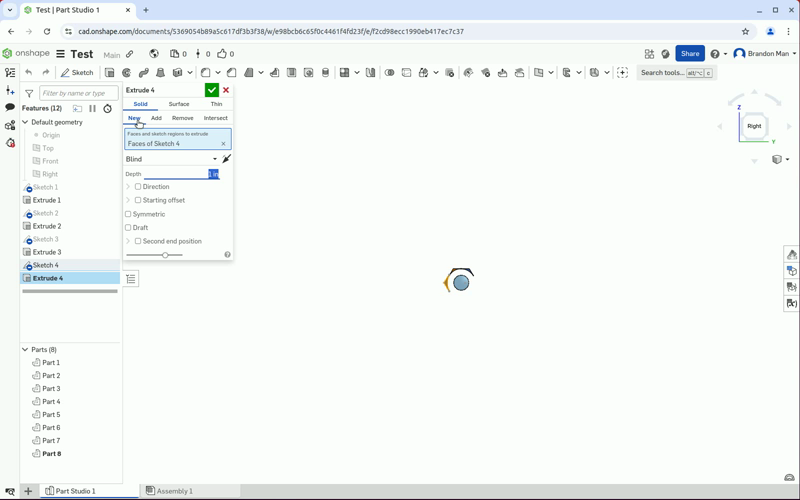
text(-1.444)
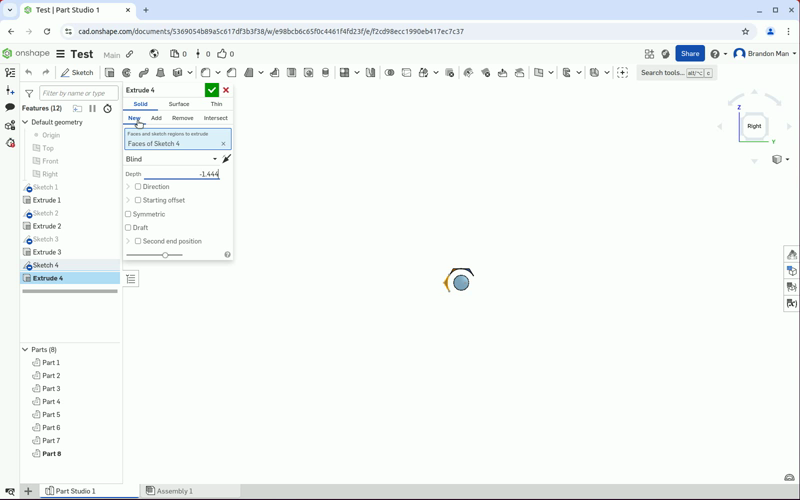
key(enter)
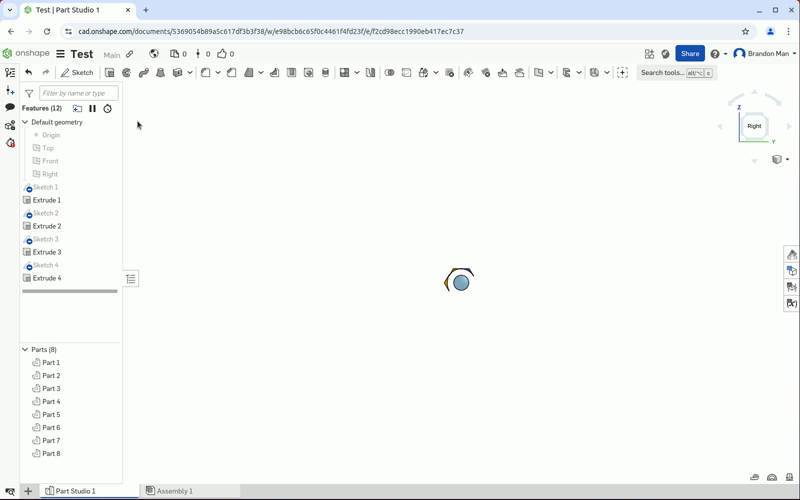
key(shift+h)
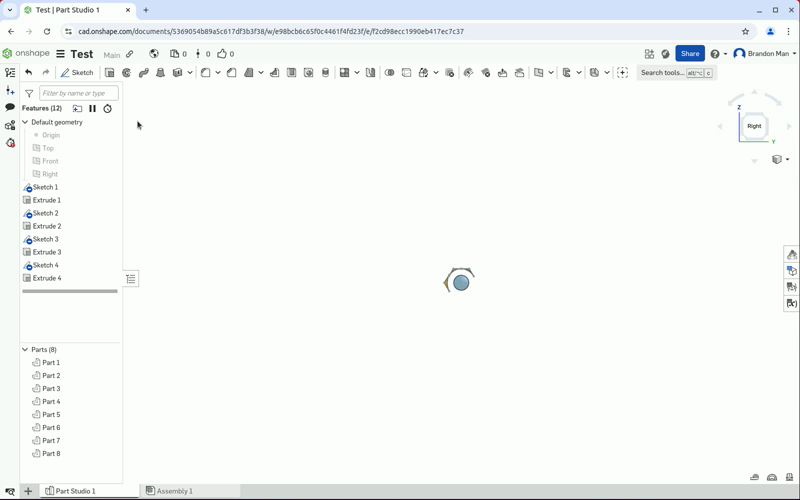
key(shift+h)
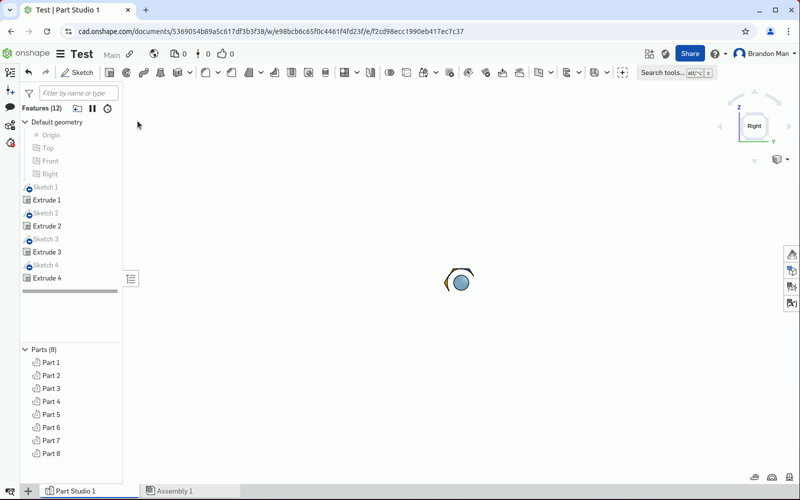
mouse_move(73, 189)
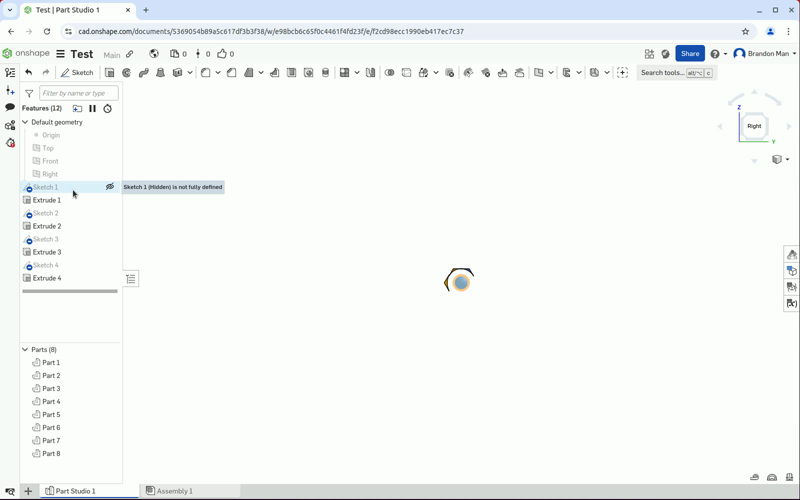
click(73, 189)
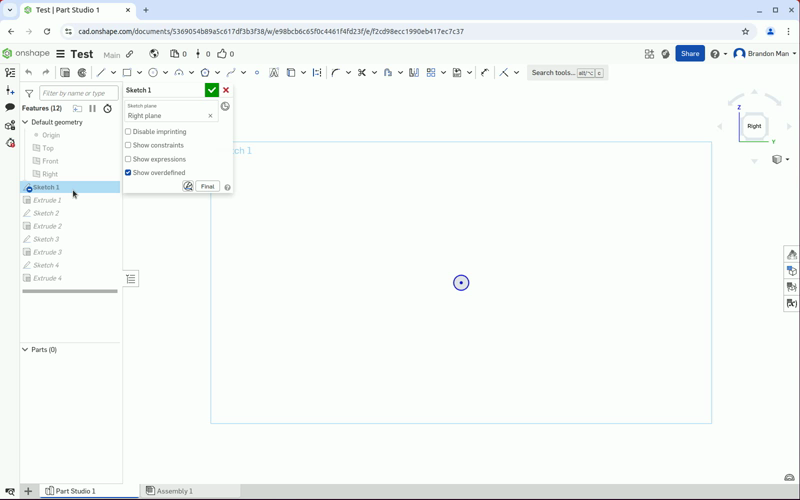
mouse_move(229, 92)
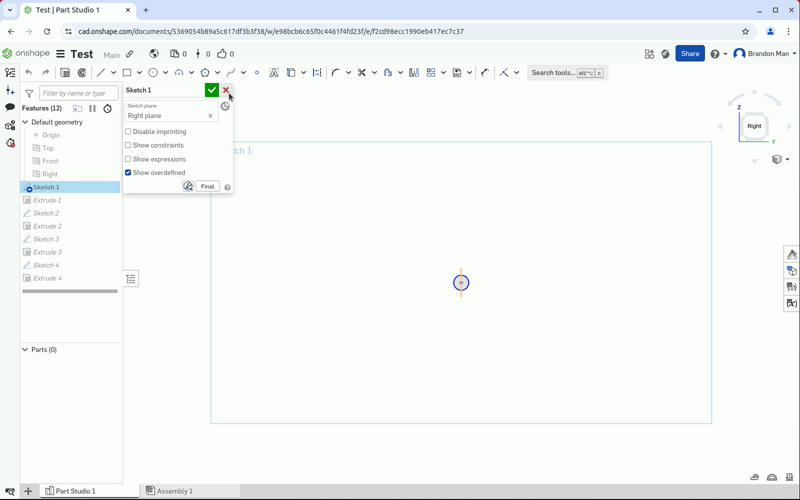
click(229, 92)
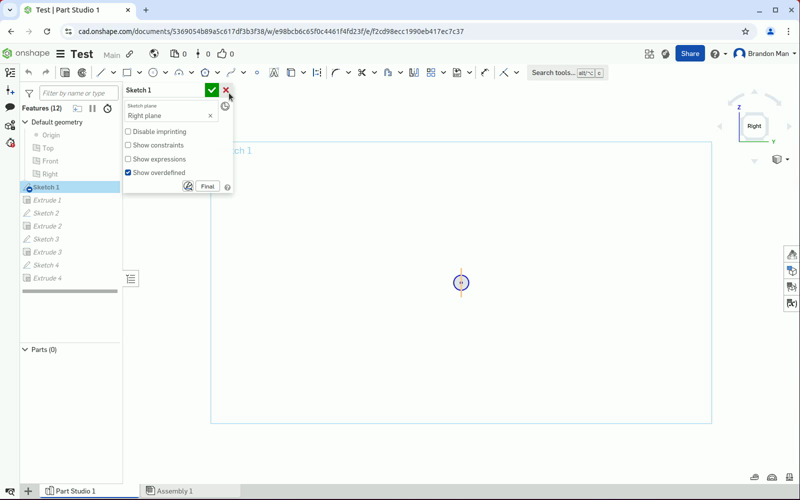
key(shift+s)
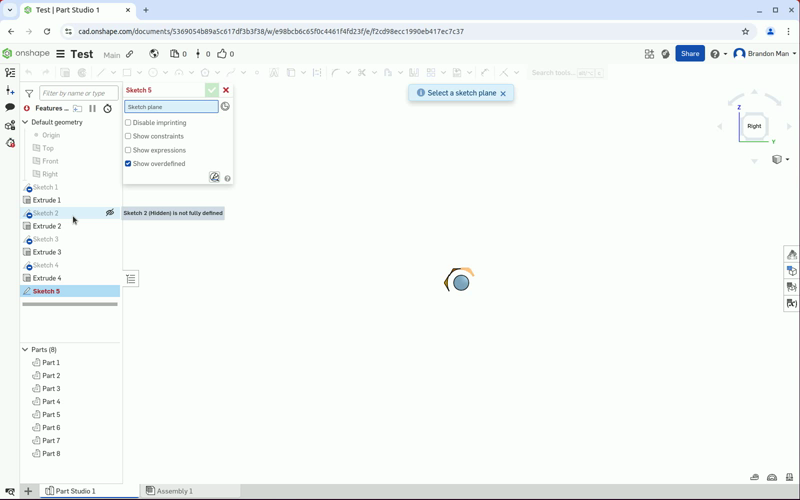
scroll(3)
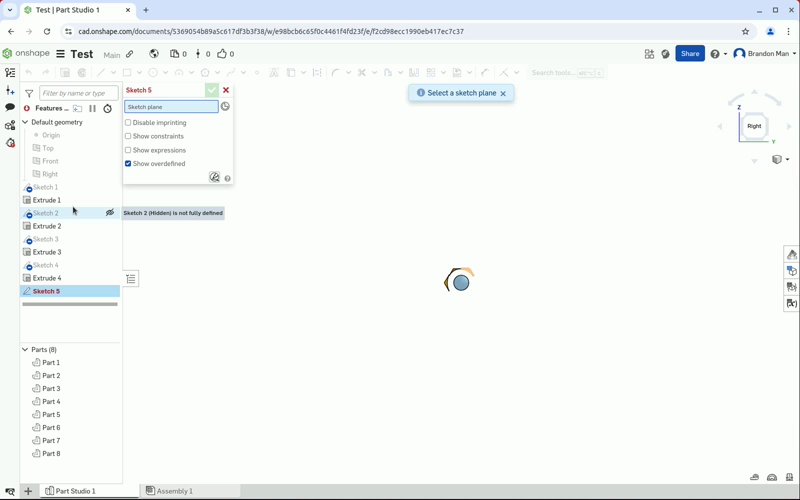
mouse_move(73, 176)
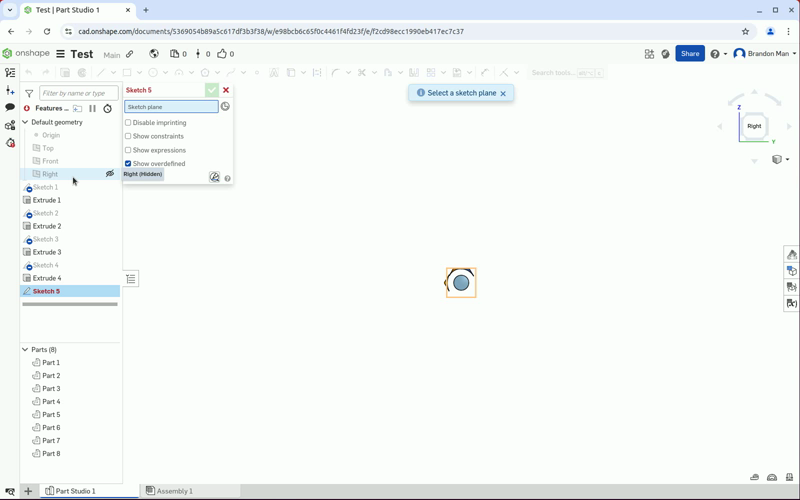
click(73, 176)
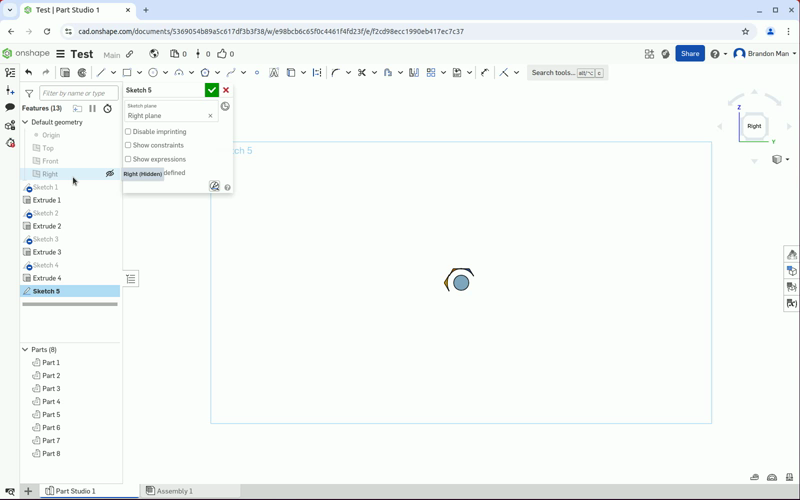
mouse_move(73, 352)
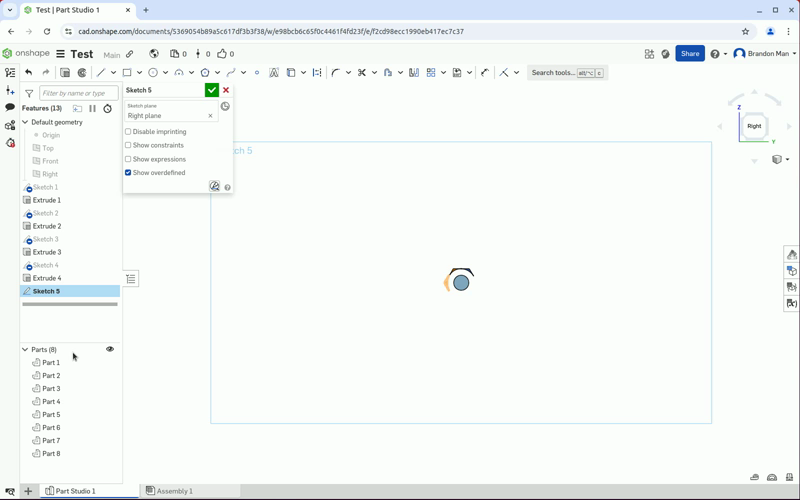
key(y)
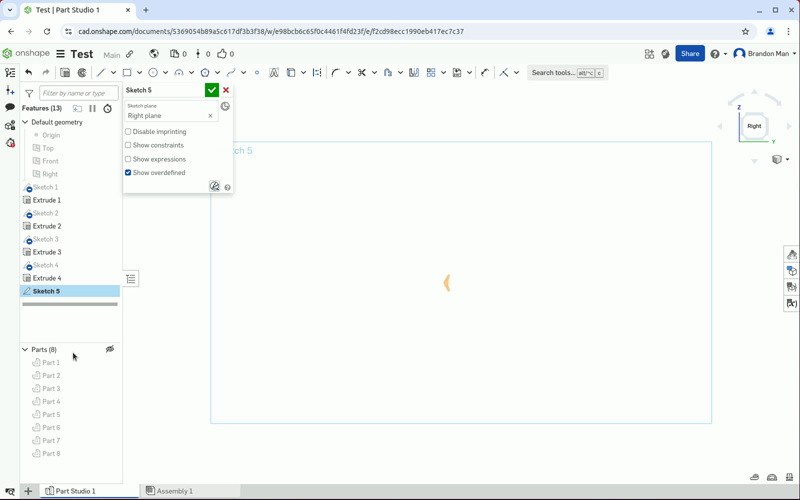
key(l)
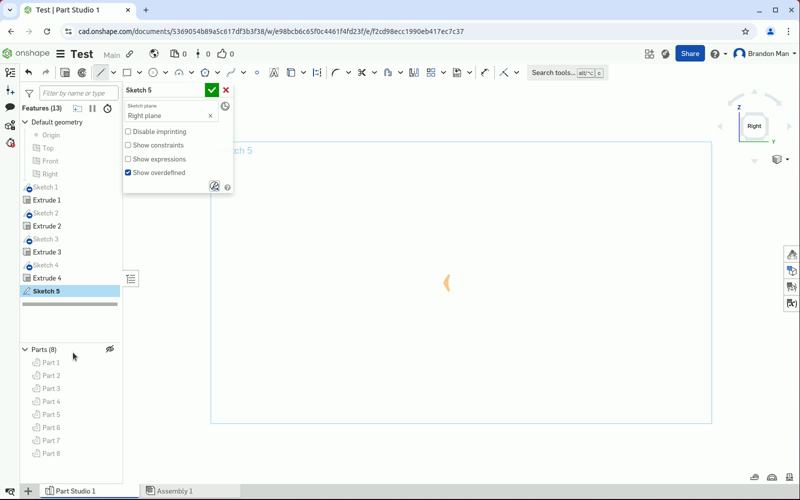
key_down(shift)
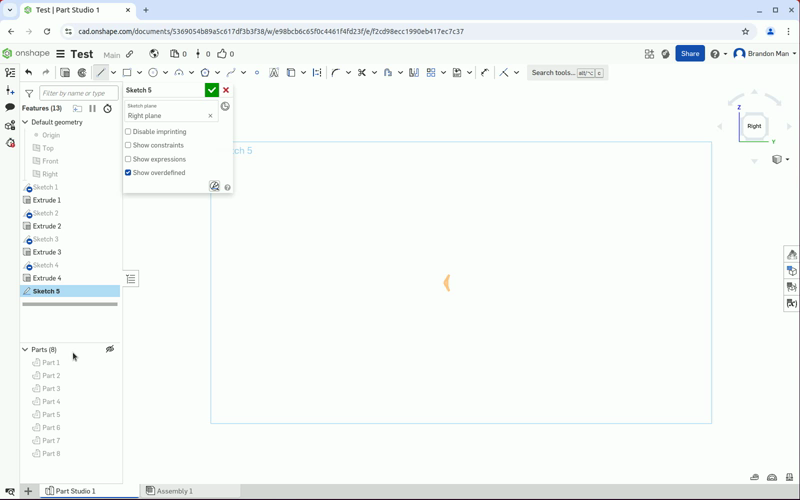
mouse_move(449, 290)
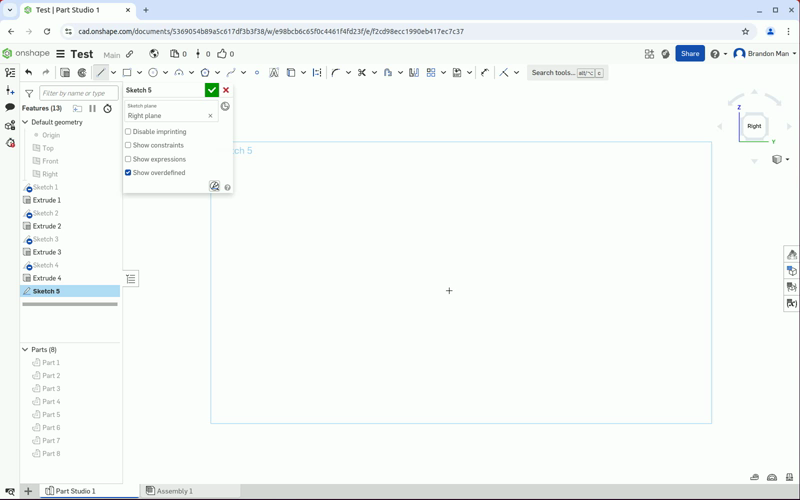
click(449, 290)
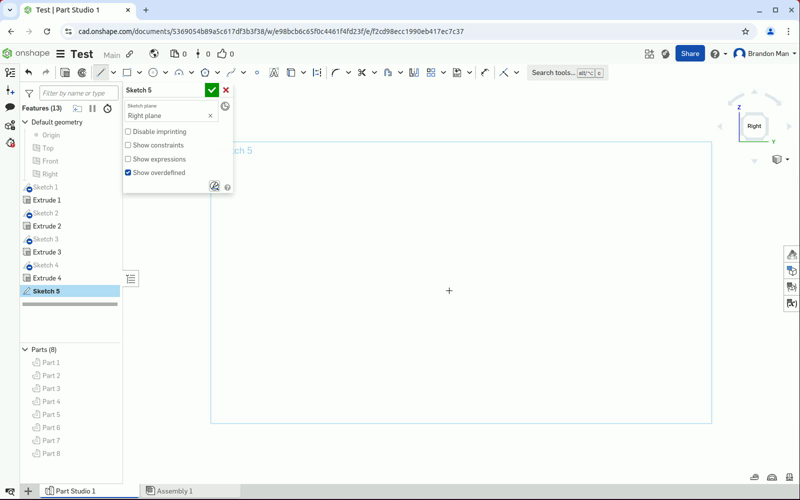
key_up(shift)
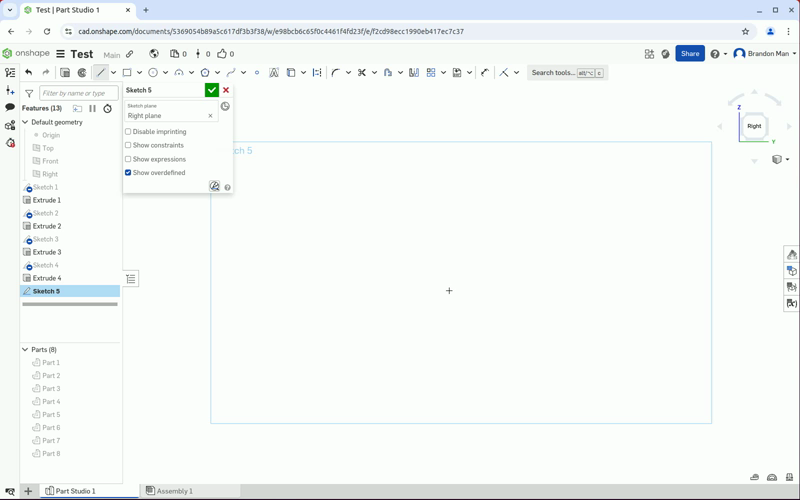
key_down(shift)
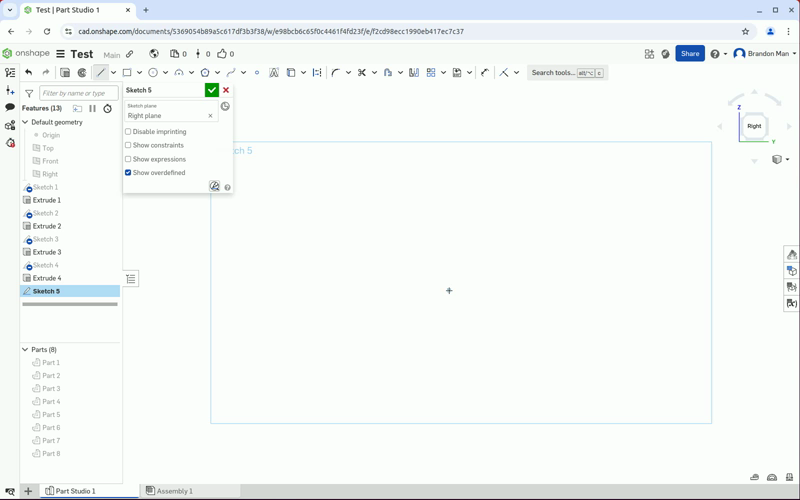
mouse_move(479, 290)
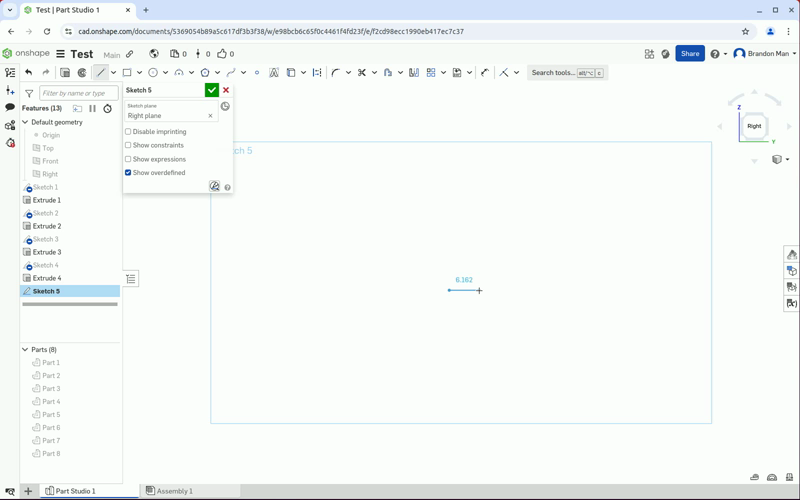
mouse_move(453, 297)
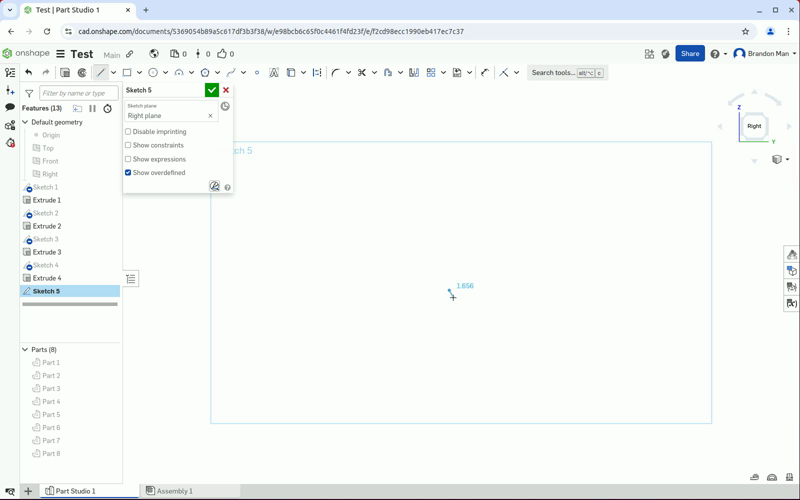
click(453, 297)
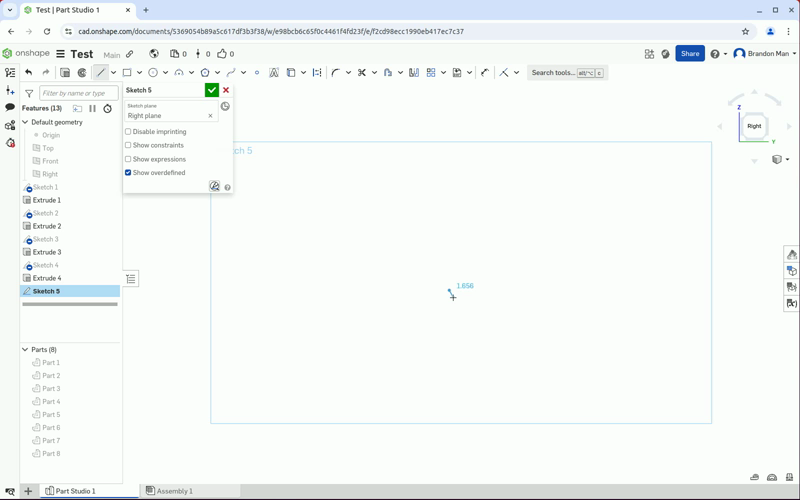
key_up(shift)
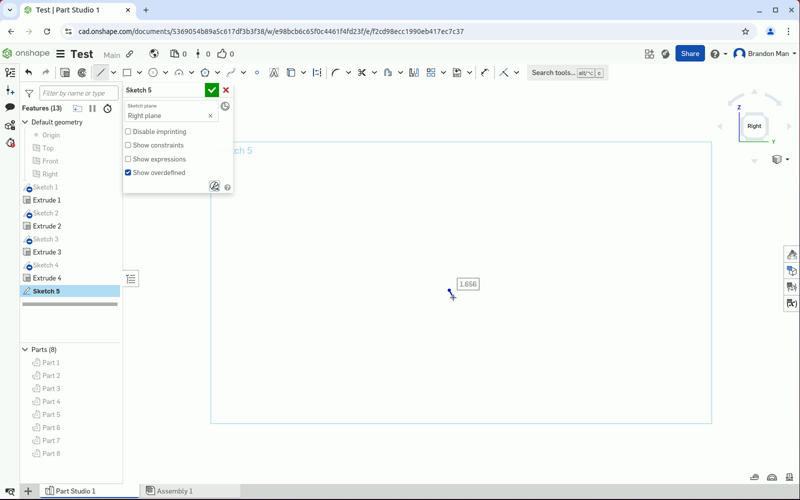
key_down(shift)
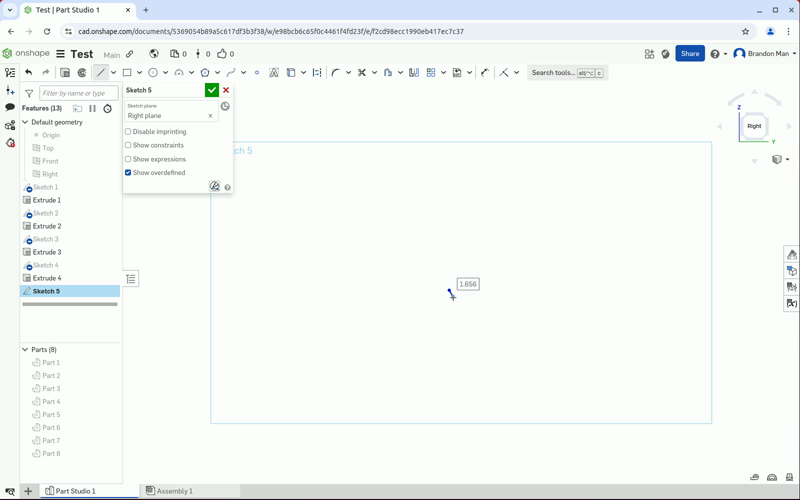
mouse_move(483, 297)
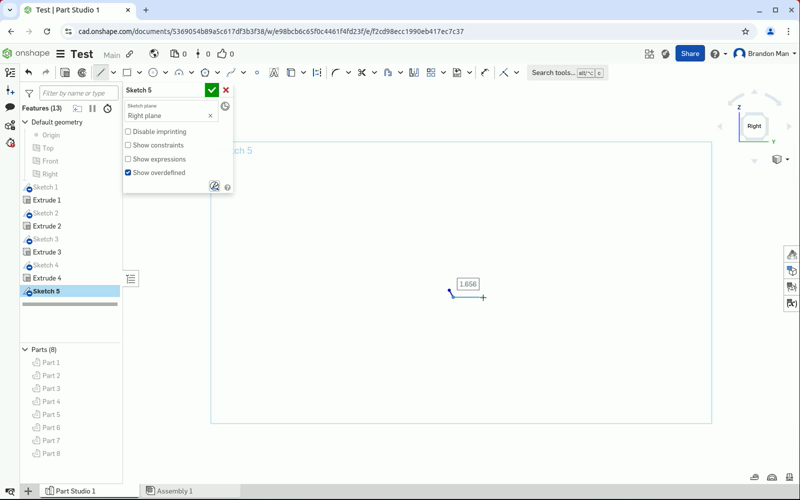
mouse_move(461, 297)
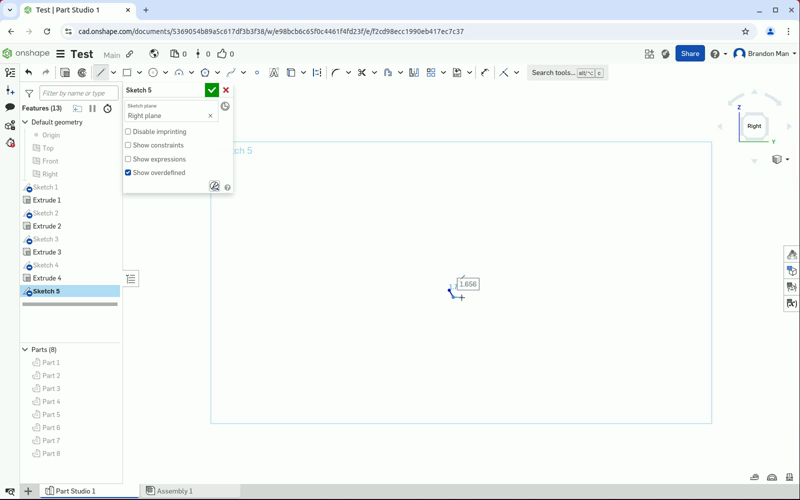
click(461, 297)
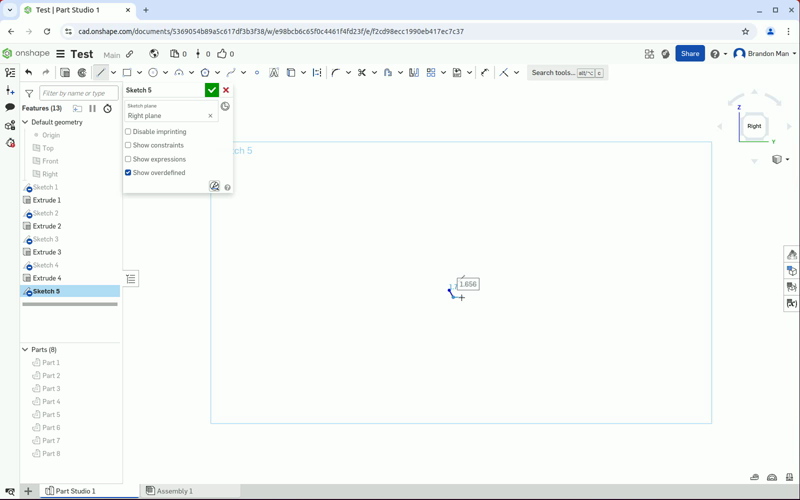
key_up(shift)
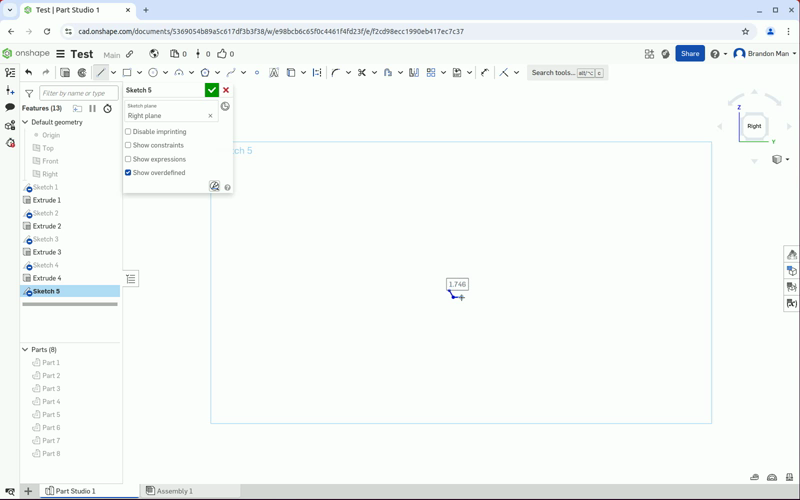
key(esc)
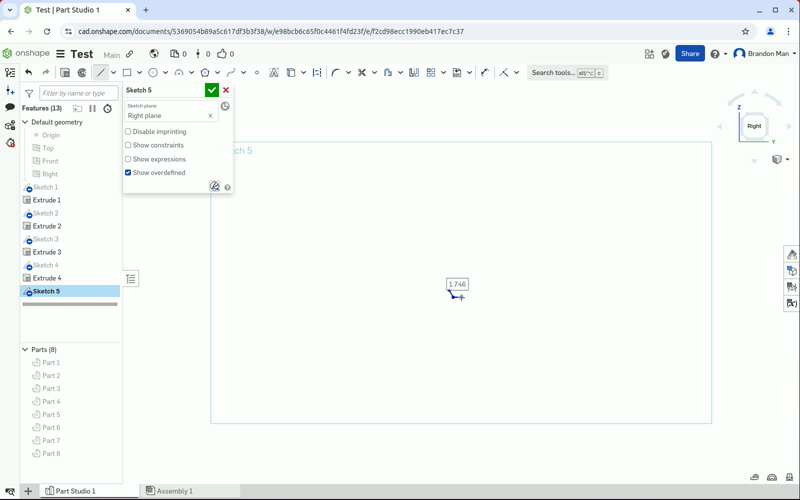
key(a)
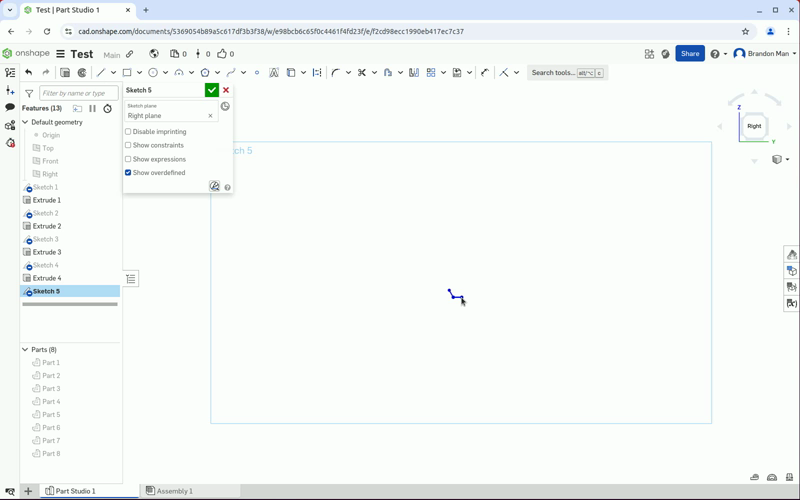
mouse_move(461, 297)
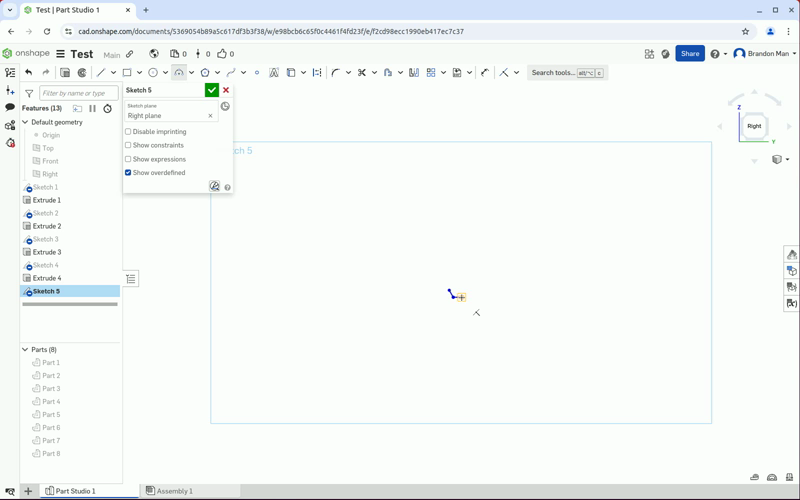
click(461, 297)
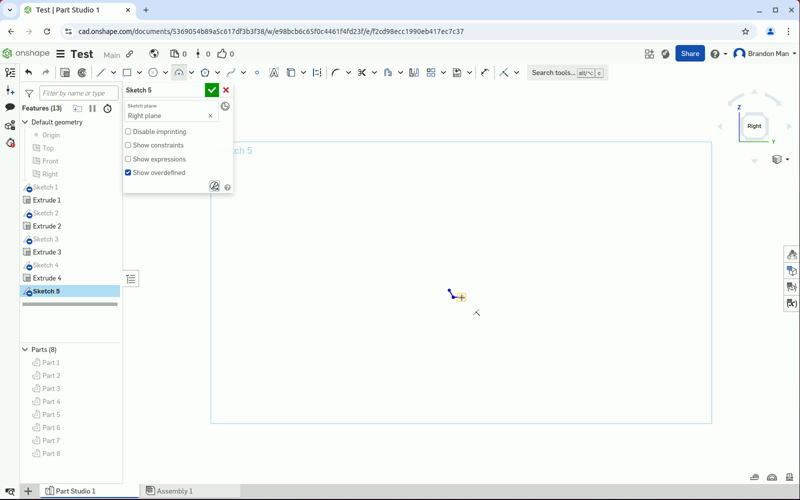
mouse_move(449, 290)
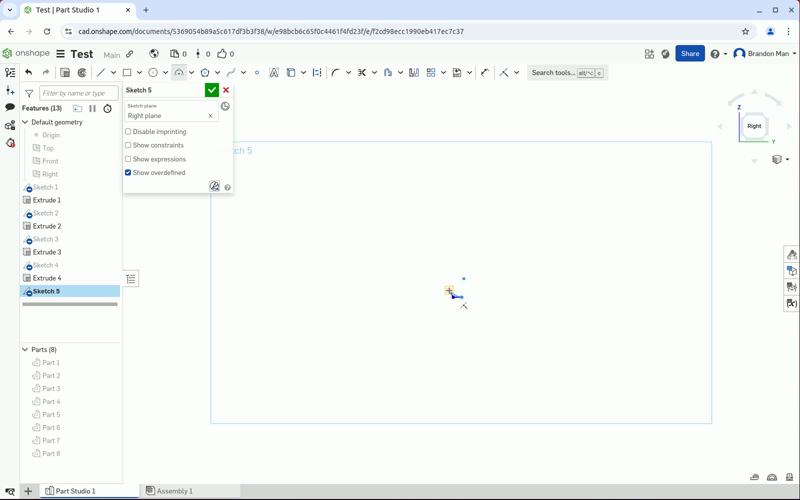
click(449, 290)
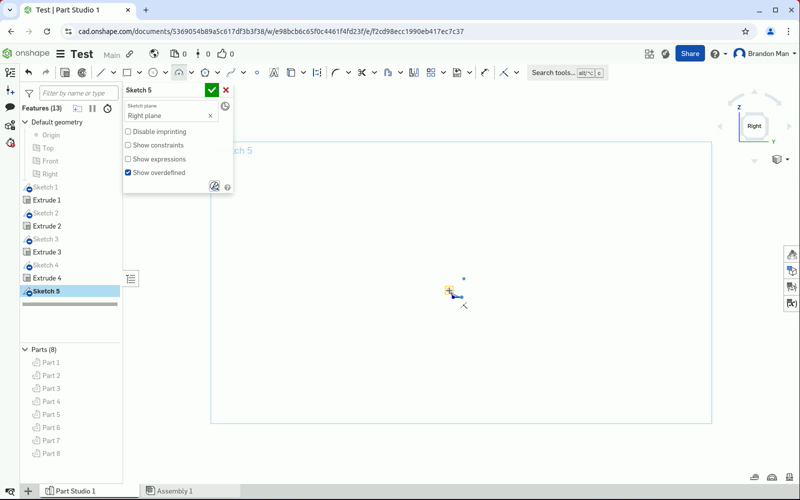
key_down(shift)
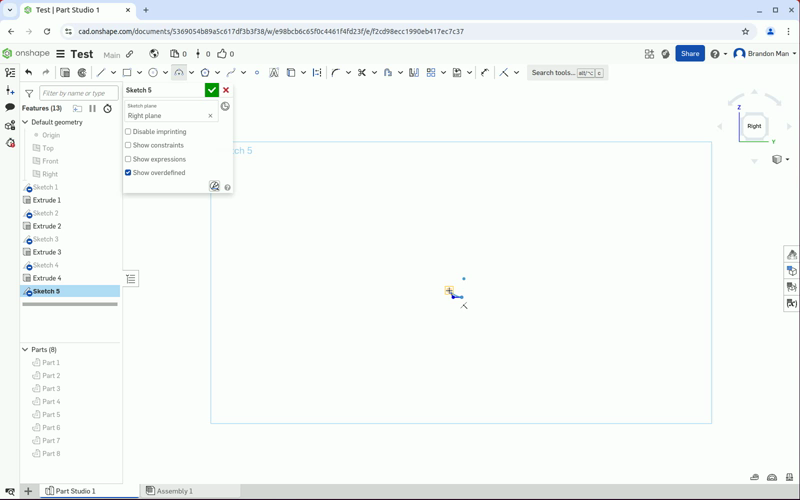
mouse_move(454, 295)
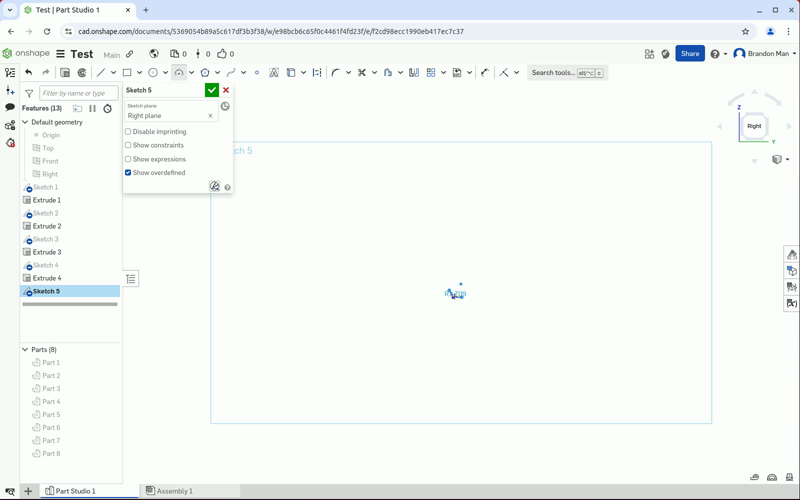
scroll(6)
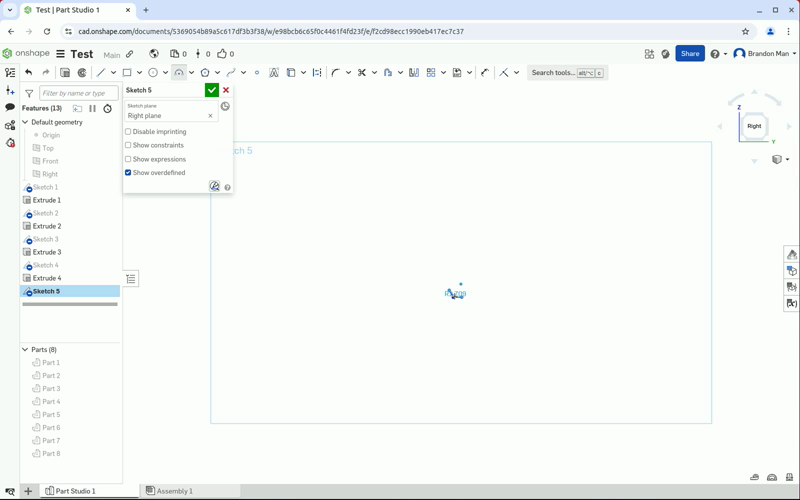
scroll(6)
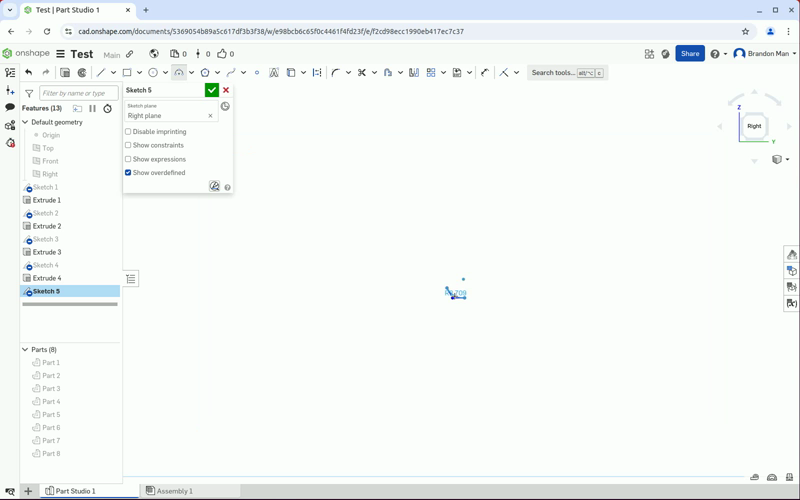
scroll(6)
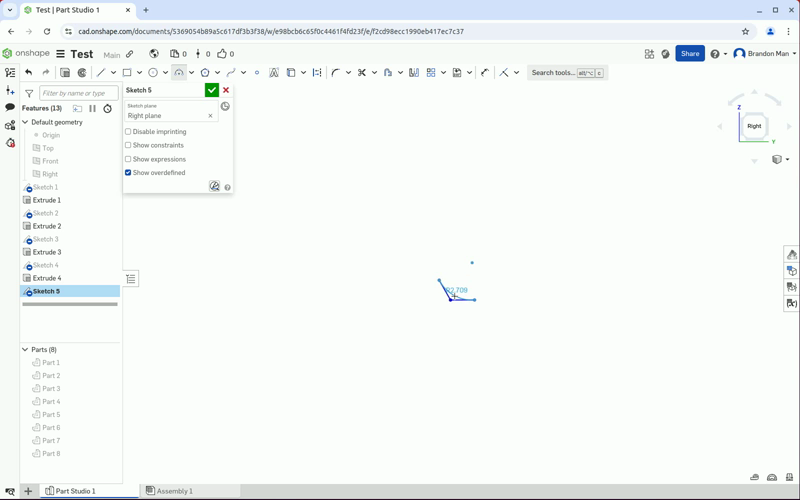
scroll(6)
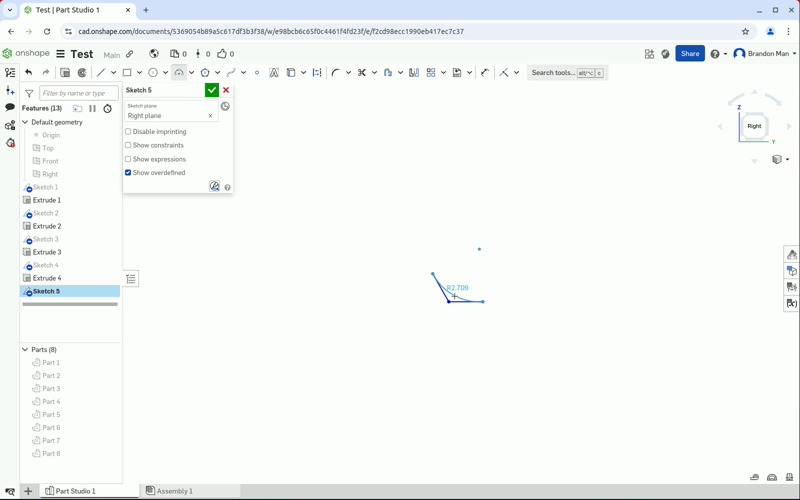
scroll(6)
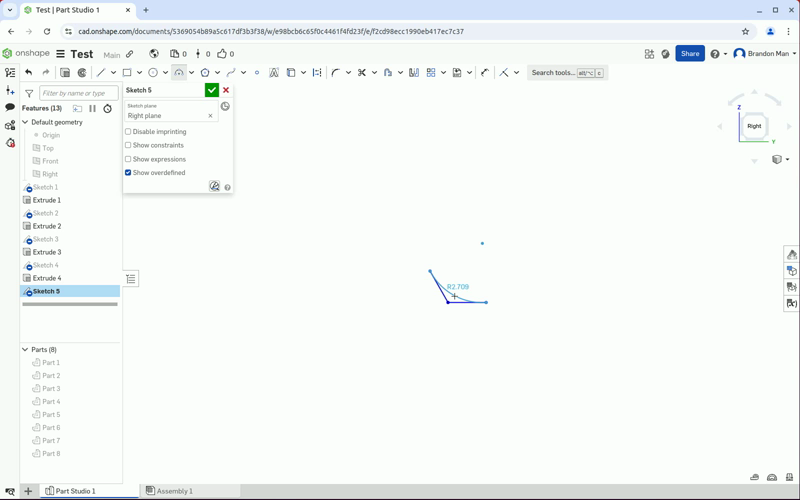
scroll(6)
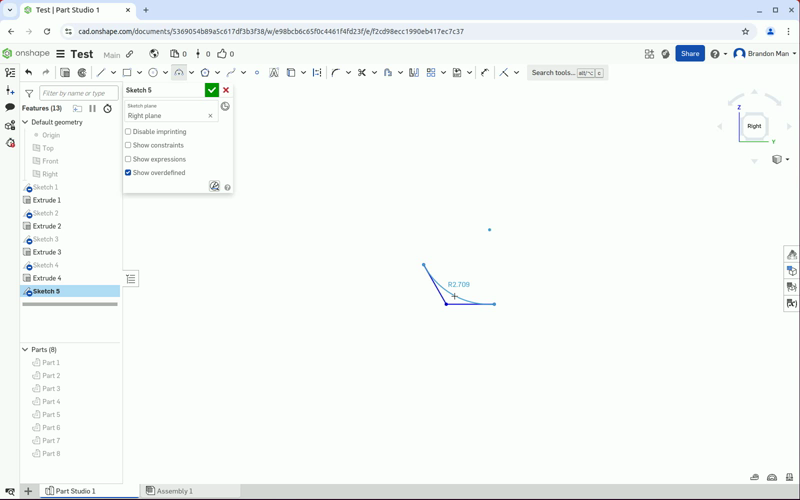
scroll(6)
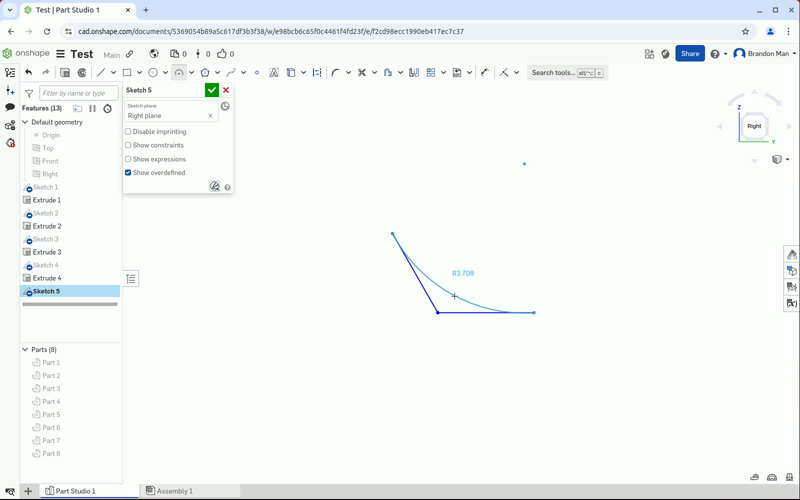
click(454, 295)
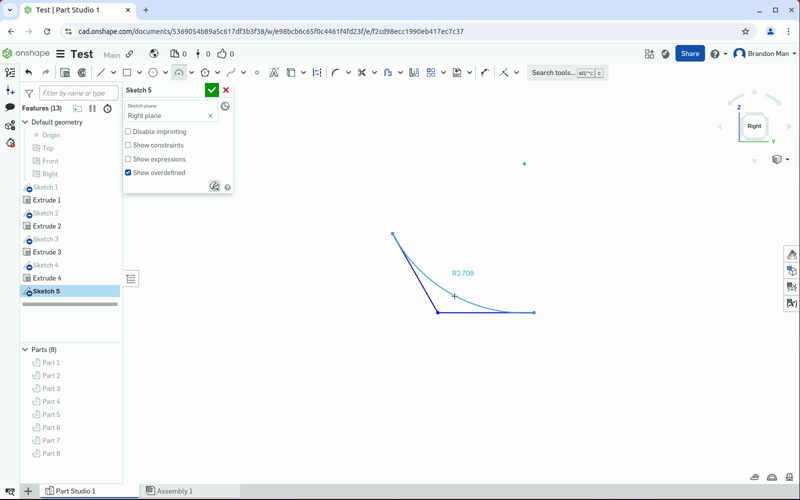
scroll(-6)
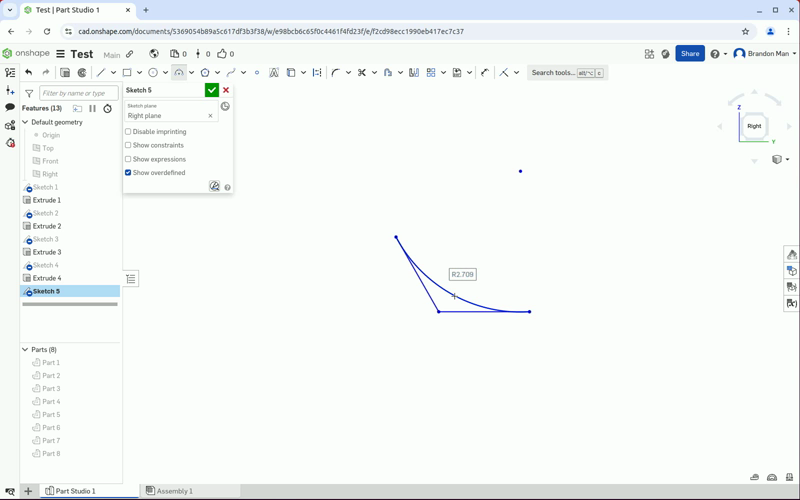
scroll(-6)
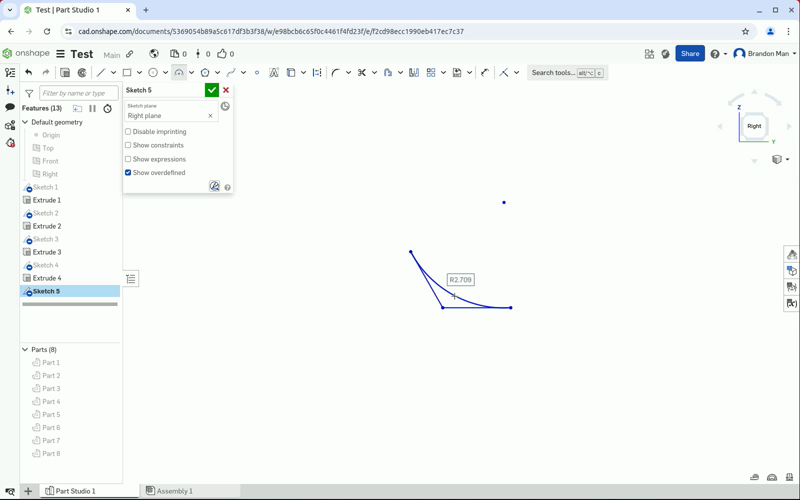
scroll(-6)
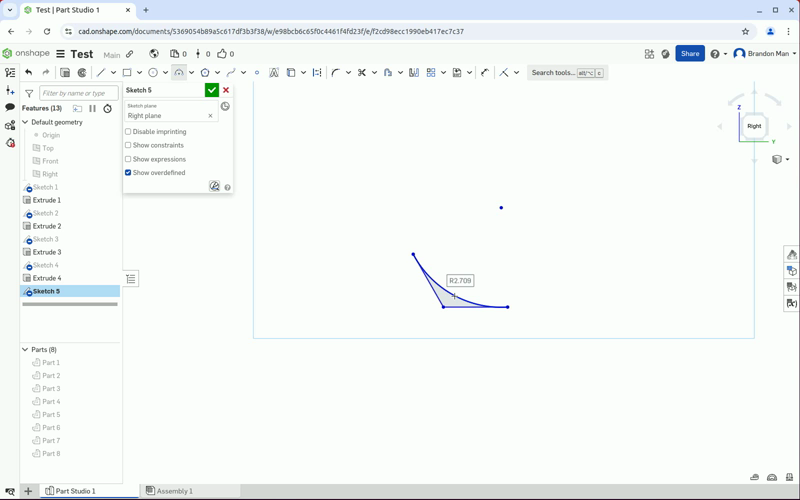
scroll(-6)
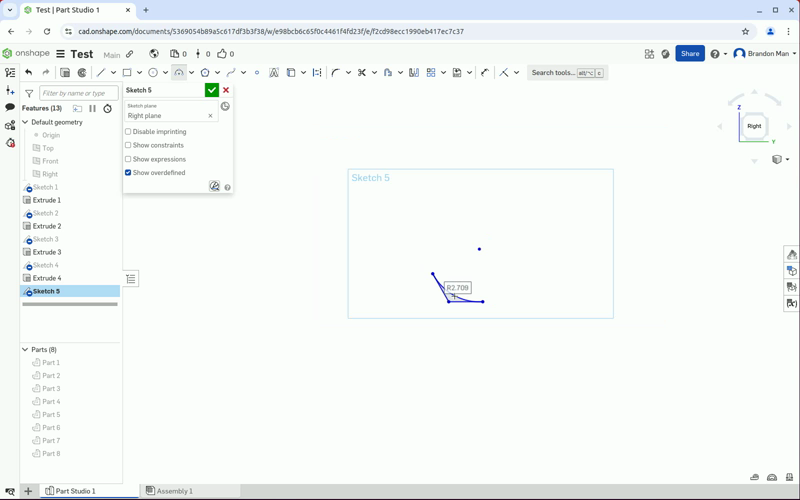
scroll(-6)
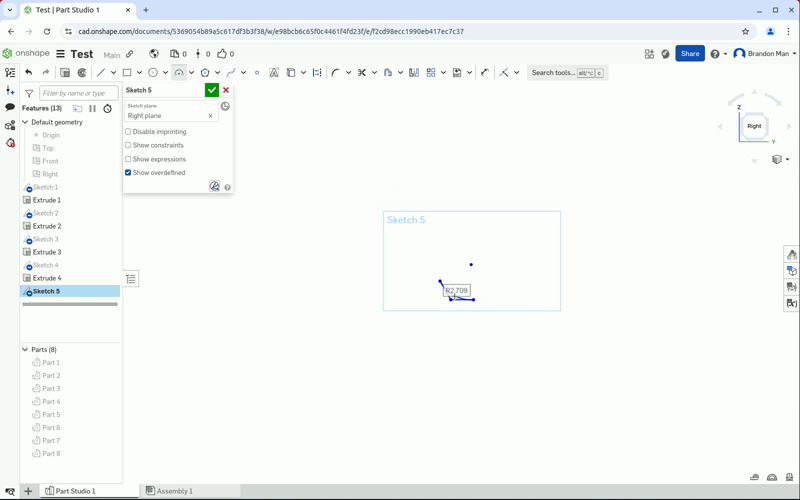
scroll(-6)
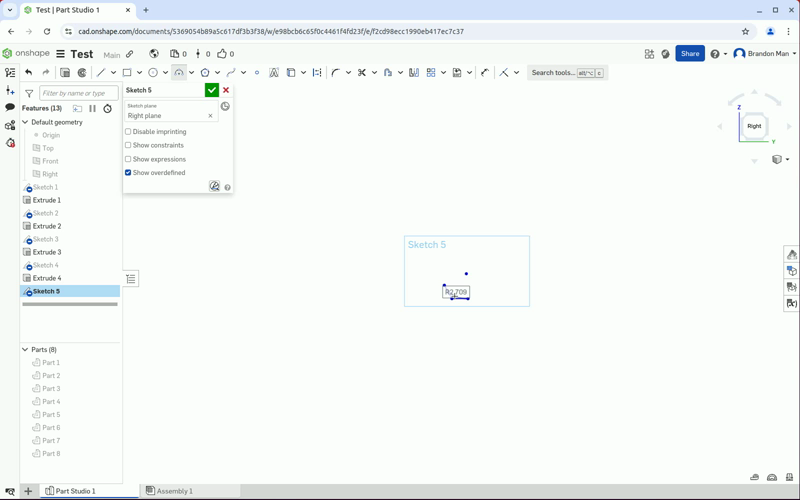
scroll(-6)
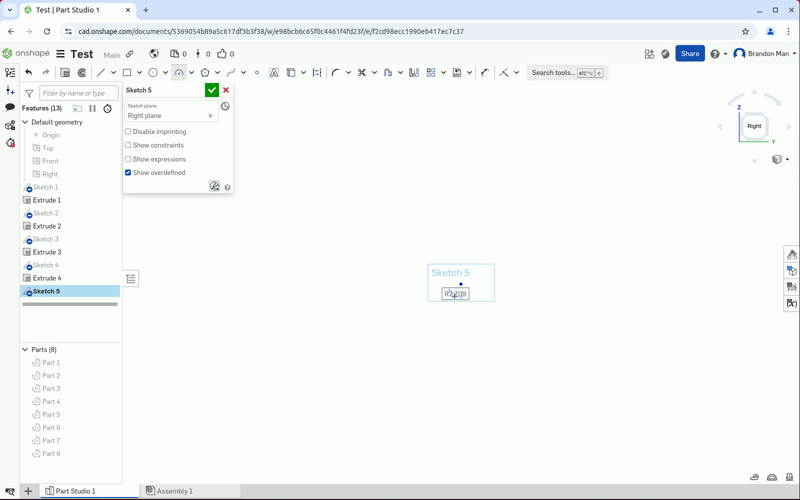
key_up(shift)
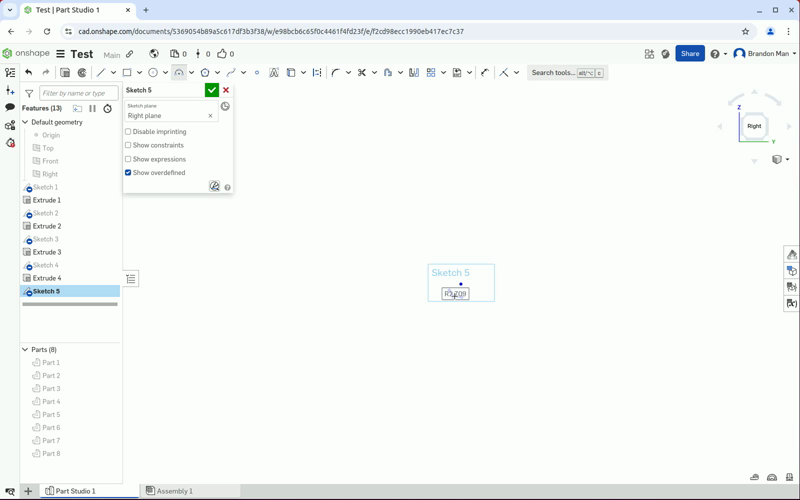
key(esc)
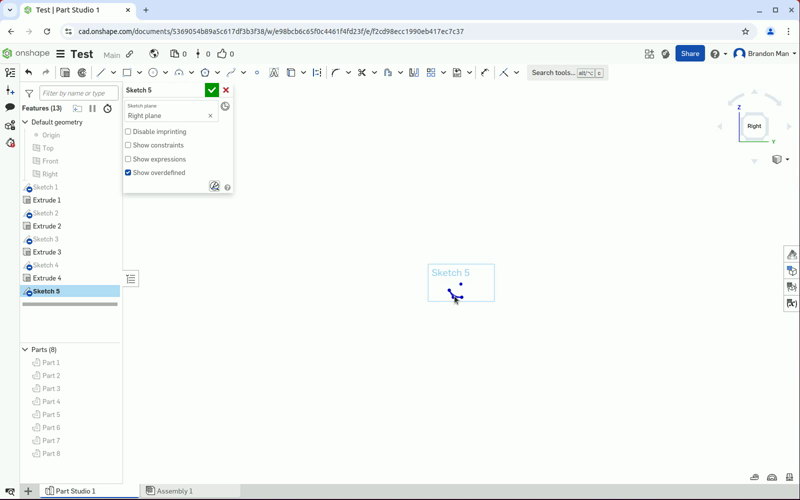
mouse_move(450, 292)
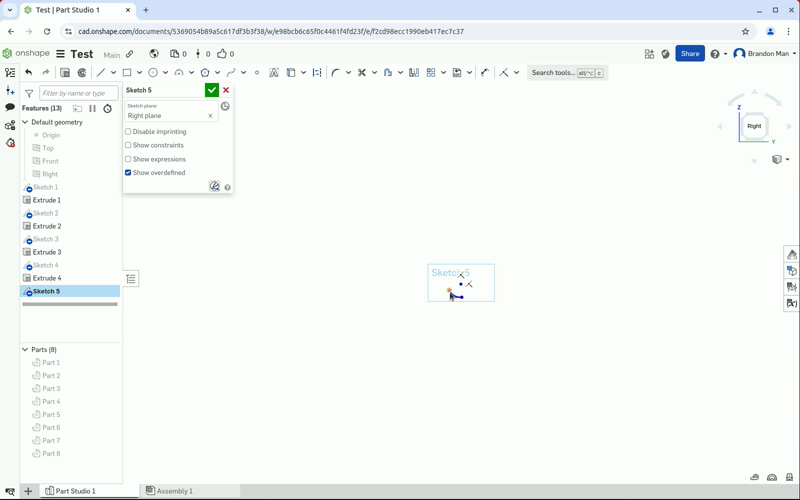
scroll(6)
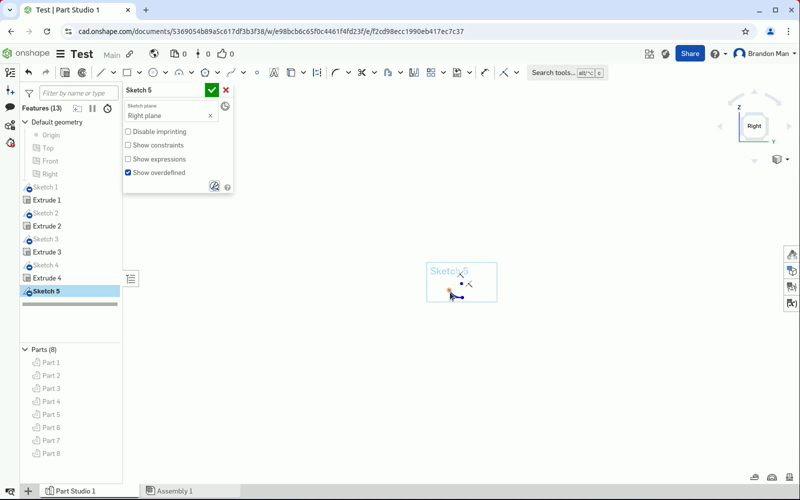
scroll(6)
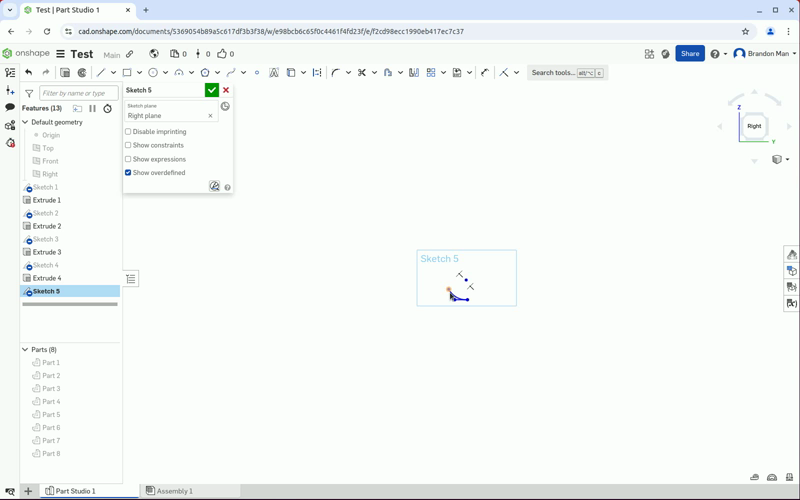
scroll(6)
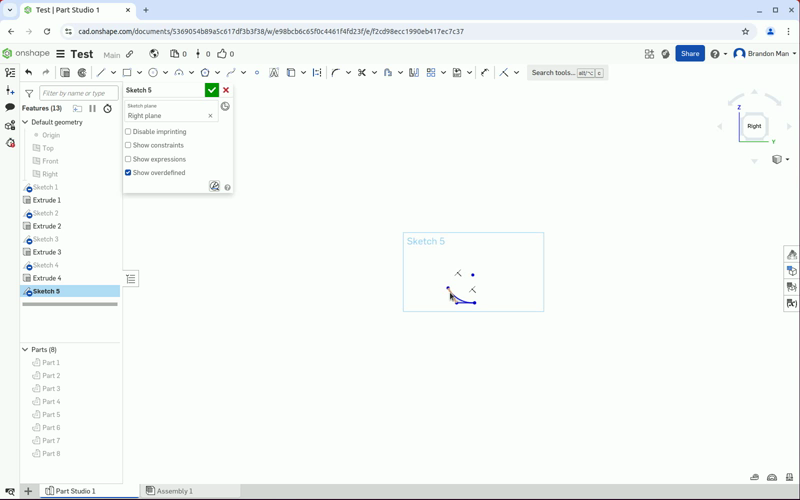
scroll(6)
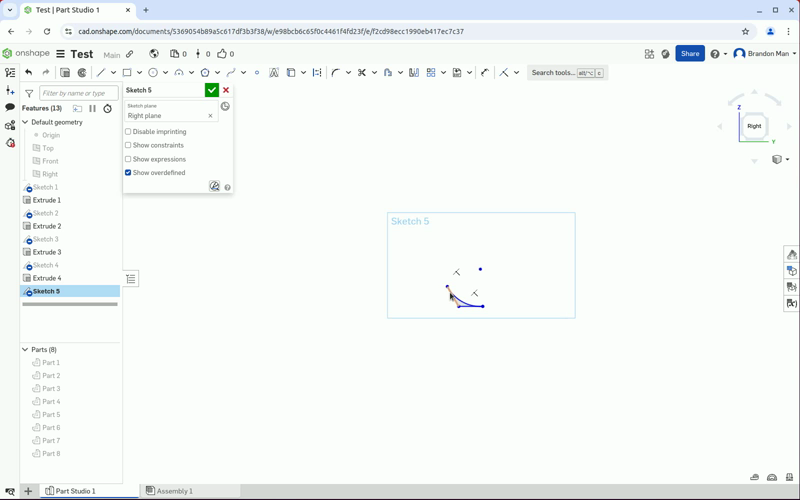
scroll(6)
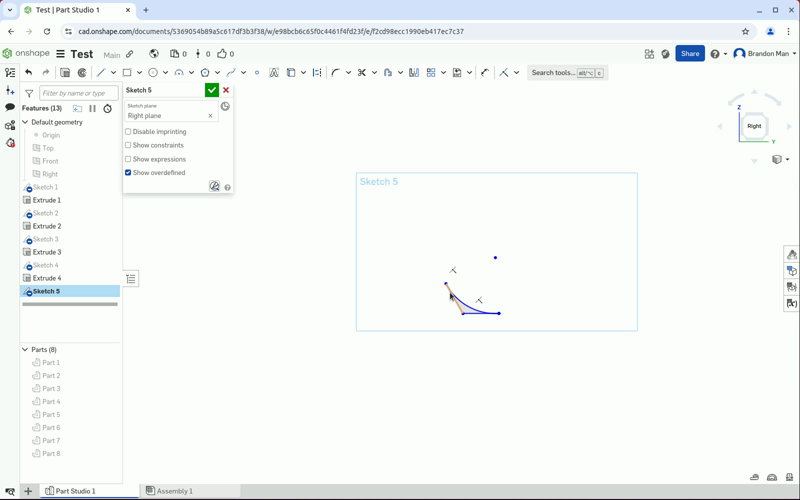
scroll(6)
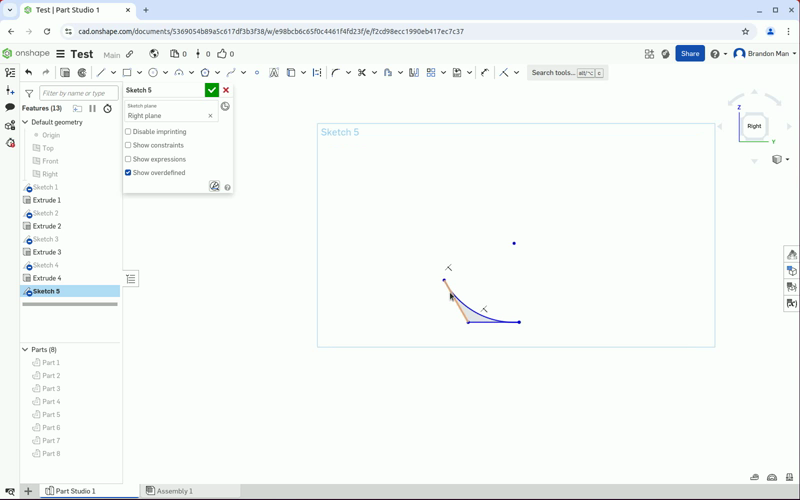
scroll(6)
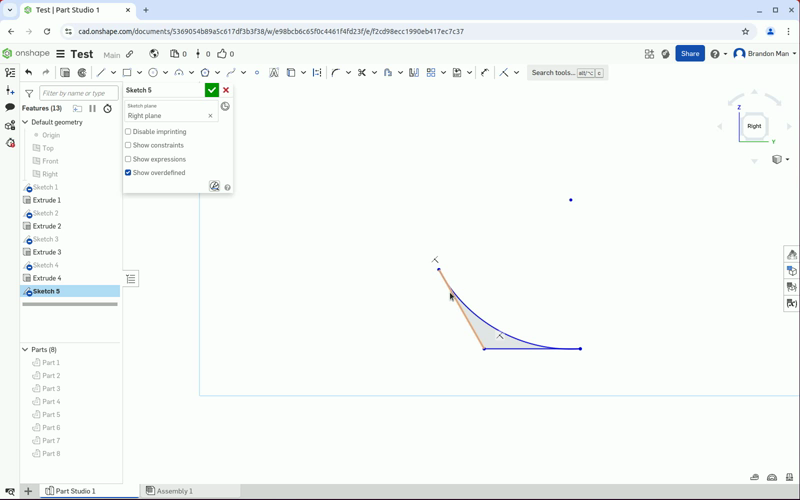
click(450, 292)
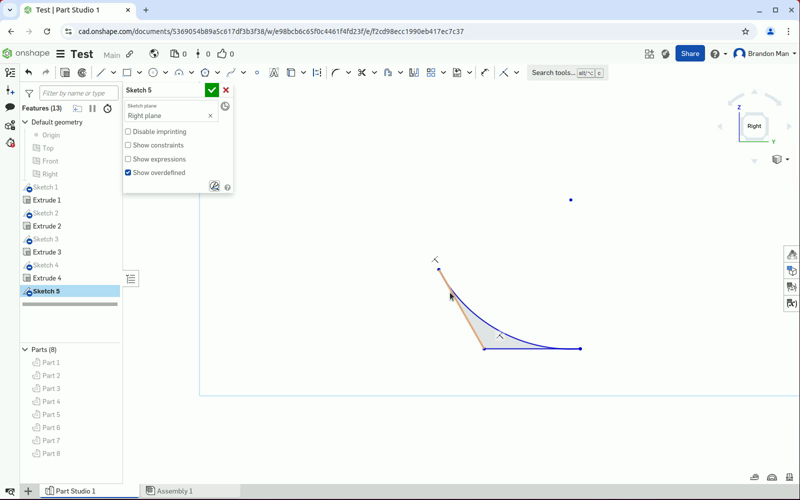
scroll(-6)
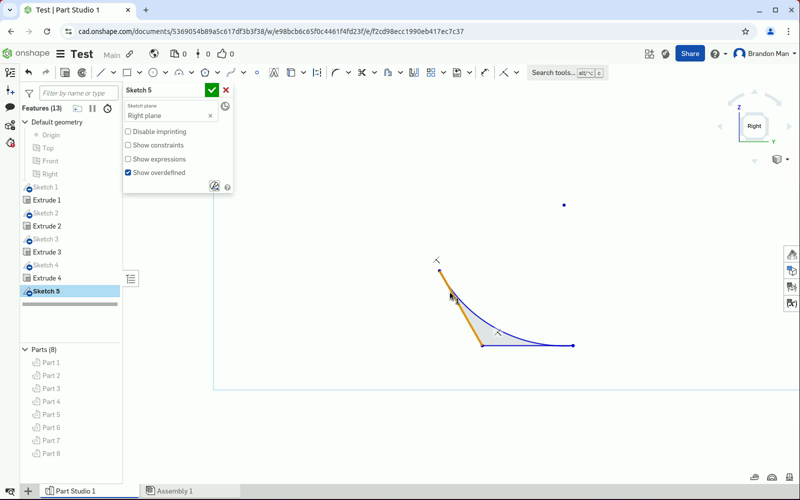
scroll(-6)
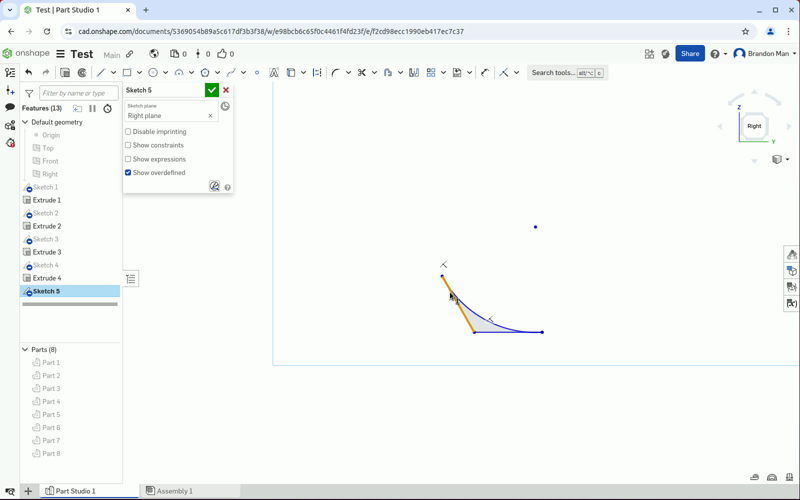
scroll(-6)
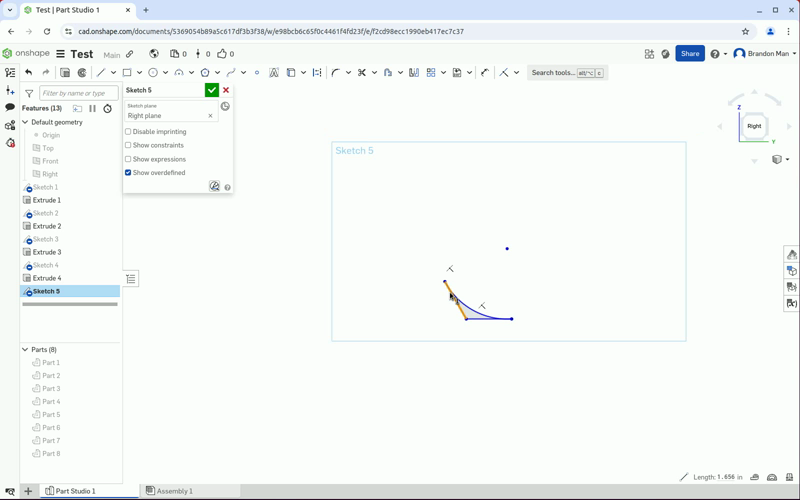
scroll(-6)
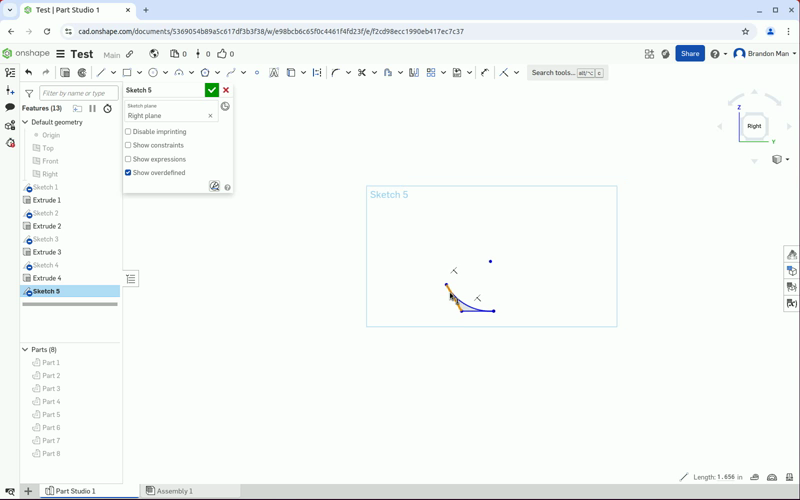
scroll(-6)
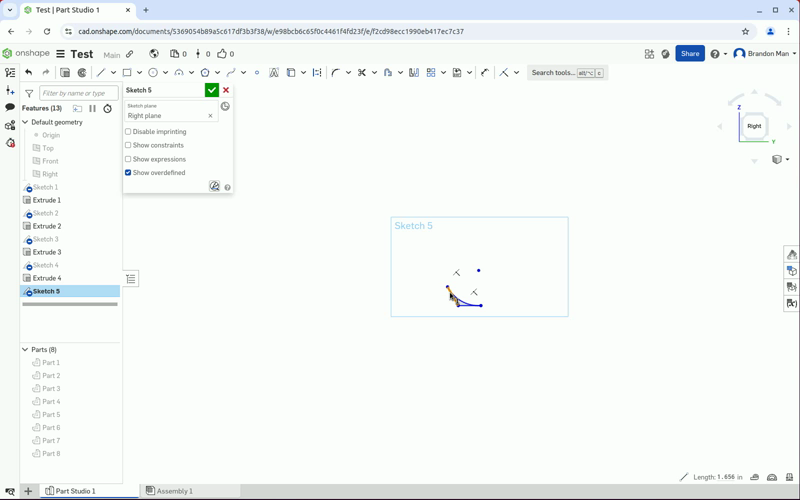
scroll(-6)
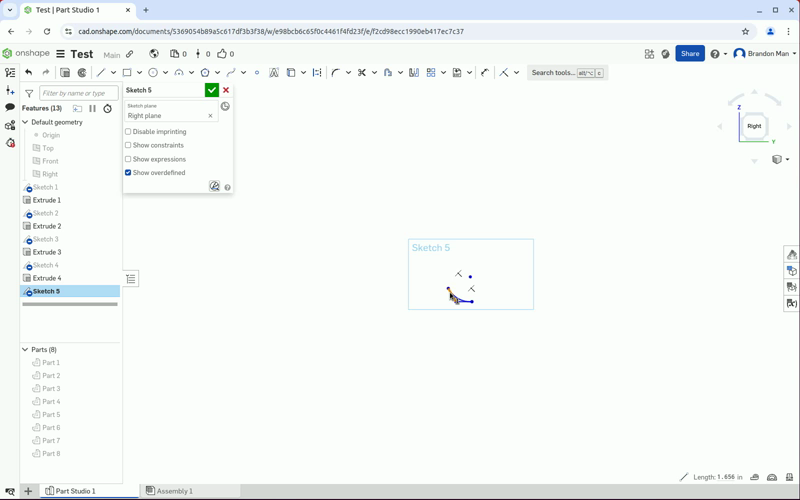
scroll(-6)
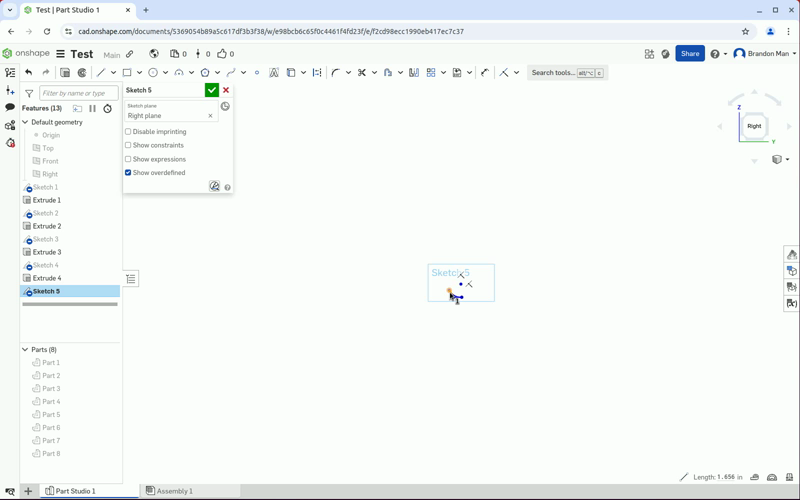
mouse_move(73, 352)
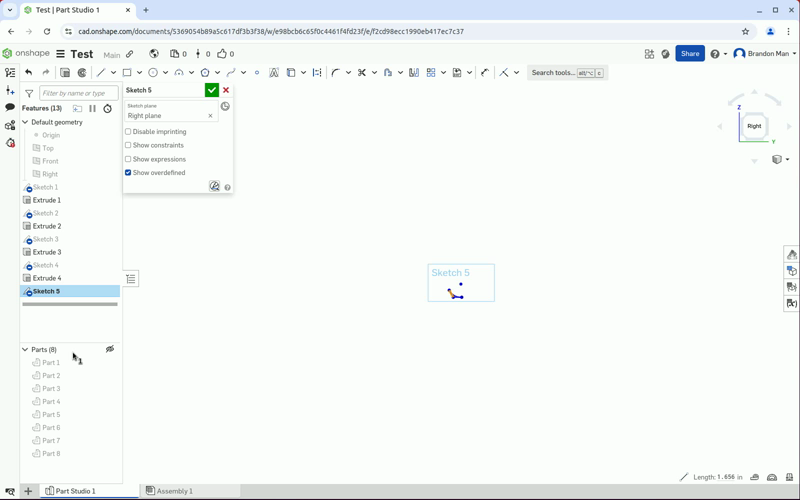
key(shift+y)
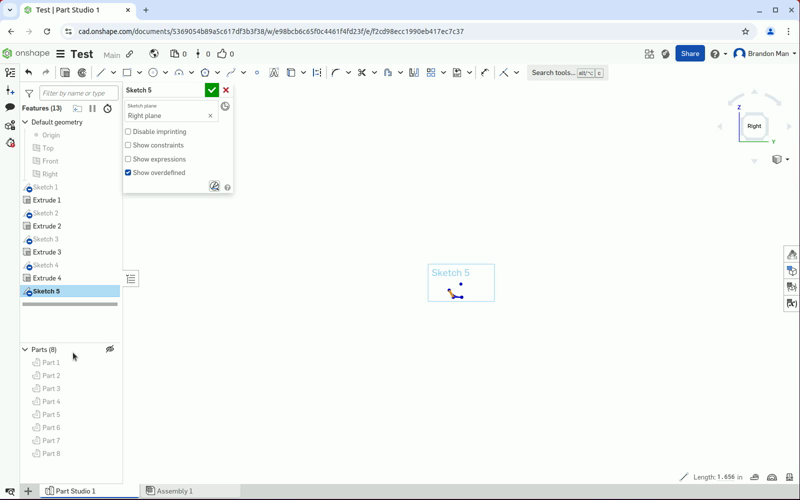
key(shift+e)
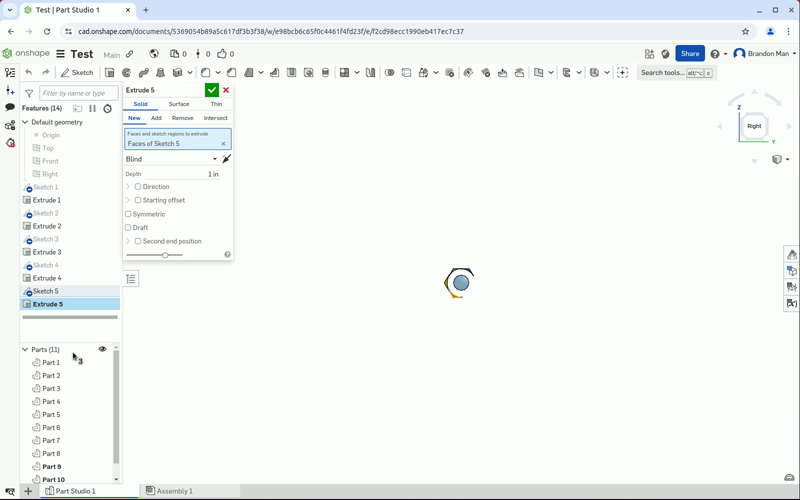
mouse_move(143, 106)
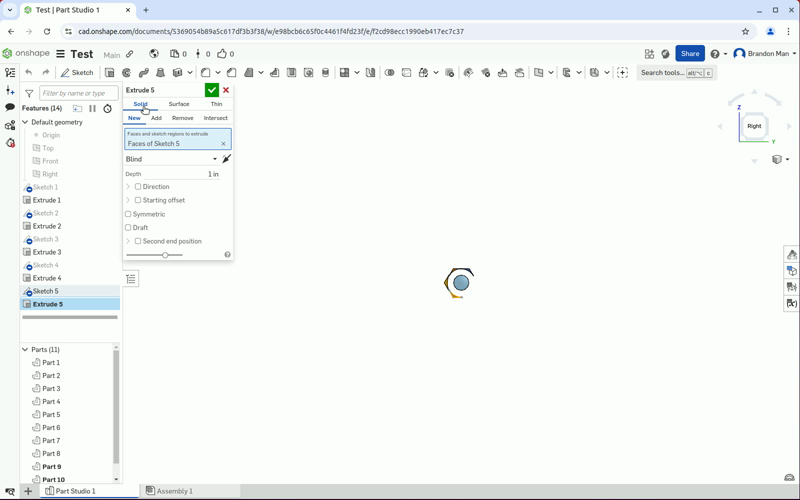
click(143, 106)
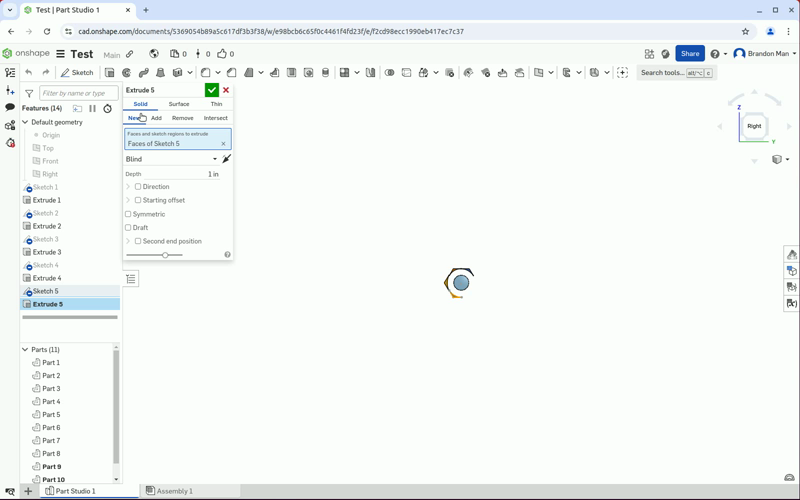
mouse_move(137, 120)
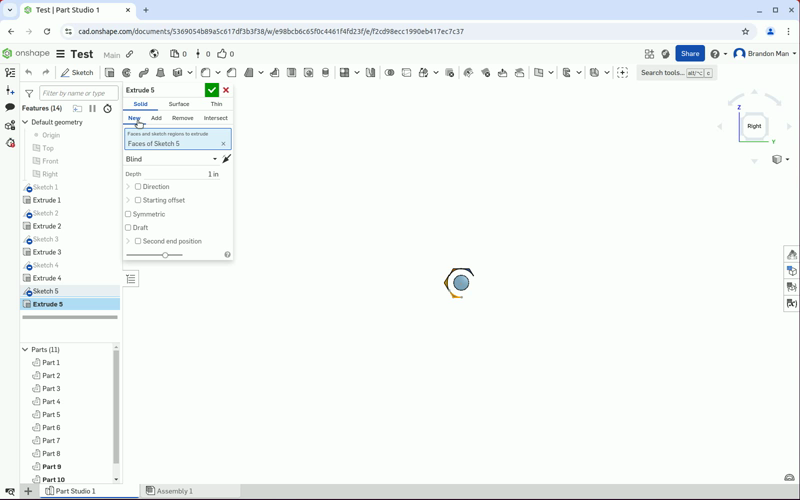
click(137, 120)
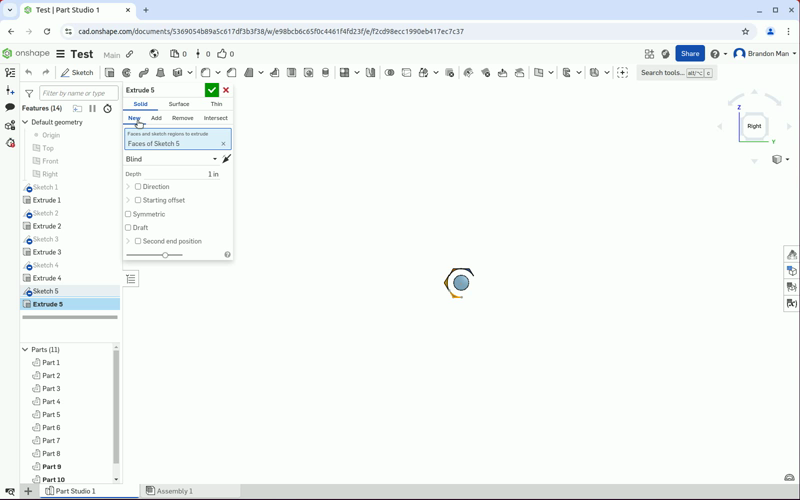
key(tab, 4)
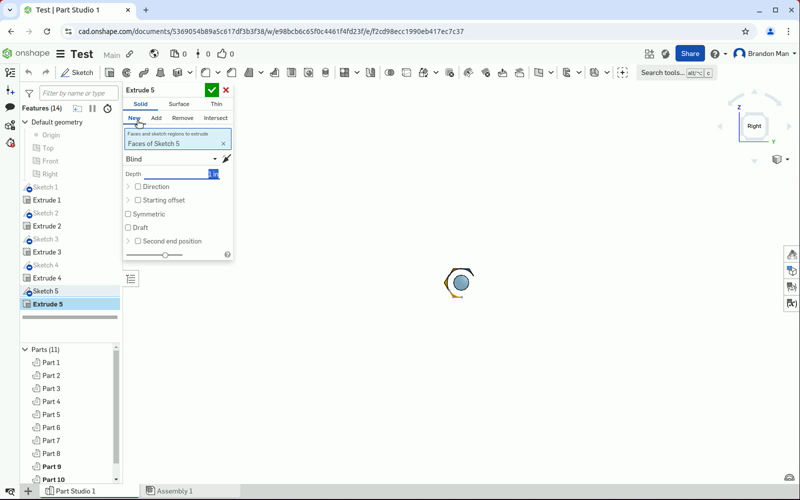
text(-1.444)
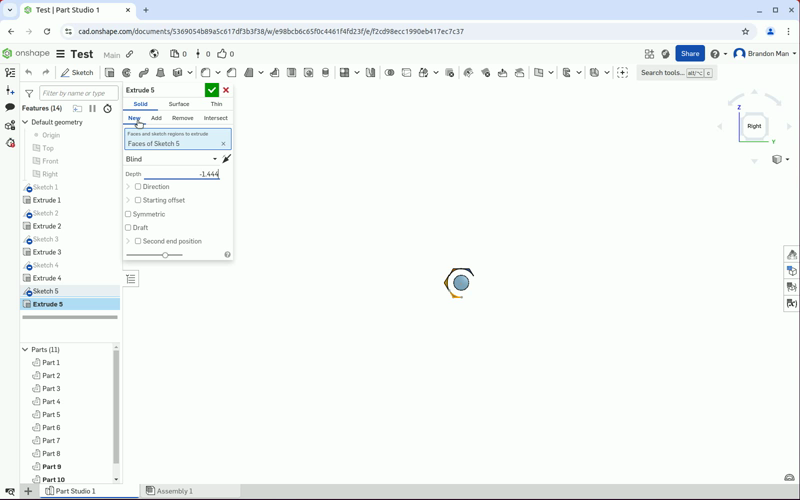
key(enter)
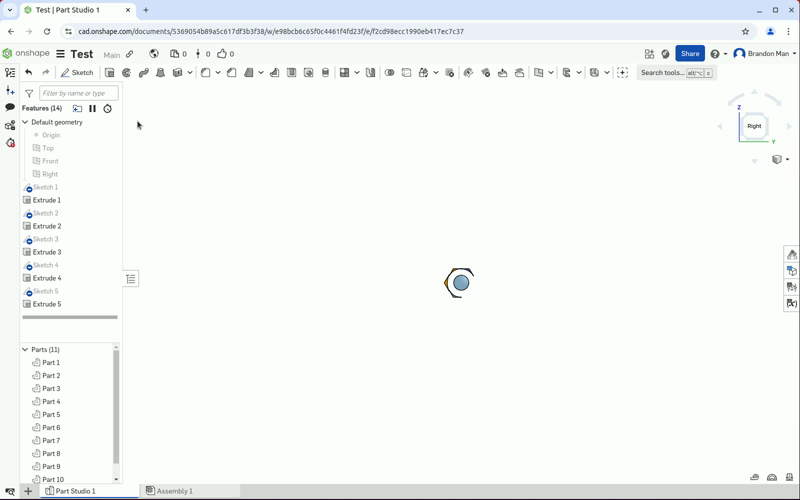
key(shift+h)
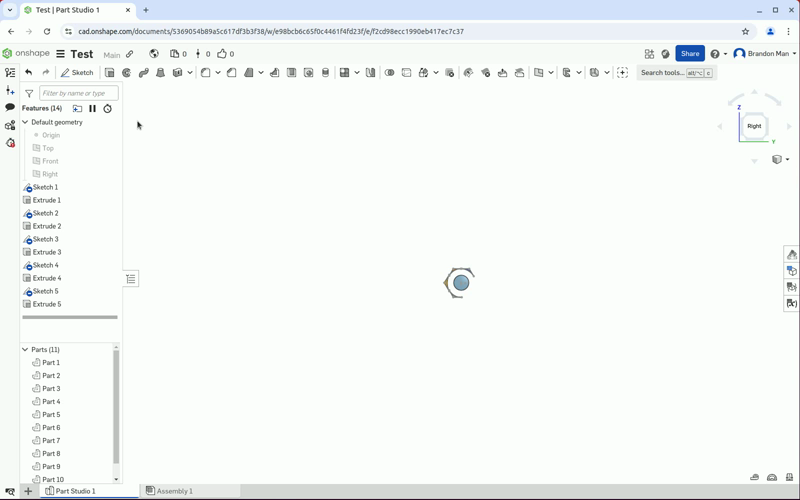
key(shift+h)
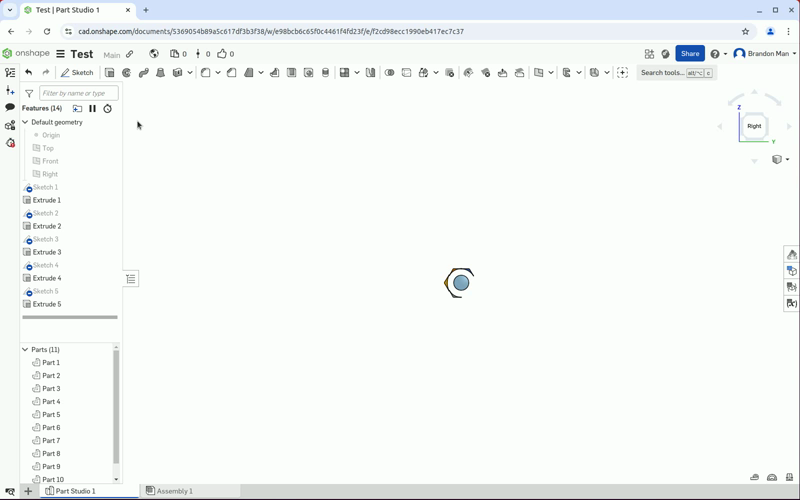
mouse_move(73, 189)
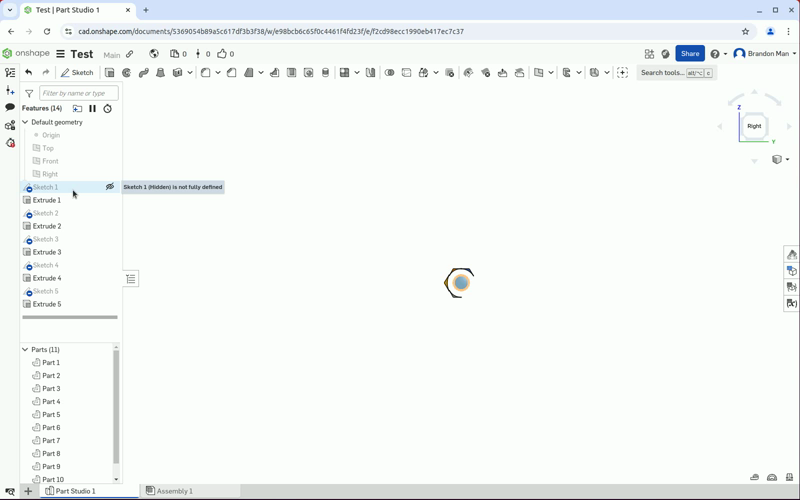
click(73, 189)
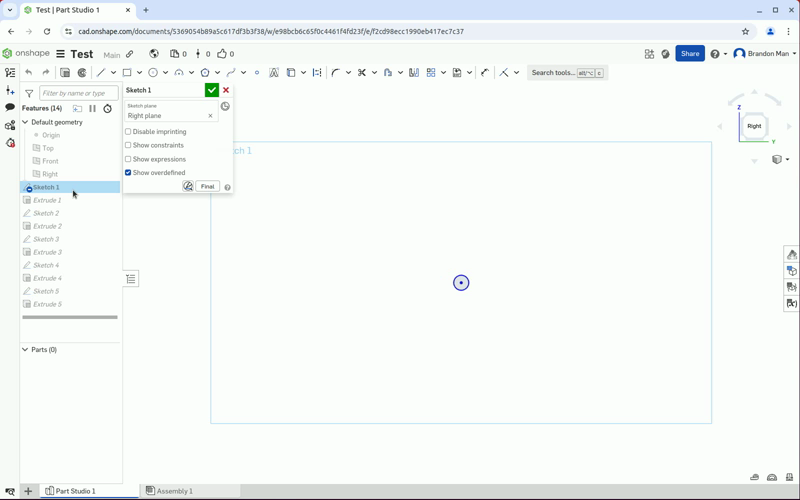
mouse_move(229, 92)
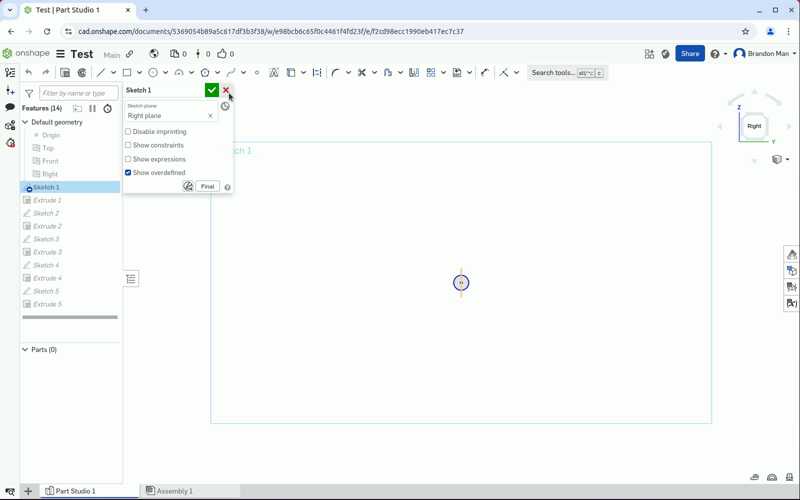
click(229, 92)
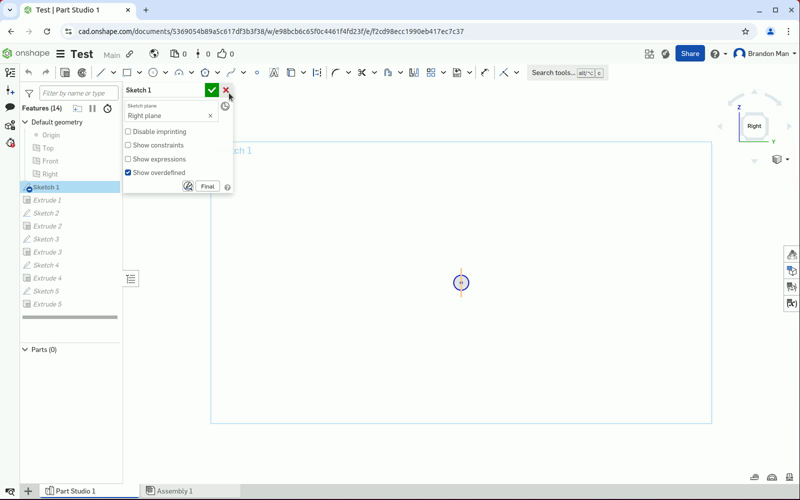
key(shift+s)
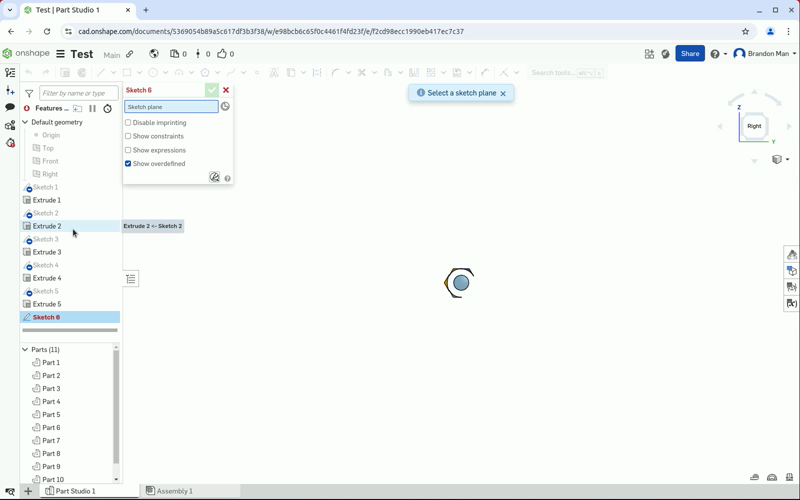
scroll(3)
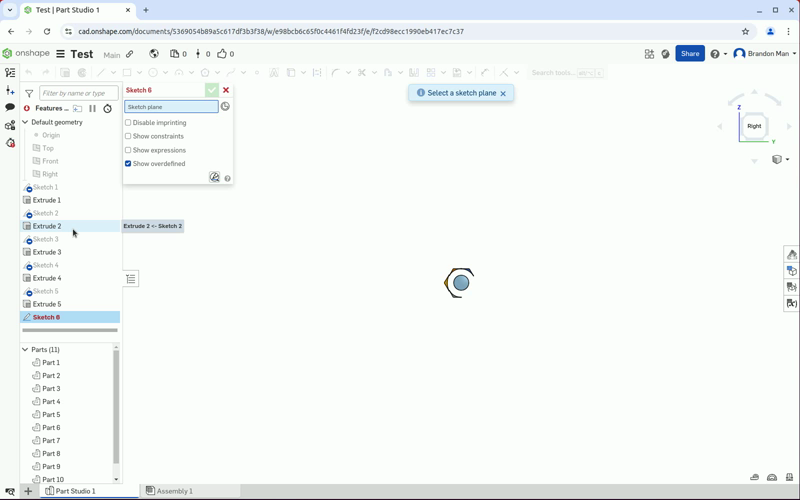
mouse_move(73, 176)
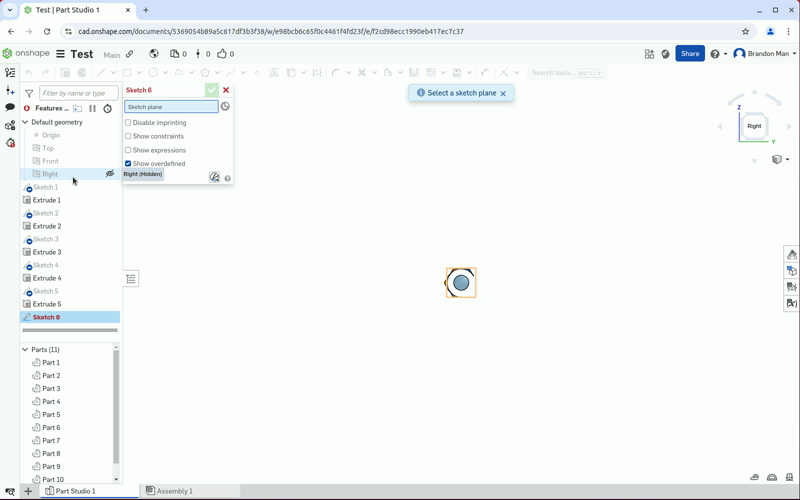
click(73, 176)
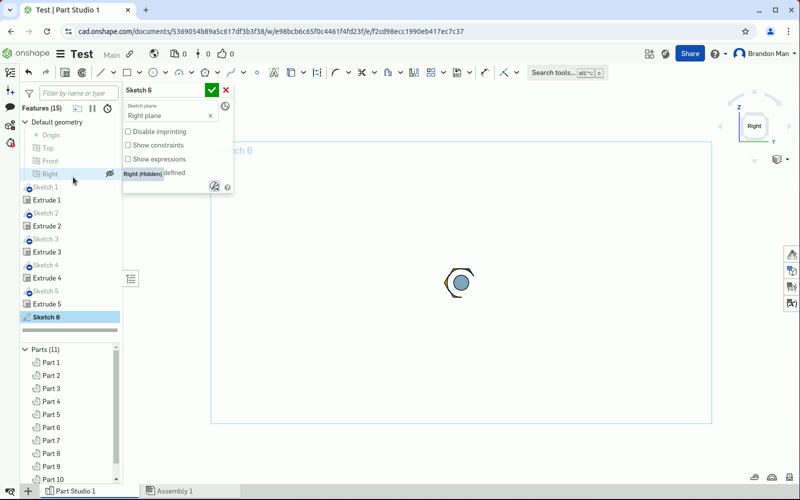
mouse_move(69, 352)
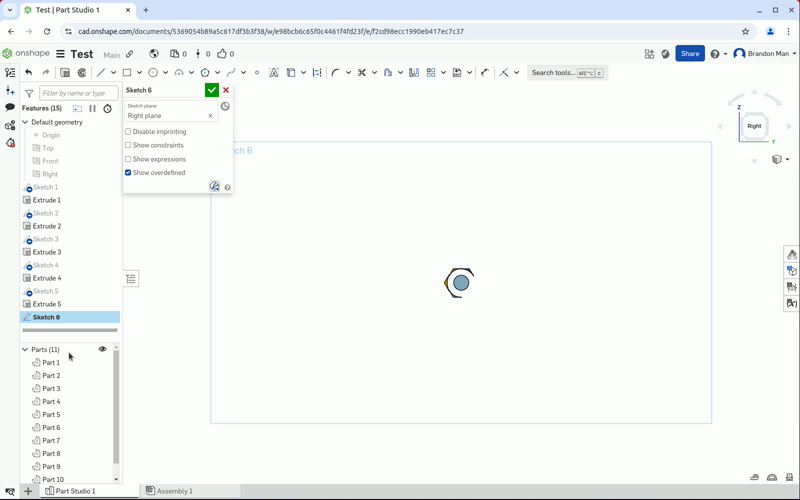
key(y)
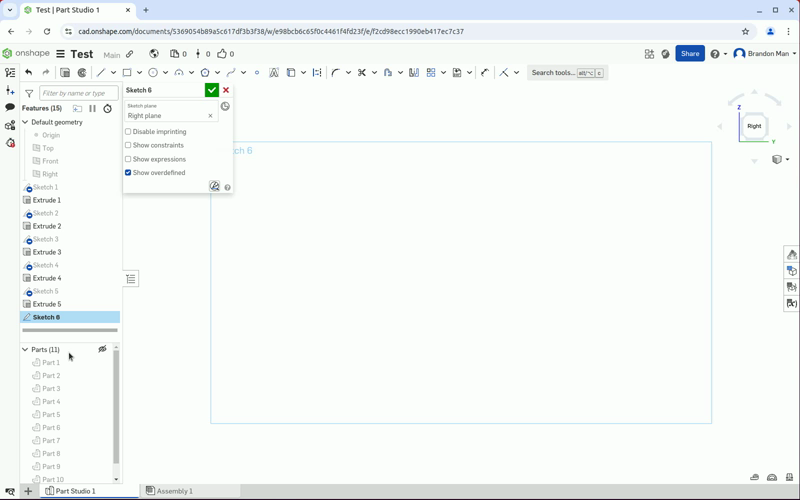
key(l)
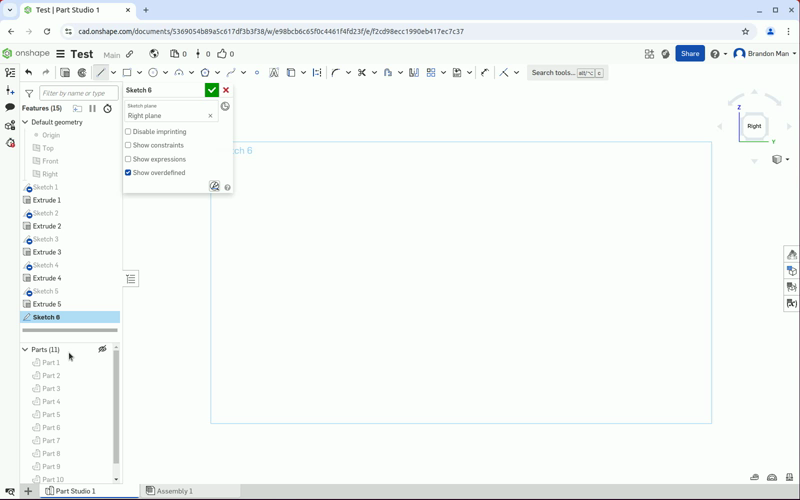
key_down(shift)
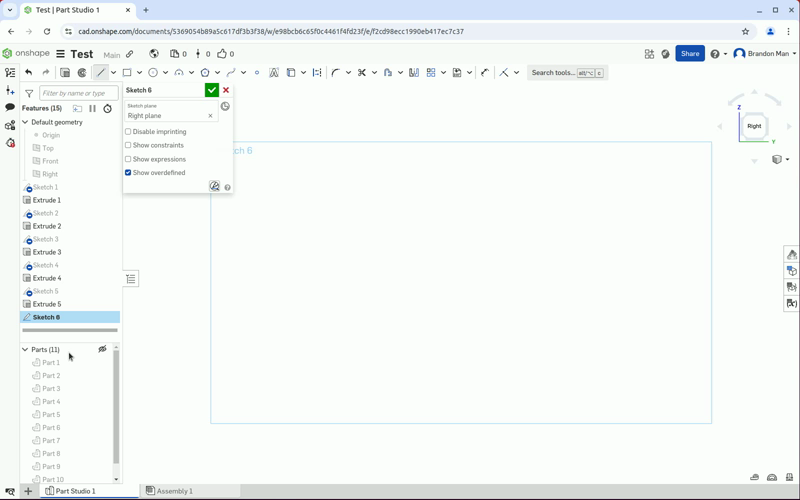
mouse_move(460, 297)
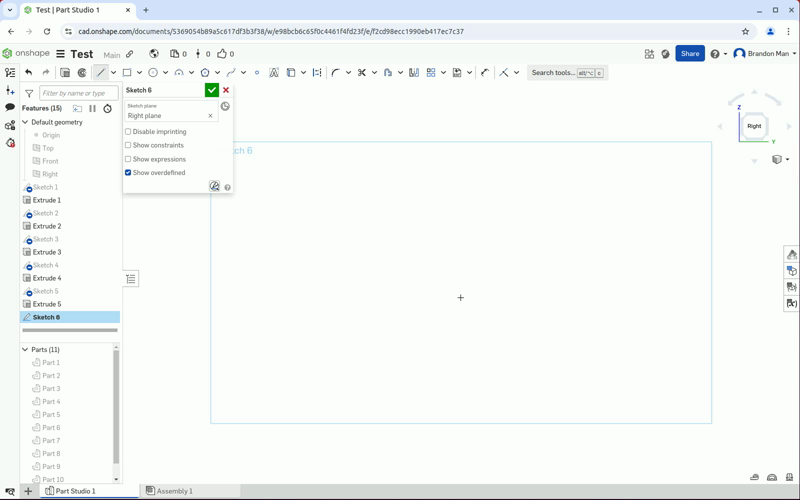
click(460, 297)
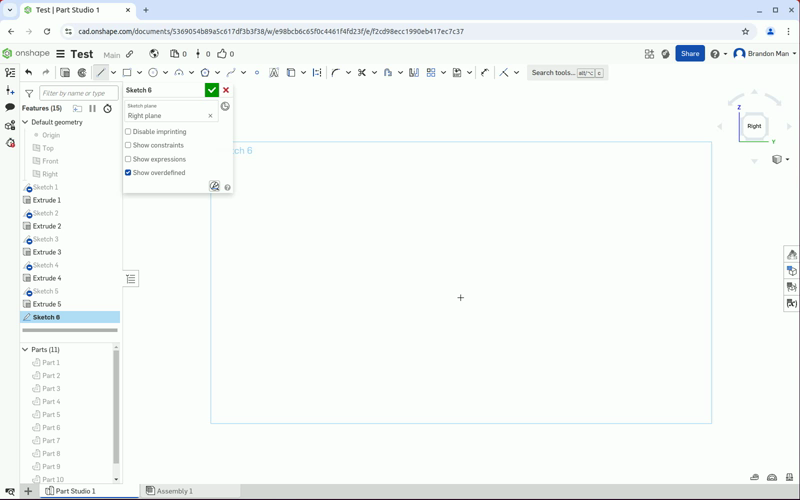
key_up(shift)
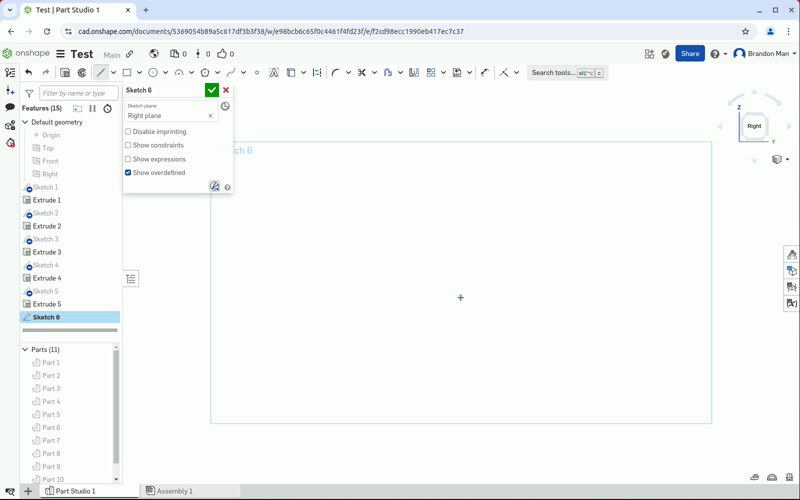
key_down(shift)
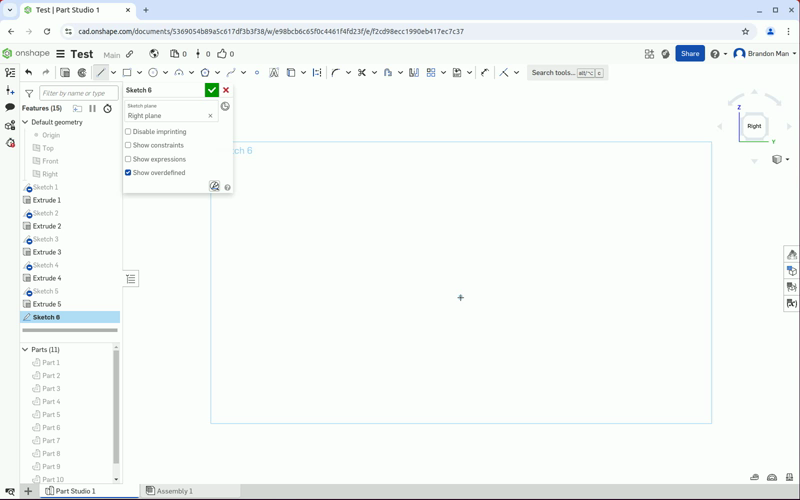
mouse_move(490, 297)
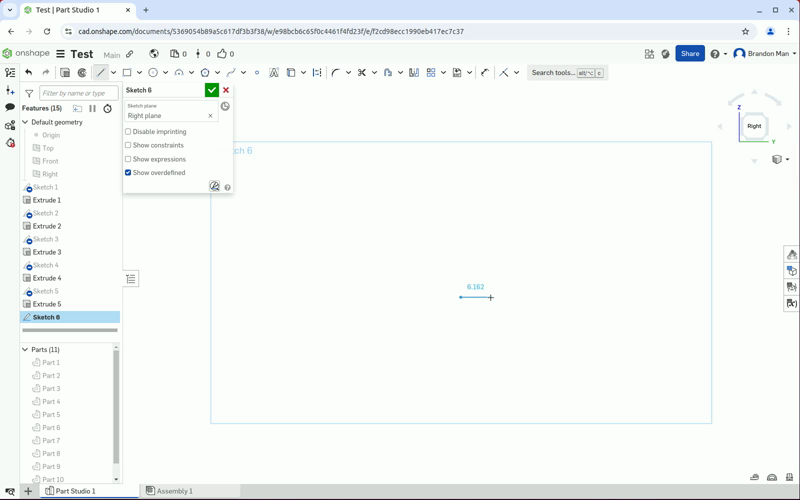
mouse_move(469, 297)
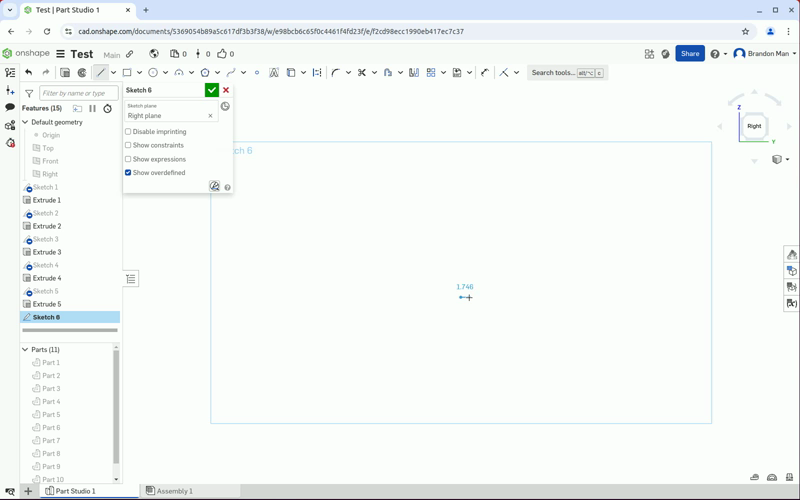
click(469, 297)
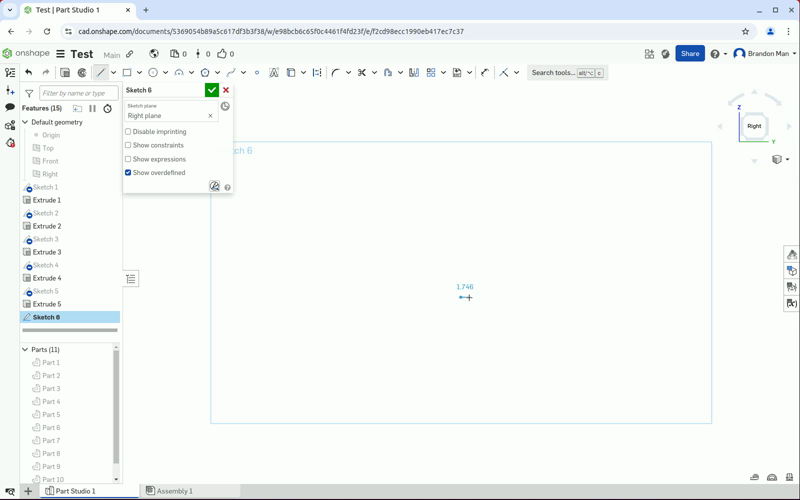
key_up(shift)
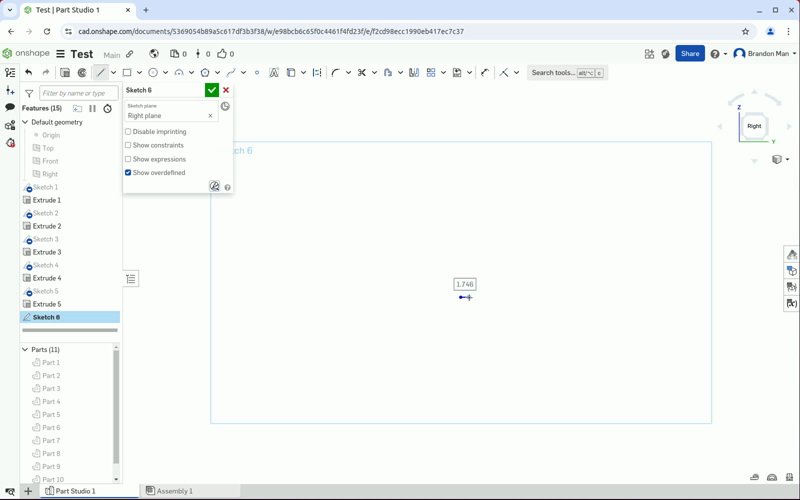
key_down(shift)
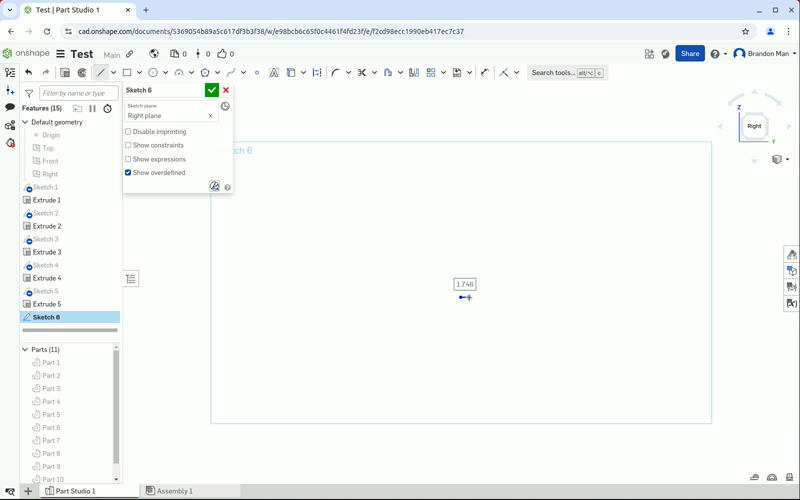
mouse_move(499, 297)
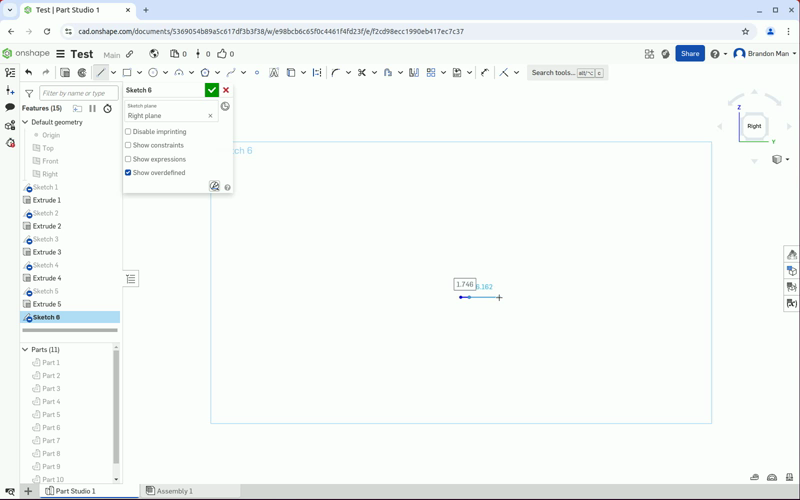
mouse_move(473, 289)
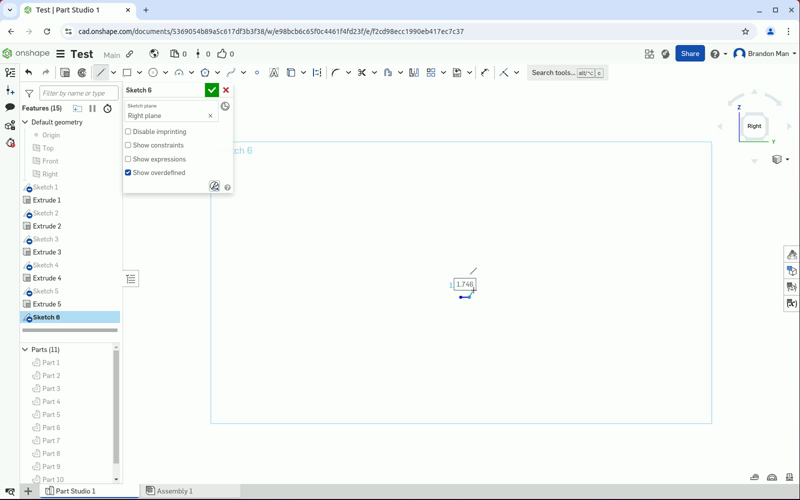
click(473, 289)
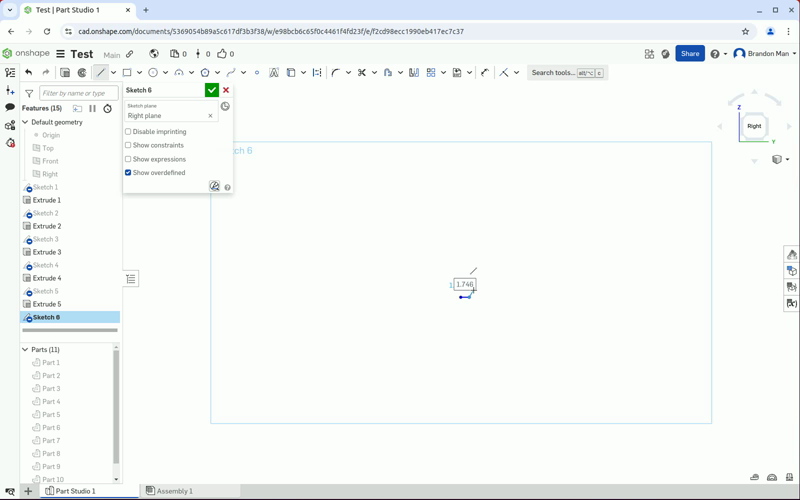
key_up(shift)
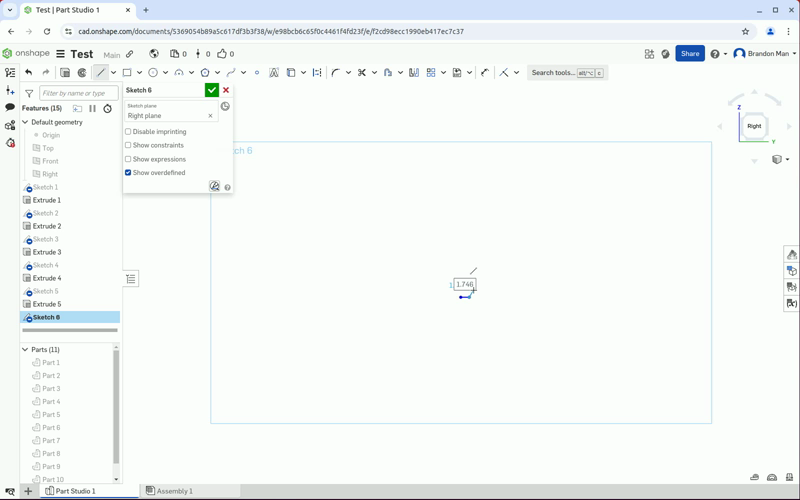
key(esc)
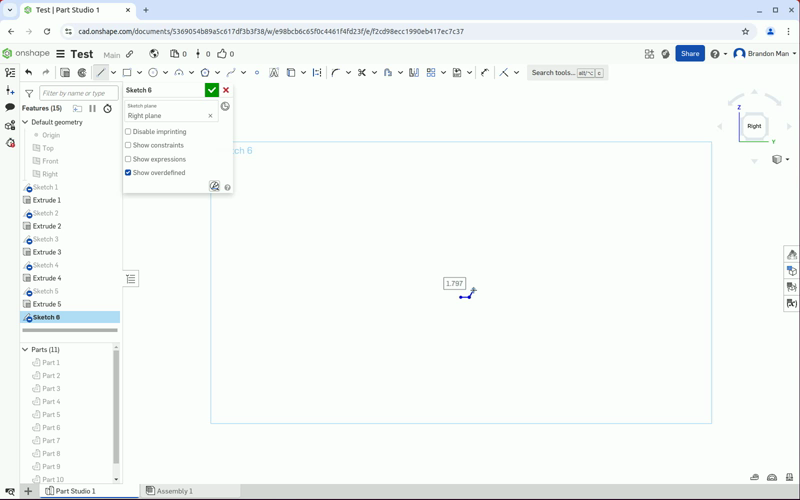
key(a)
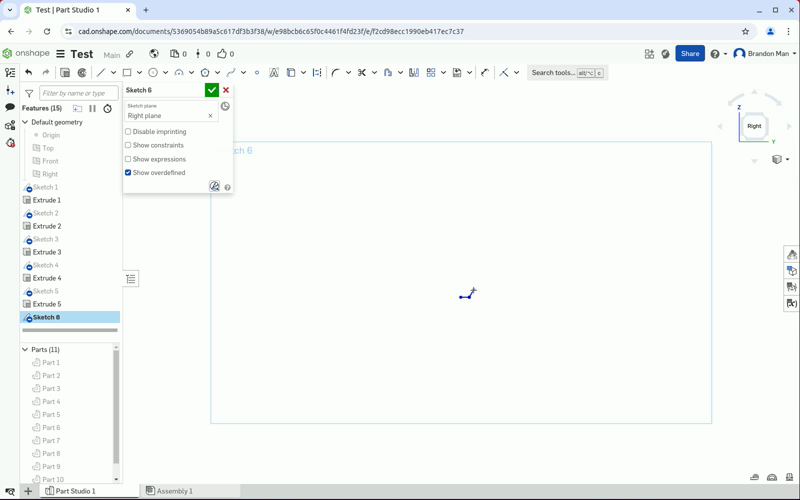
mouse_move(473, 289)
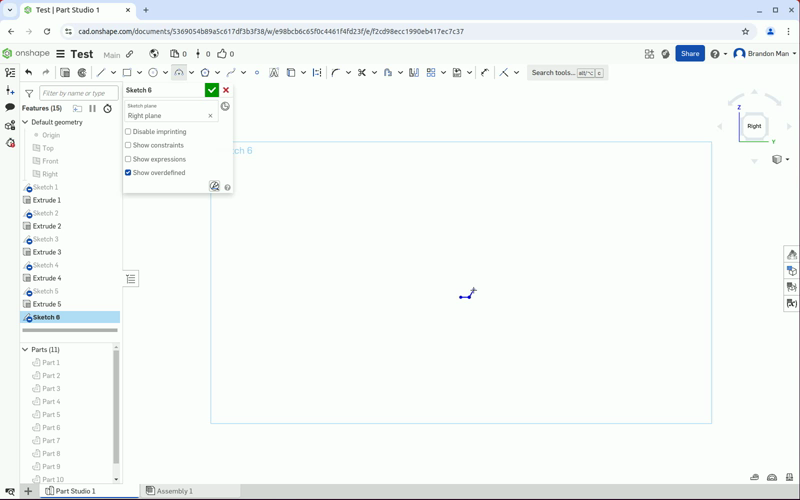
click(473, 289)
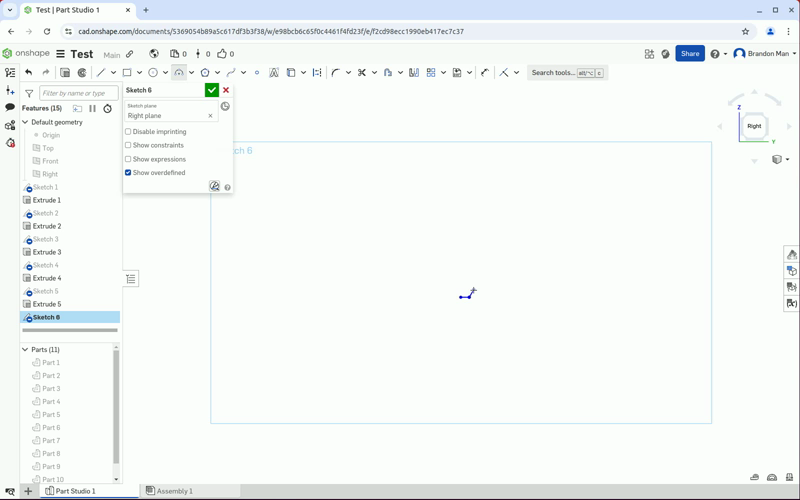
mouse_move(460, 297)
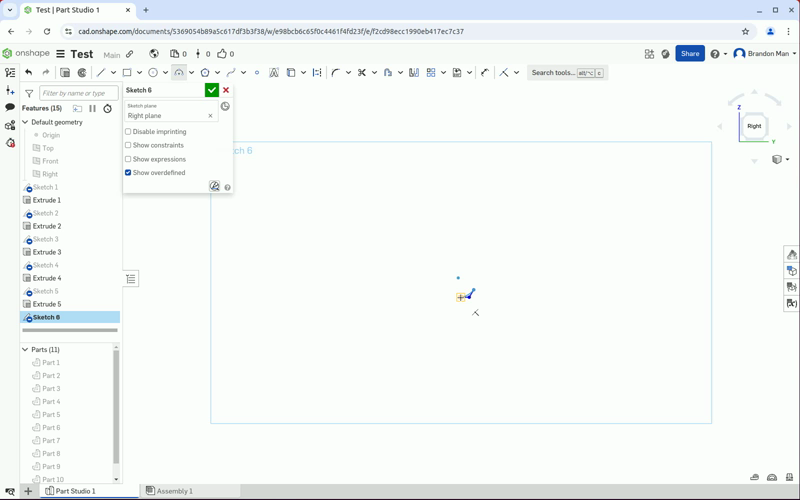
click(460, 297)
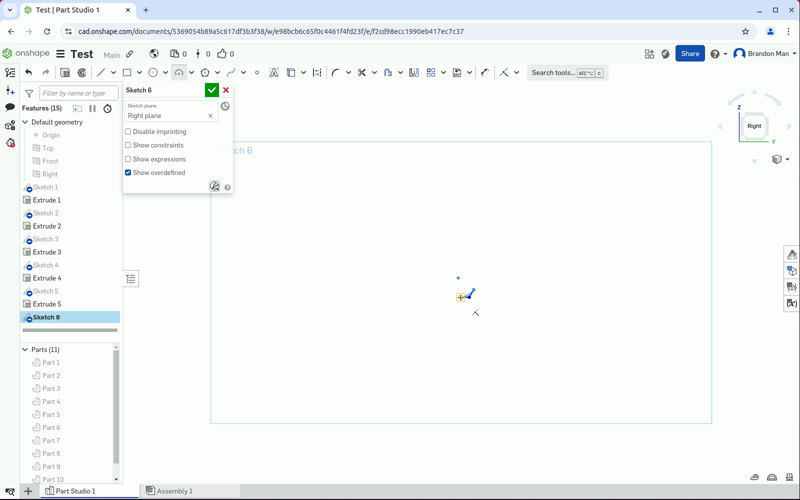
key_down(shift)
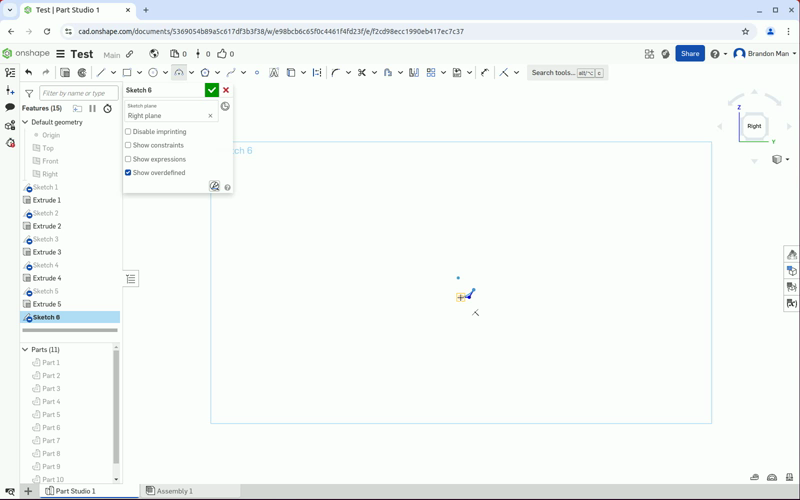
mouse_move(468, 294)
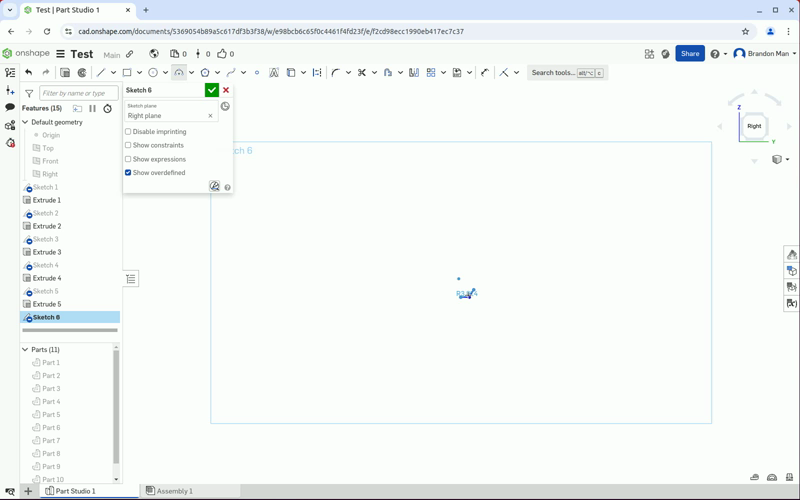
scroll(6)
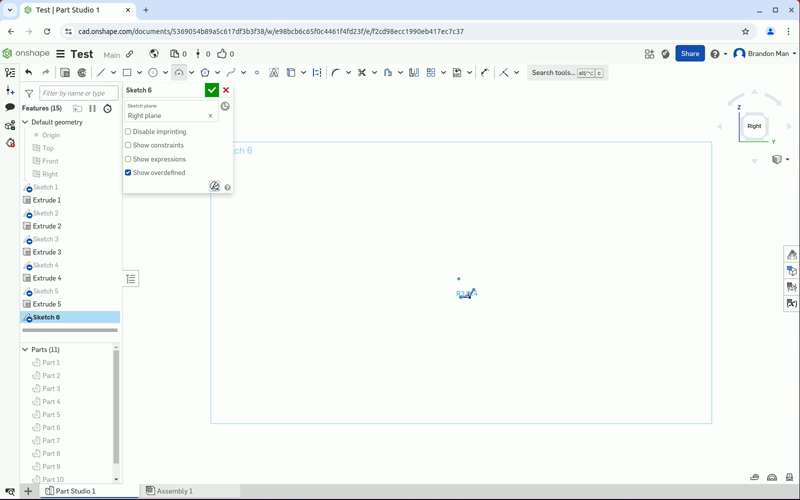
scroll(6)
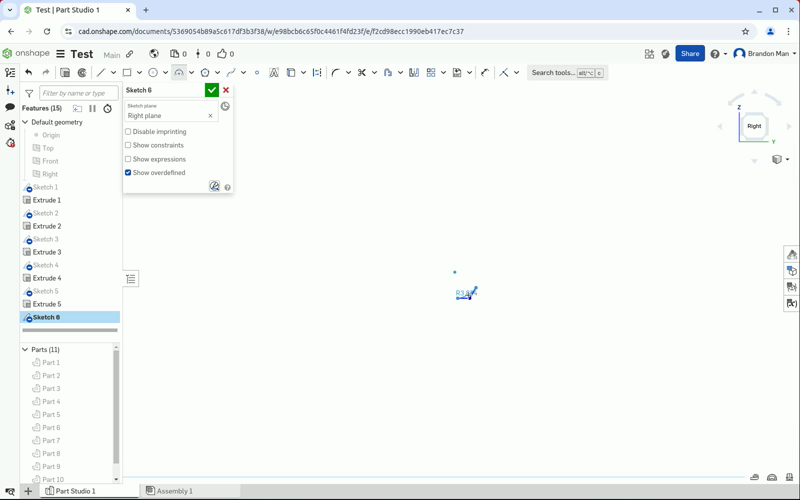
scroll(6)
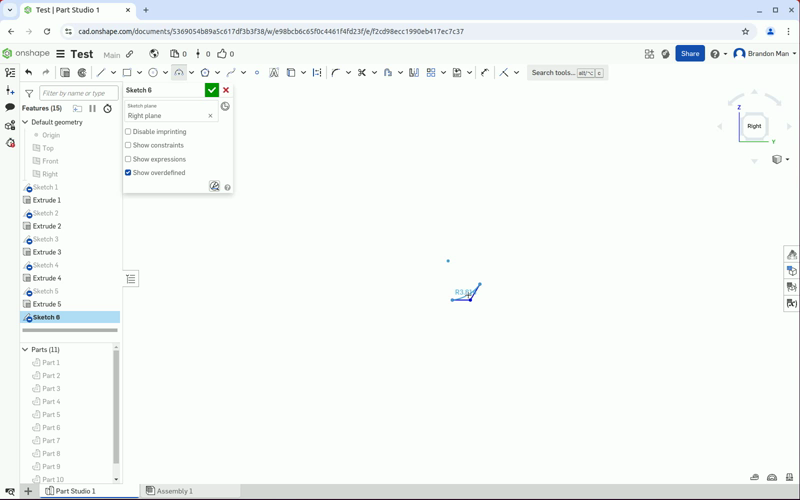
scroll(6)
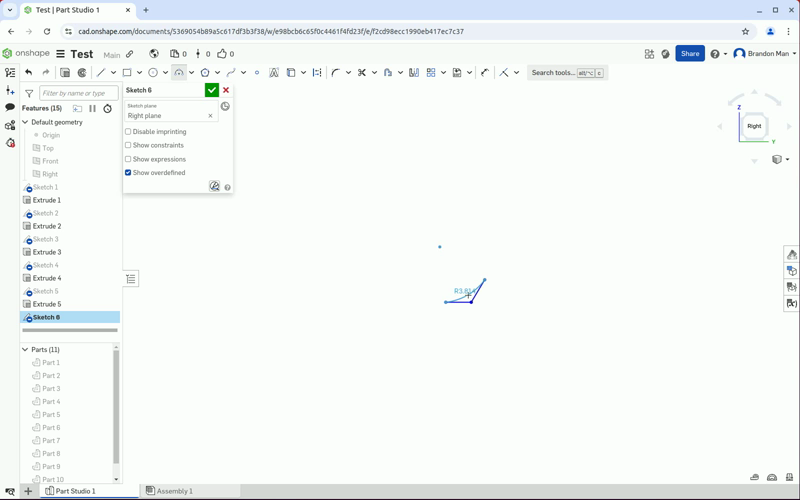
scroll(6)
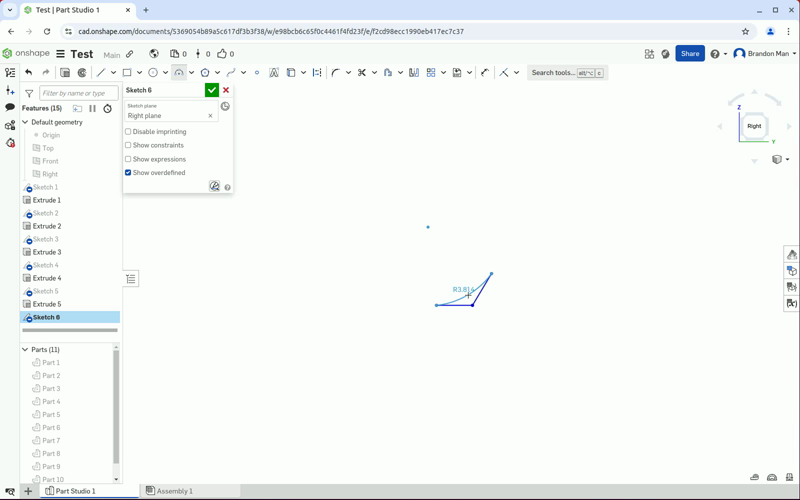
scroll(6)
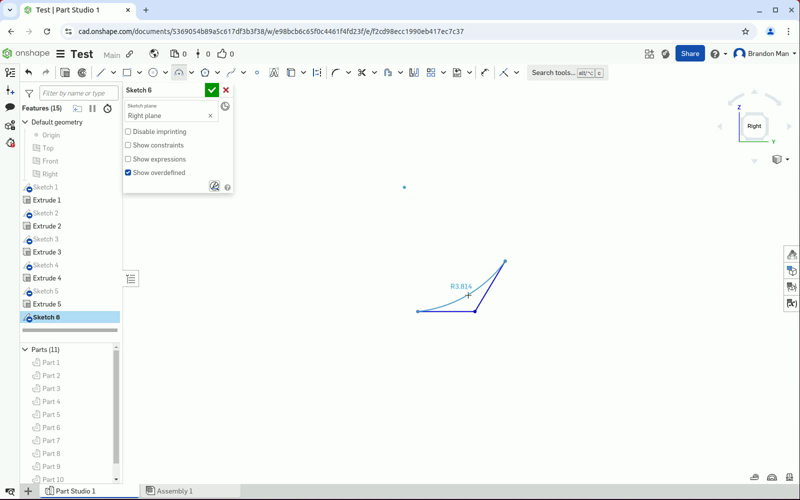
scroll(6)
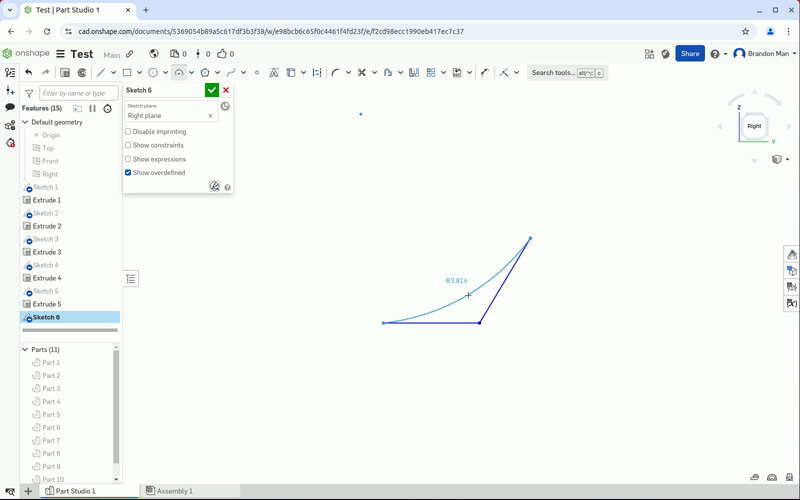
click(468, 294)
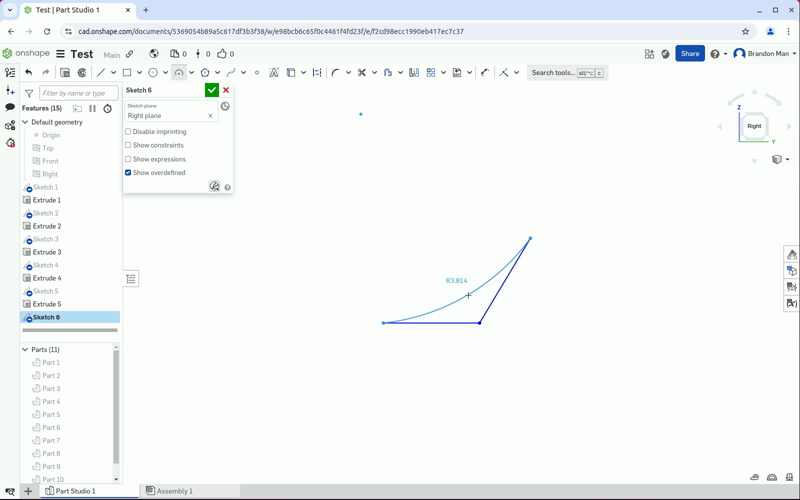
scroll(-6)
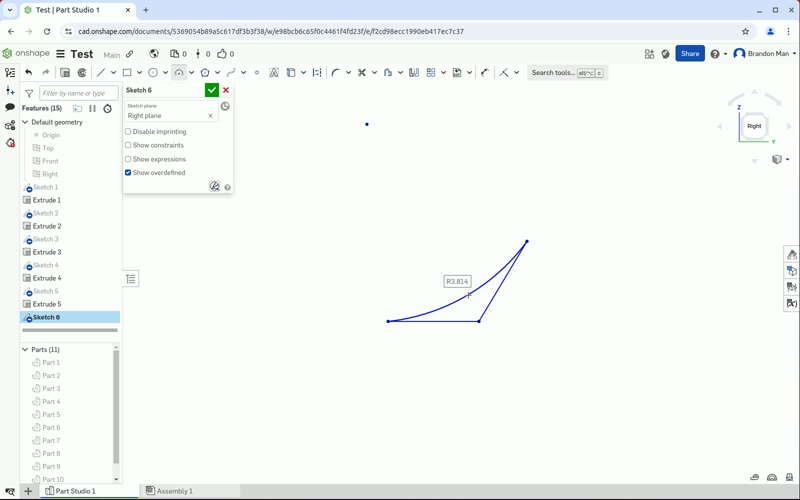
scroll(-6)
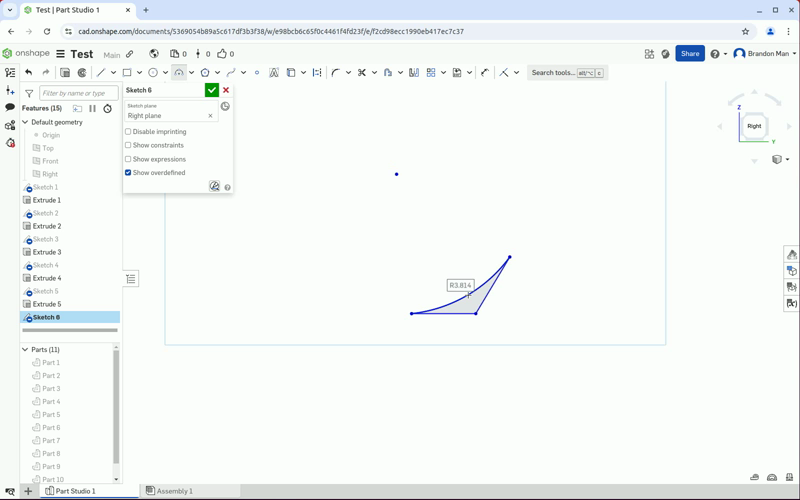
scroll(-6)
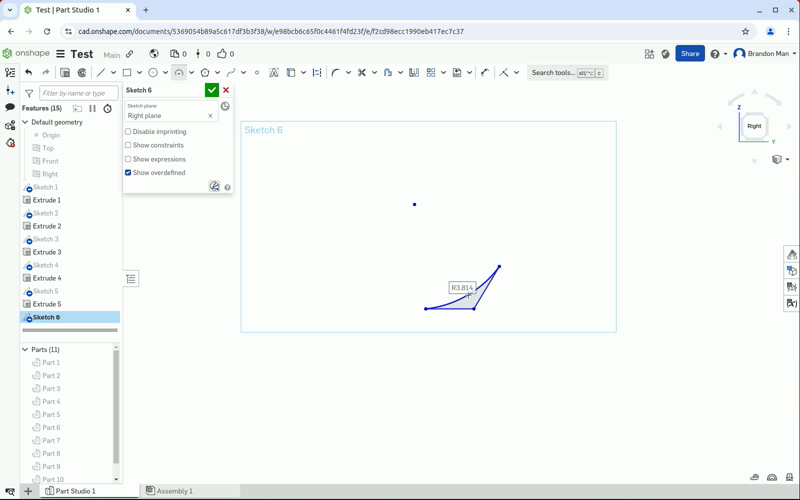
scroll(-6)
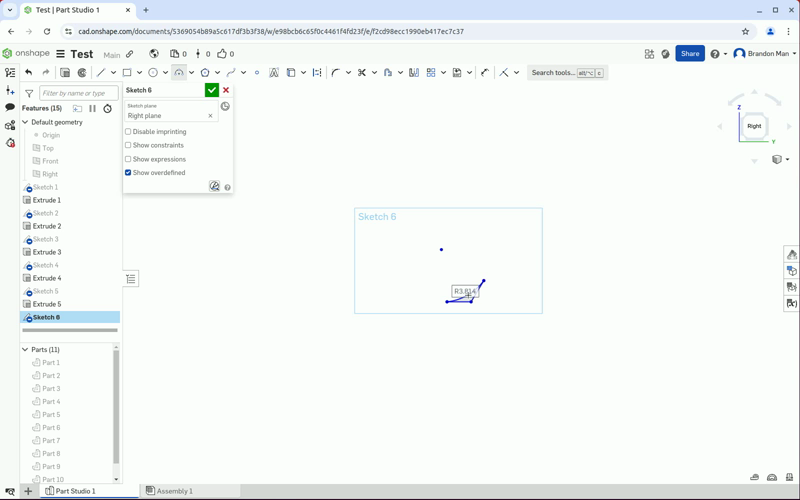
scroll(-6)
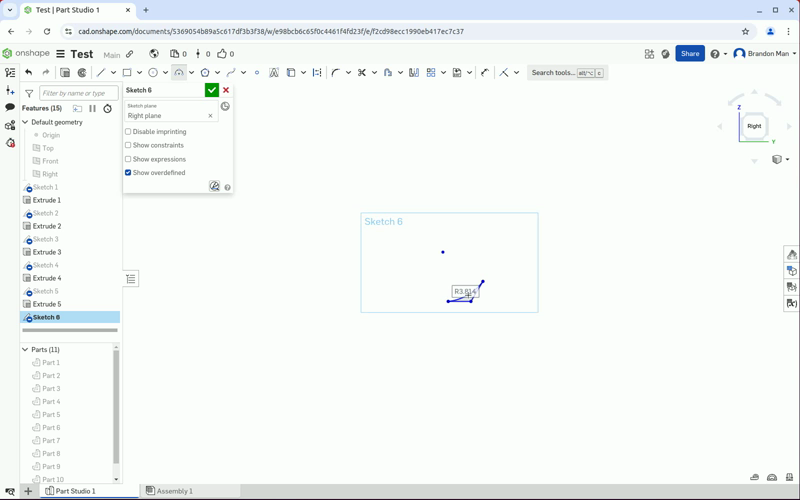
scroll(-6)
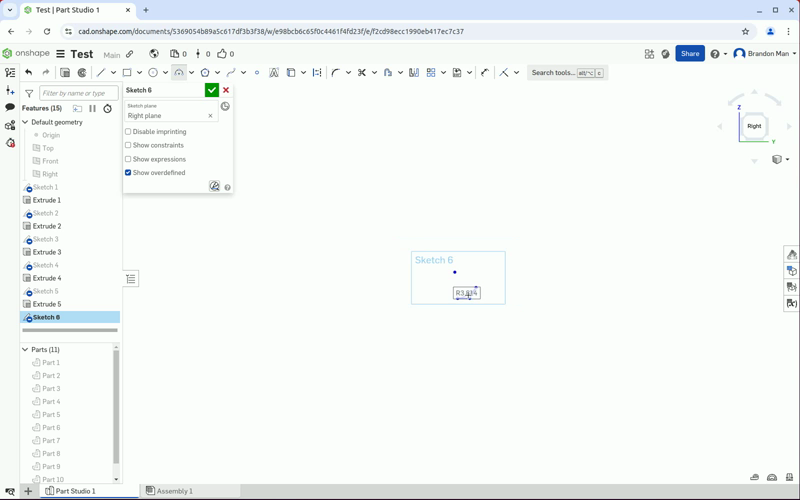
scroll(-6)
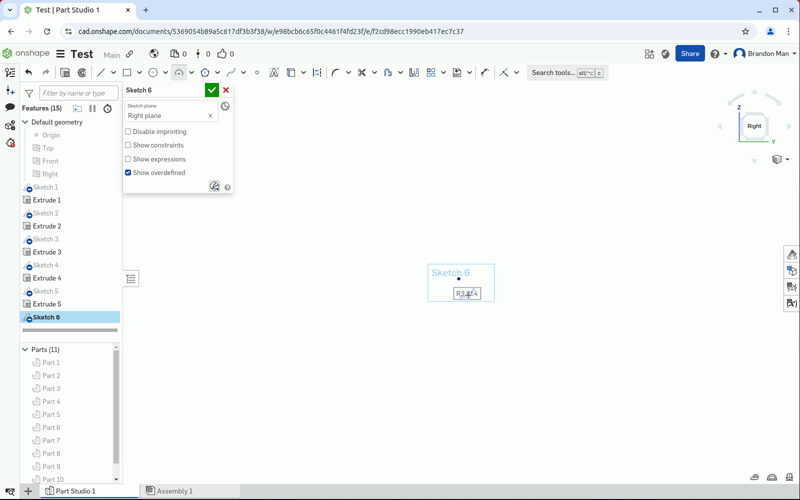
key_up(shift)
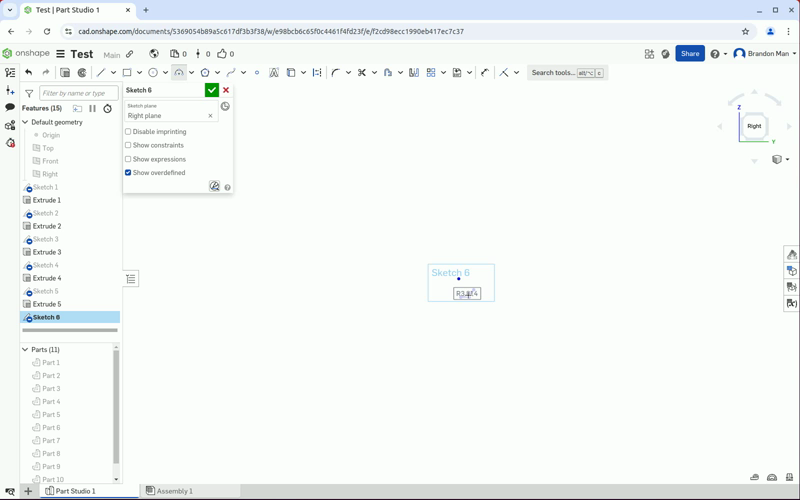
key(esc)
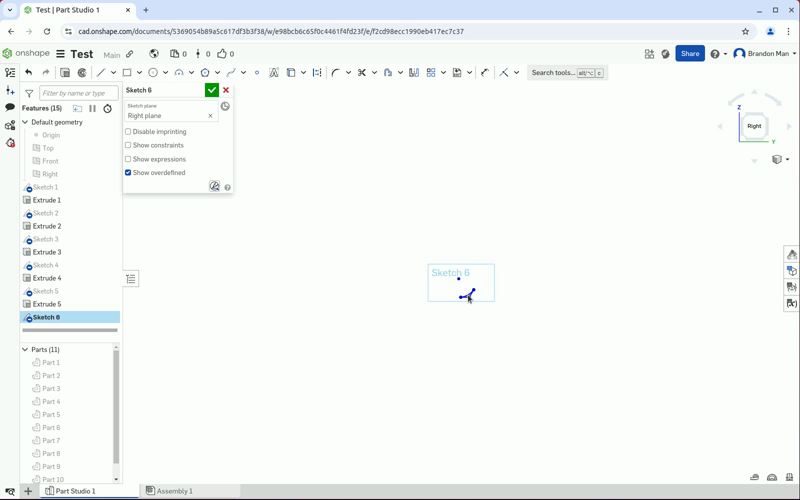
mouse_move(467, 295)
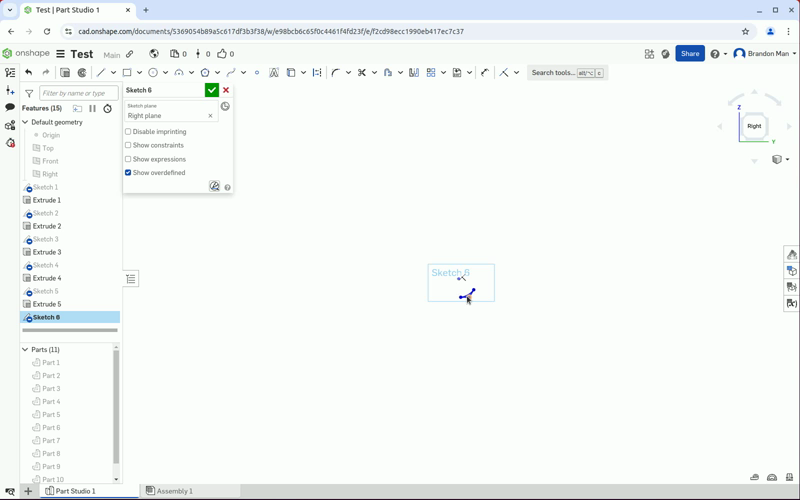
scroll(6)
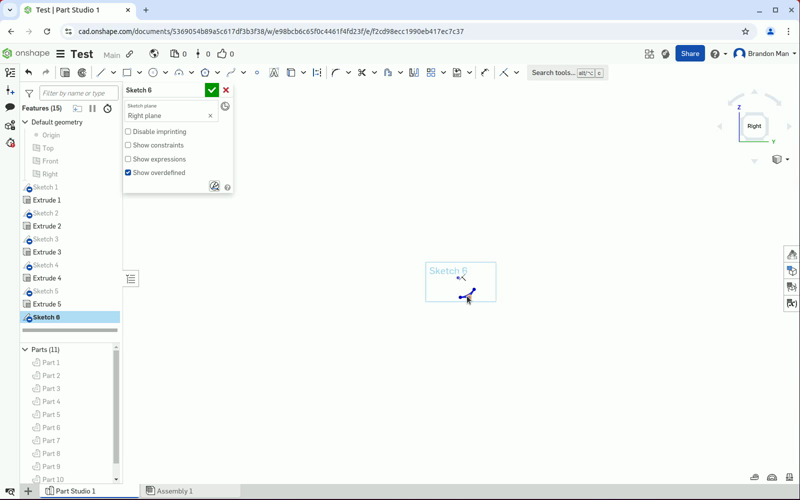
scroll(6)
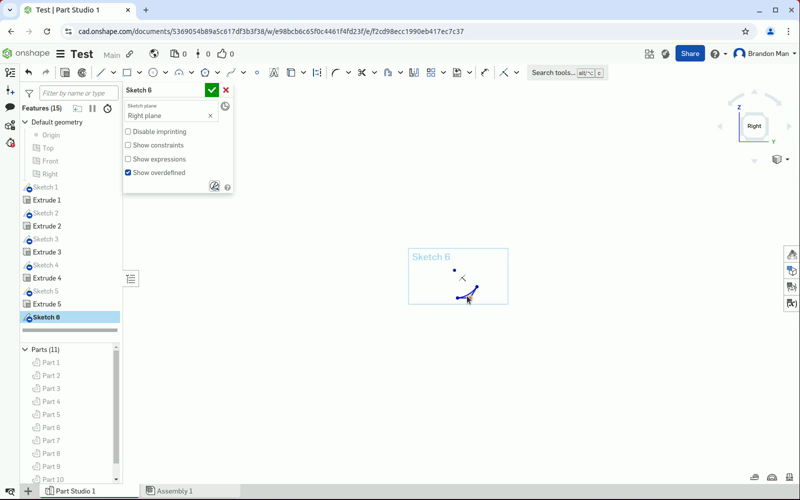
scroll(6)
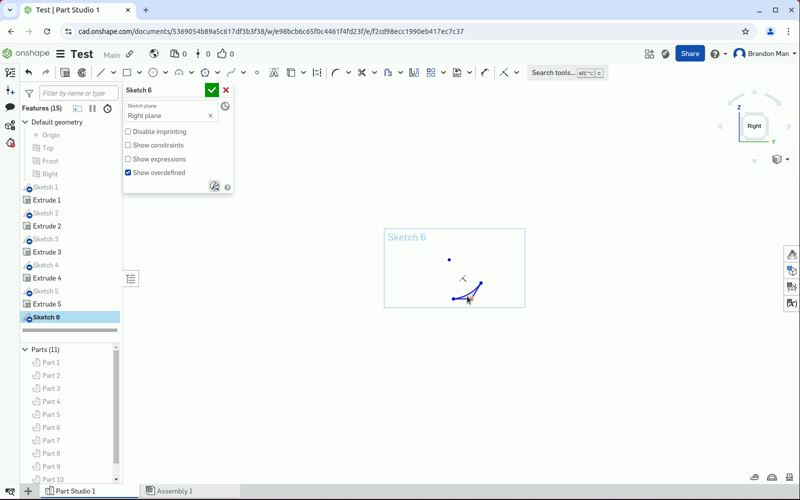
scroll(6)
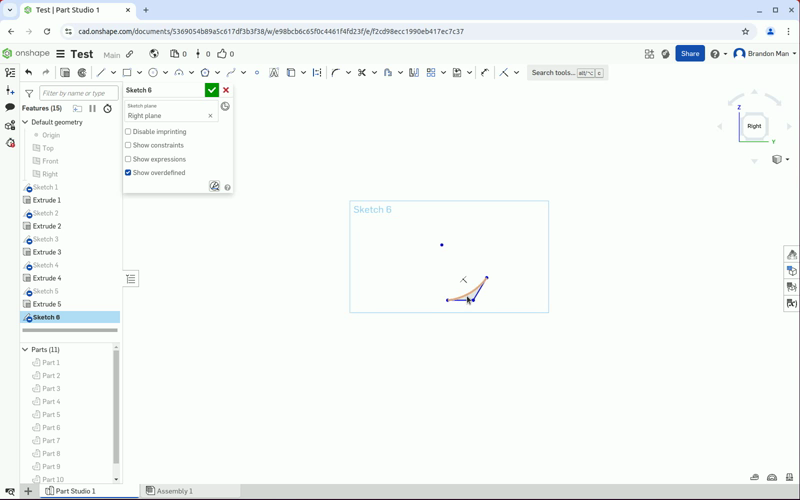
scroll(6)
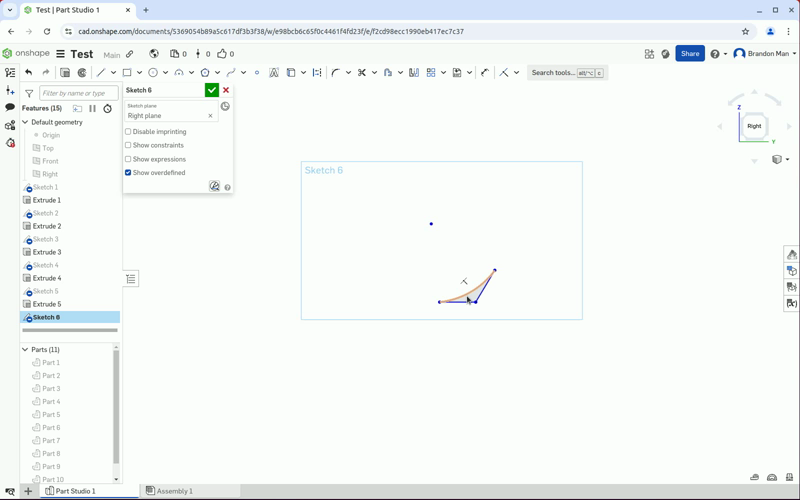
scroll(6)
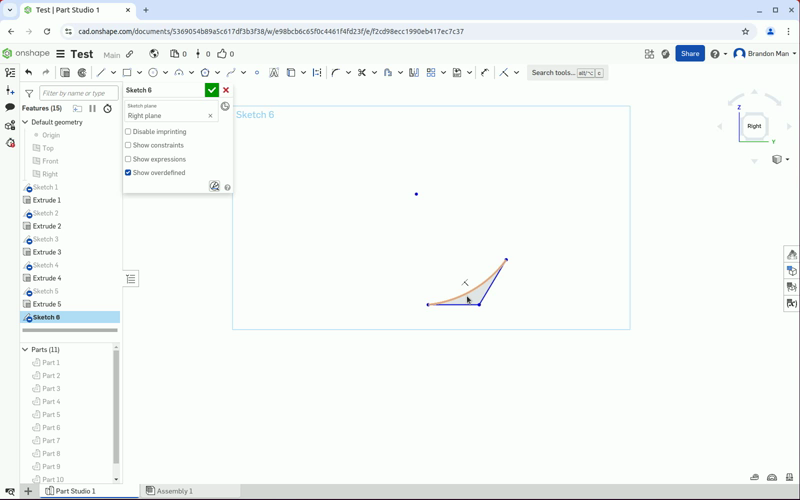
scroll(6)
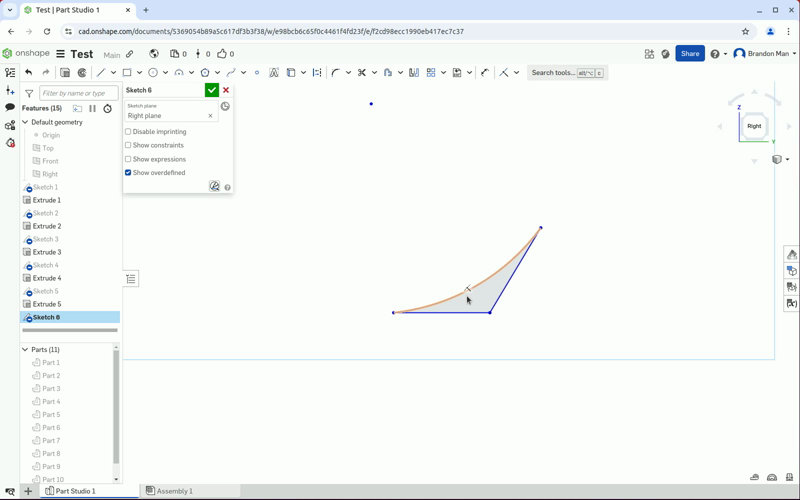
click(467, 295)
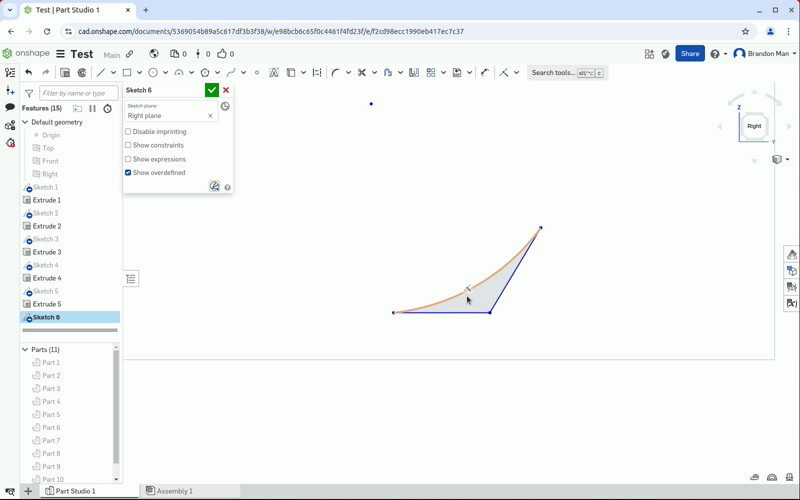
scroll(-6)
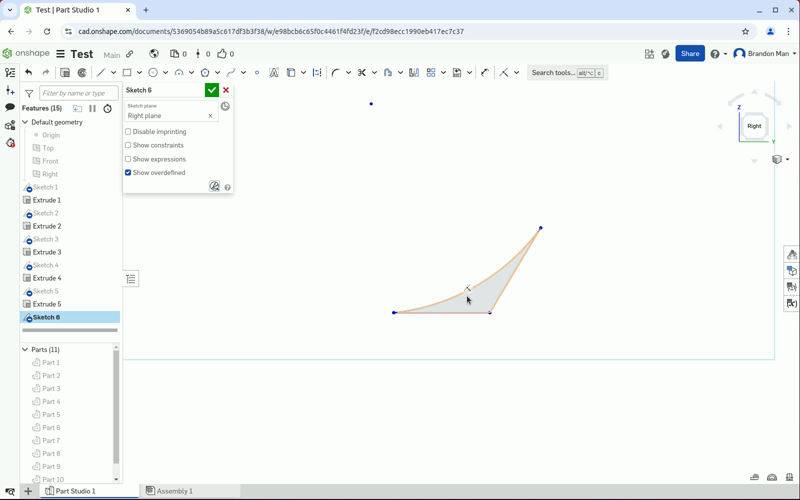
scroll(-6)
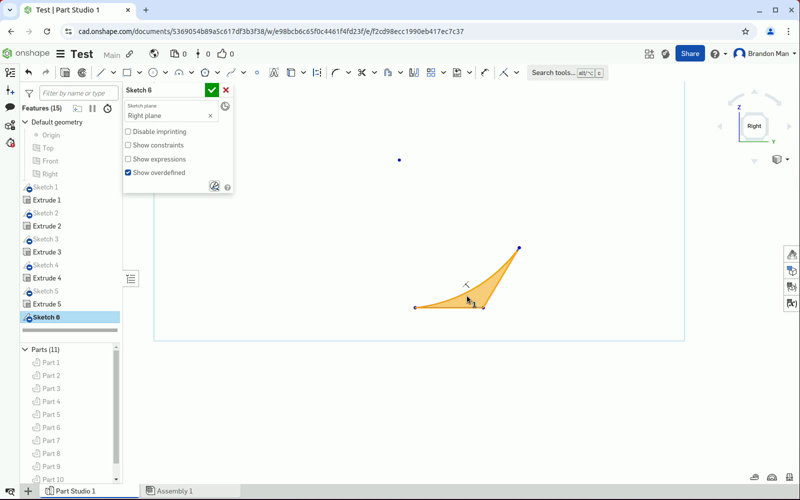
scroll(-6)
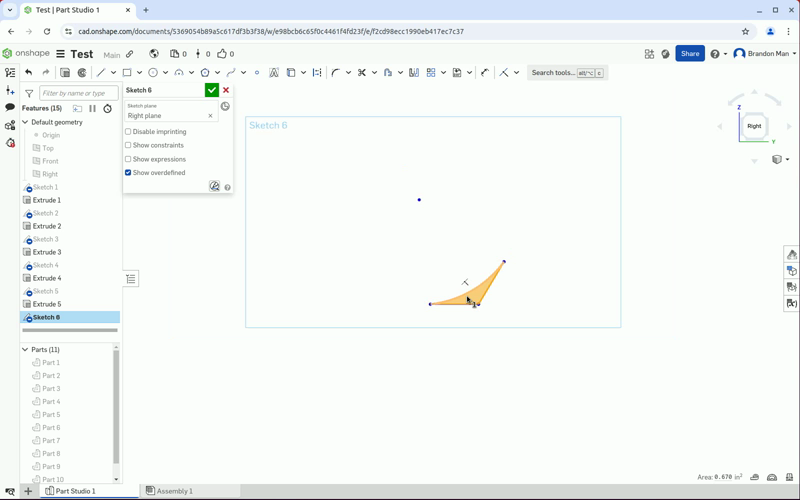
scroll(-6)
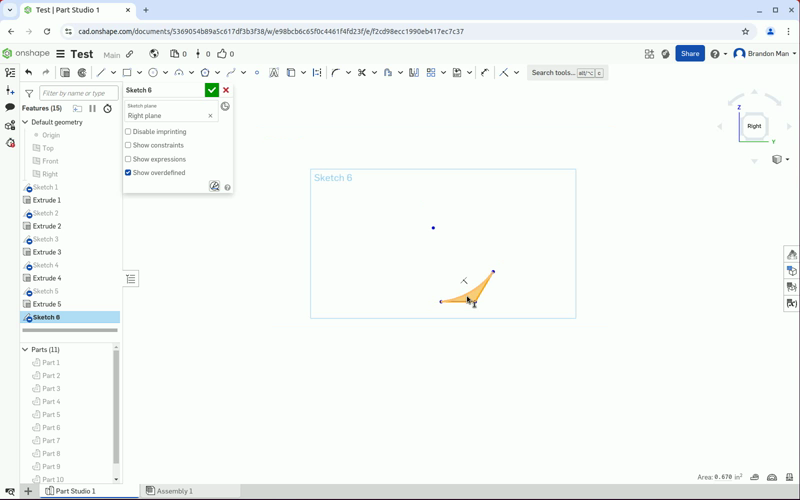
scroll(-6)
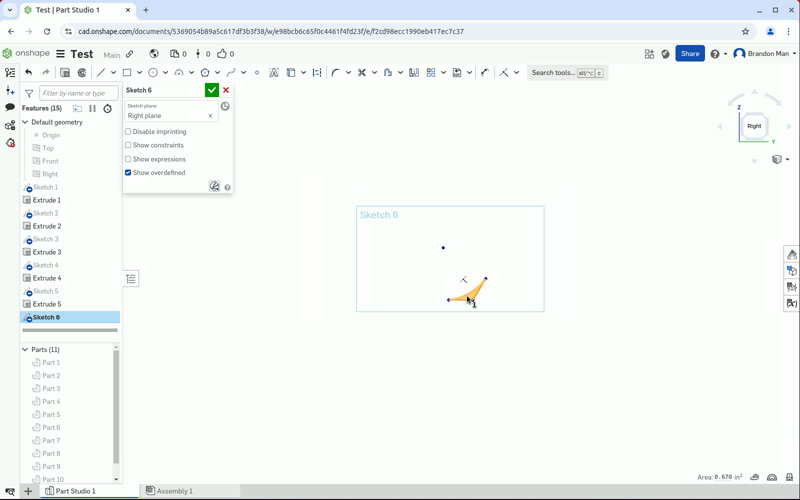
scroll(-6)
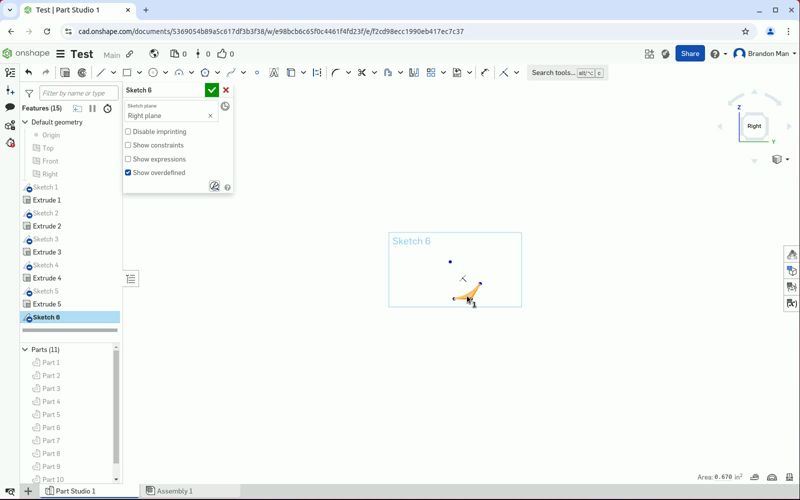
scroll(-6)
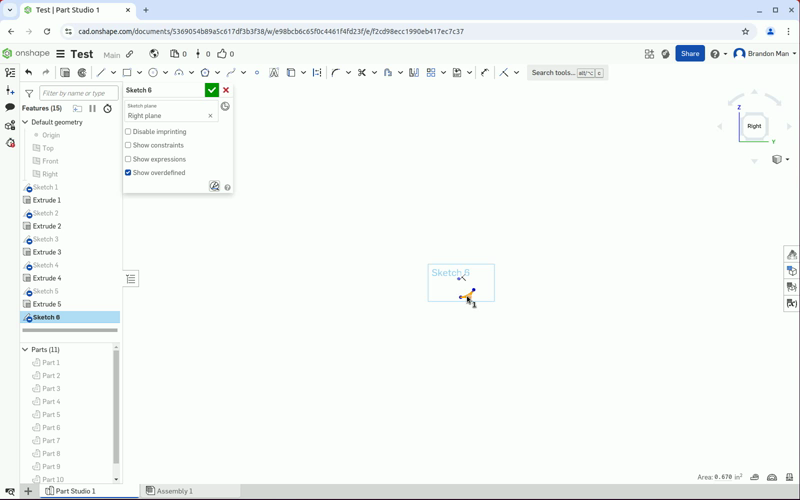
mouse_move(69, 352)
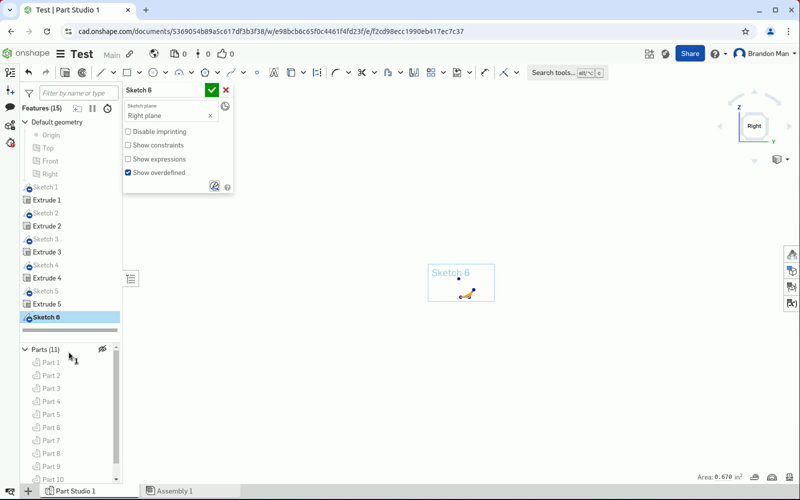
key(shift+y)
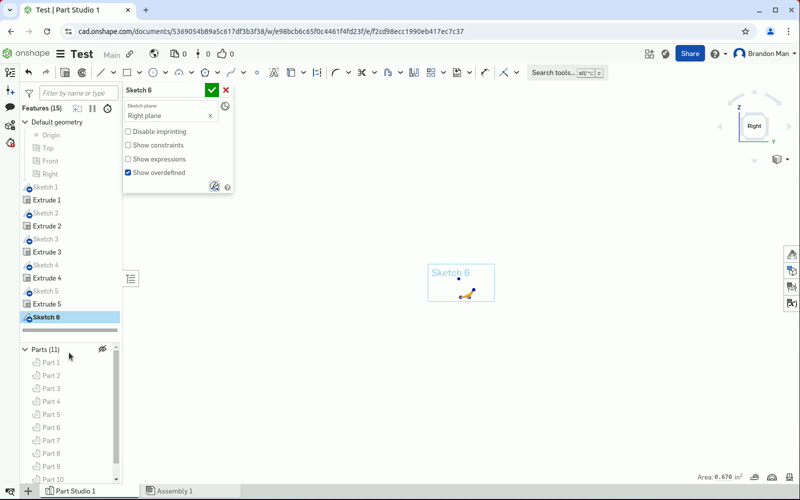
key(shift+e)
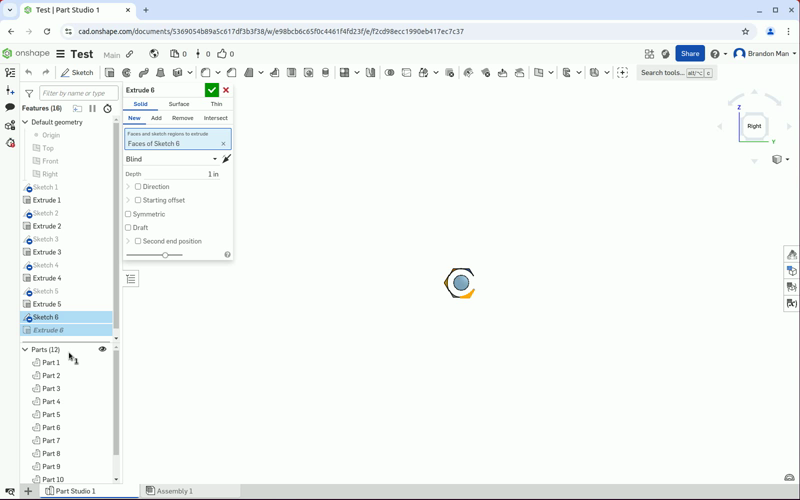
mouse_move(143, 106)
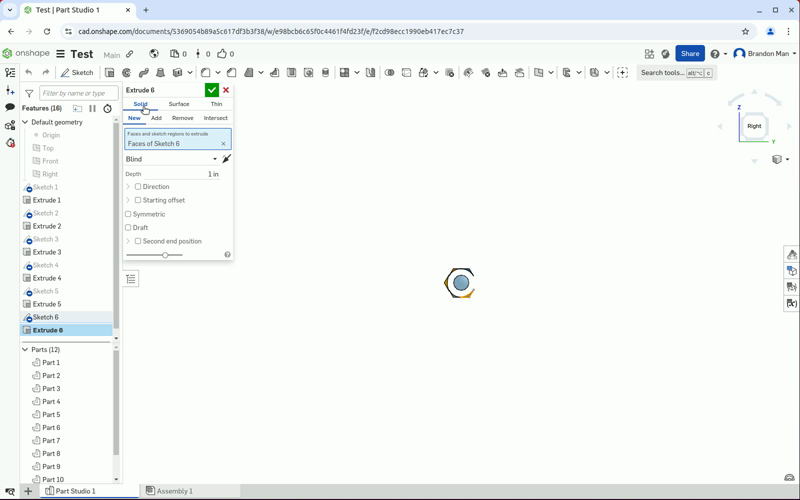
click(143, 106)
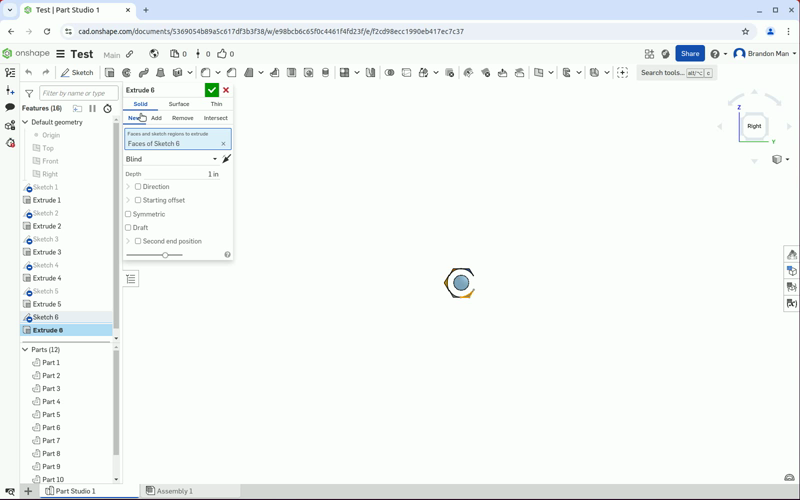
mouse_move(137, 120)
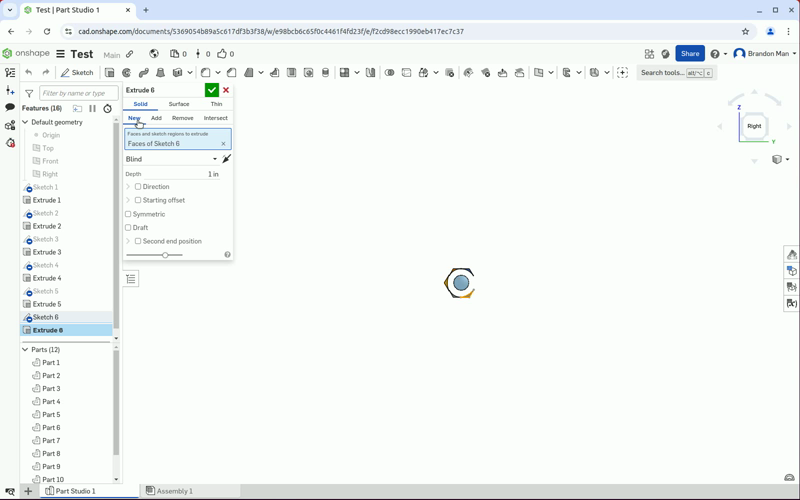
click(137, 120)
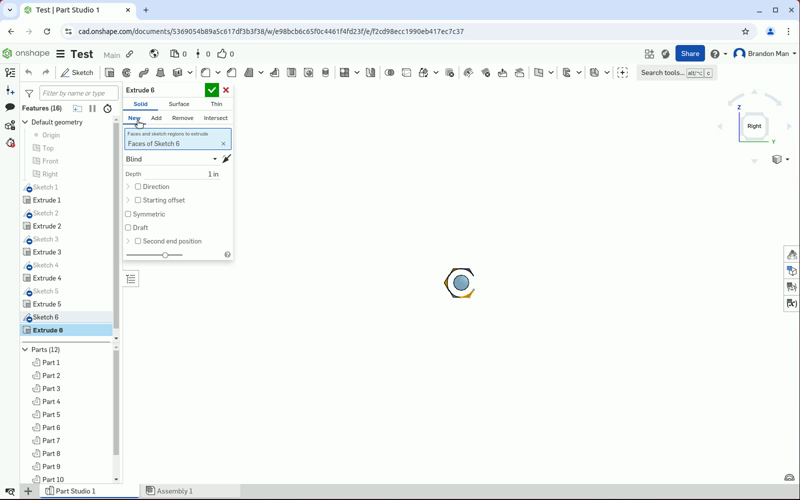
key(tab, 4)
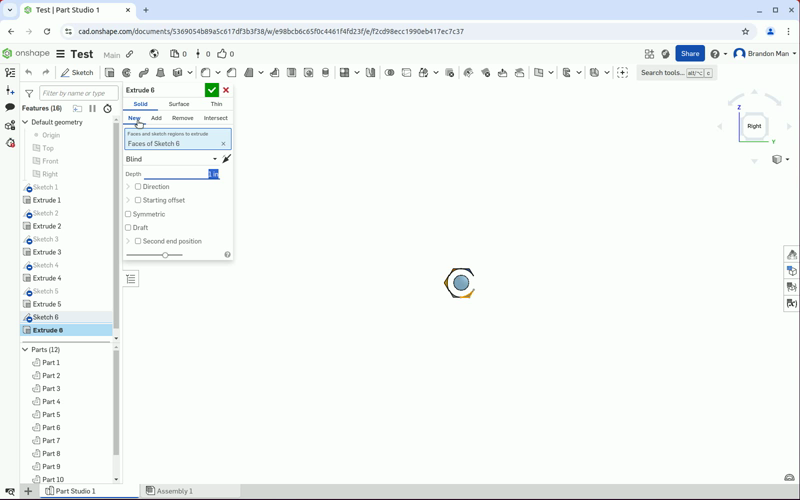
text(-1.444)
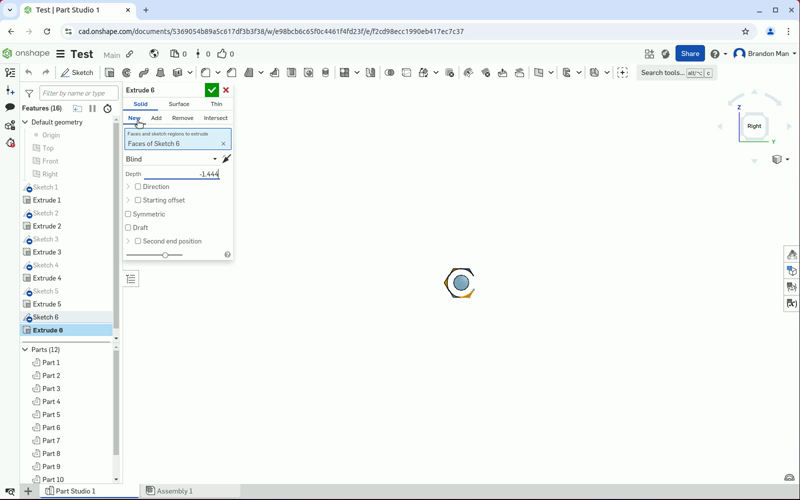
key(enter)
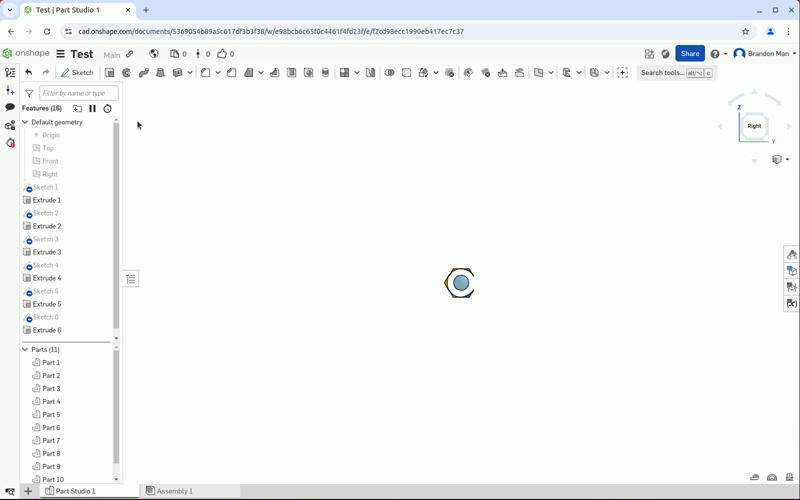
key(shift+h)
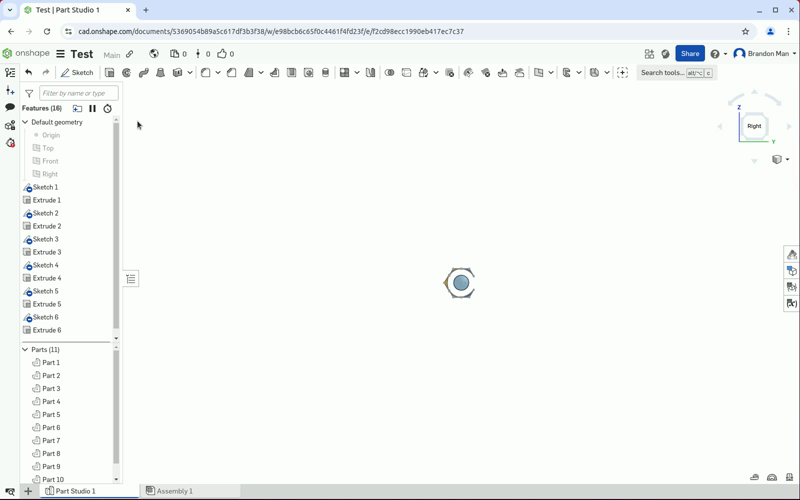
key(shift+h)
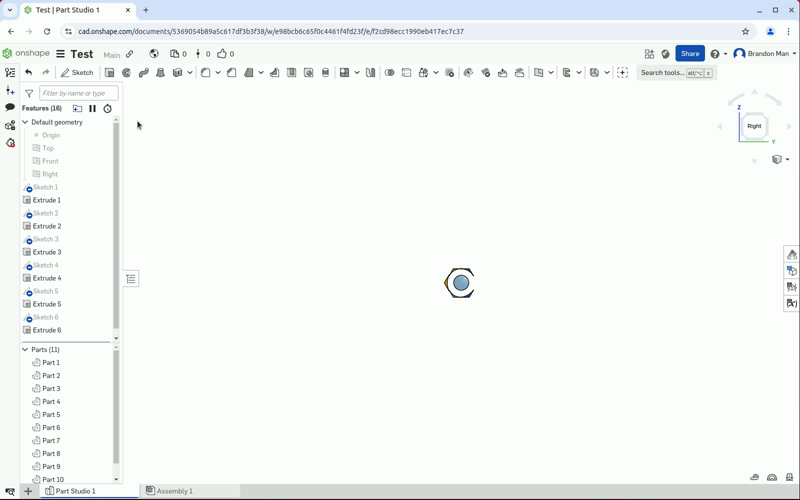
mouse_move(69, 189)
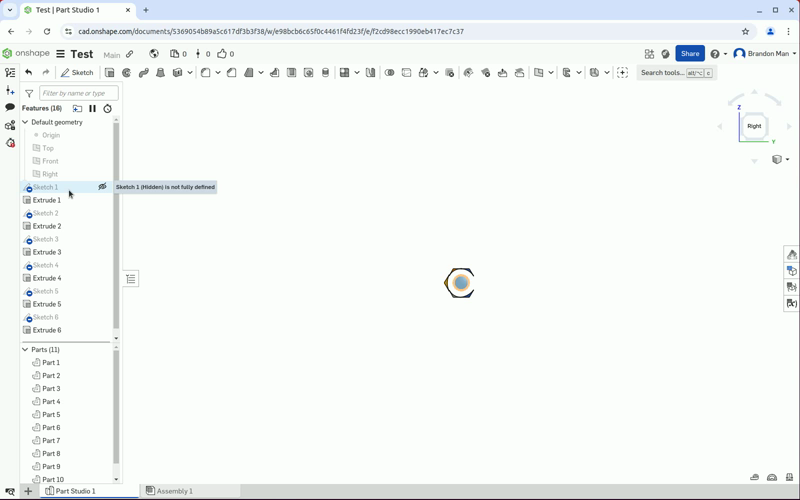
click(69, 189)
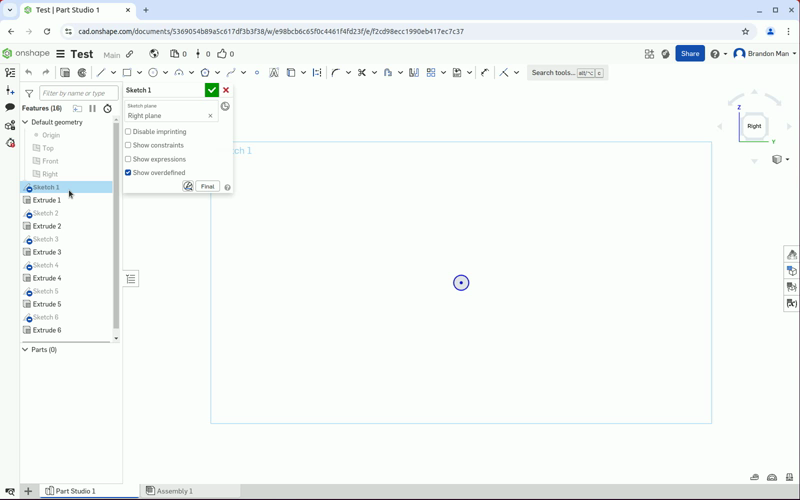
mouse_move(229, 92)
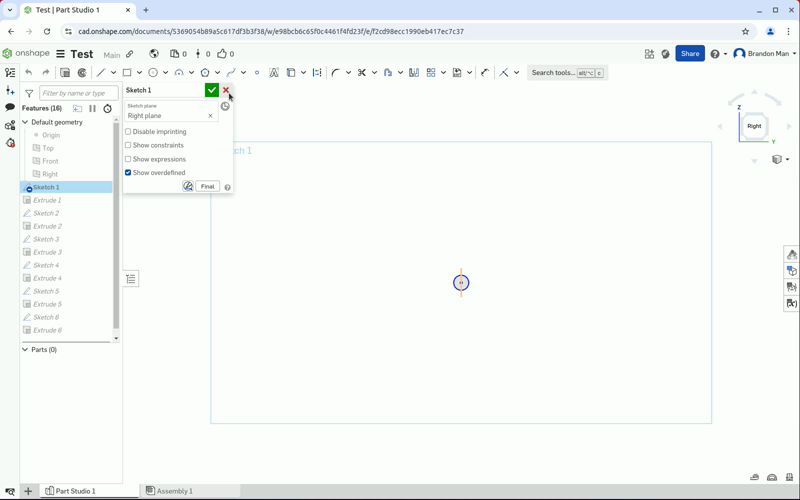
click(229, 92)
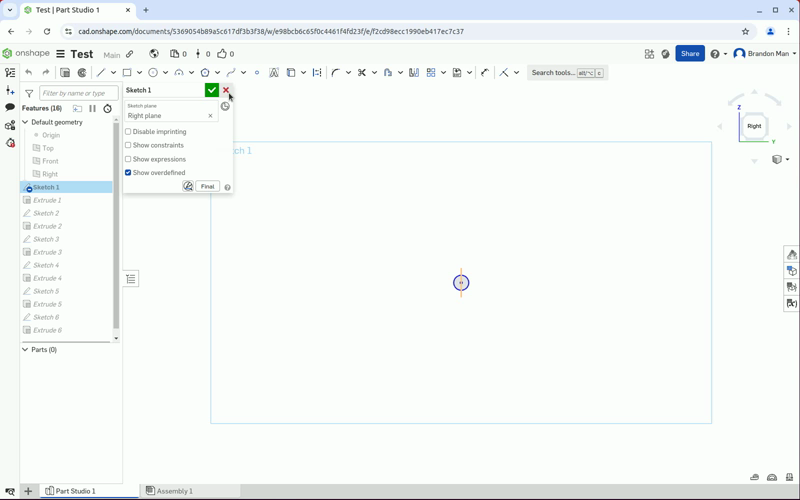
key(shift+s)
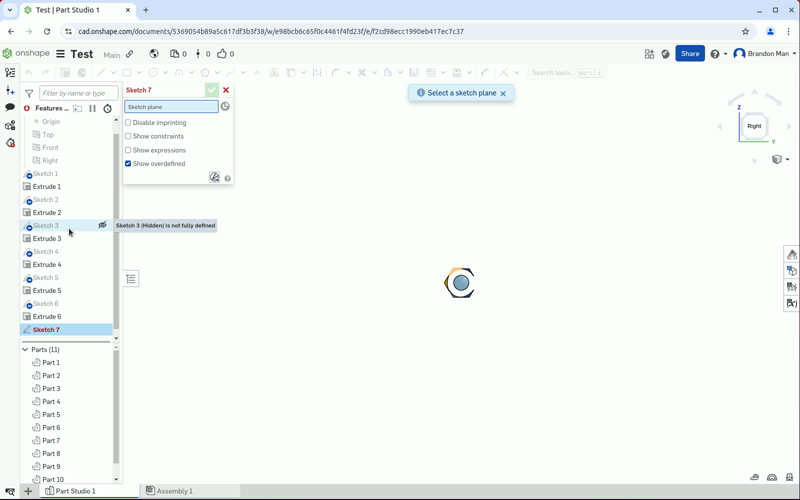
scroll(3)
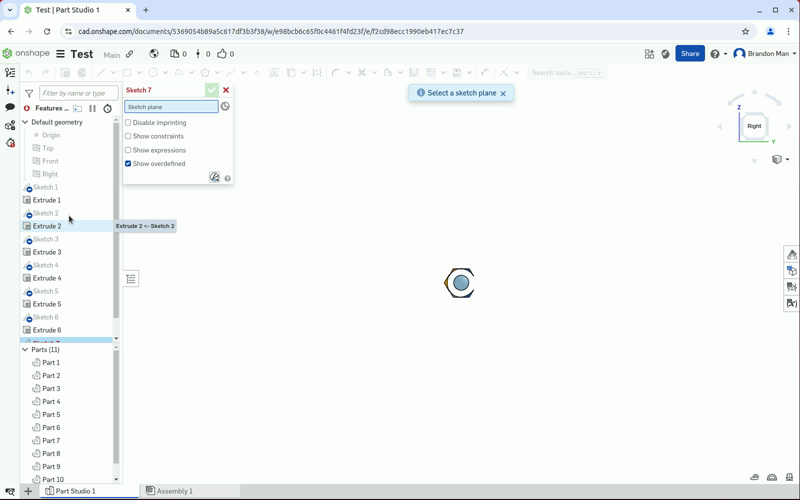
mouse_move(69, 176)
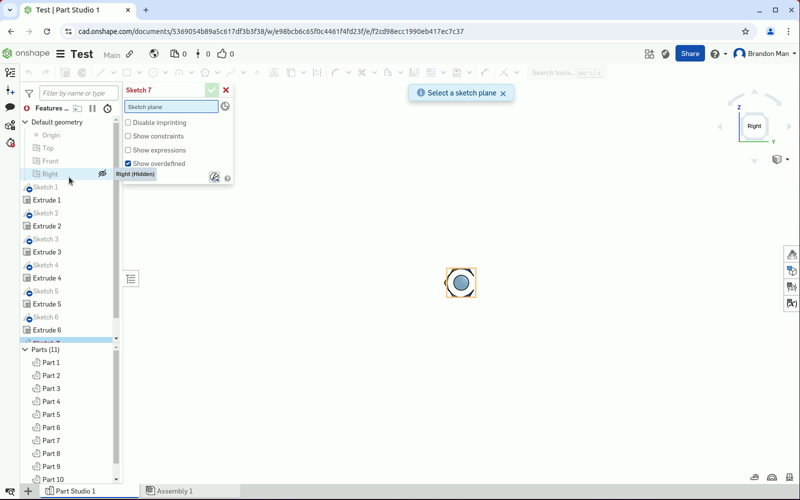
click(69, 176)
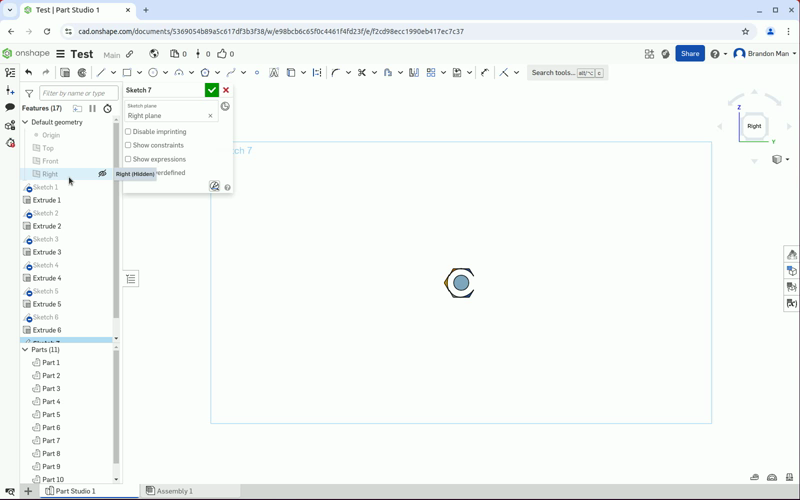
mouse_move(69, 352)
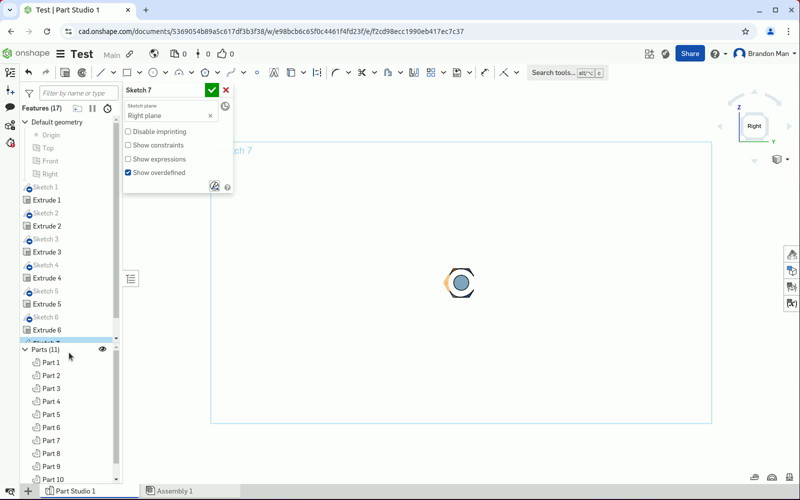
key(y)
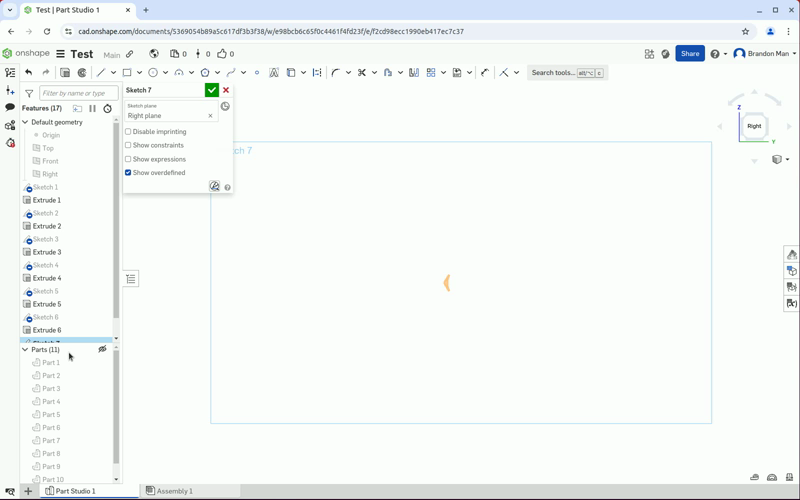
key(l)
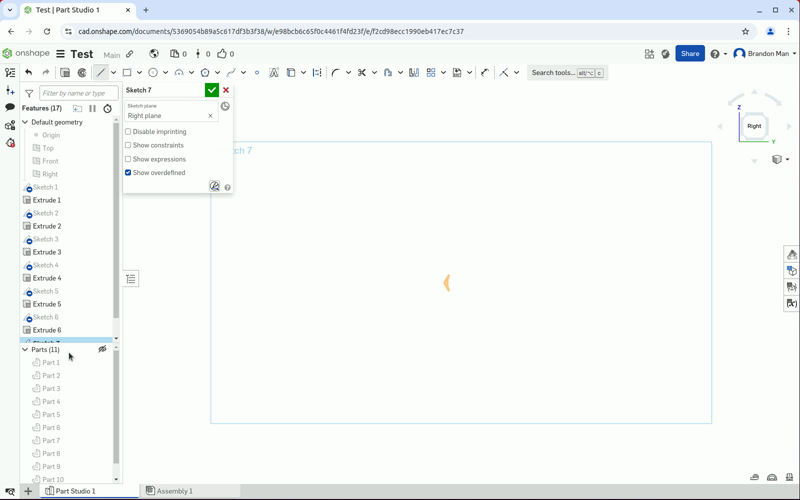
key_down(shift)
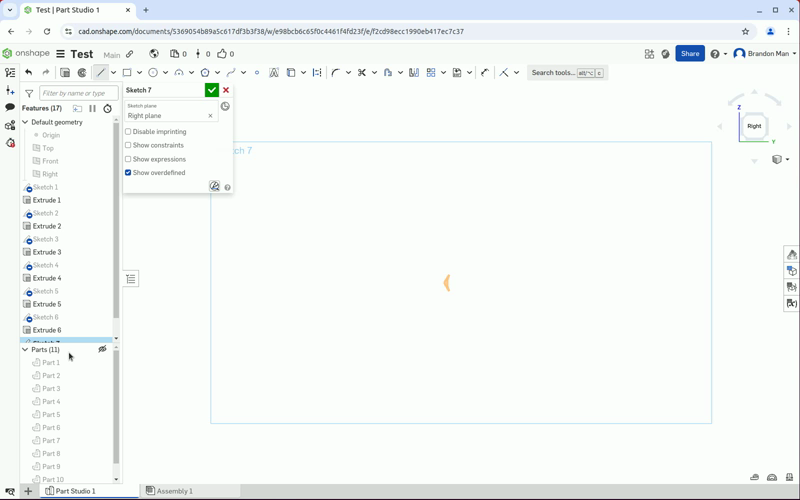
mouse_move(472, 290)
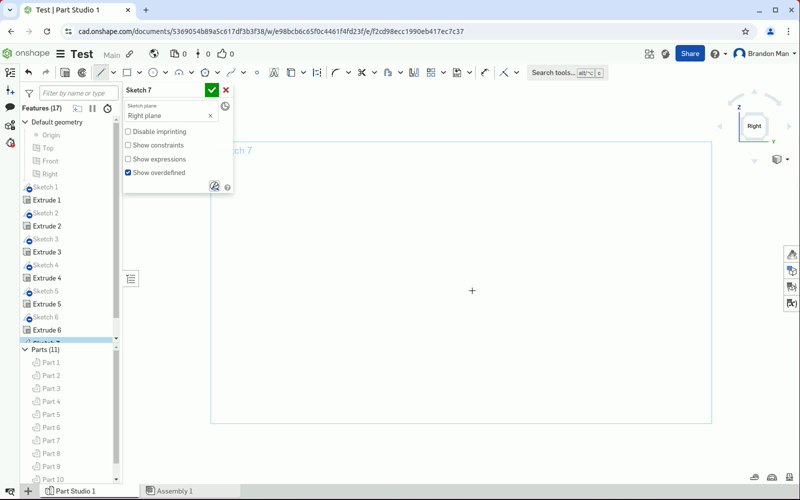
click(472, 290)
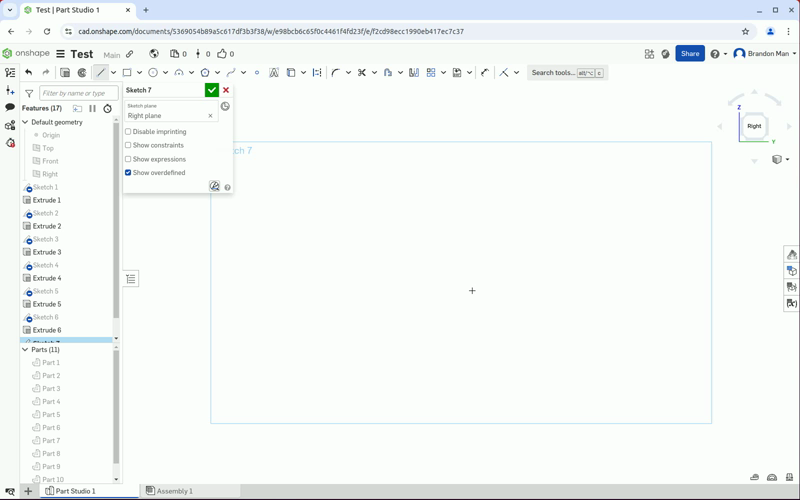
key_up(shift)
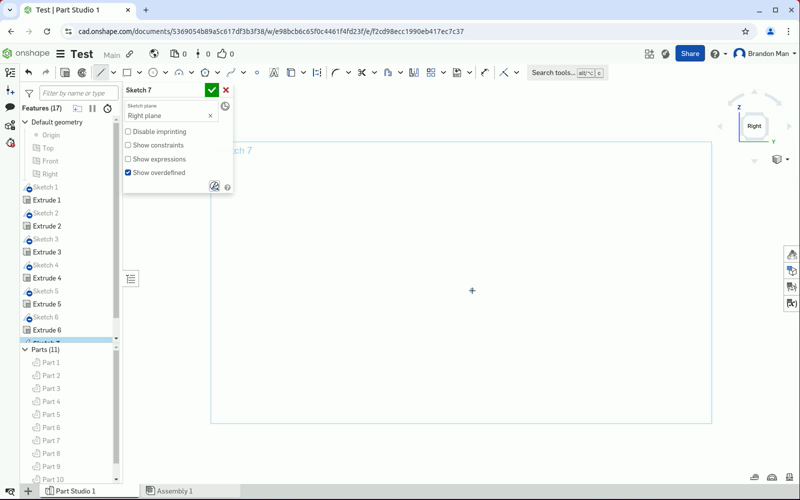
key_down(shift)
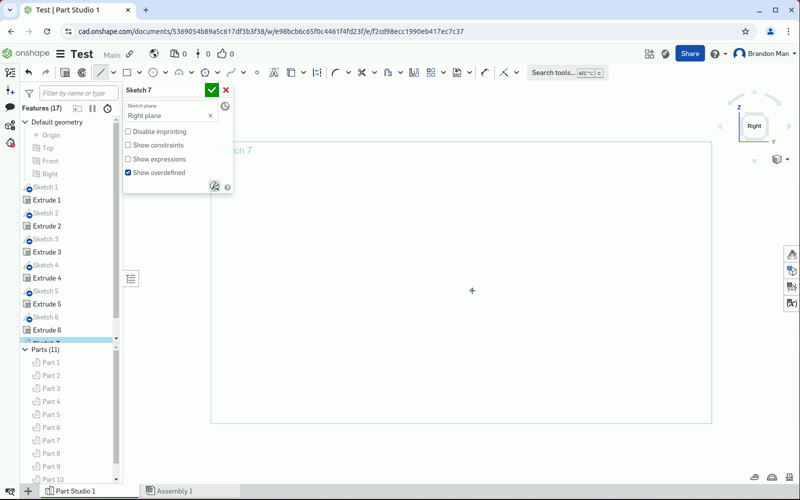
mouse_move(502, 290)
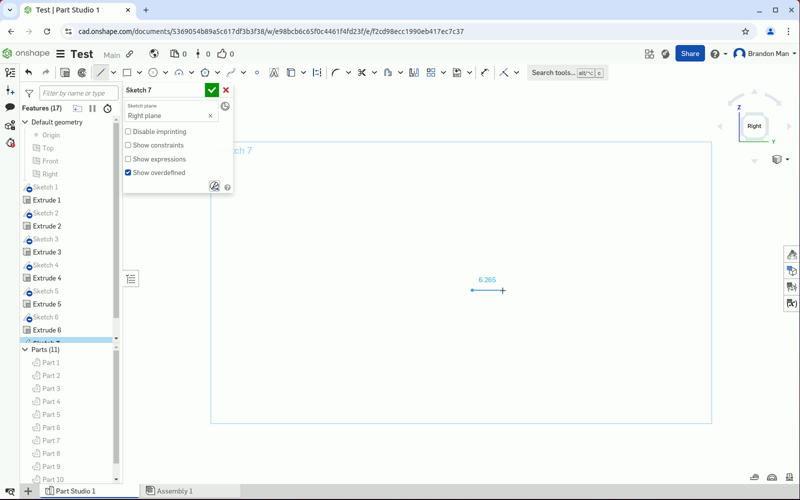
mouse_move(476, 282)
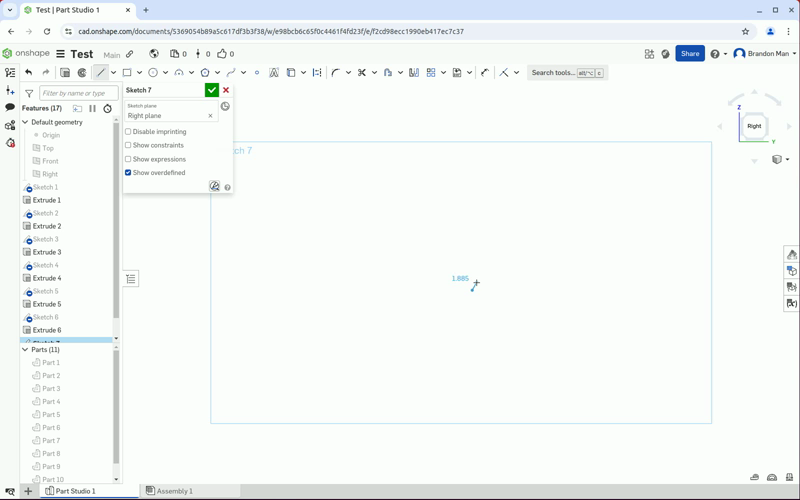
click(476, 282)
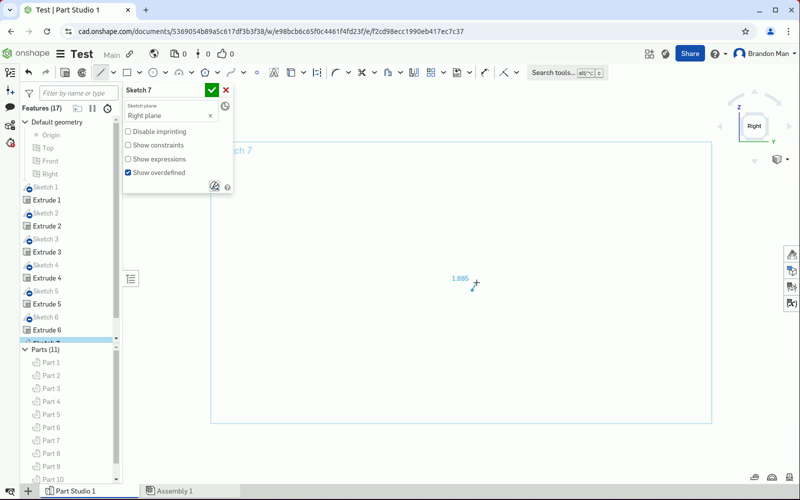
key_up(shift)
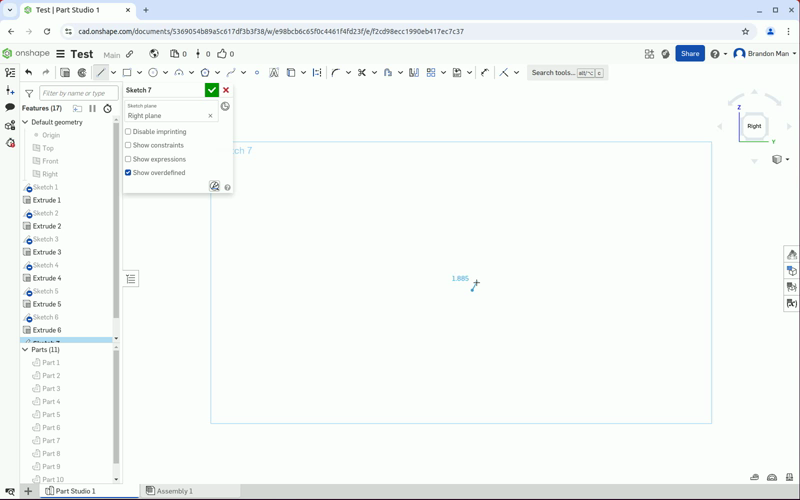
key_down(shift)
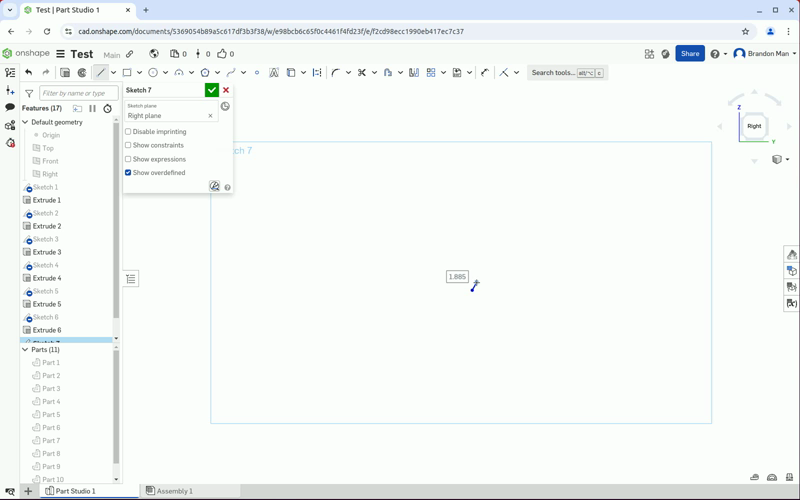
mouse_move(506, 282)
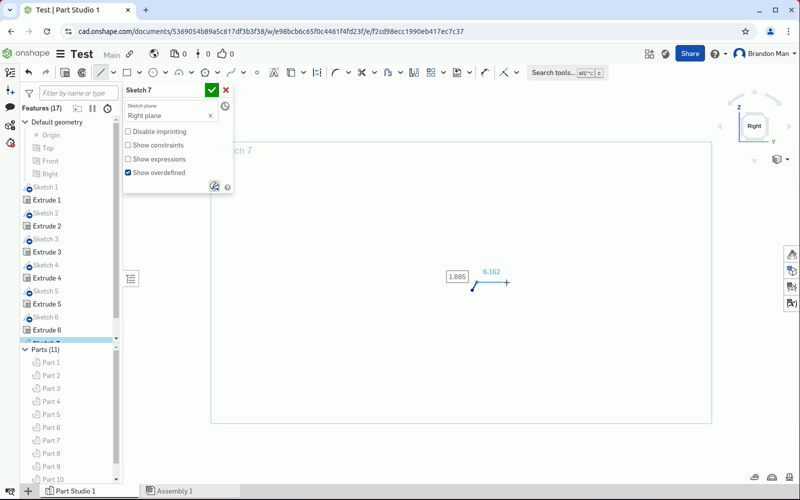
mouse_move(472, 274)
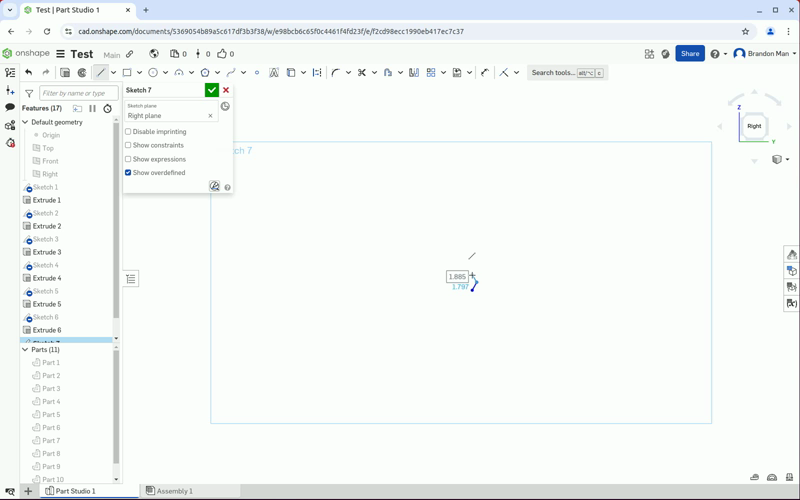
click(472, 274)
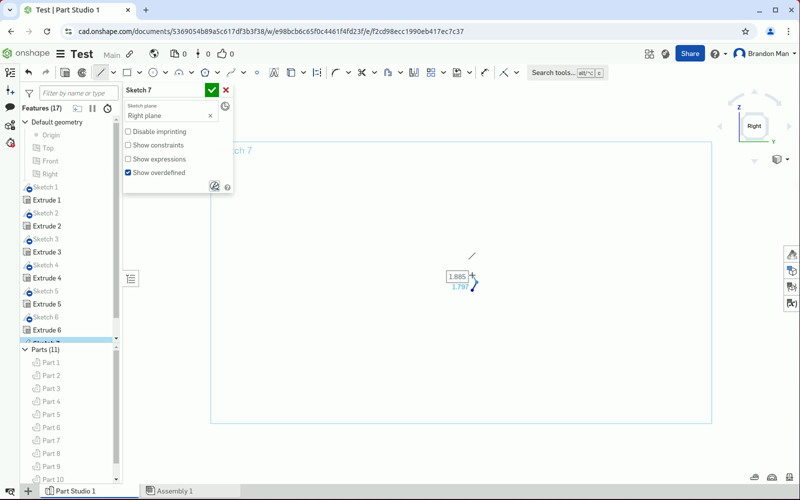
key_up(shift)
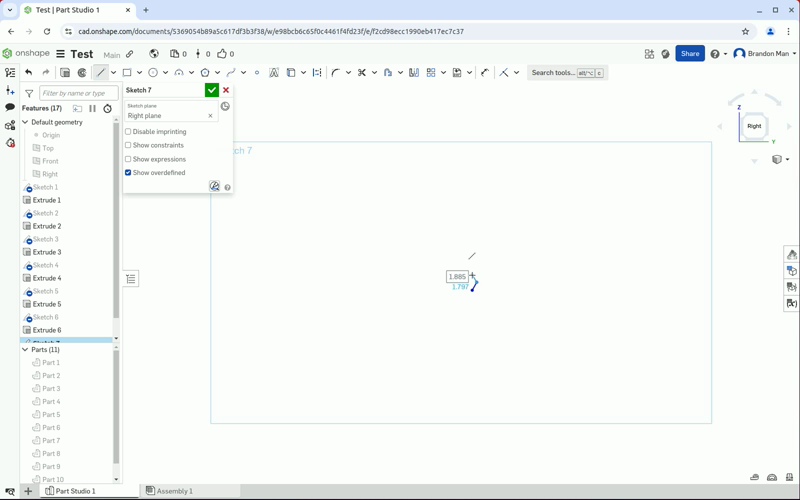
key(esc)
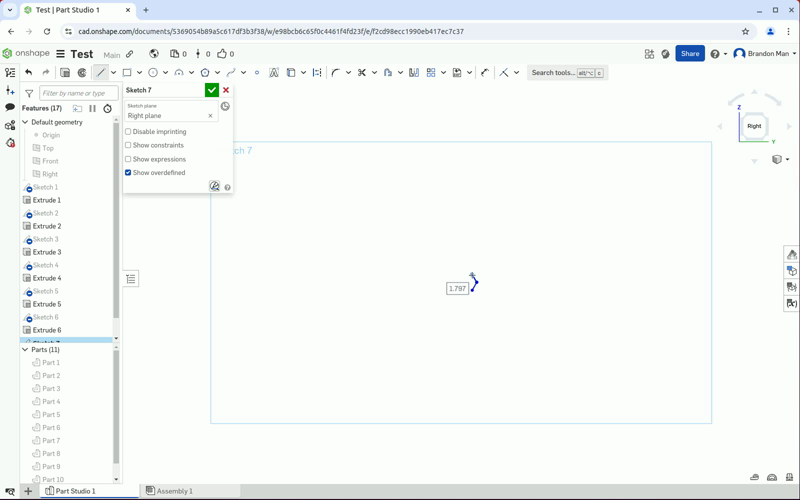
key(a)
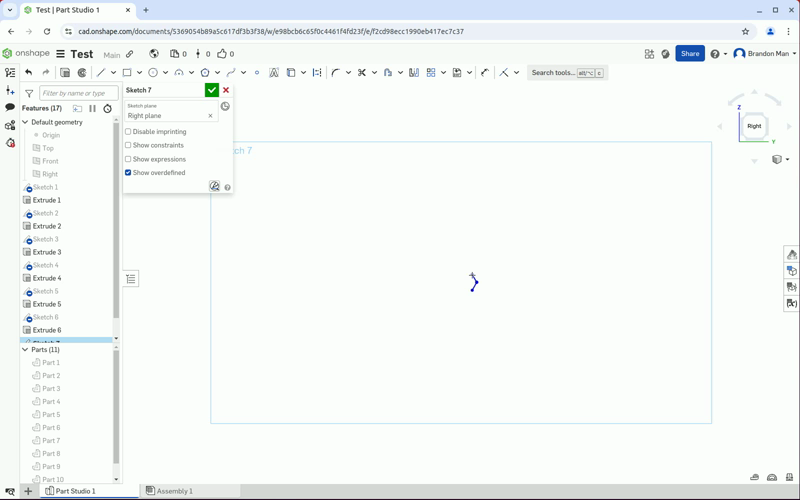
mouse_move(472, 274)
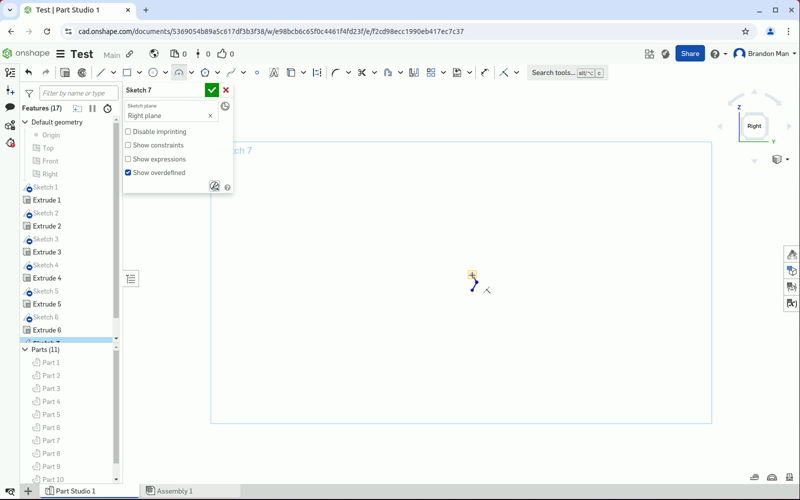
click(472, 274)
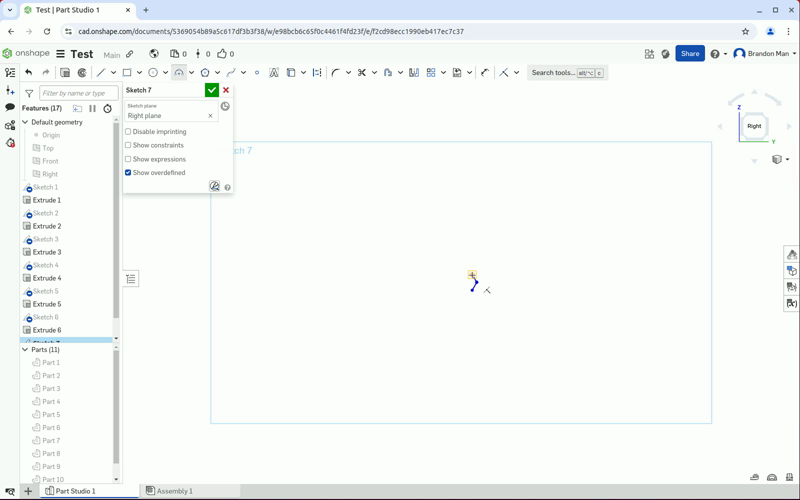
mouse_move(472, 290)
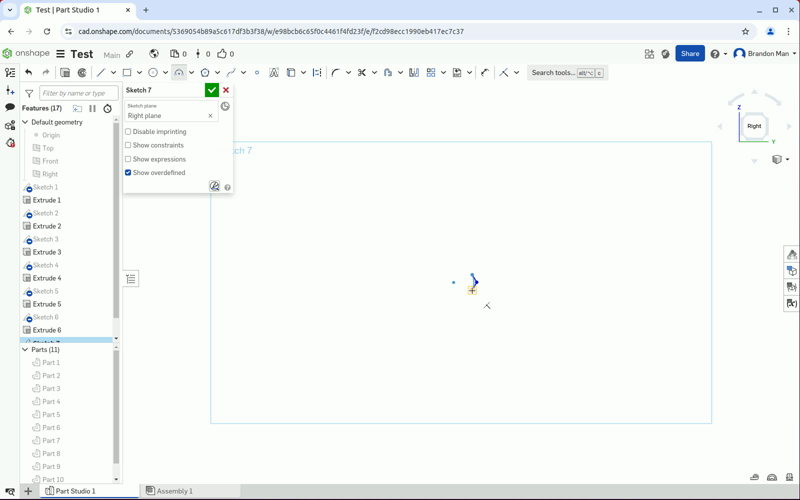
click(472, 290)
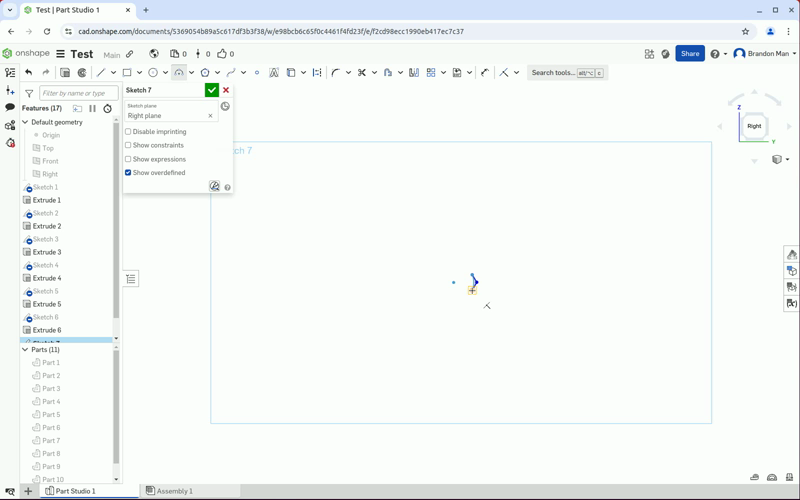
key_down(shift)
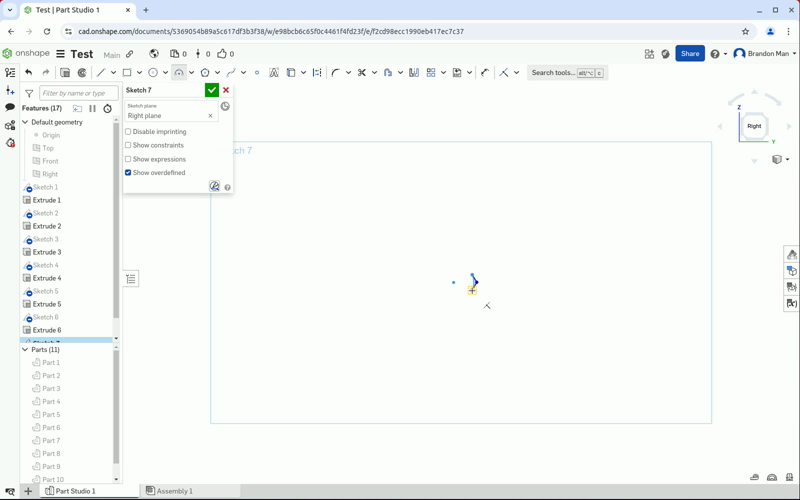
mouse_move(474, 282)
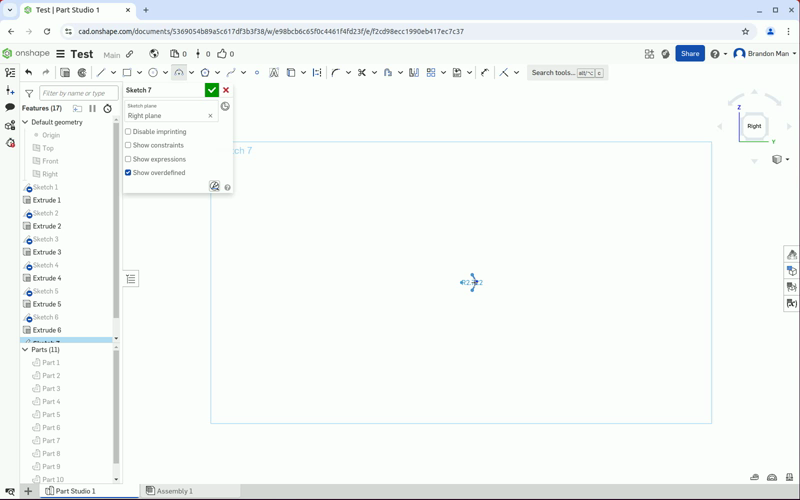
scroll(6)
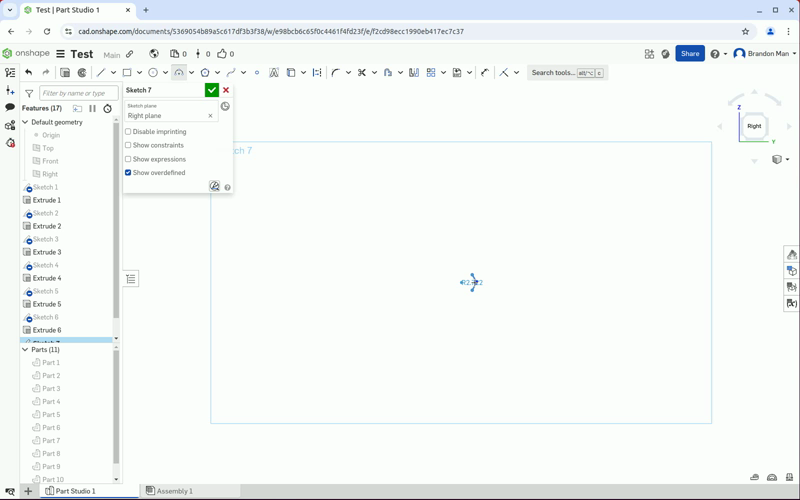
scroll(6)
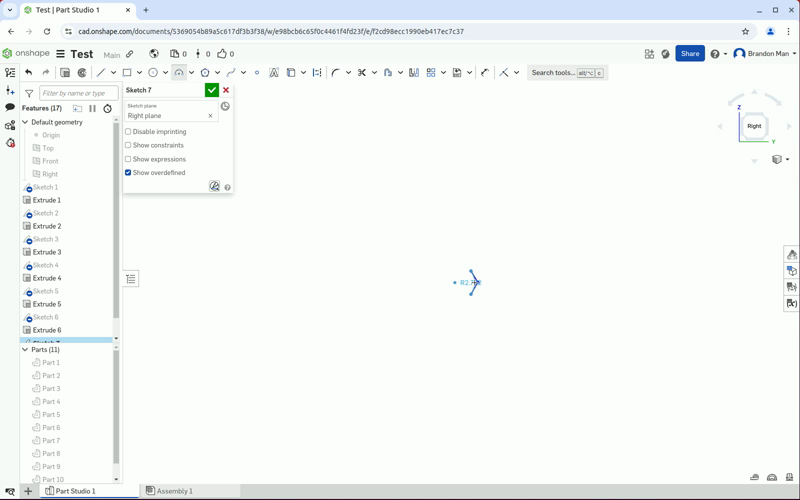
scroll(6)
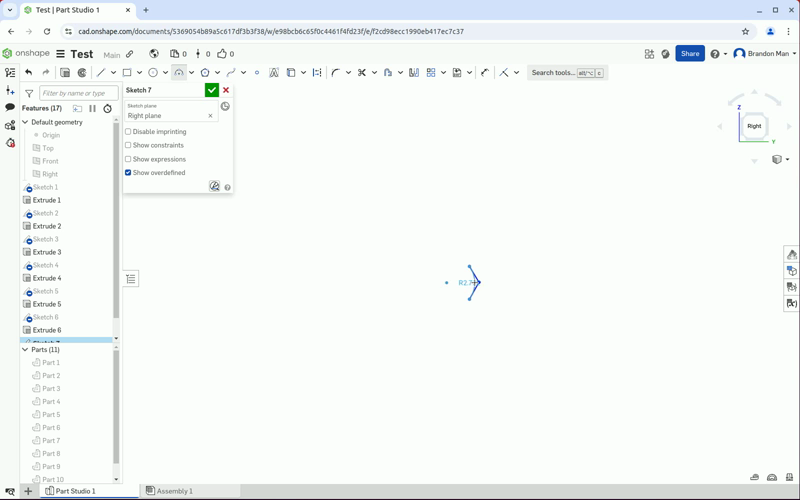
scroll(6)
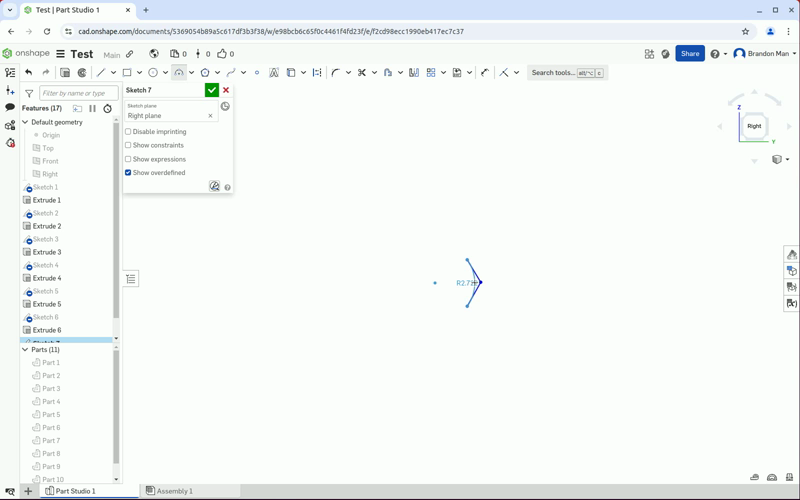
scroll(6)
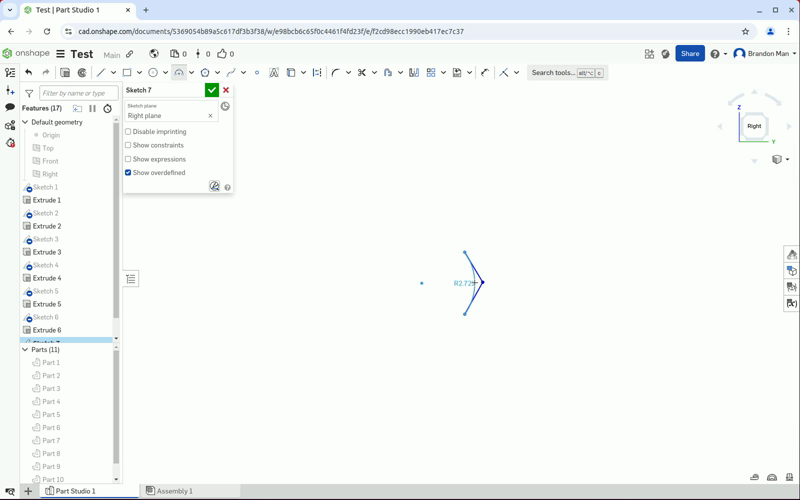
scroll(6)
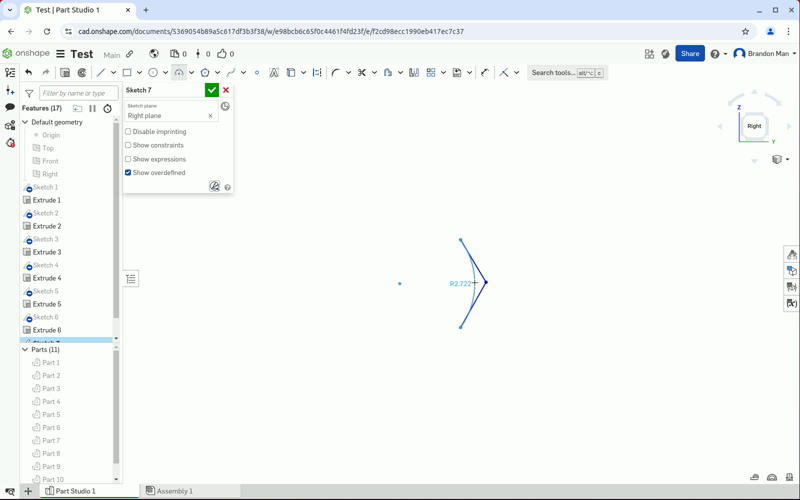
scroll(6)
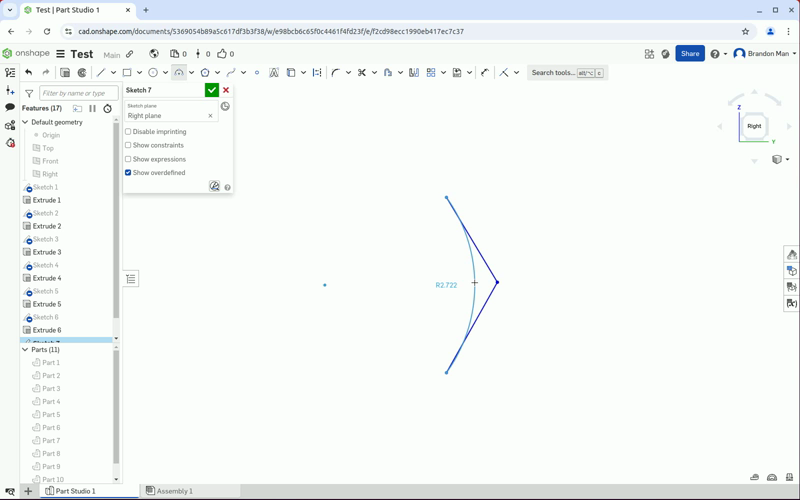
click(474, 282)
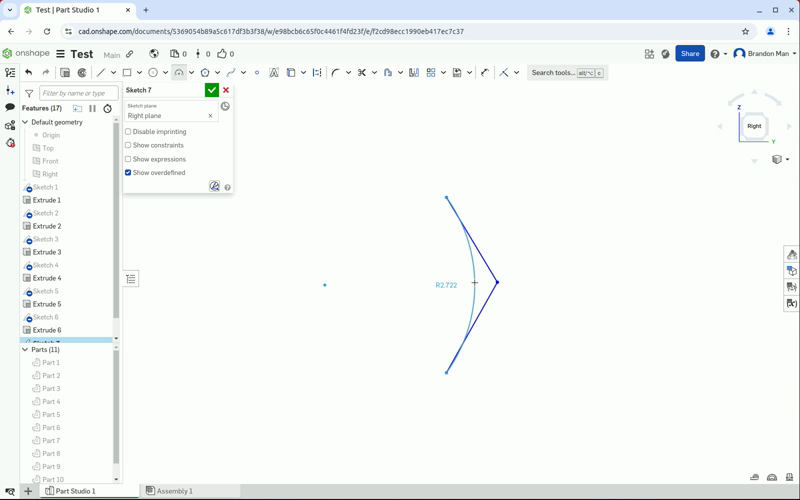
scroll(-6)
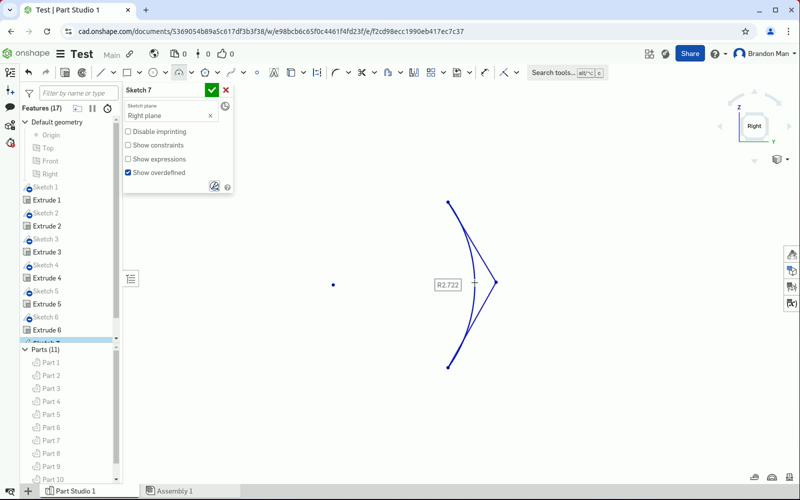
scroll(-6)
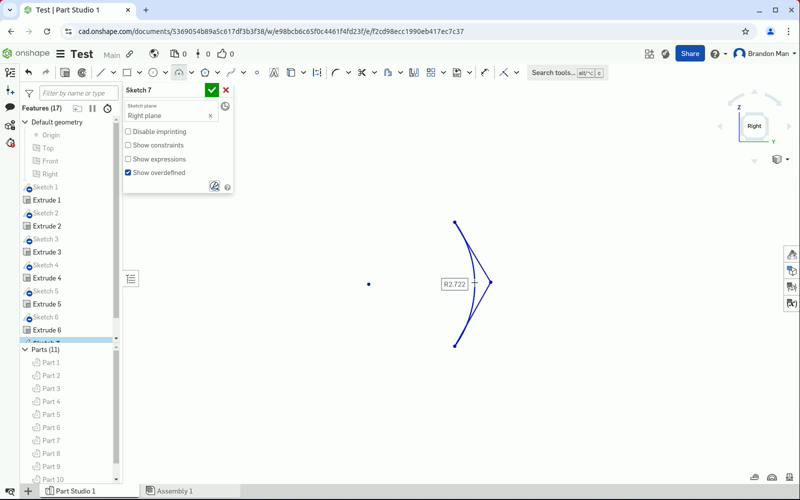
scroll(-6)
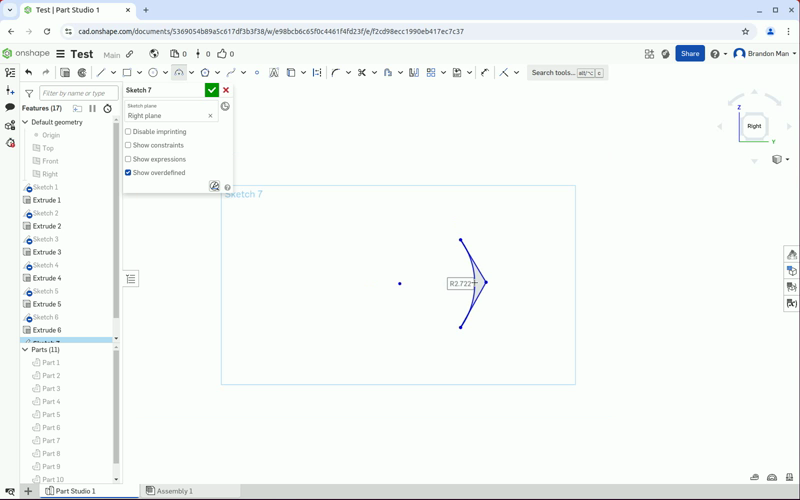
scroll(-6)
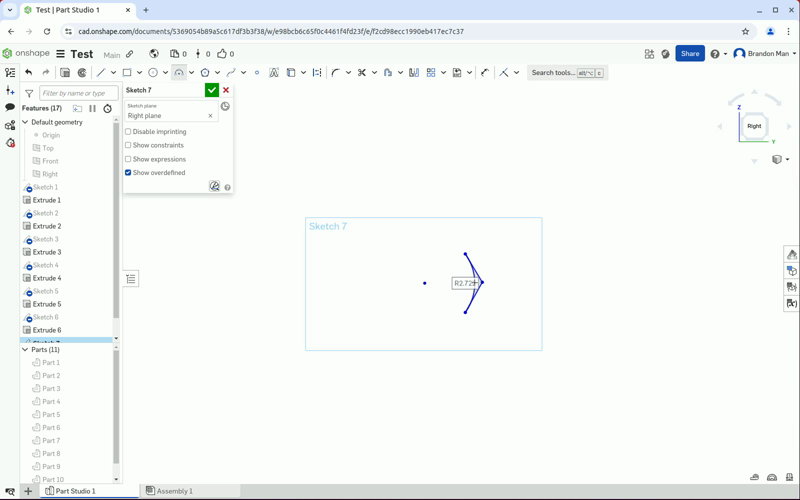
scroll(-6)
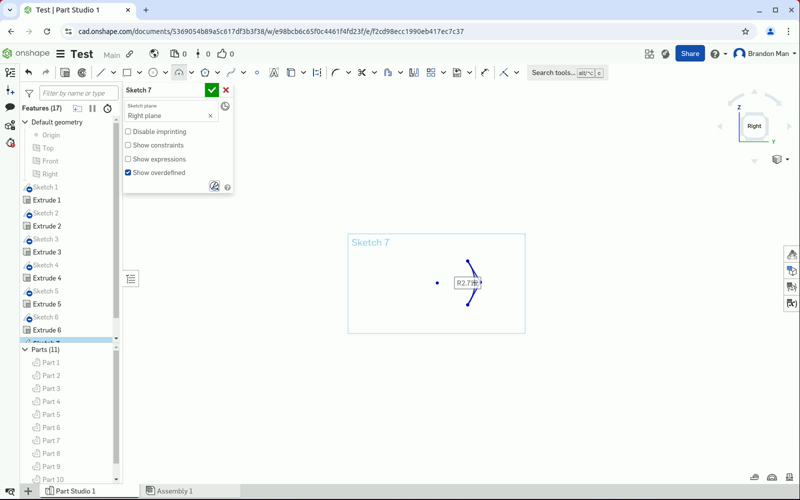
scroll(-6)
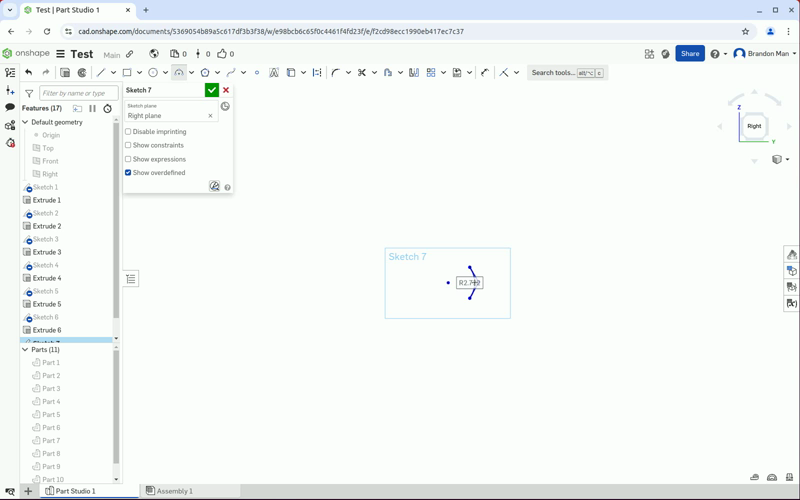
scroll(-6)
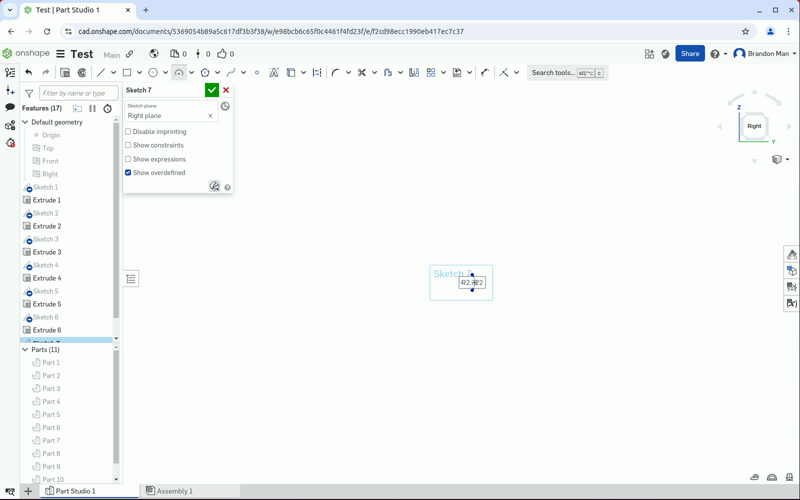
key_up(shift)
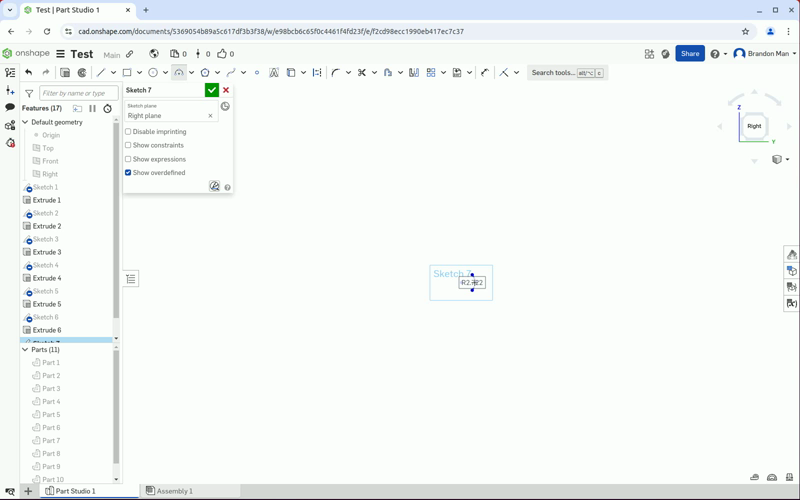
key(esc)
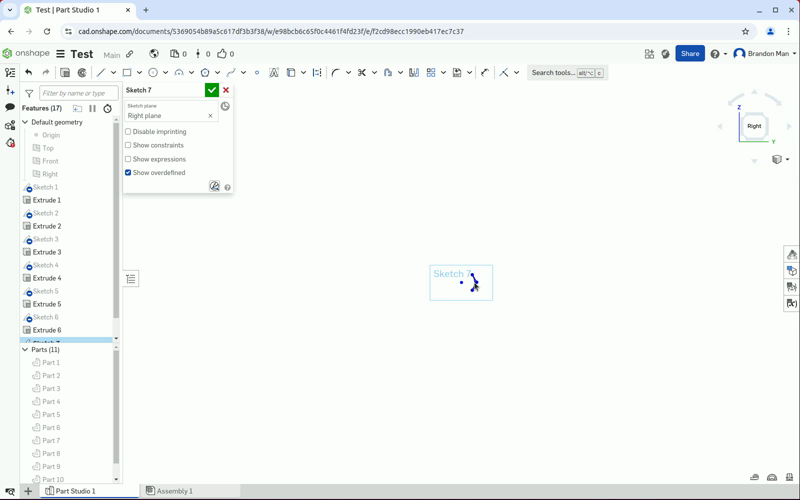
mouse_move(476, 281)
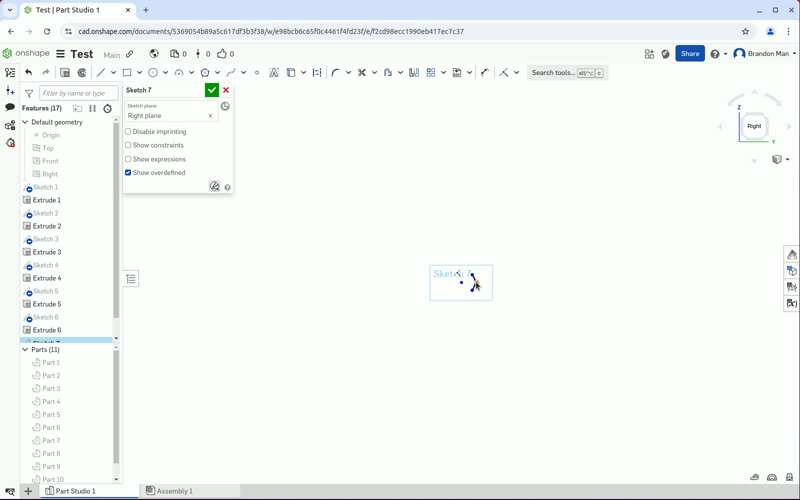
scroll(6)
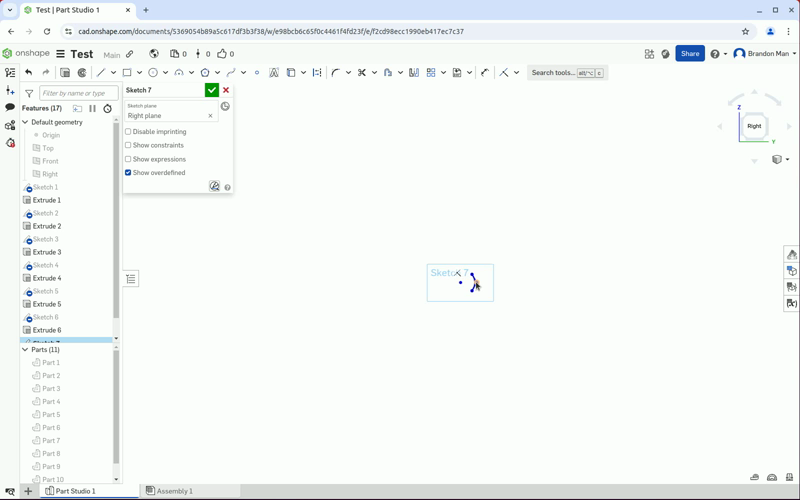
scroll(6)
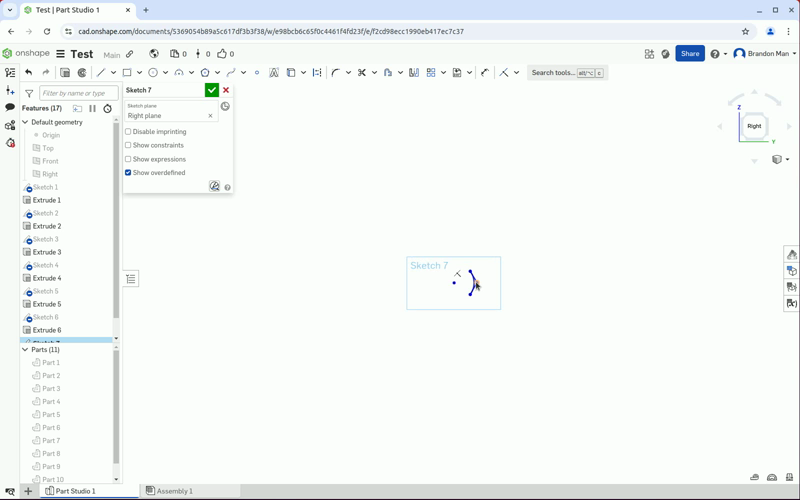
scroll(6)
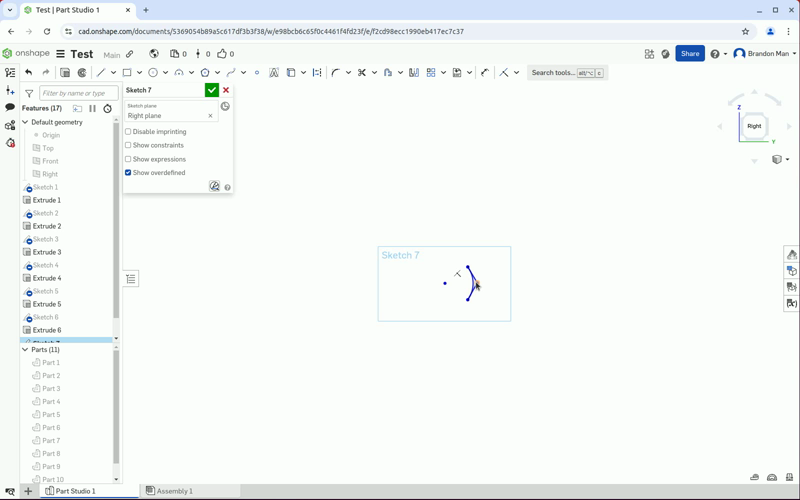
scroll(6)
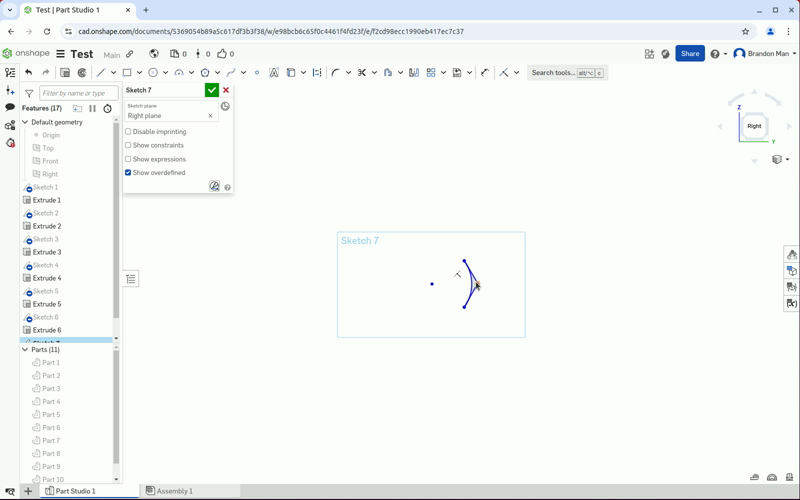
scroll(6)
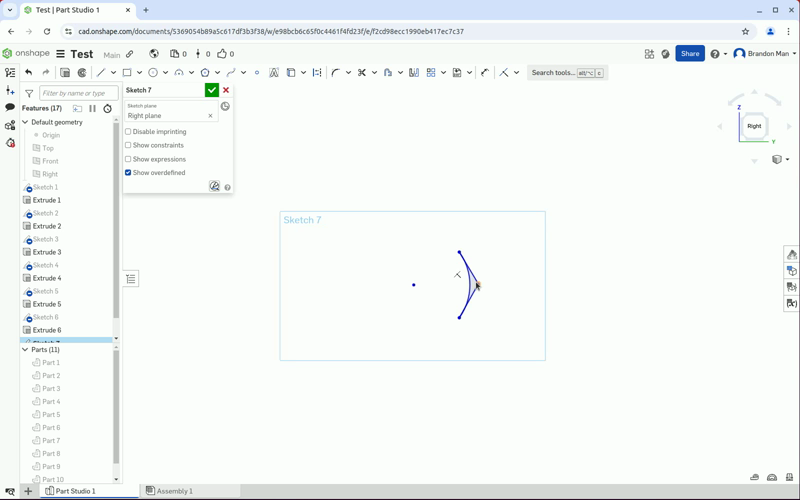
scroll(6)
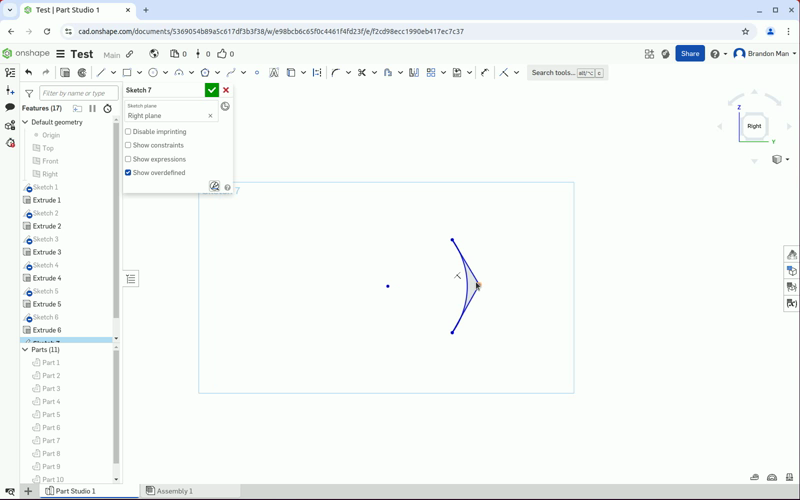
scroll(6)
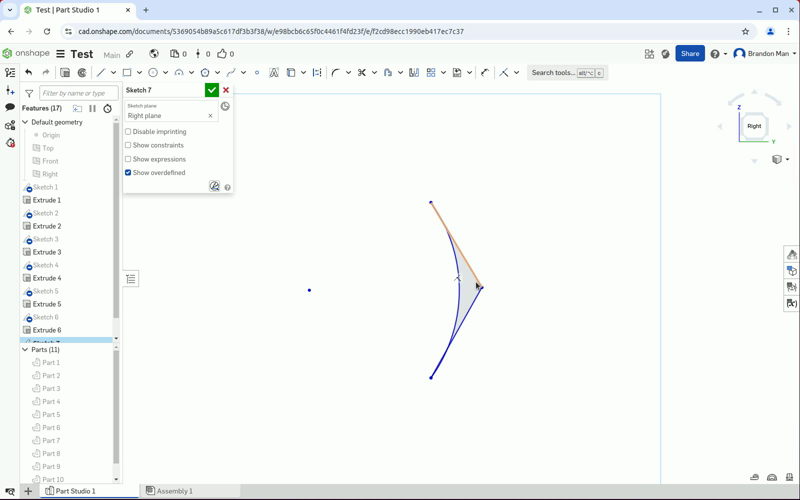
click(476, 281)
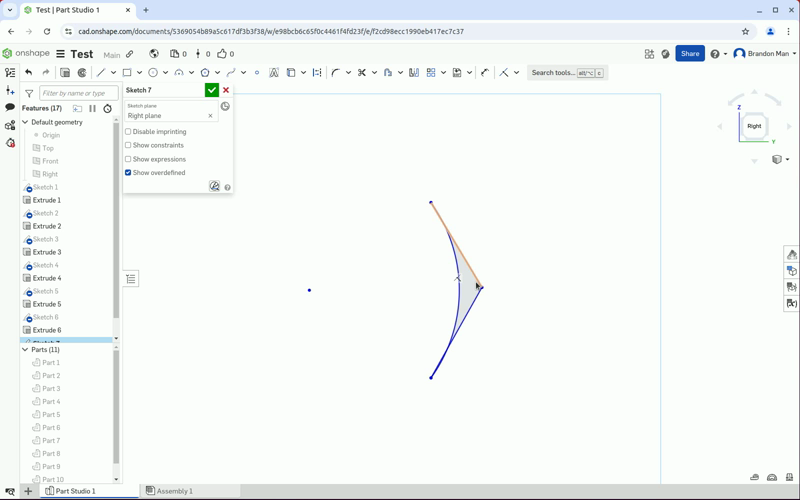
scroll(-6)
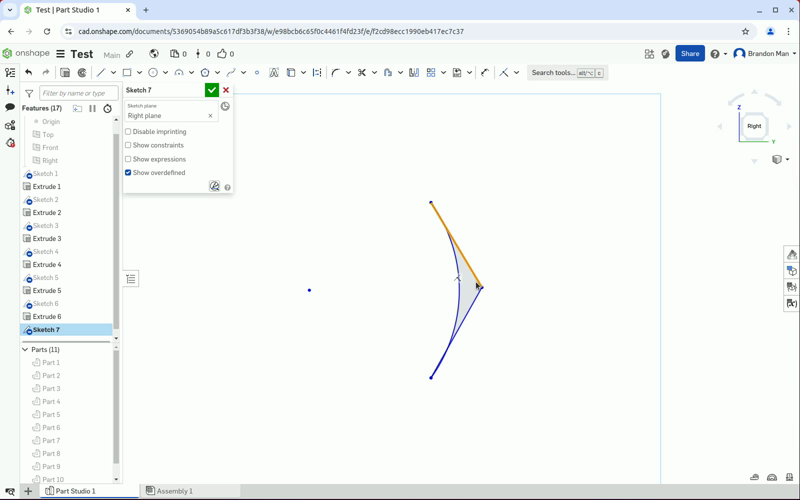
scroll(-6)
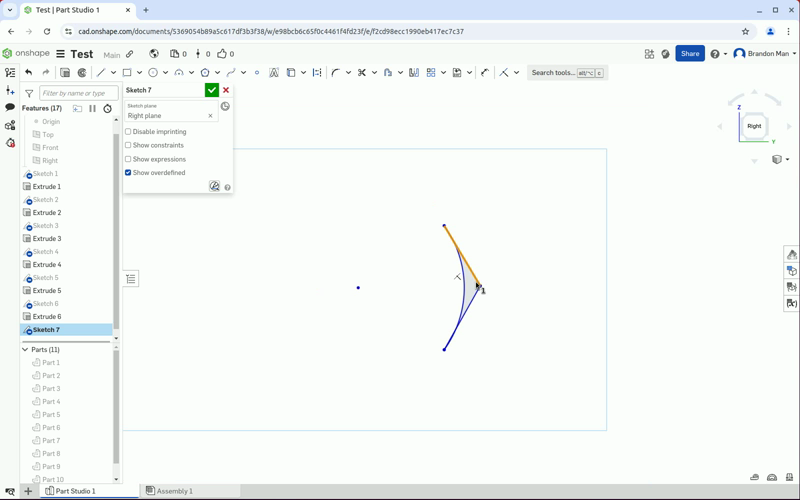
scroll(-6)
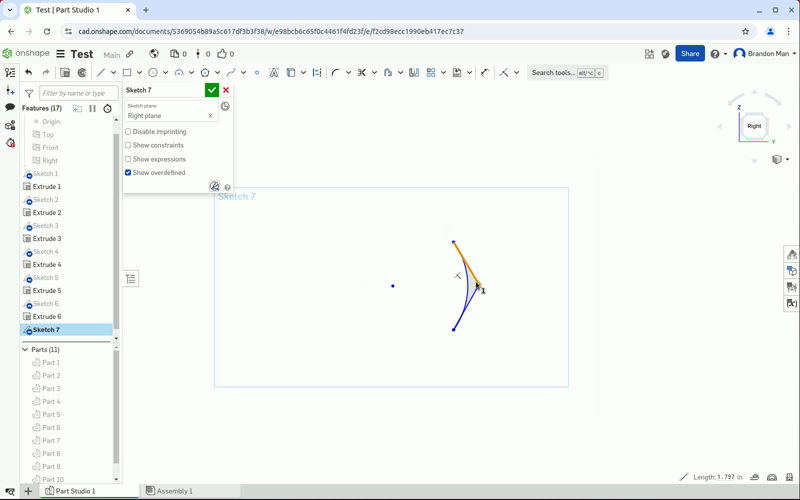
scroll(-6)
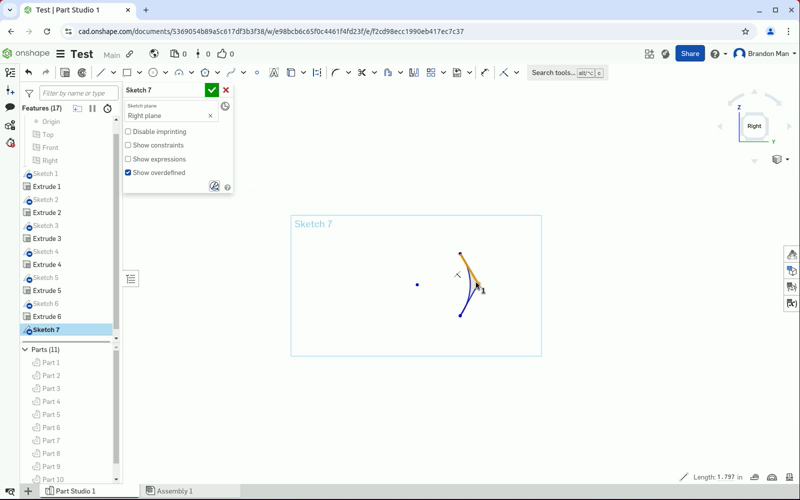
scroll(-6)
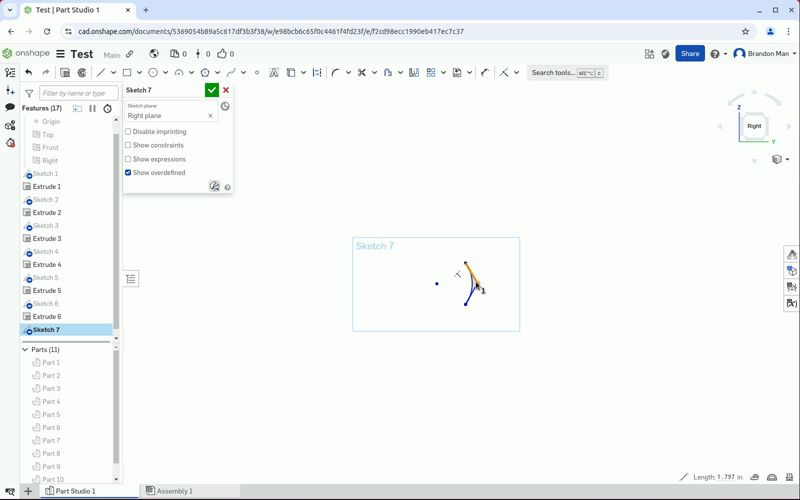
scroll(-6)
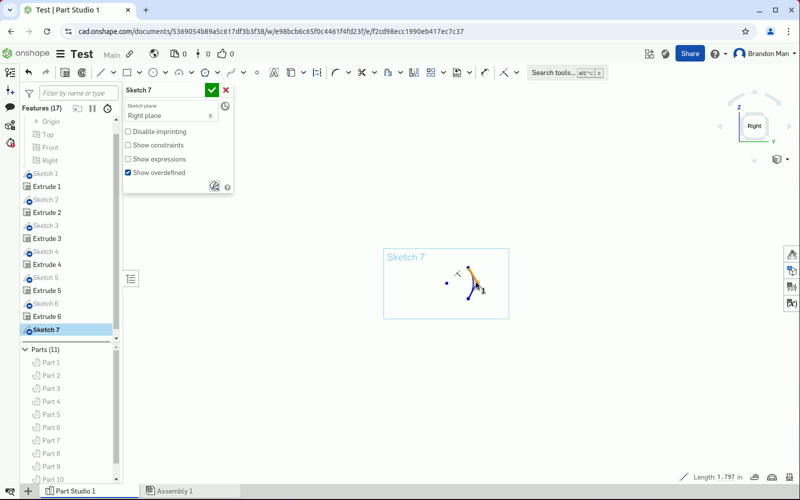
scroll(-6)
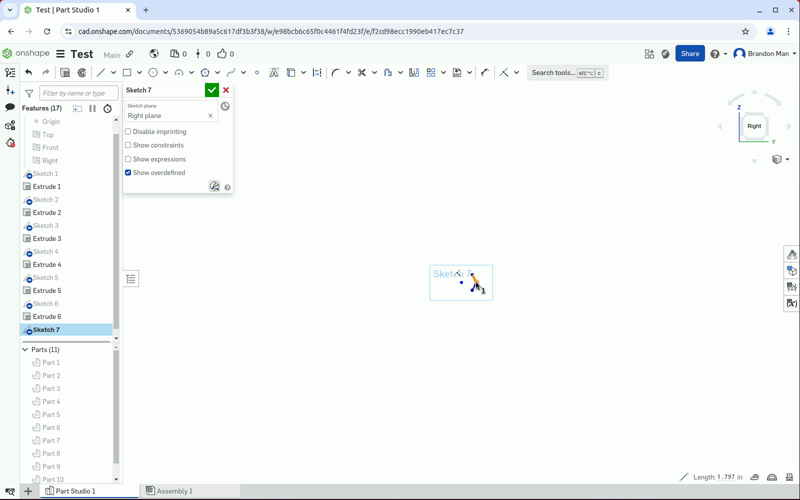
mouse_move(69, 352)
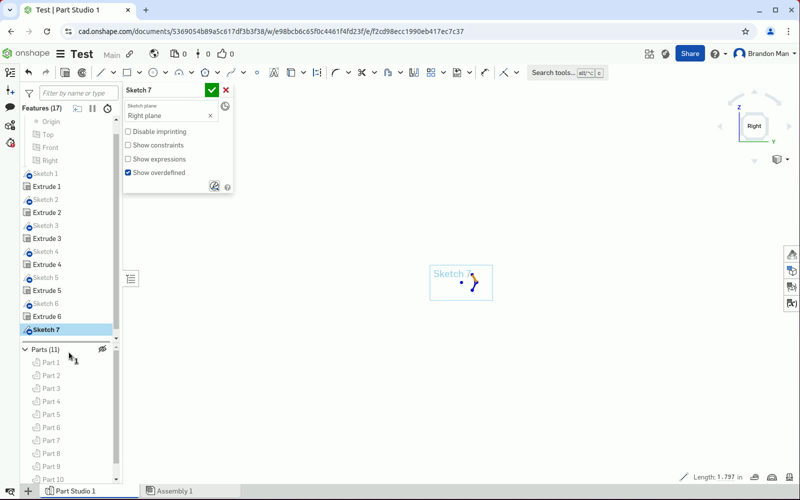
key(shift+y)
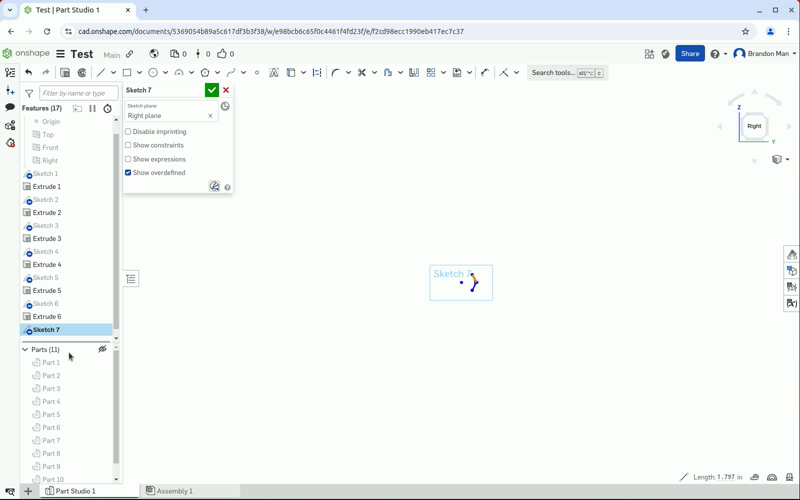
key(shift+e)
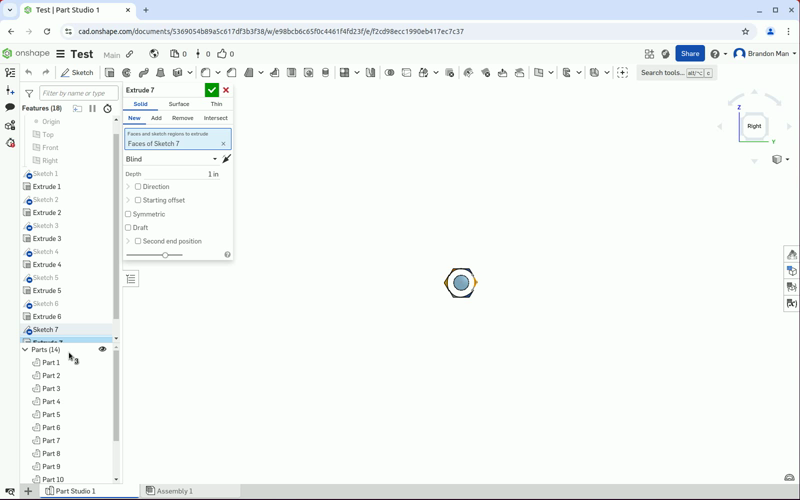
mouse_move(143, 106)
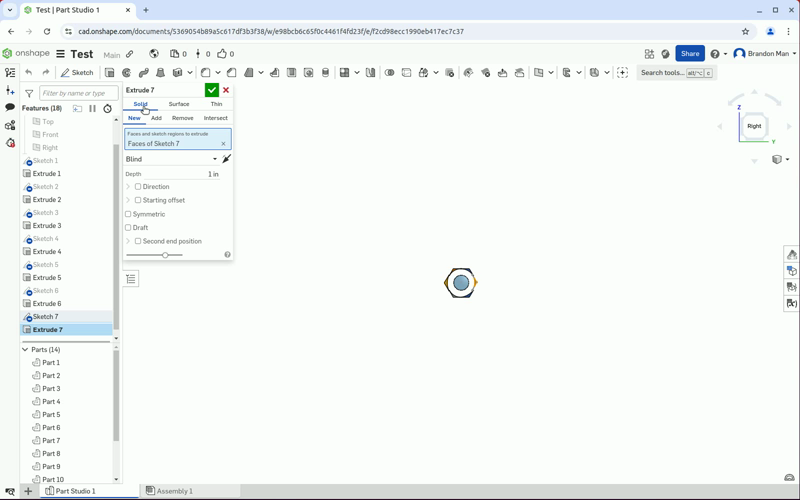
click(143, 106)
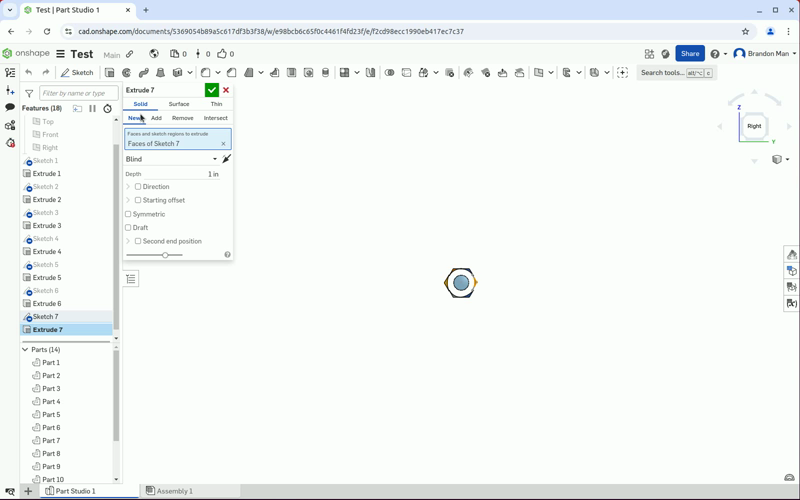
mouse_move(137, 120)
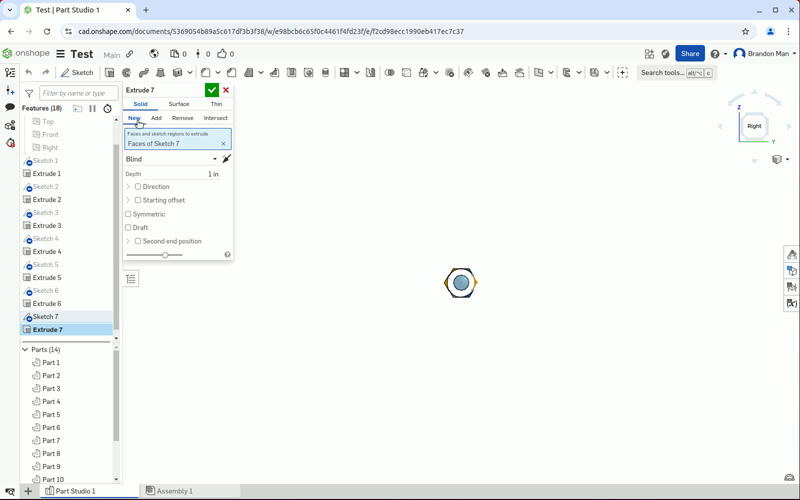
click(137, 120)
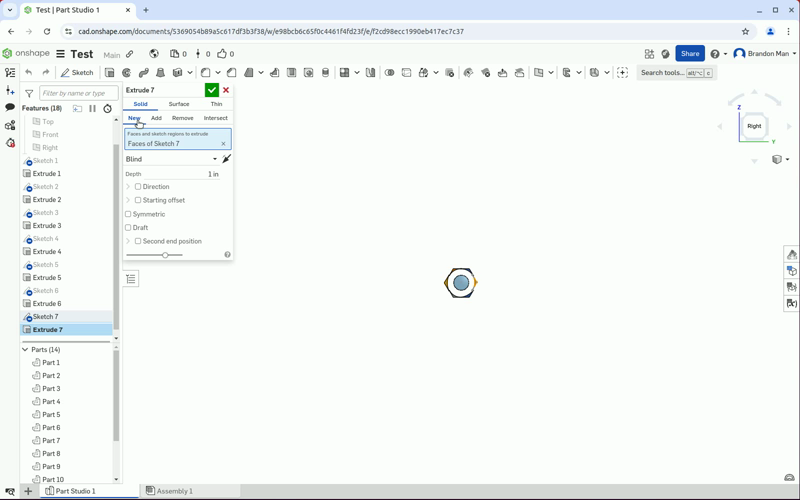
key(tab, 4)
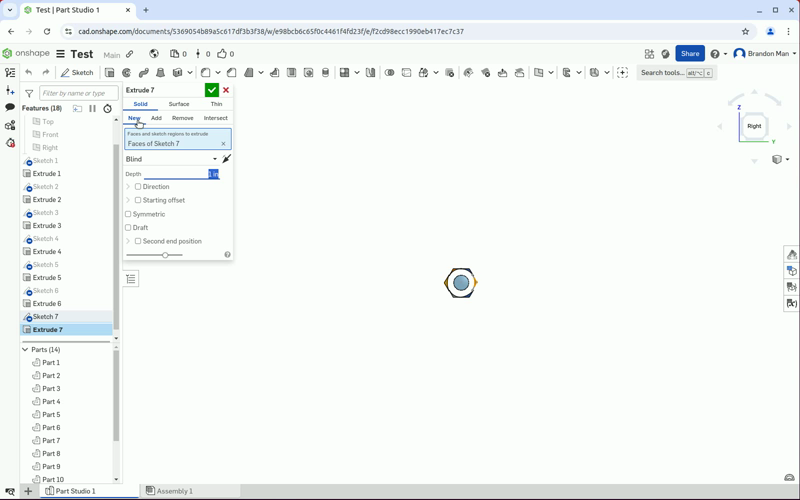
text(-1.444)
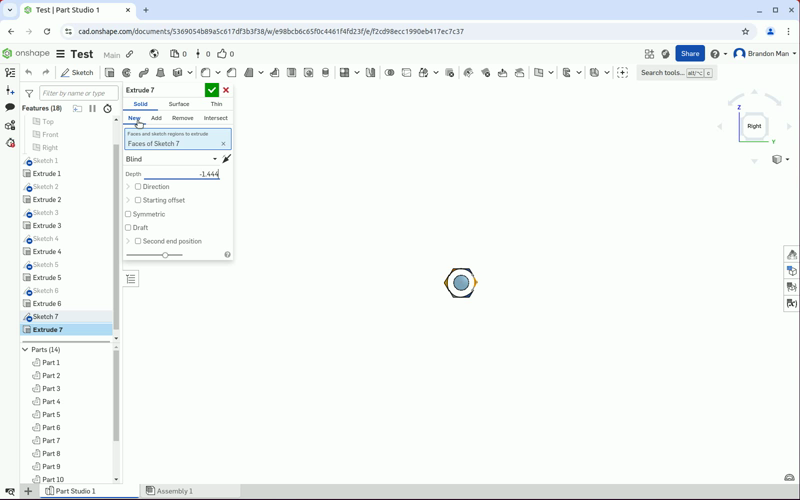
key(enter)
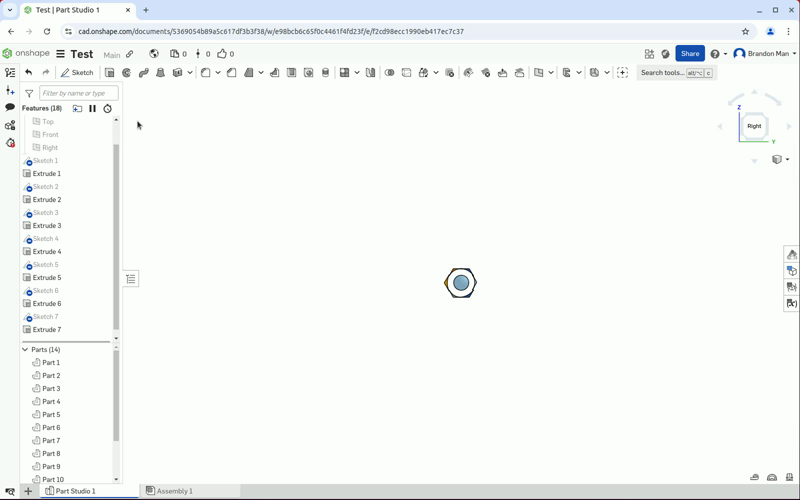
key(shift+h)
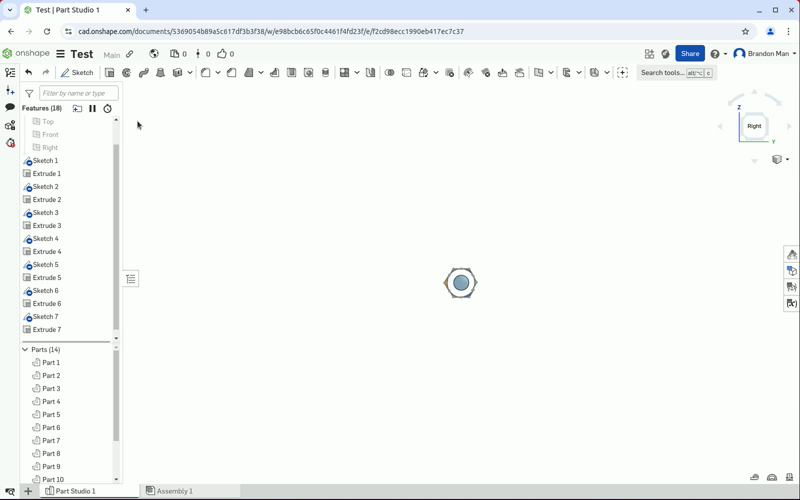
key(shift+h)
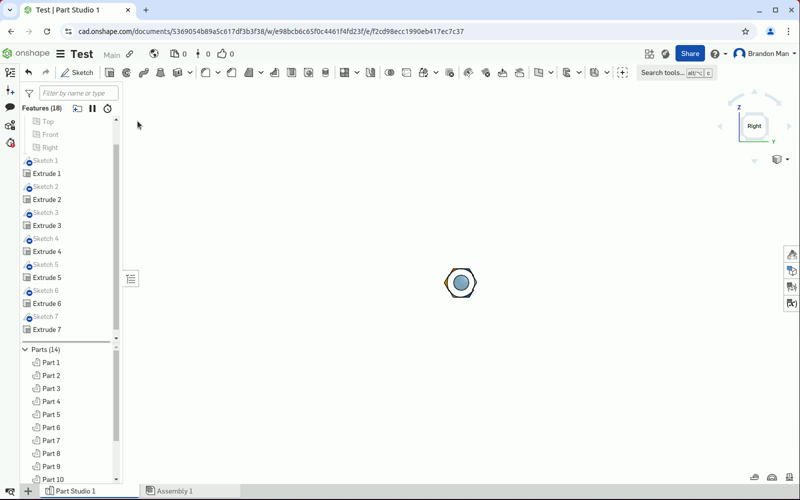
mouse_move(69, 163)
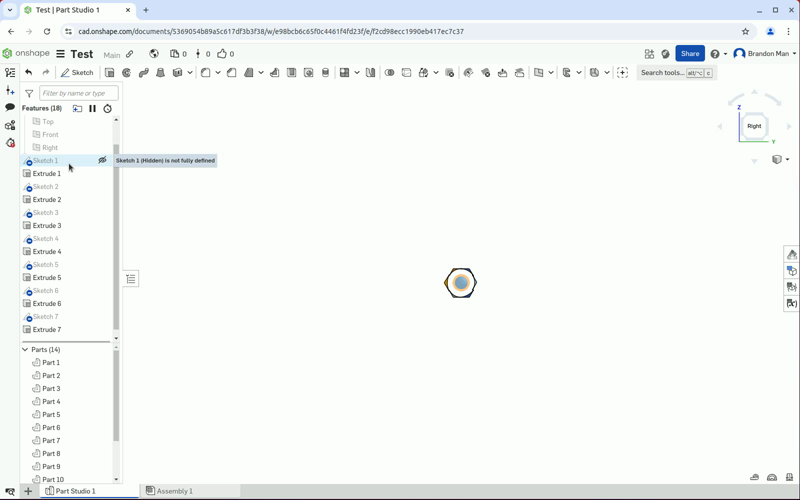
click(69, 163)
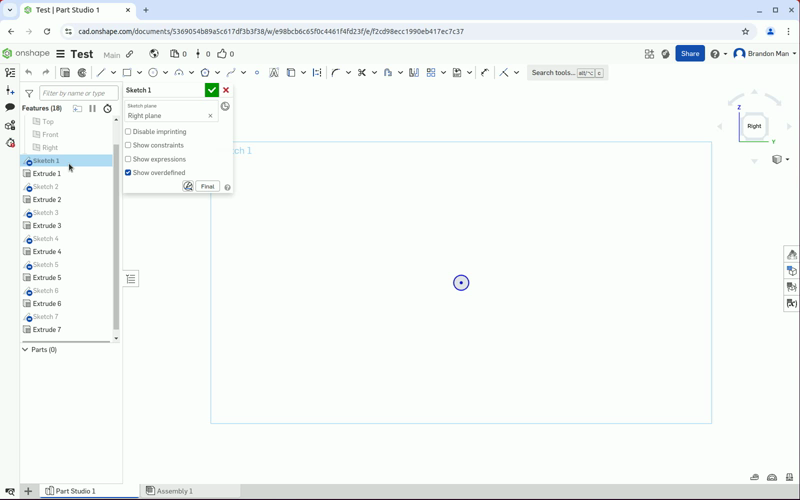
mouse_move(229, 92)
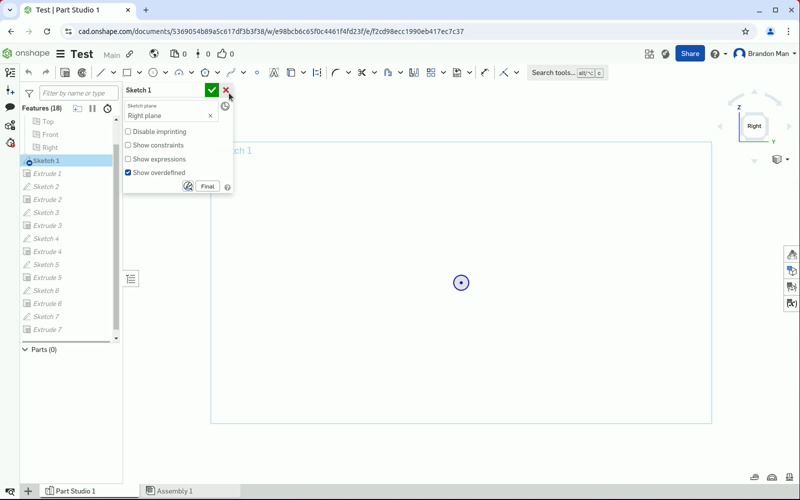
click(229, 92)
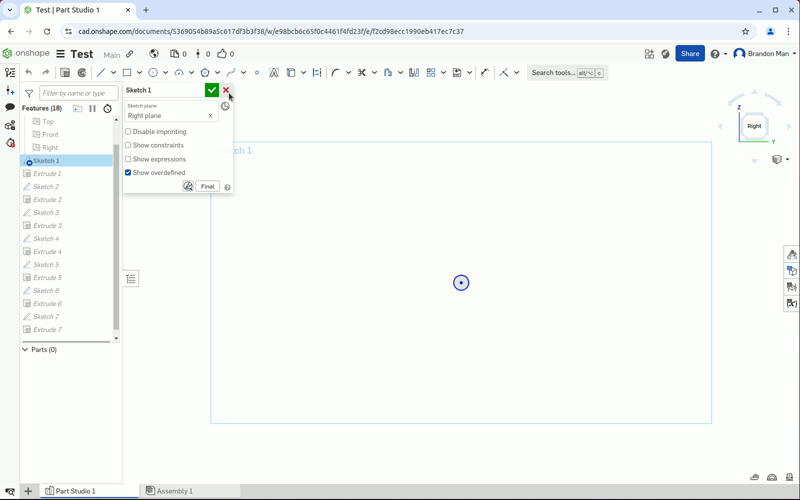
key(shift+s)
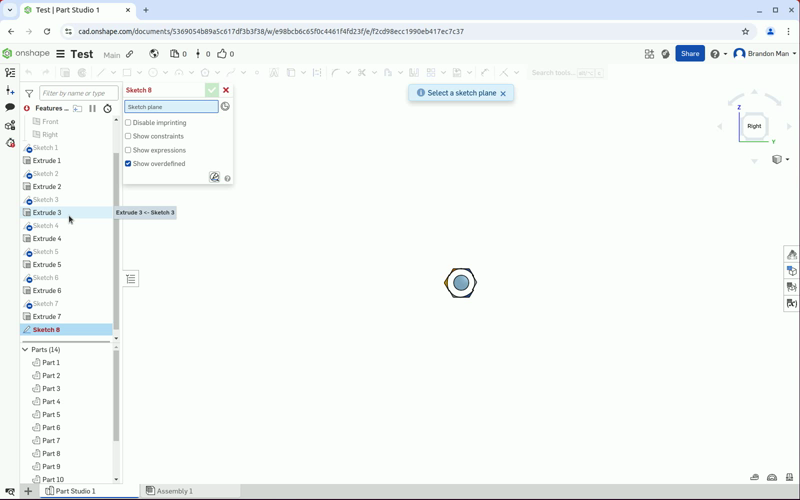
scroll(3)
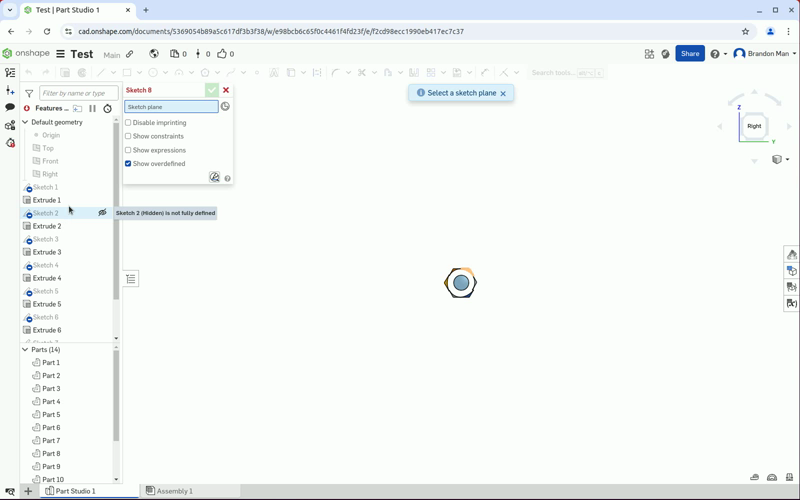
mouse_move(69, 176)
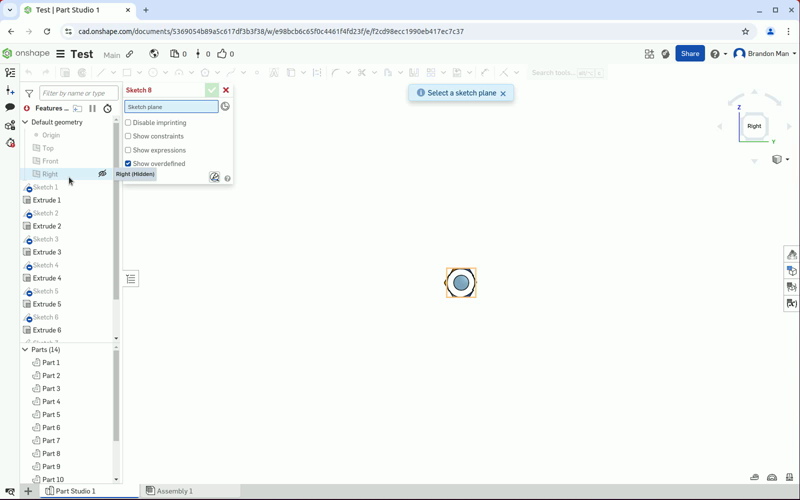
click(69, 176)
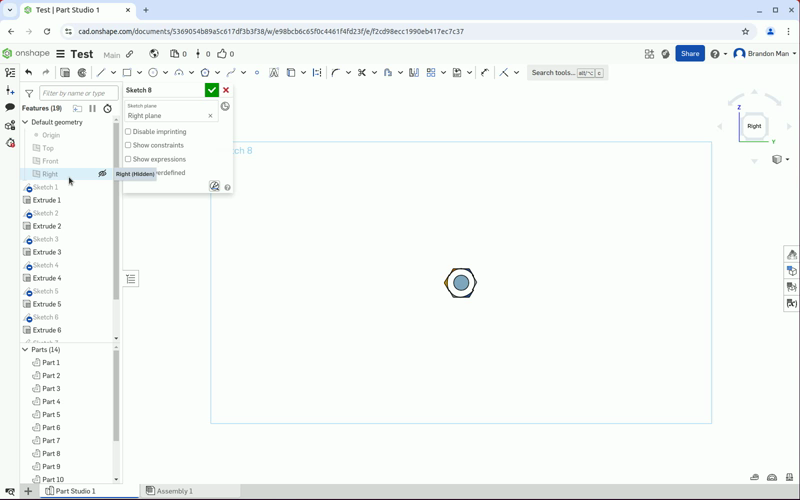
mouse_move(69, 352)
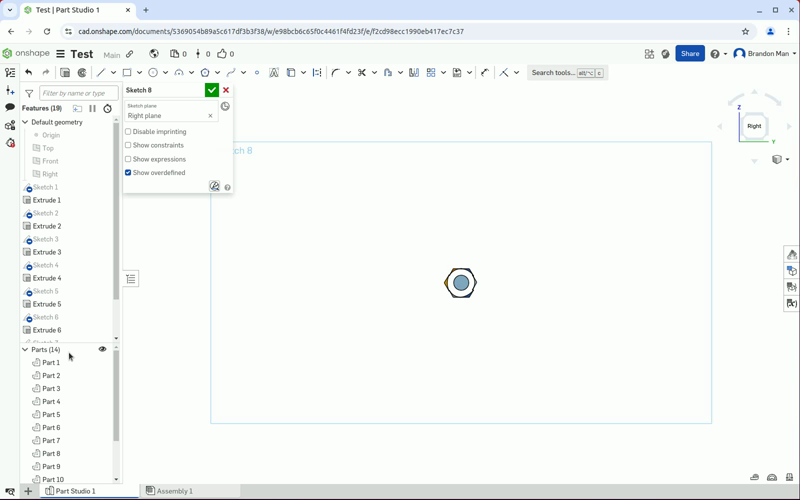
key(y)
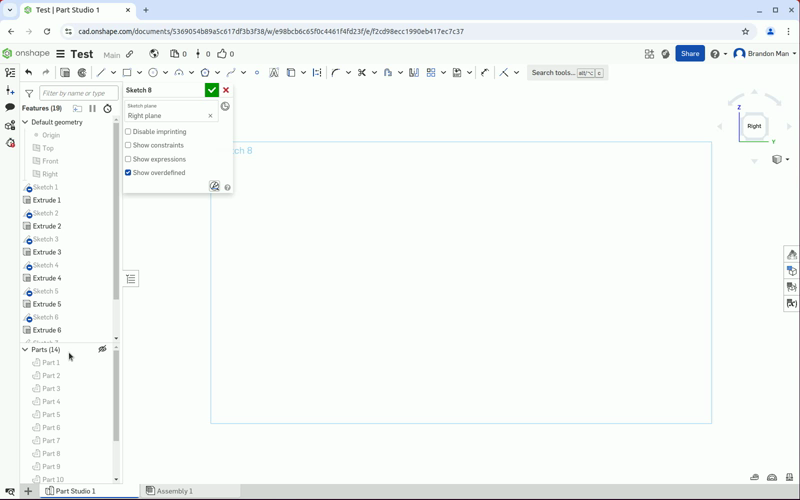
key(c)
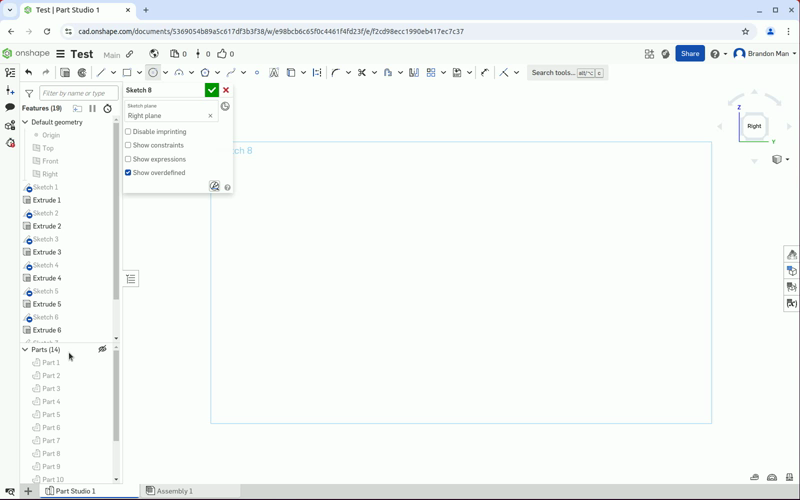
key_down(shift)
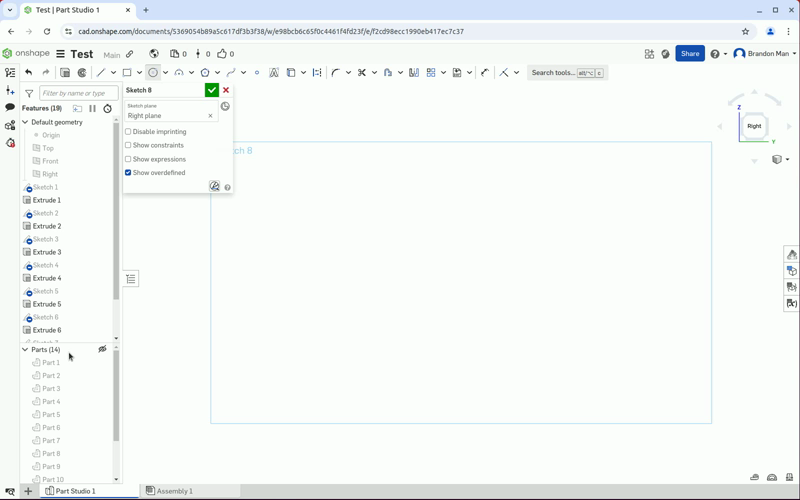
mouse_move(461, 282)
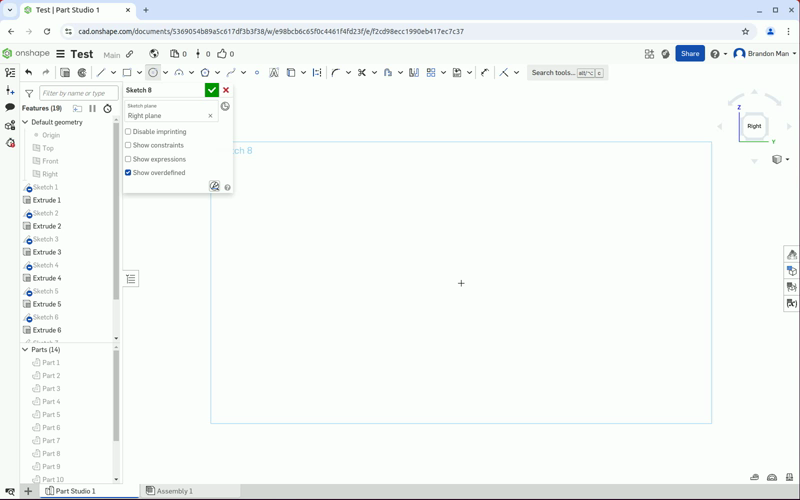
click(461, 282)
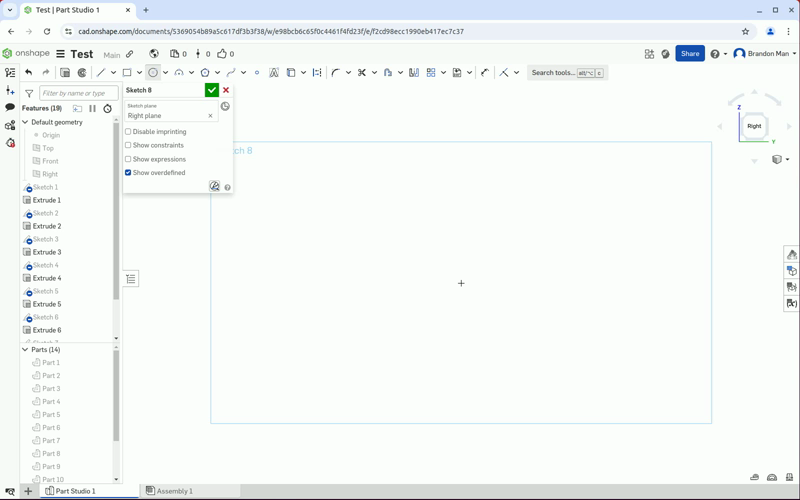
key_up(shift)
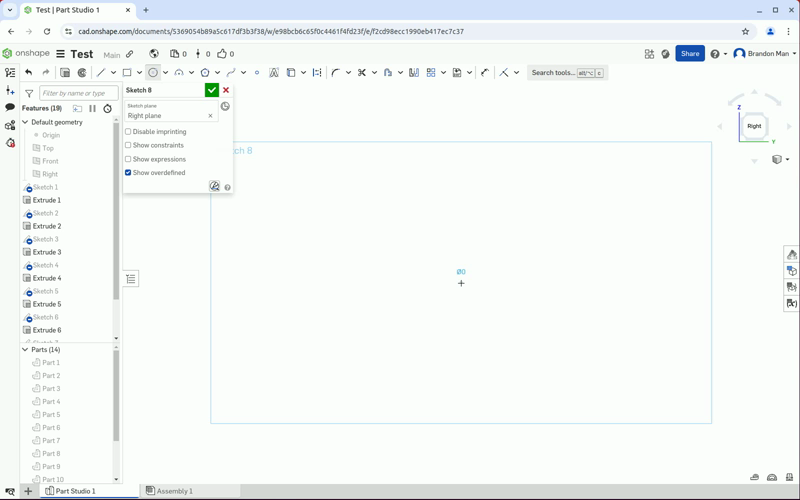
mouse_move(476, 282)
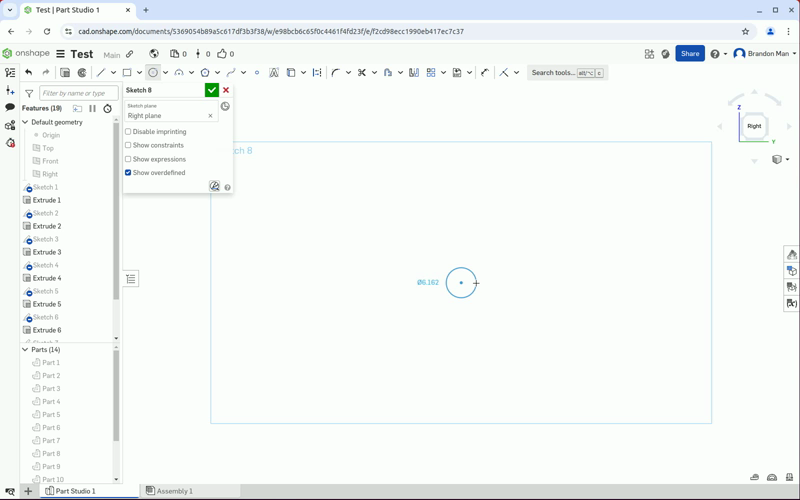
click(476, 282)
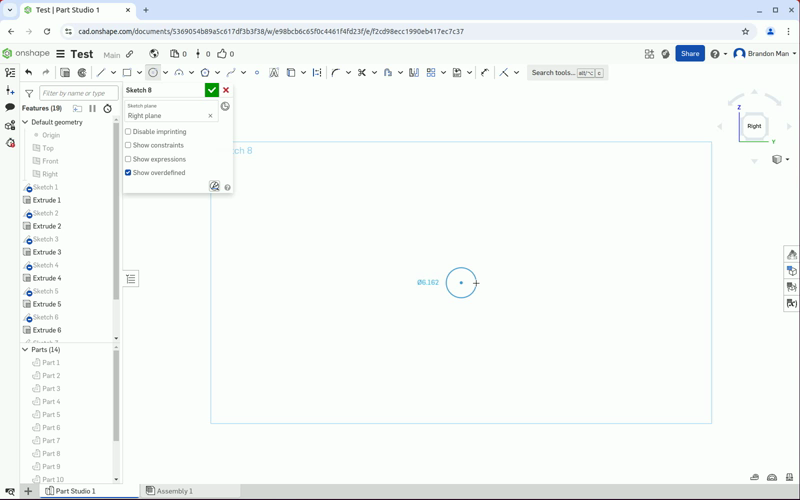
key(esc)
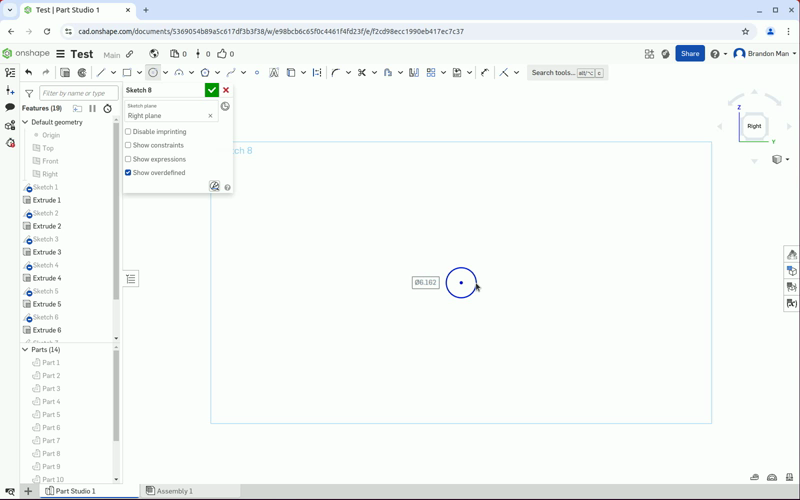
mouse_move(469, 293)
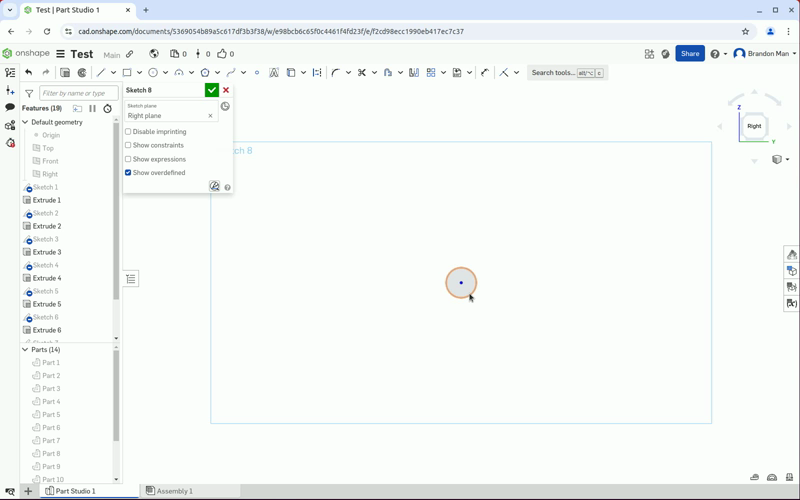
scroll(6)
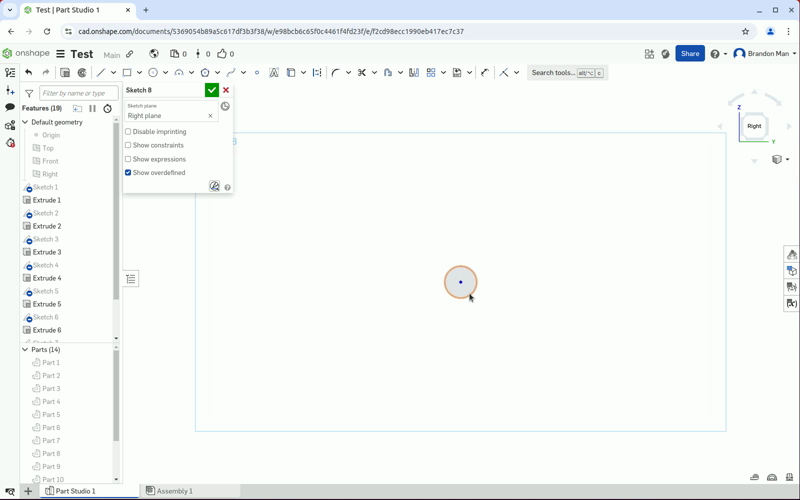
scroll(6)
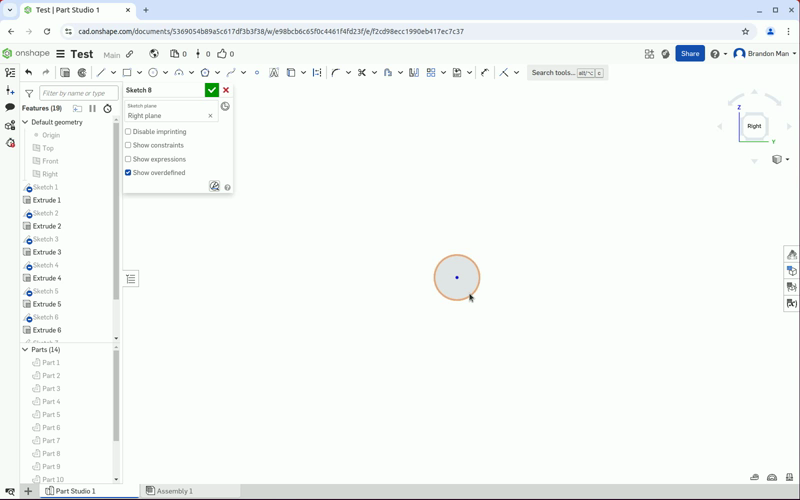
scroll(6)
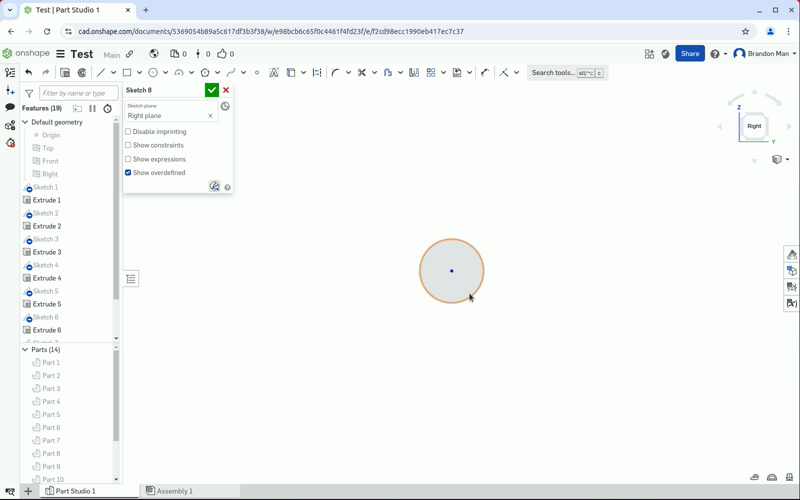
scroll(6)
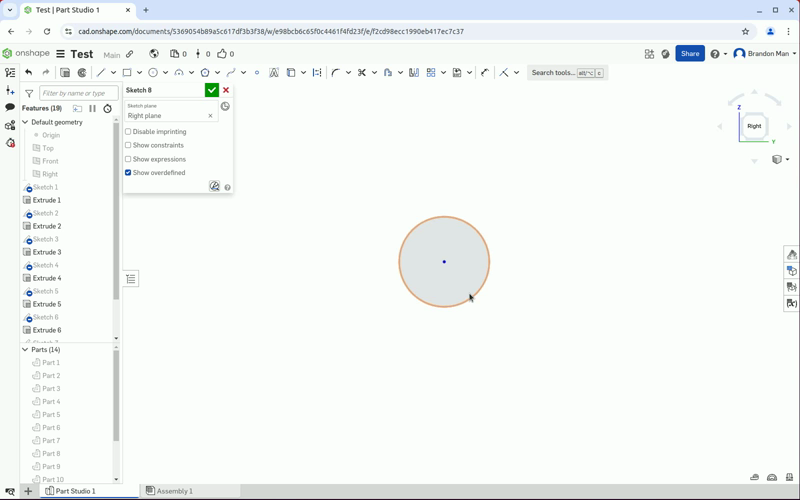
scroll(6)
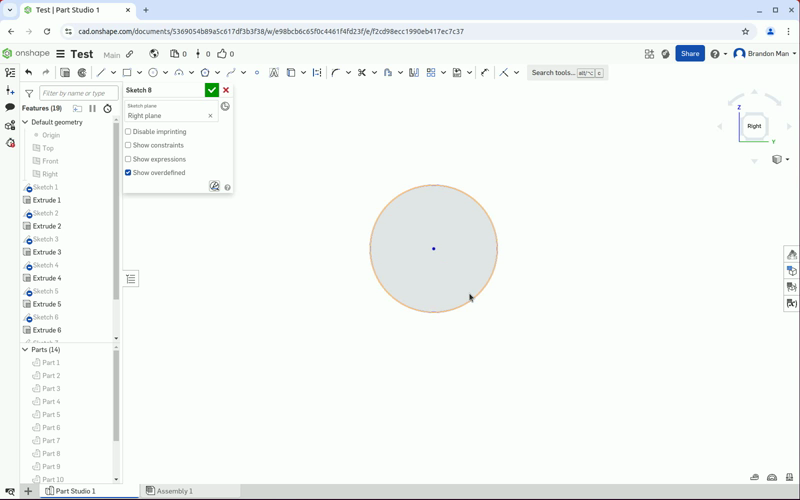
scroll(6)
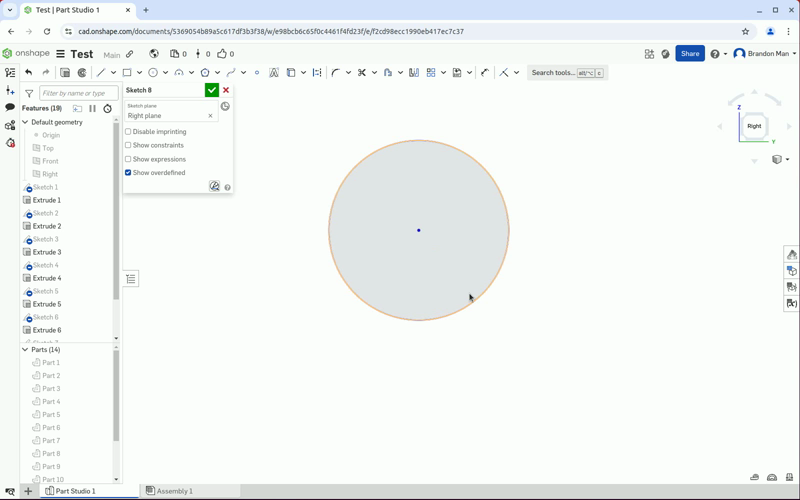
scroll(6)
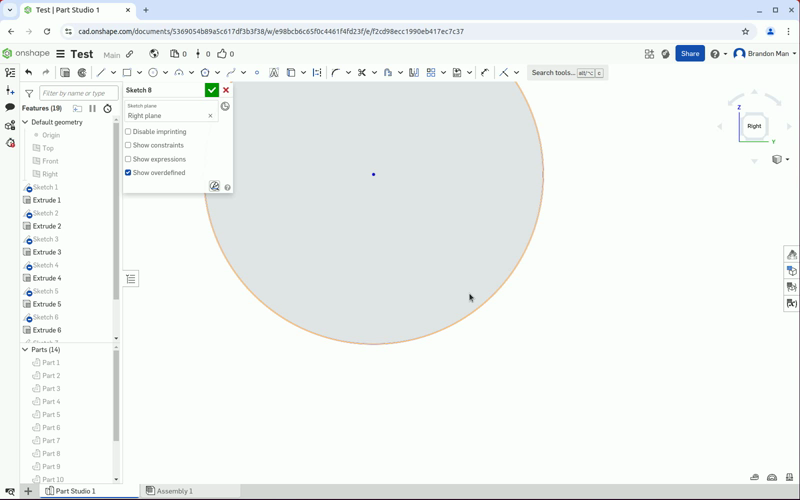
click(469, 293)
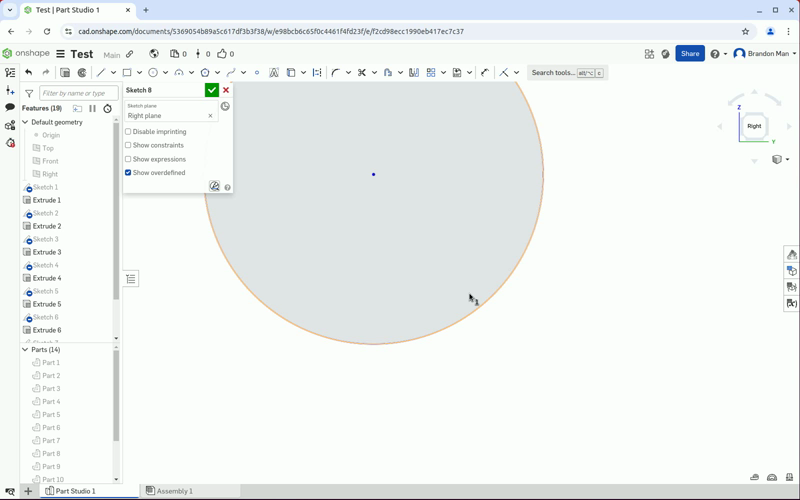
scroll(-6)
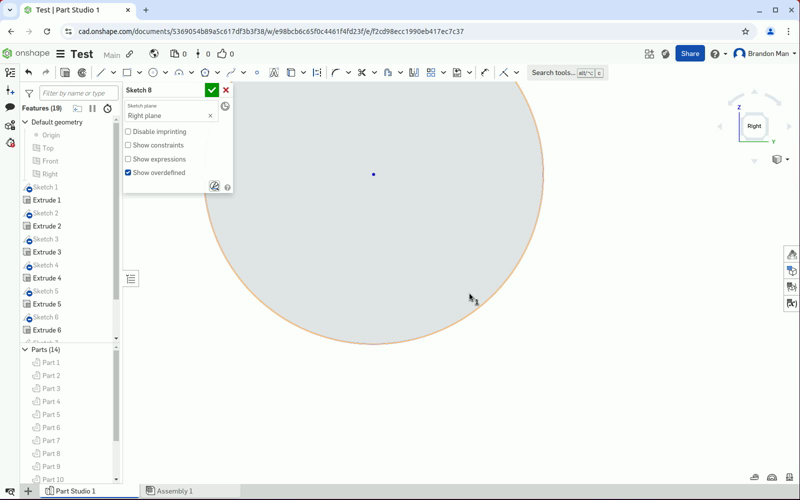
scroll(-6)
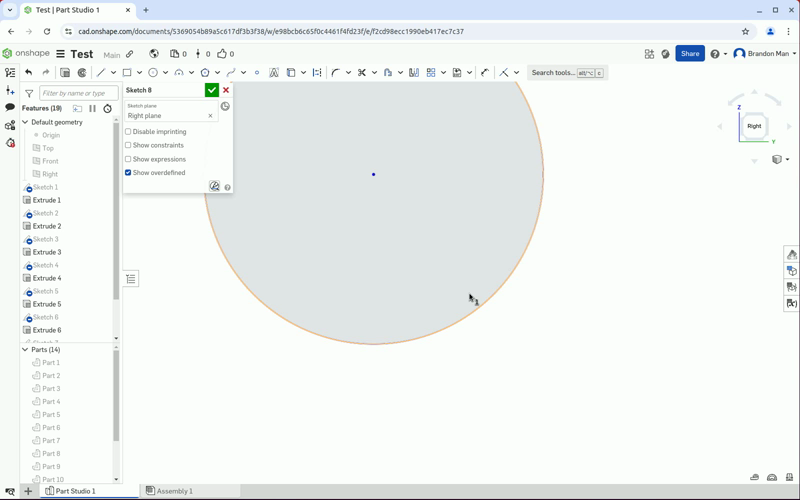
scroll(-6)
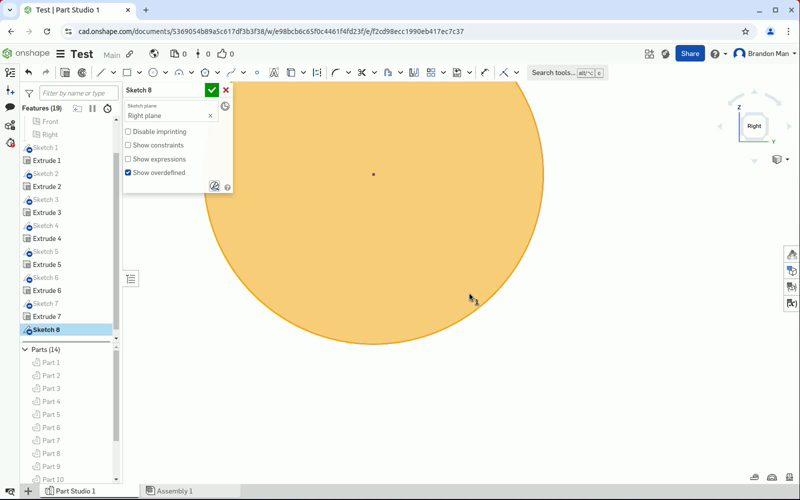
scroll(-6)
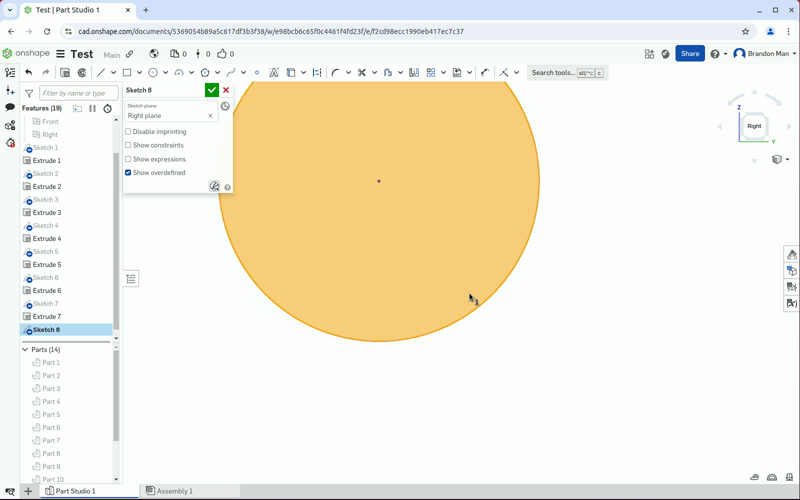
scroll(-6)
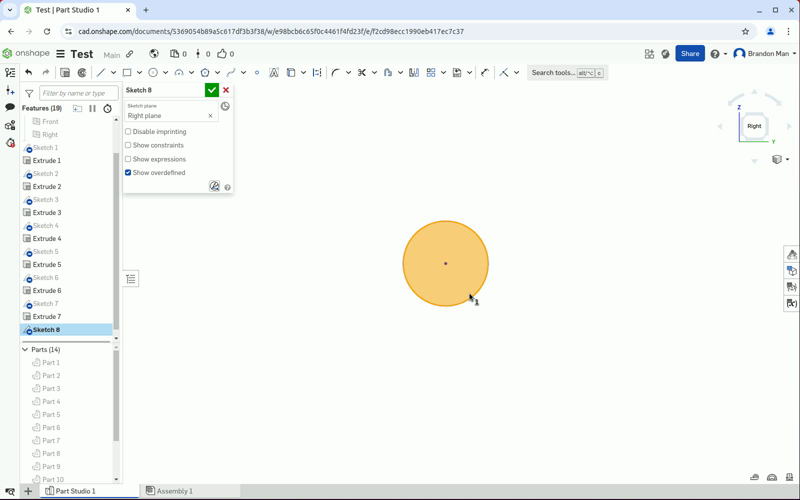
scroll(-6)
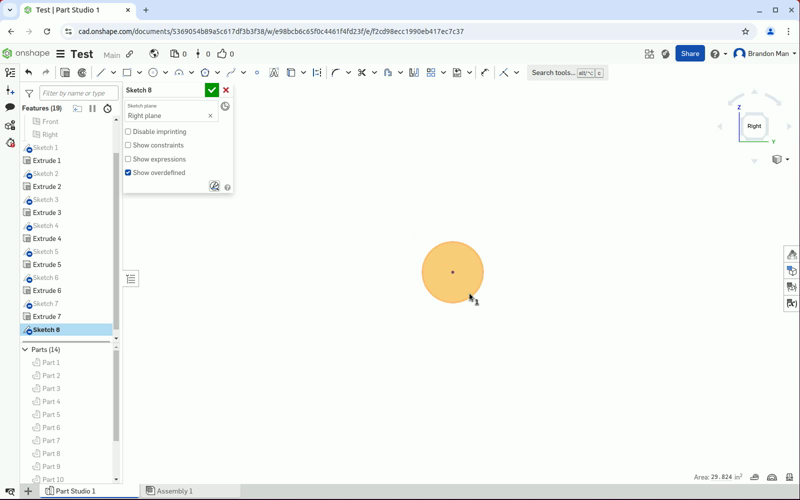
scroll(-6)
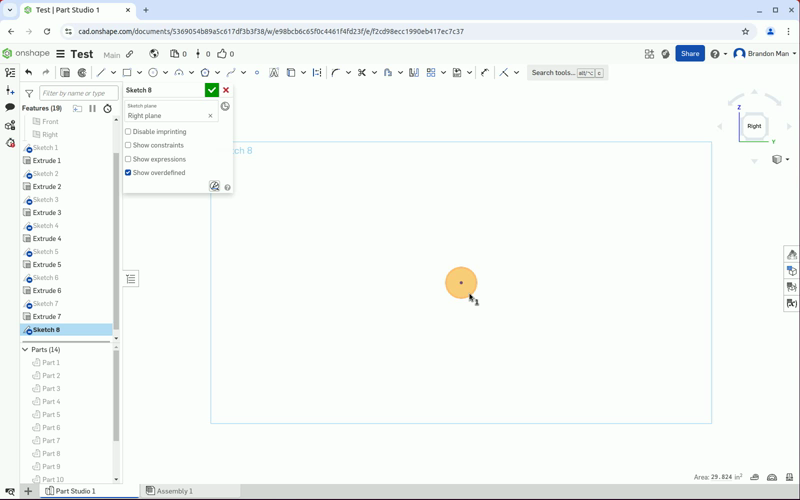
mouse_move(69, 352)
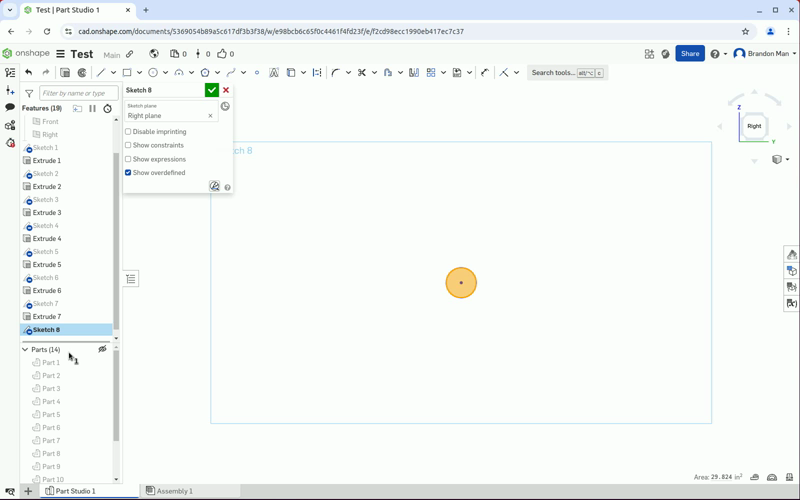
key(shift+y)
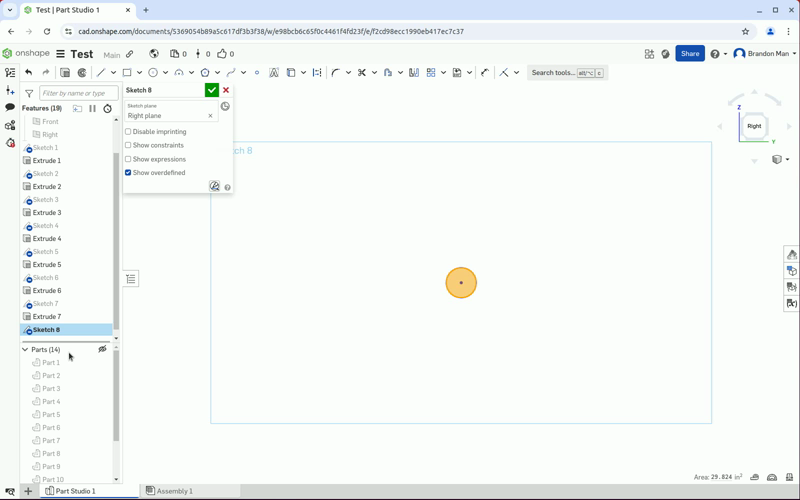
key(shift+e)
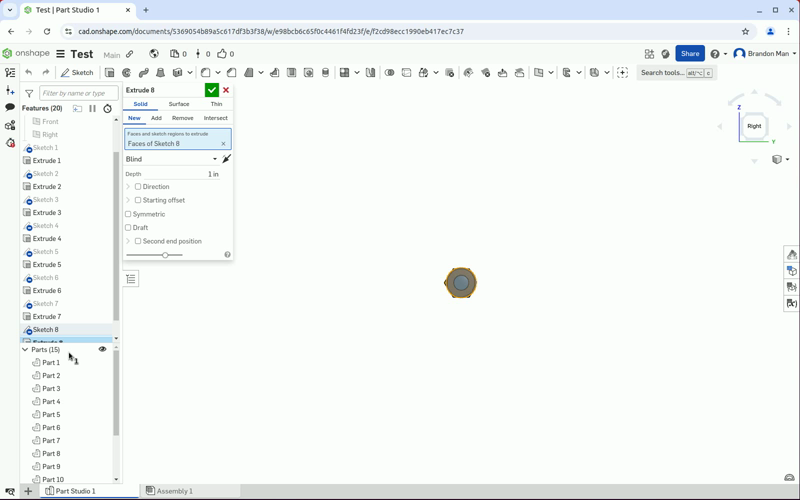
mouse_move(143, 106)
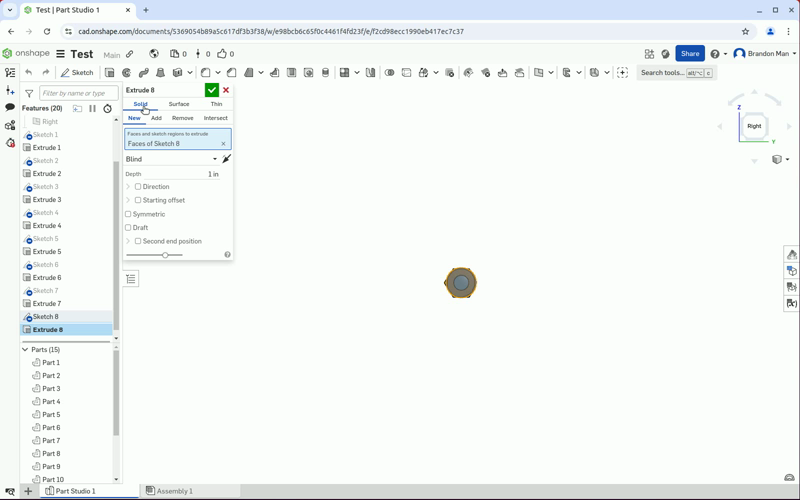
click(143, 106)
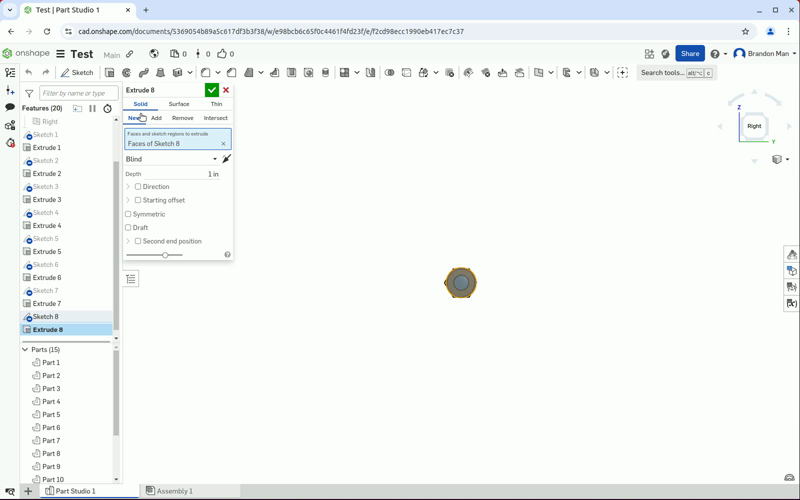
mouse_move(137, 120)
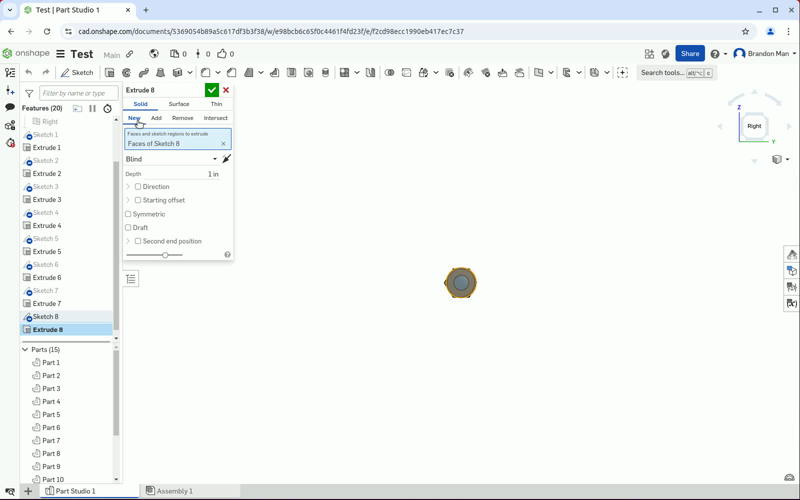
click(137, 120)
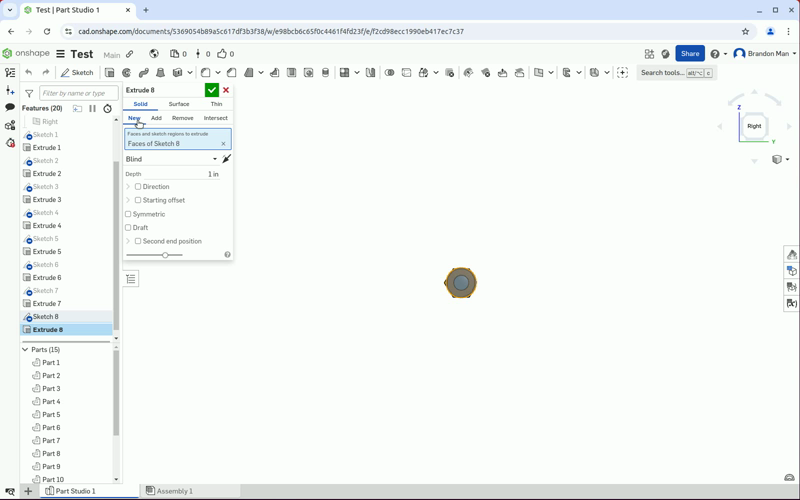
key(tab, 4)
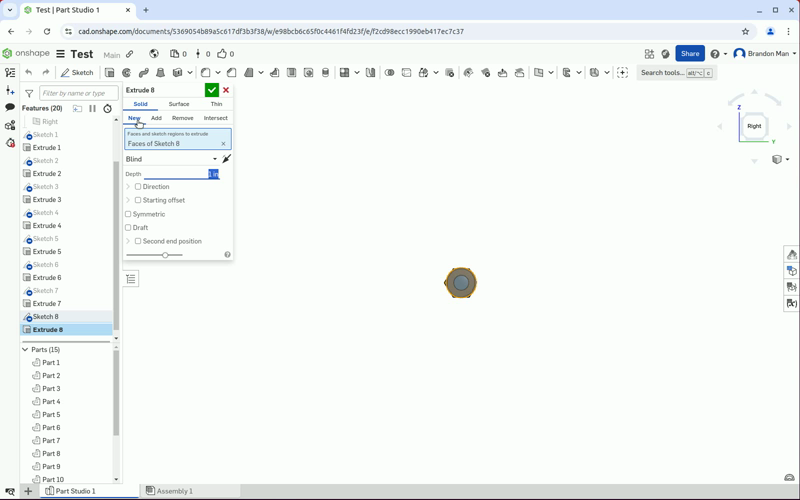
text(-1.444)
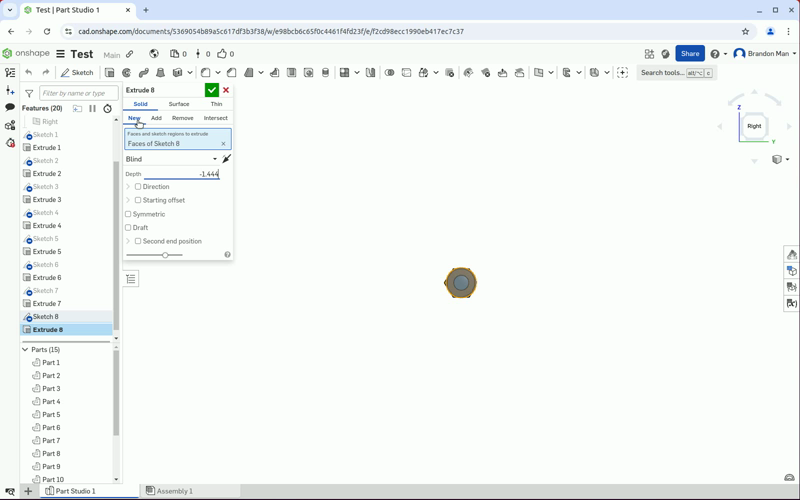
key(enter)
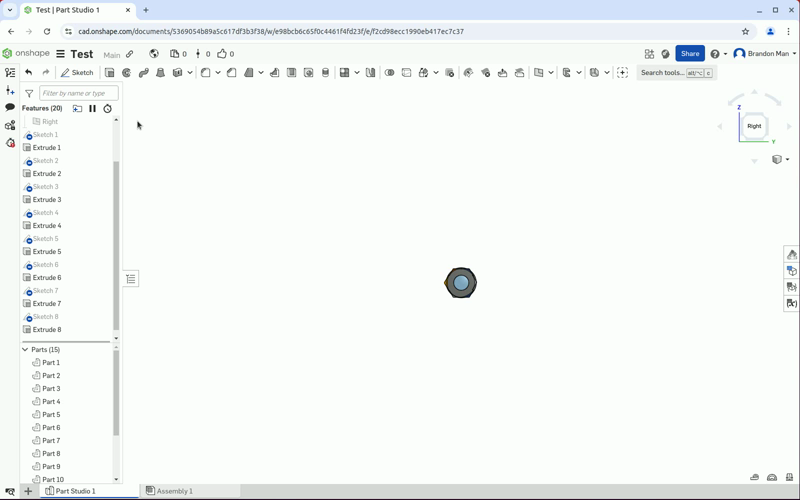
key(shift+h)
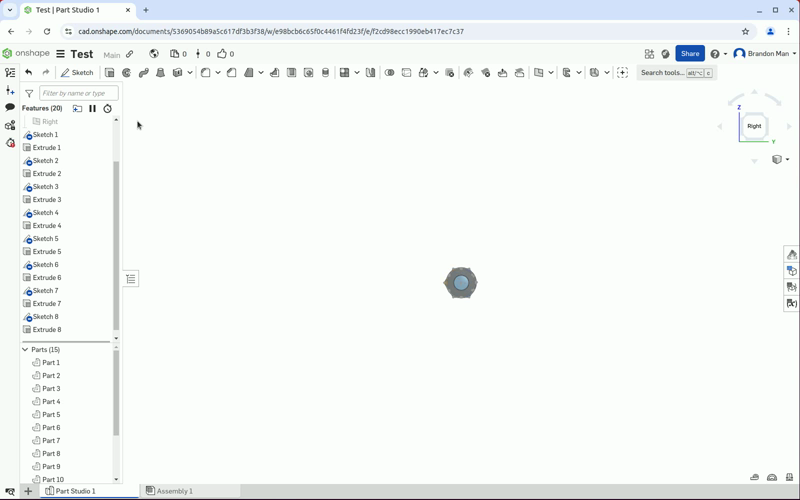
key(shift+h)
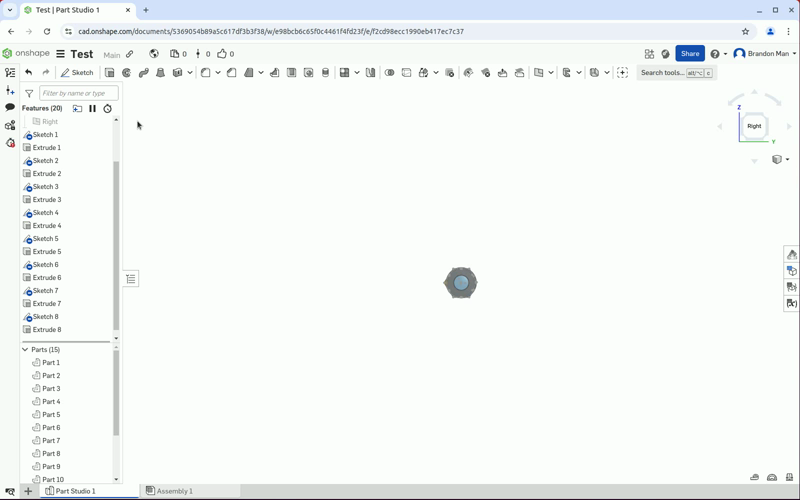
key(shift+7)
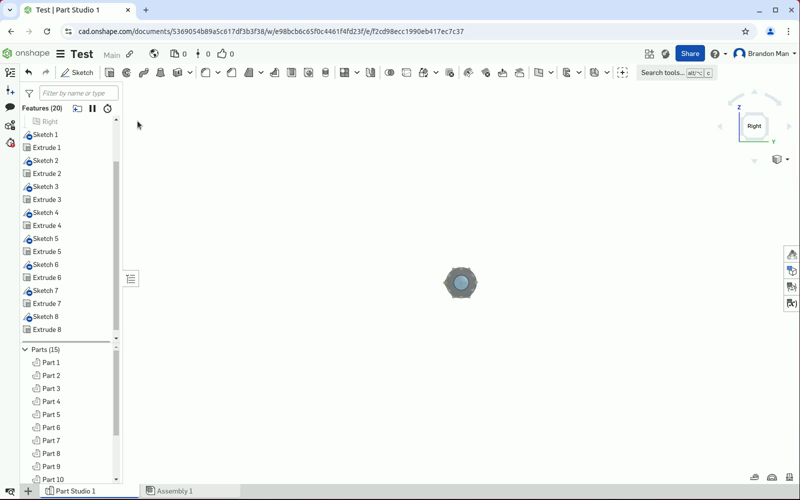
key(right, 2)
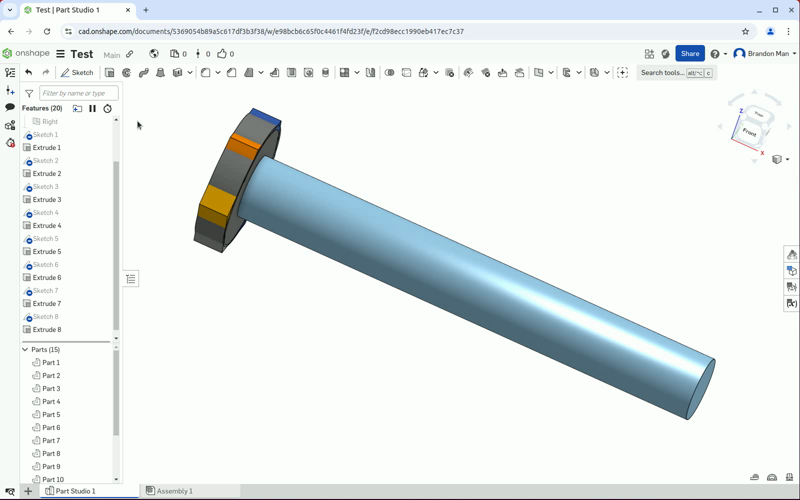
key(down, 2)
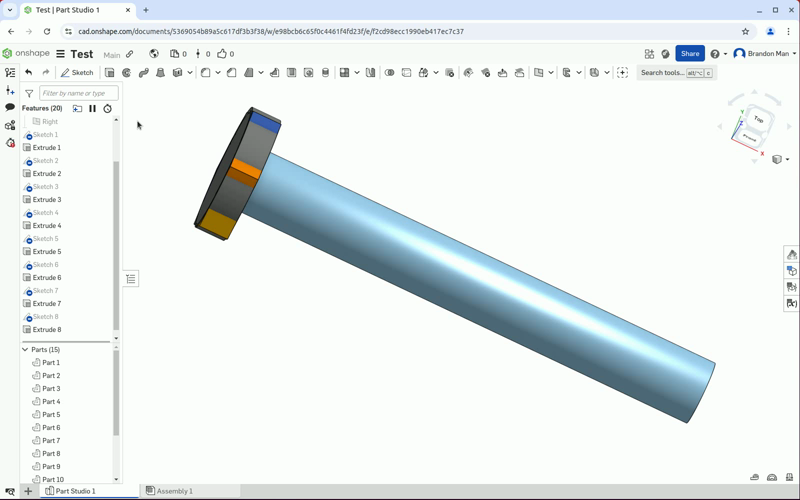
key(up, 2)
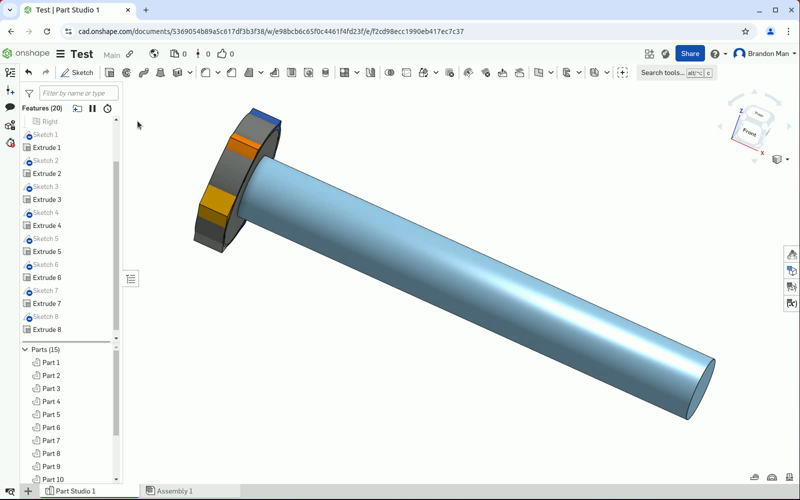
key(left, 2)
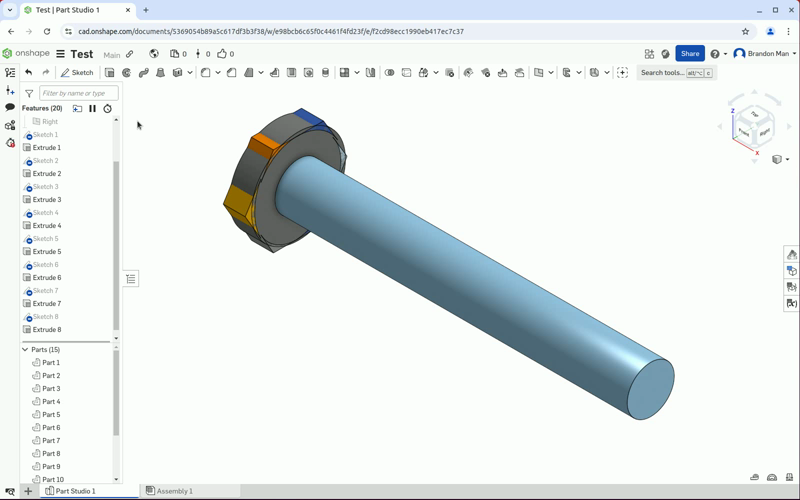
mouse_move(69, 137)
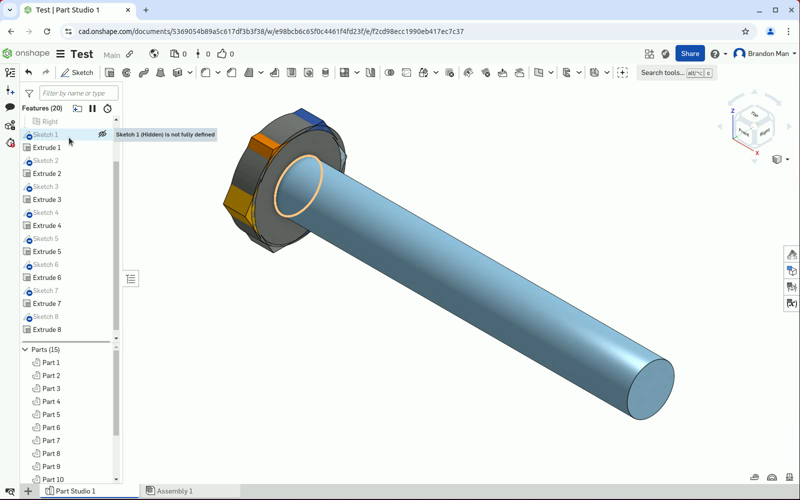
click(69, 137)